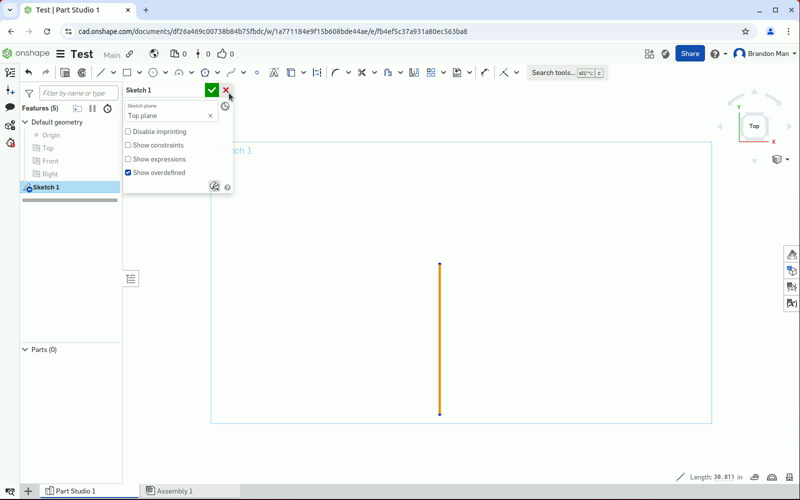
key(shift+h)
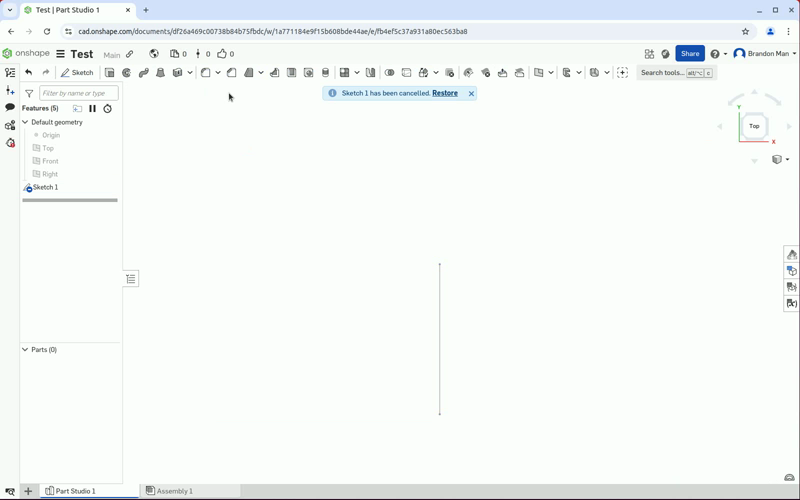
key(shift+s)
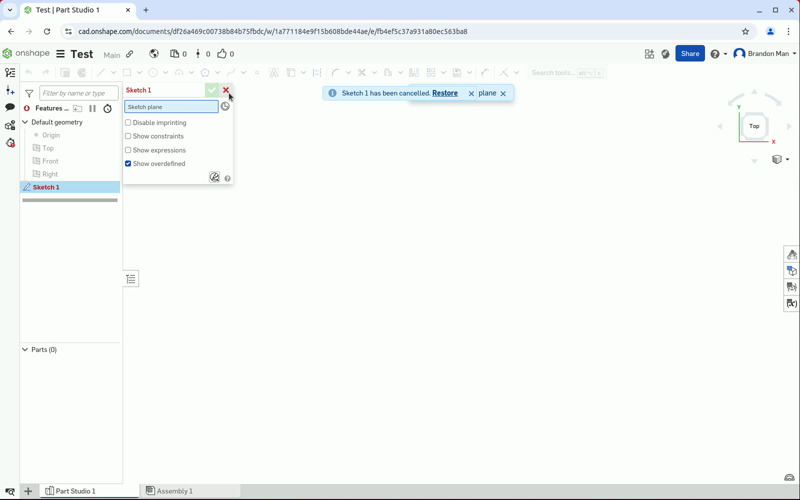
mouse_move(73, 150)
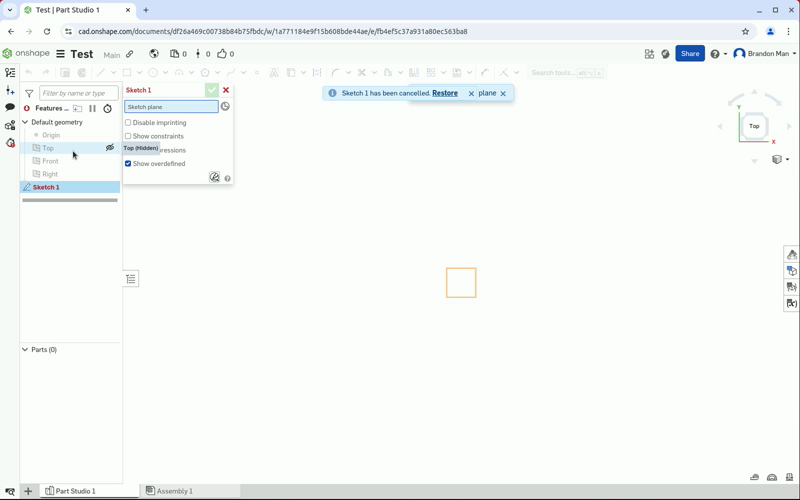
click(73, 150)
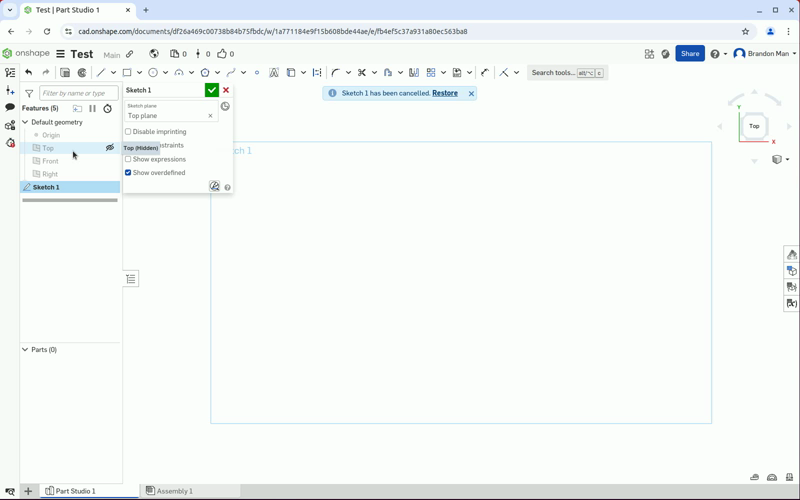
mouse_move(73, 352)
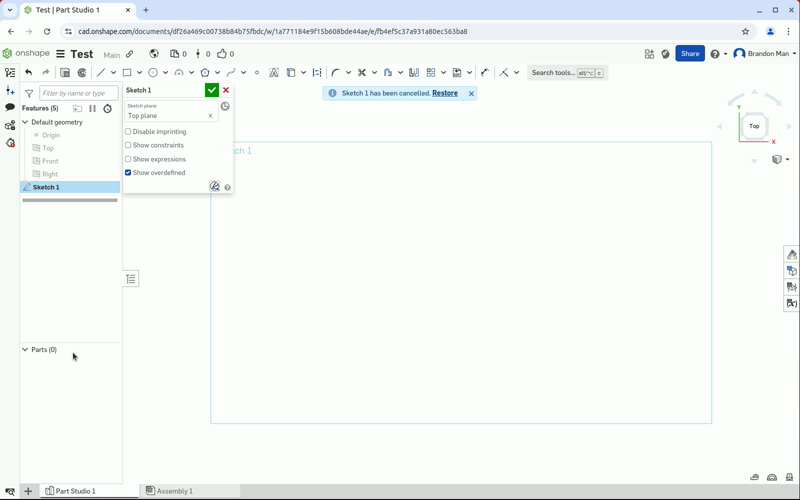
key(y)
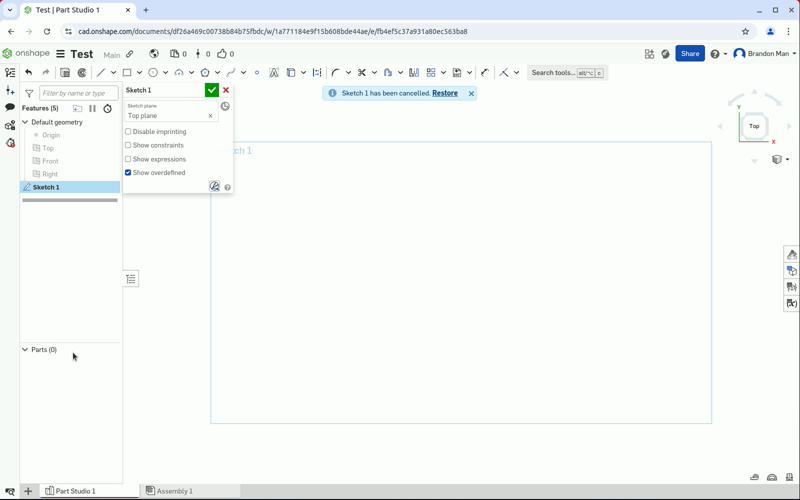
key(l)
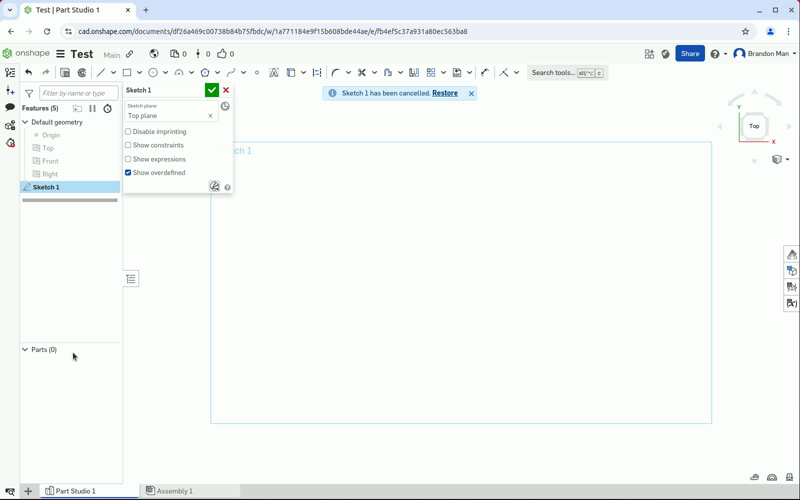
key_down(shift)
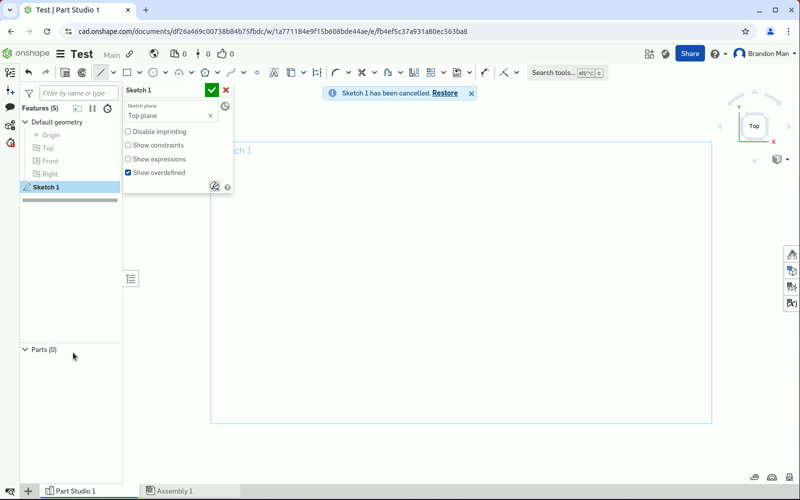
mouse_move(398, 304)
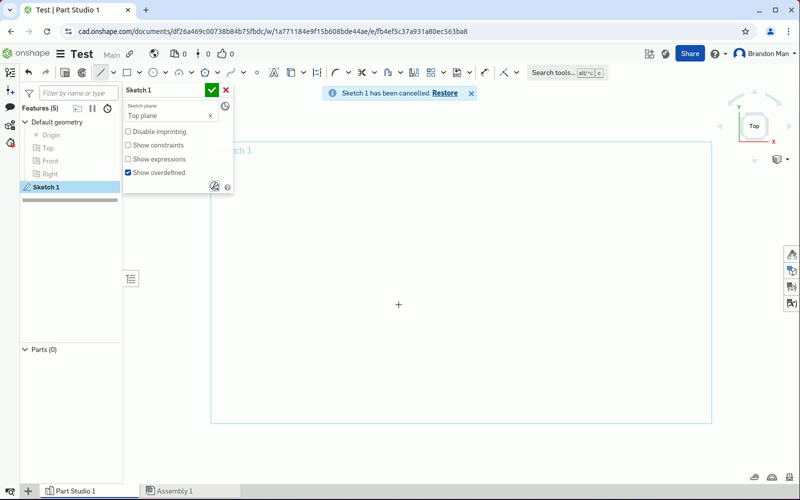
click(398, 304)
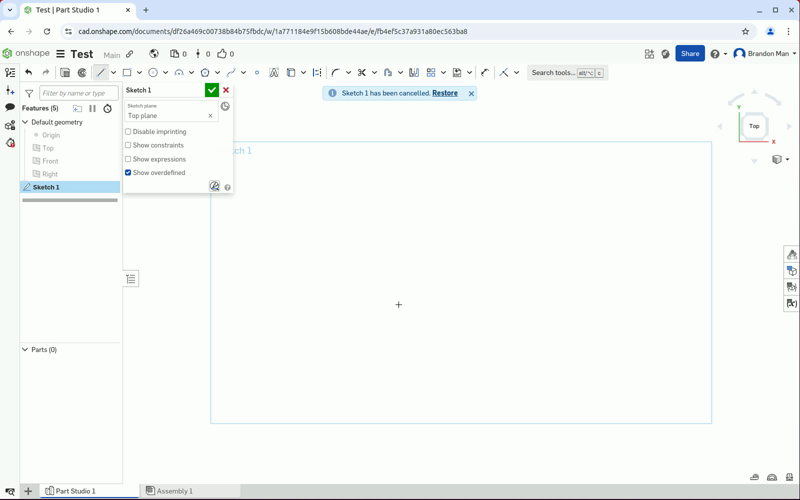
key_up(shift)
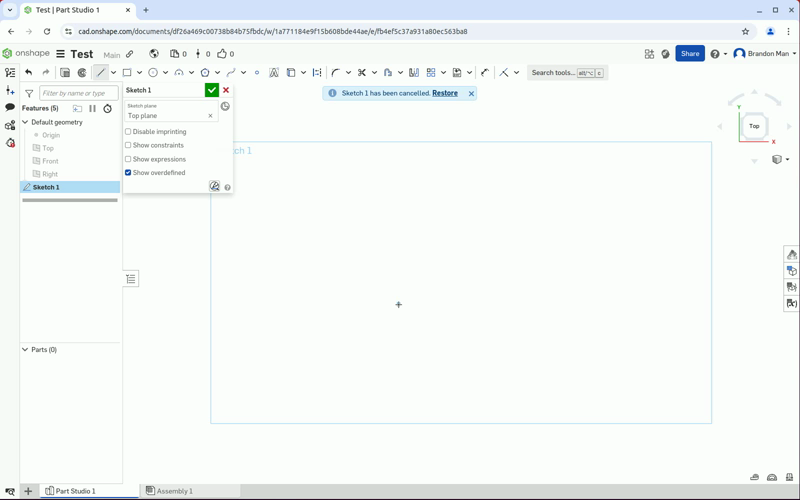
key_down(shift)
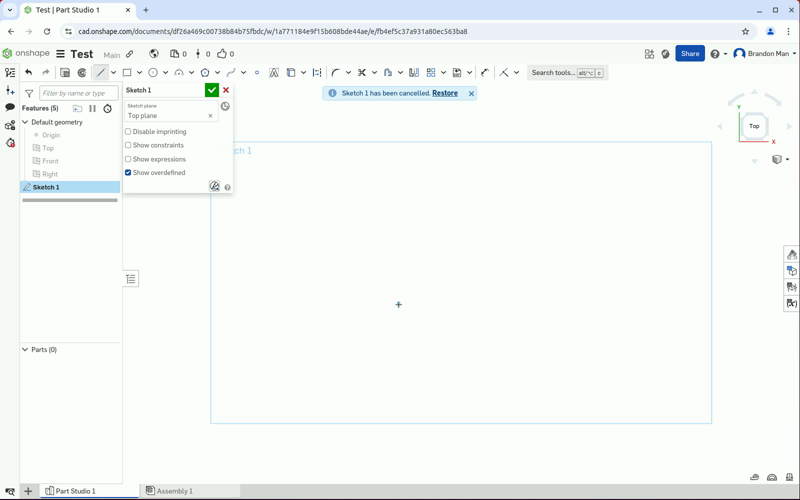
mouse_move(523, 304)
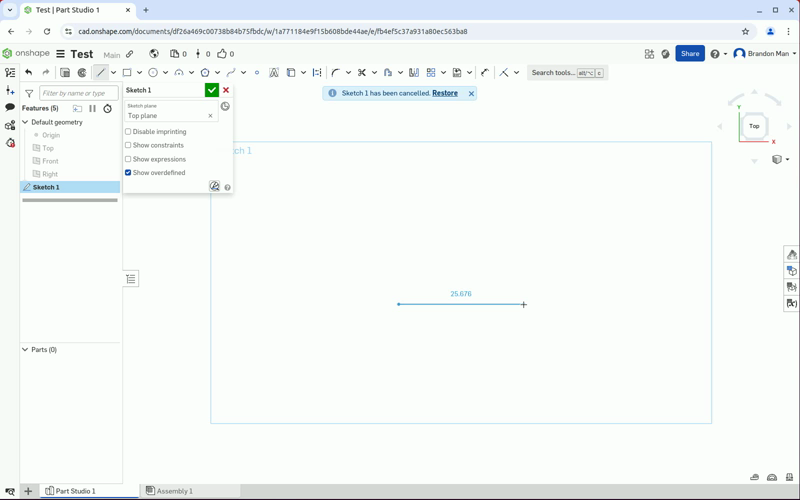
click(523, 304)
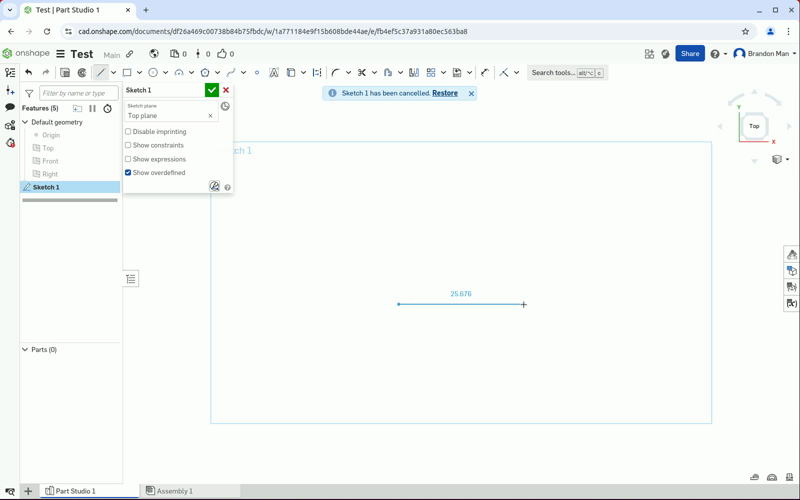
key_up(shift)
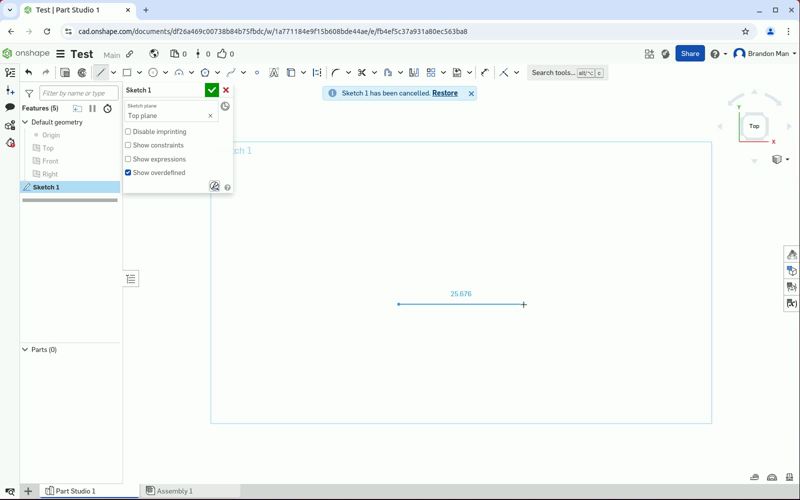
key_down(shift)
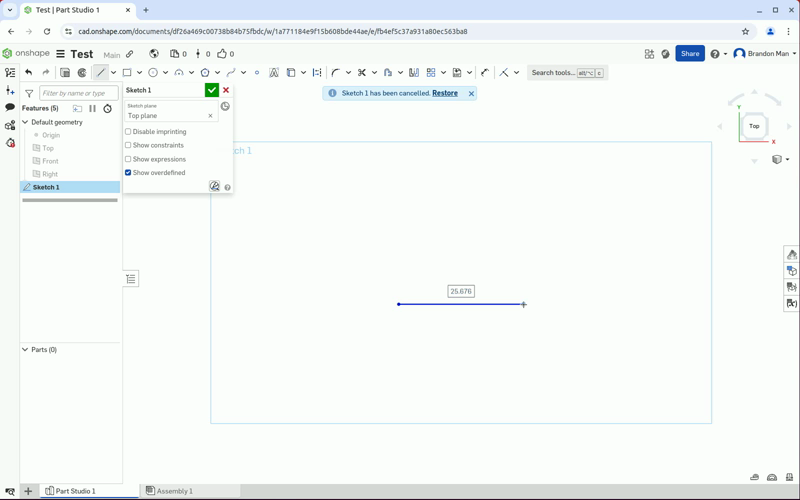
mouse_move(553, 304)
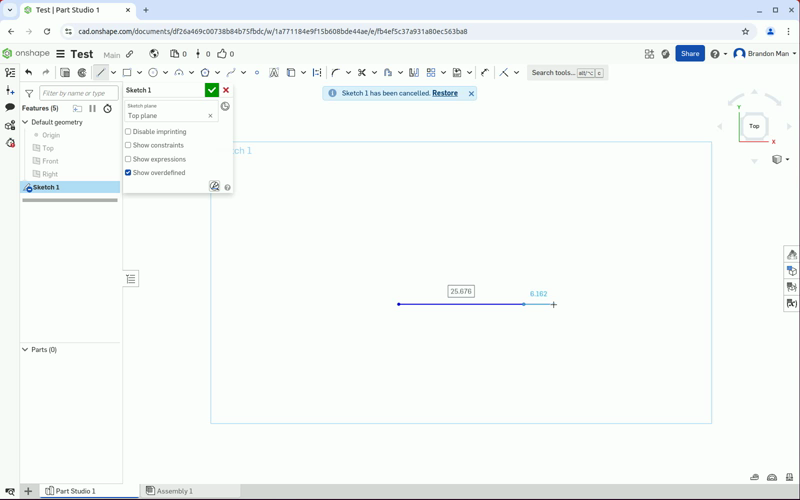
mouse_move(523, 261)
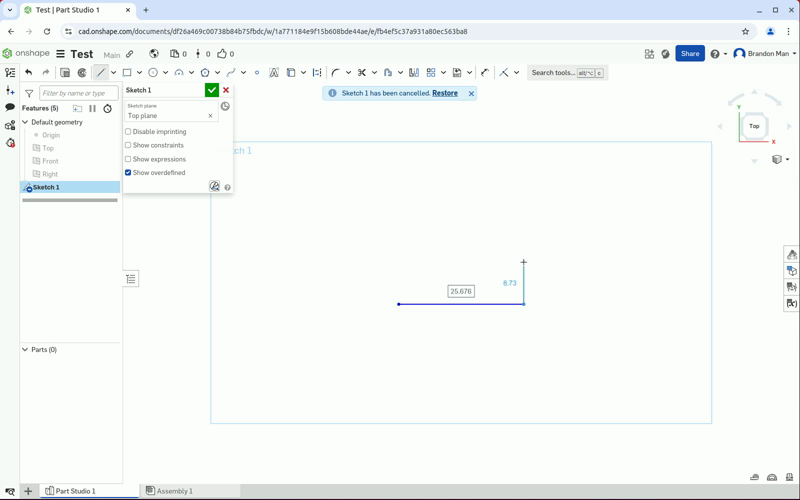
click(523, 261)
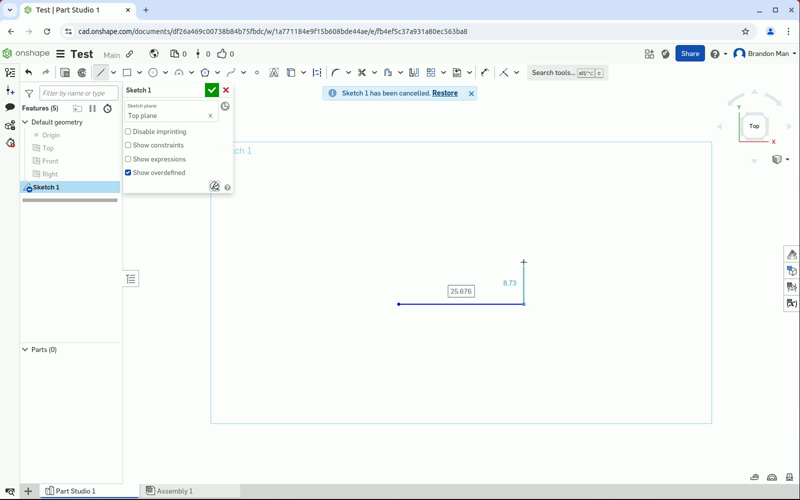
key_up(shift)
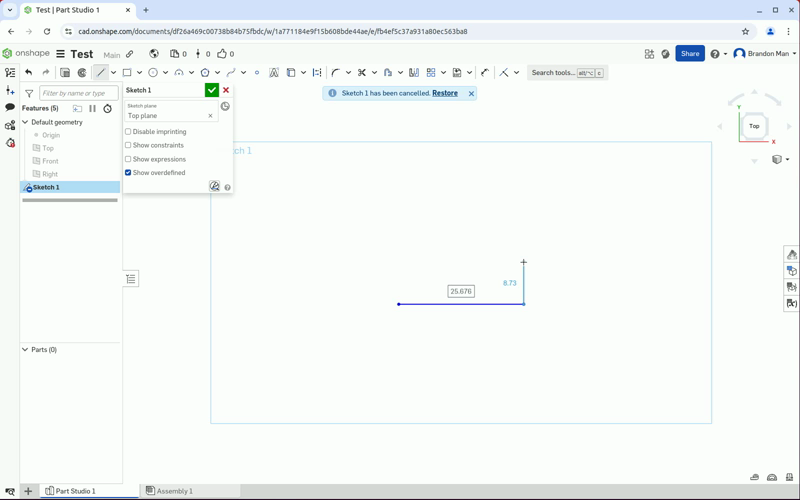
key_down(shift)
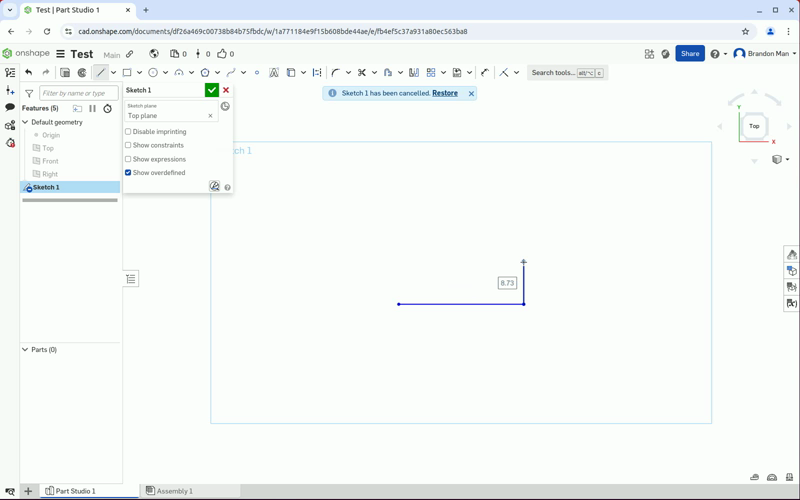
mouse_move(398, 261)
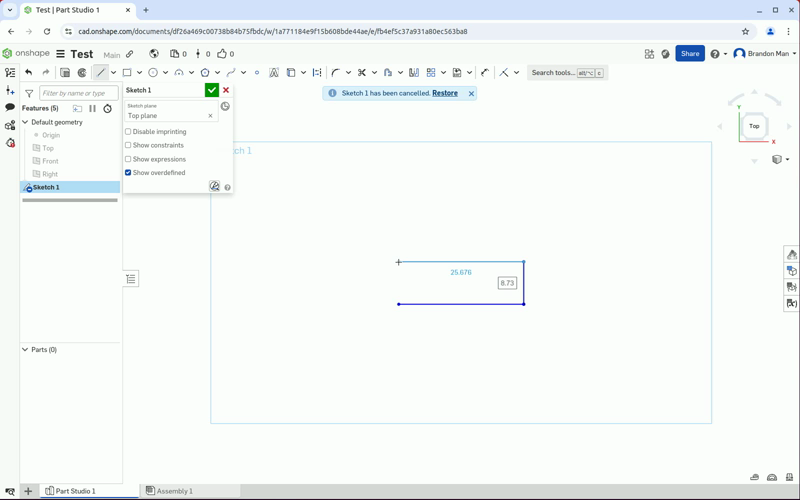
click(398, 261)
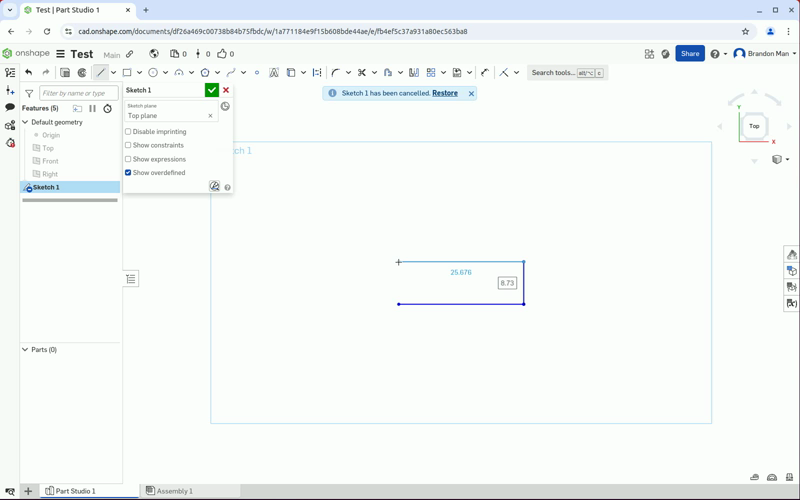
key_up(shift)
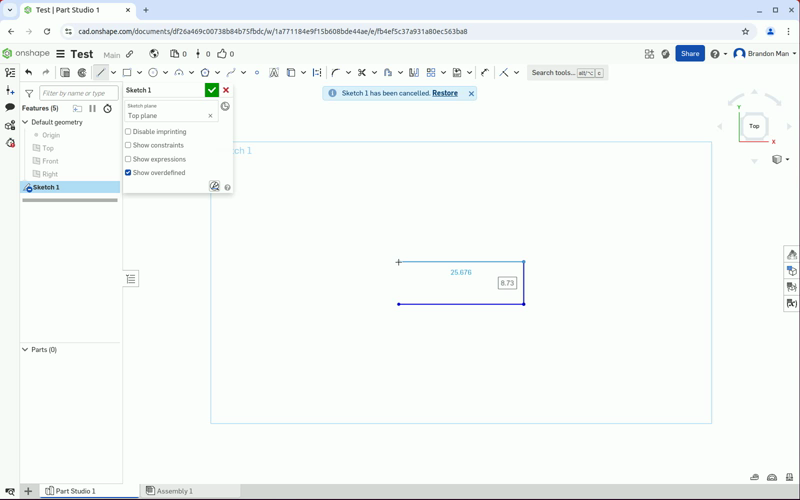
mouse_move(428, 261)
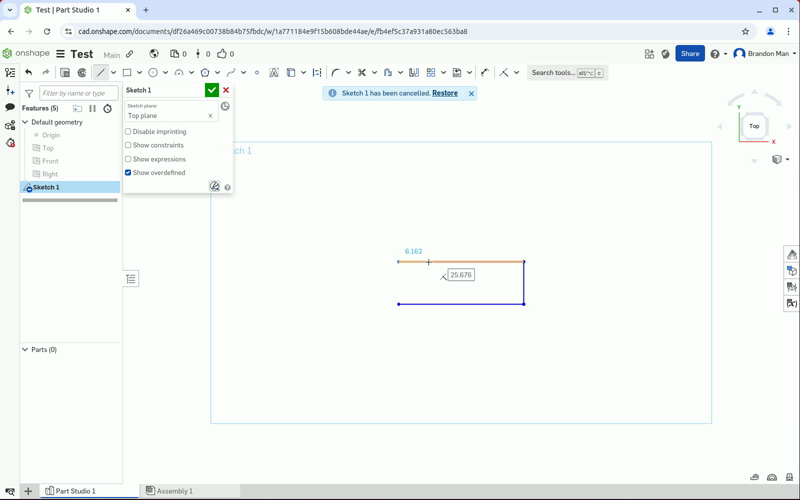
key_down(shift)
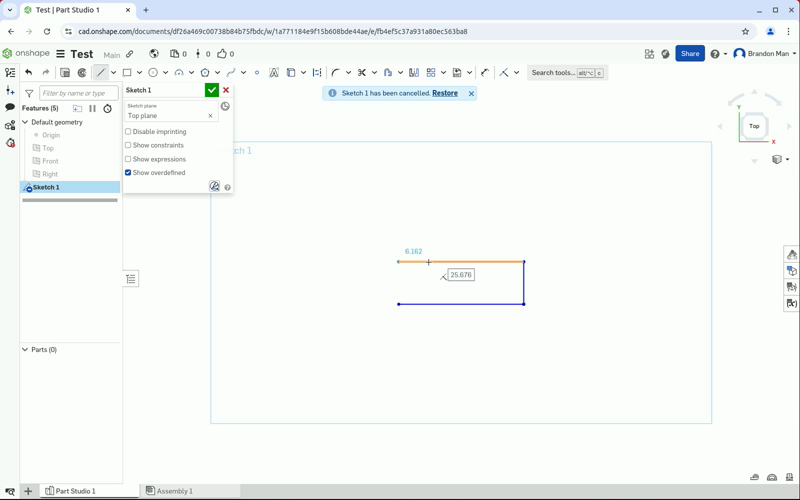
mouse_move(398, 304)
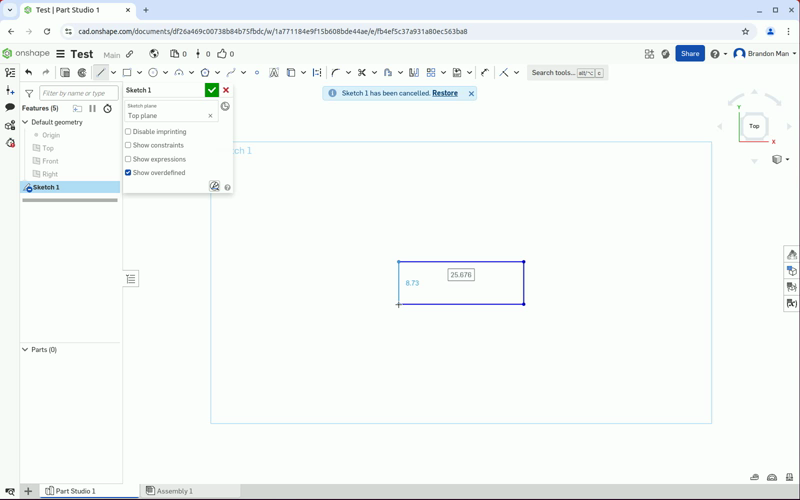
key_up(shift)
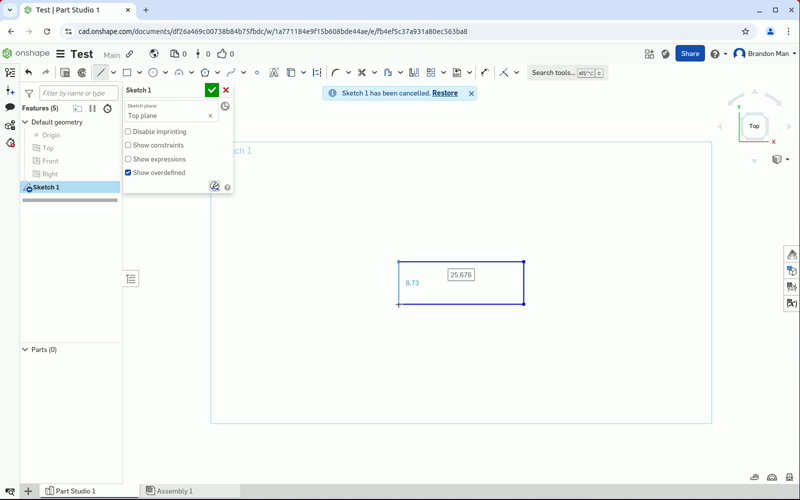
click(398, 304)
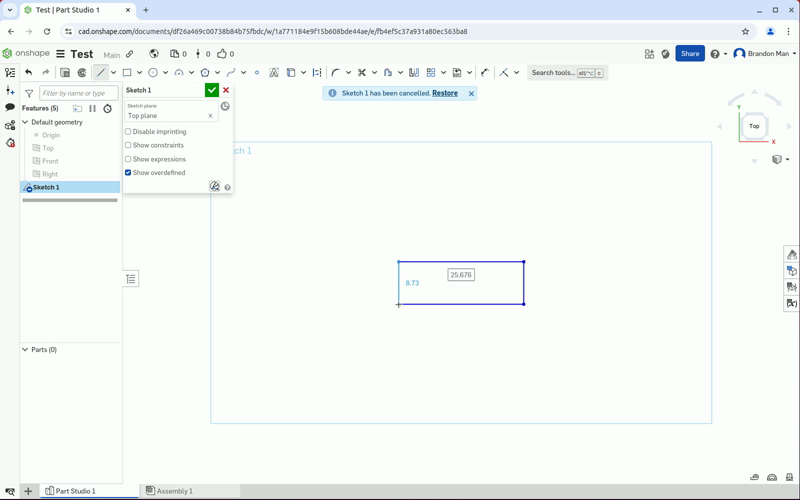
key(esc)
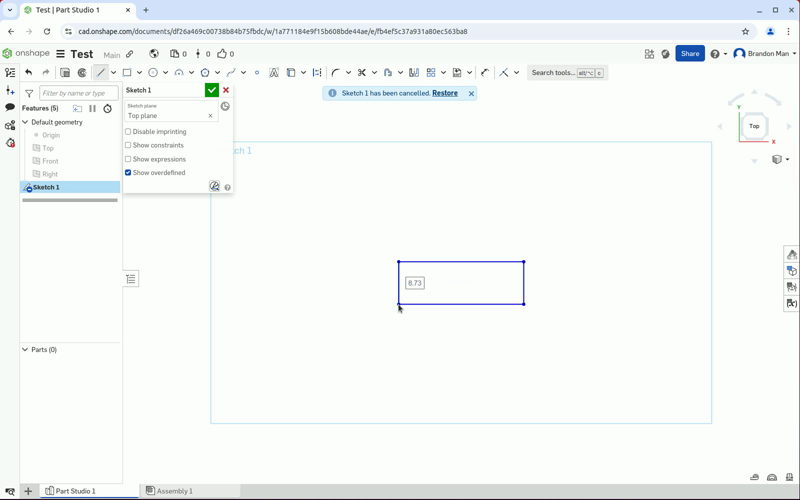
mouse_move(468, 292)
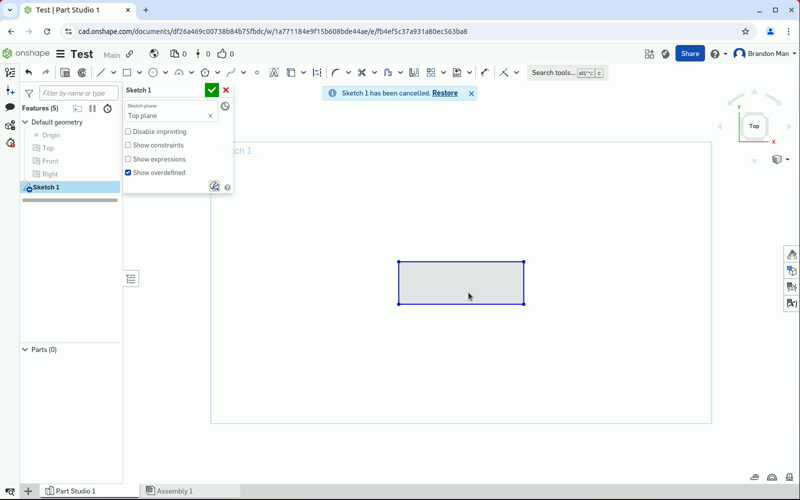
click(468, 292)
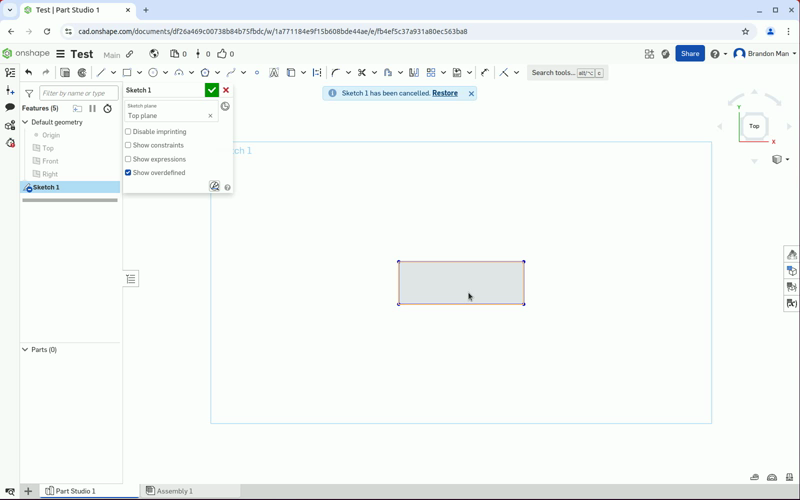
mouse_move(73, 352)
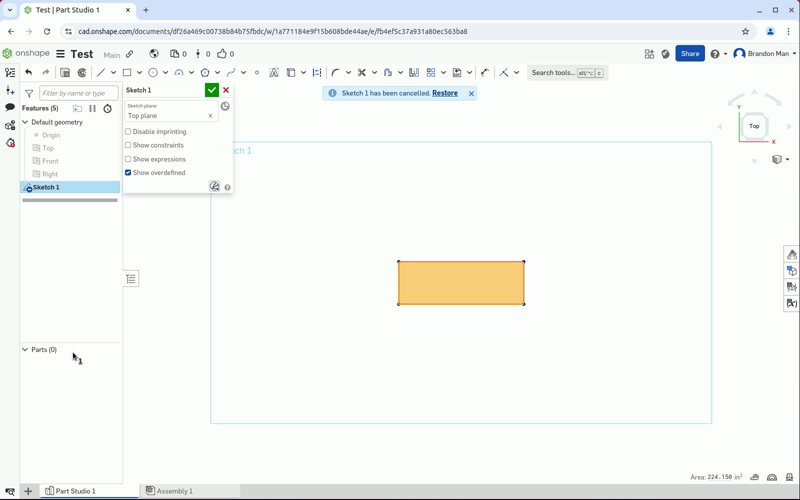
key(shift+y)
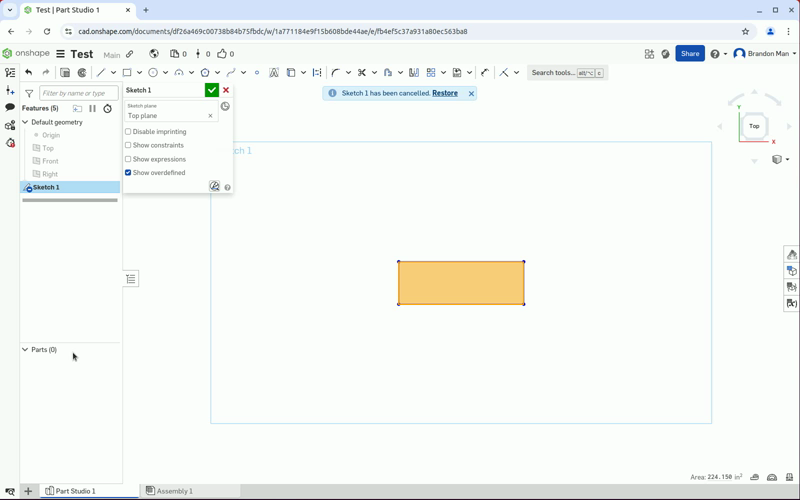
key(shift+e)
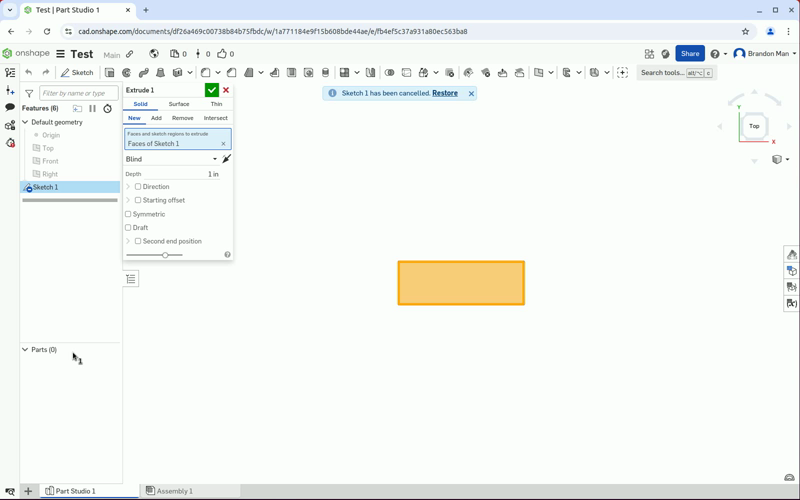
mouse_move(143, 106)
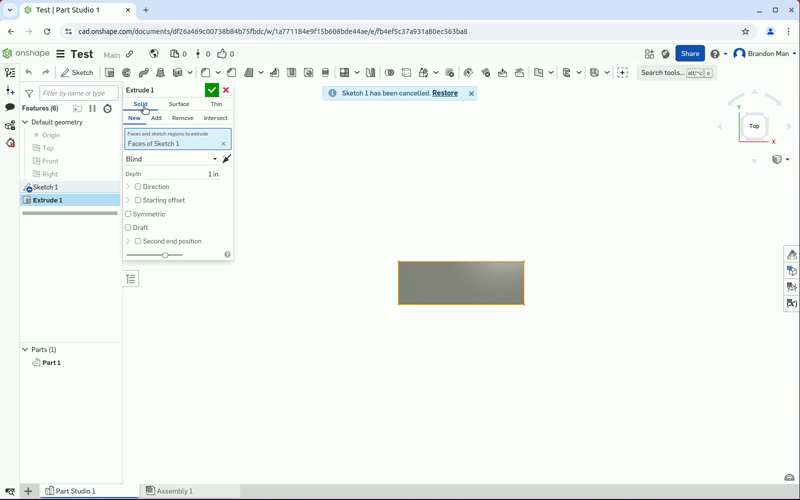
click(143, 106)
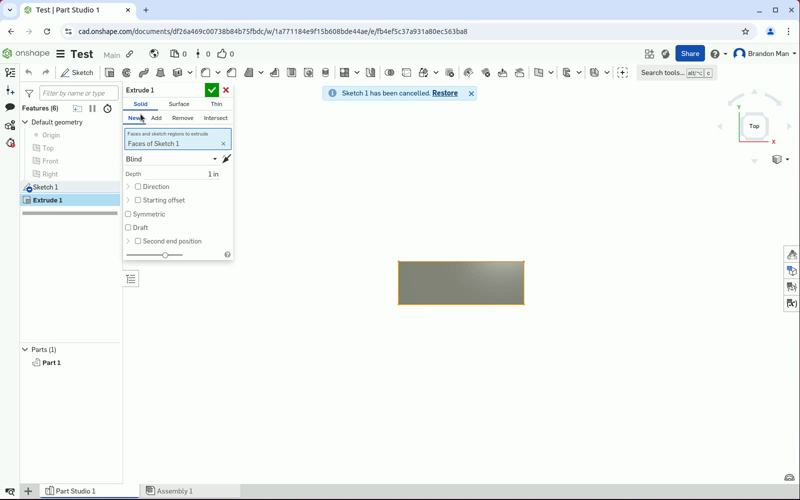
mouse_move(137, 120)
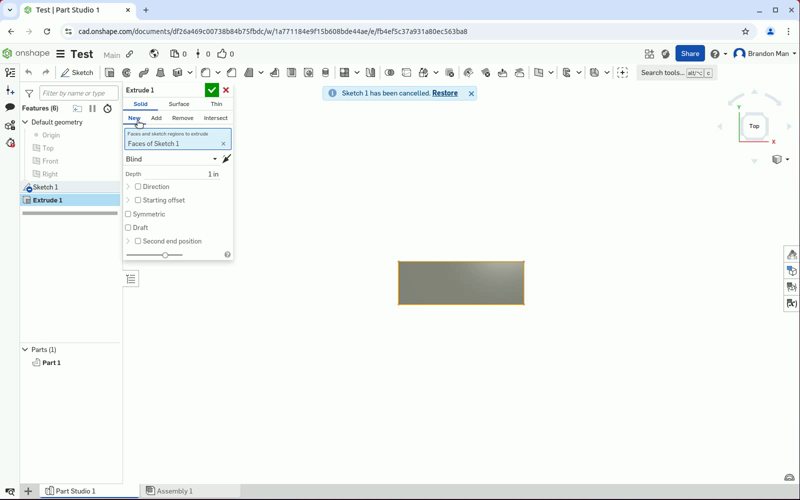
click(137, 120)
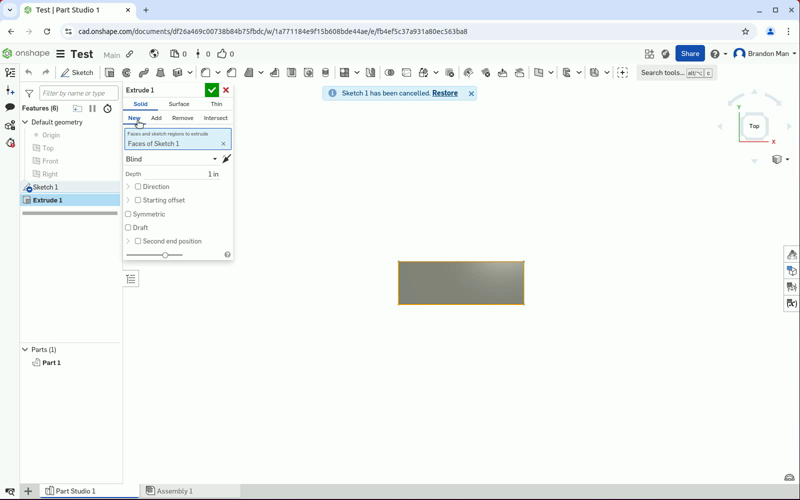
key(tab, 4)
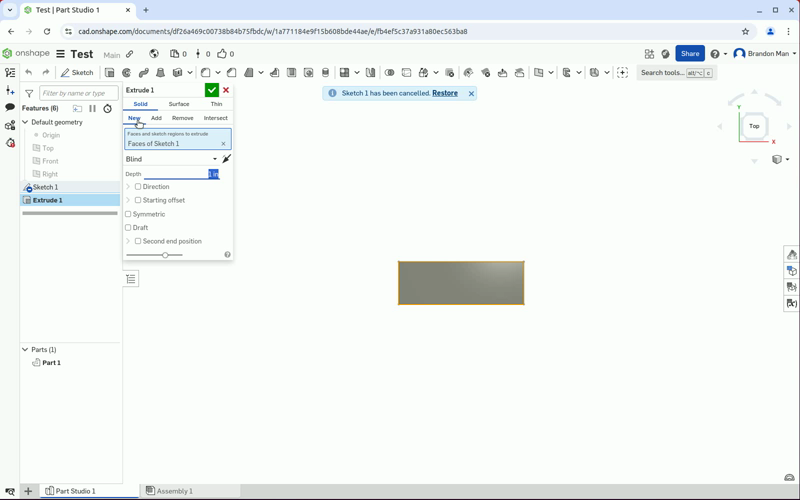
text(-0.241)
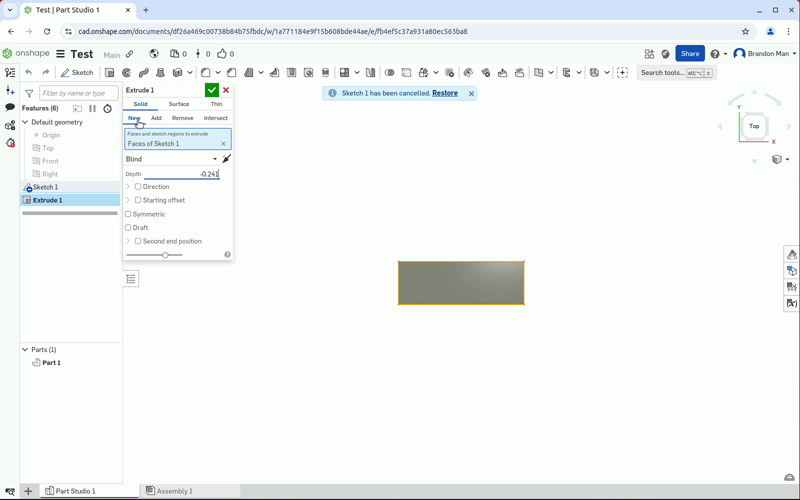
key(enter)
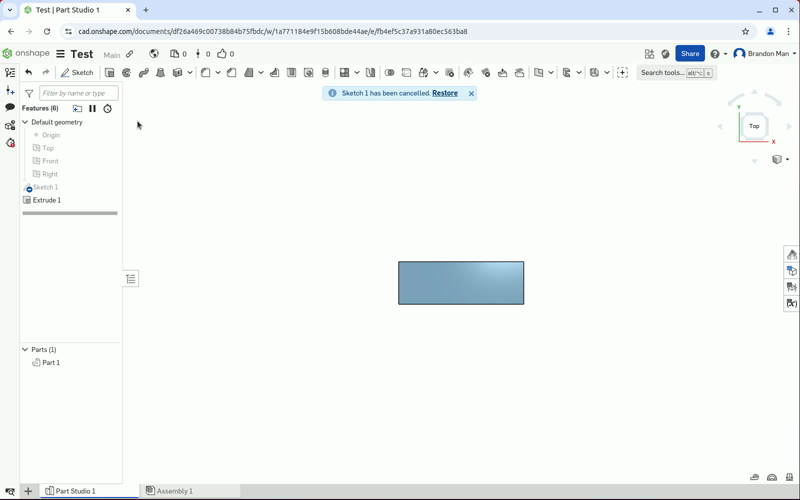
key(shift+h)
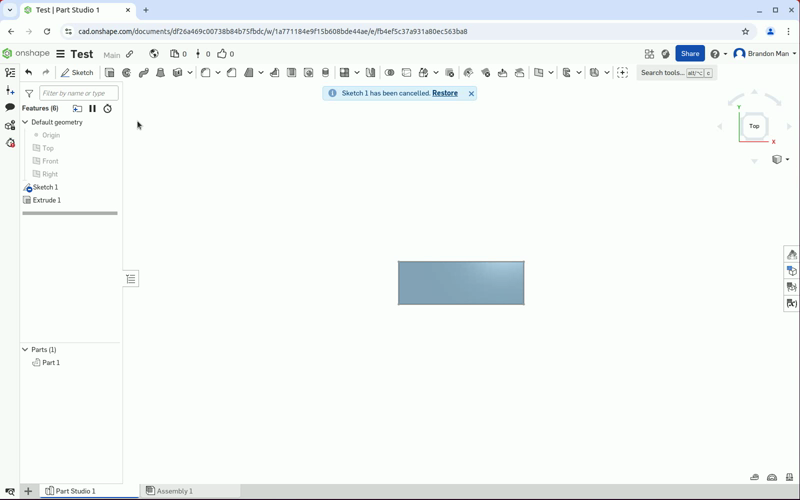
key(shift+h)
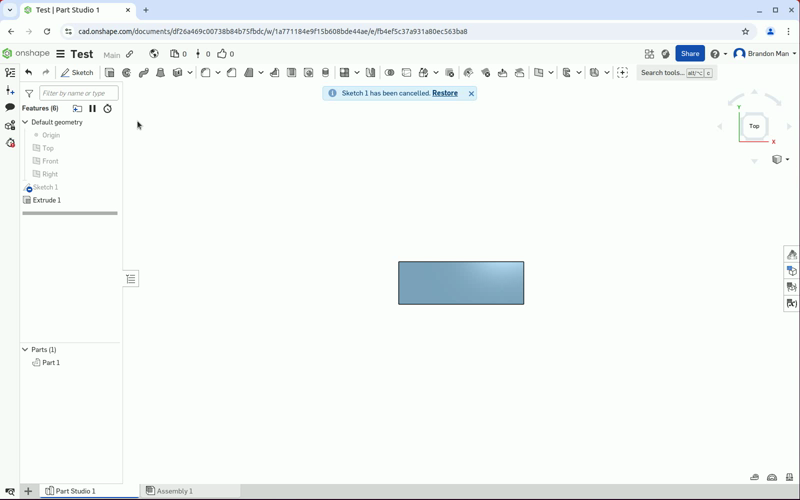
mouse_move(73, 189)
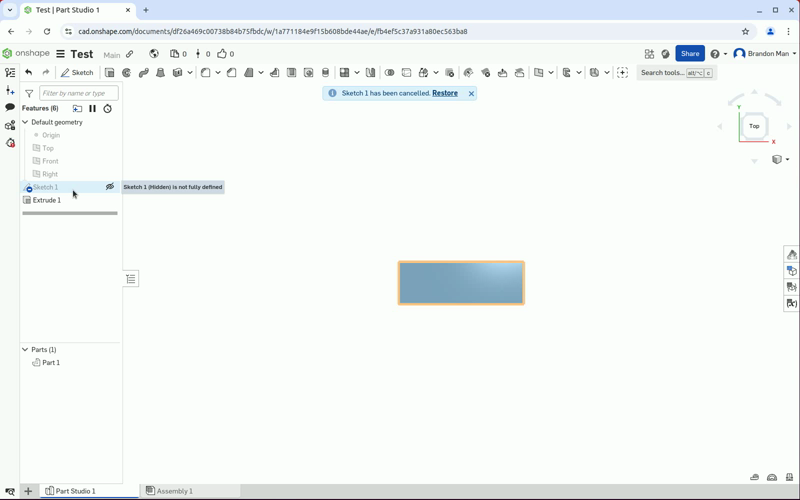
click(73, 189)
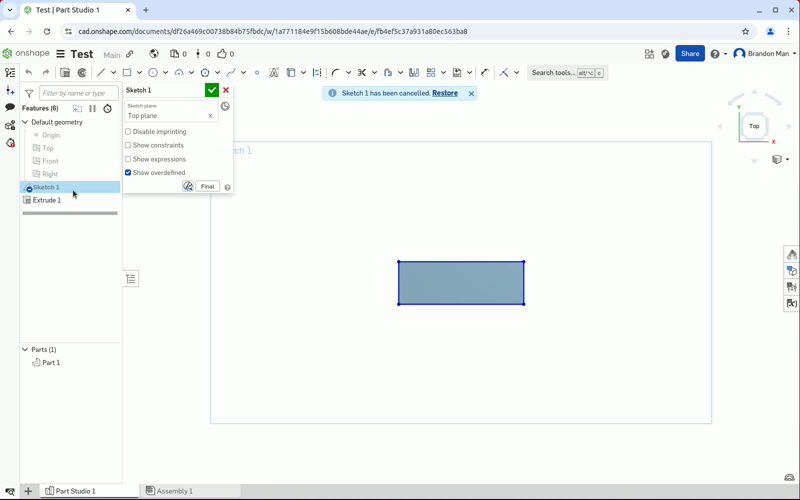
mouse_move(229, 92)
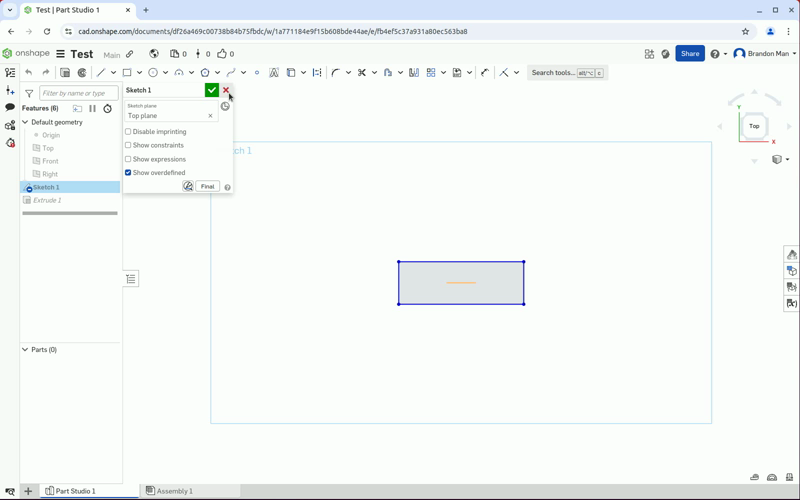
click(229, 92)
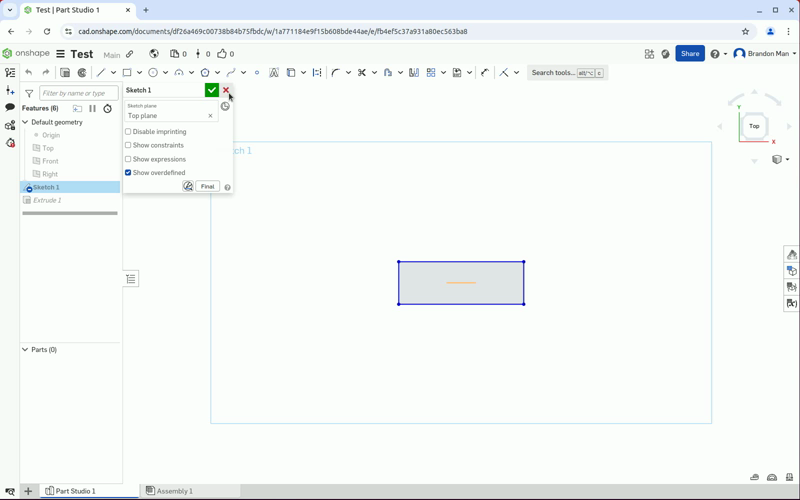
key(shift+s)
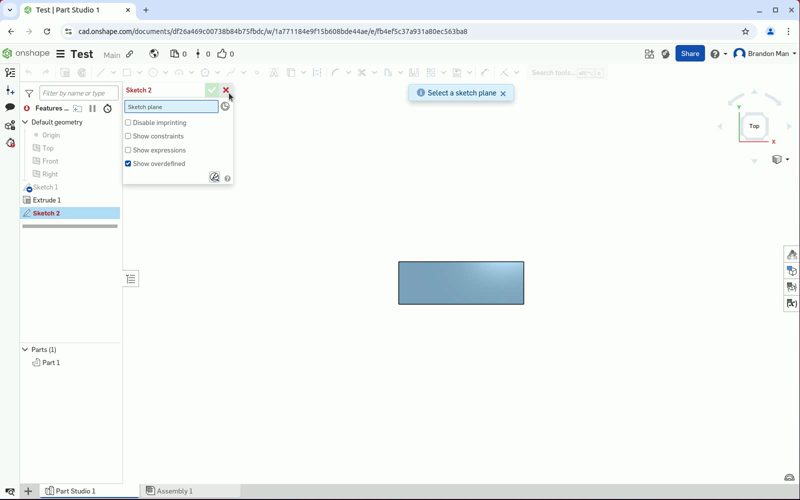
mouse_move(73, 150)
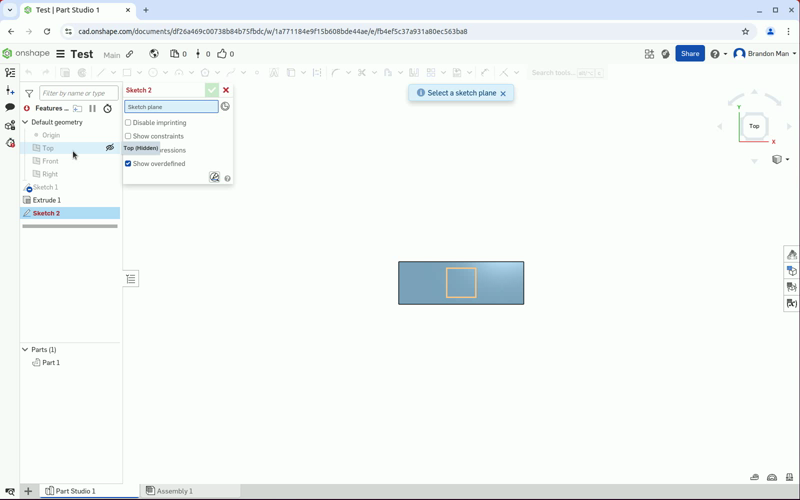
click(73, 150)
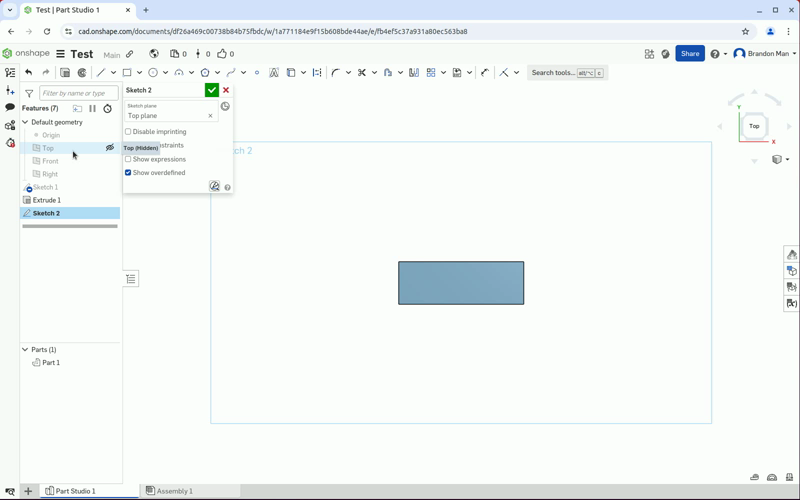
mouse_move(73, 352)
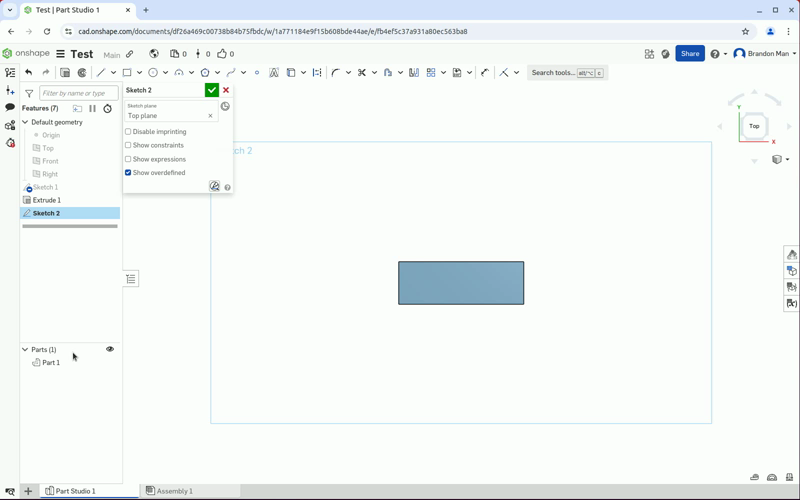
key(y)
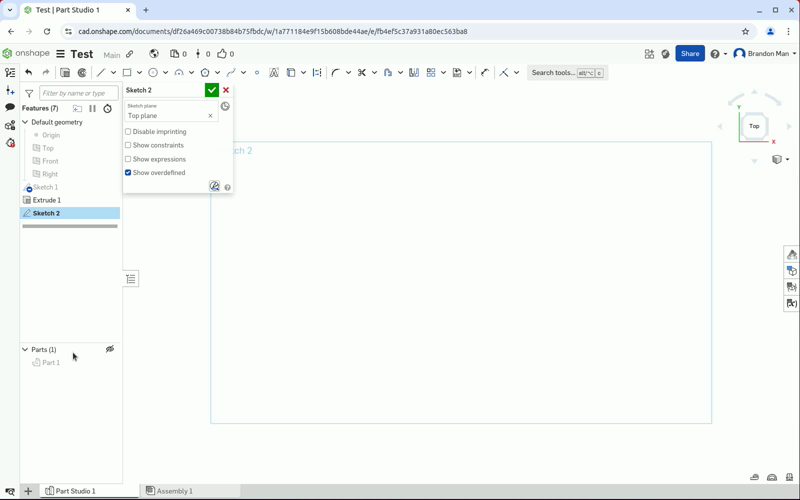
key(l)
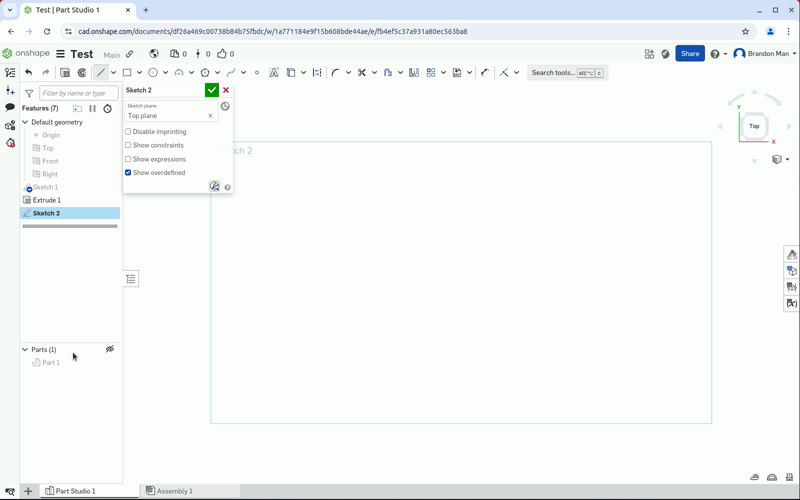
key_down(shift)
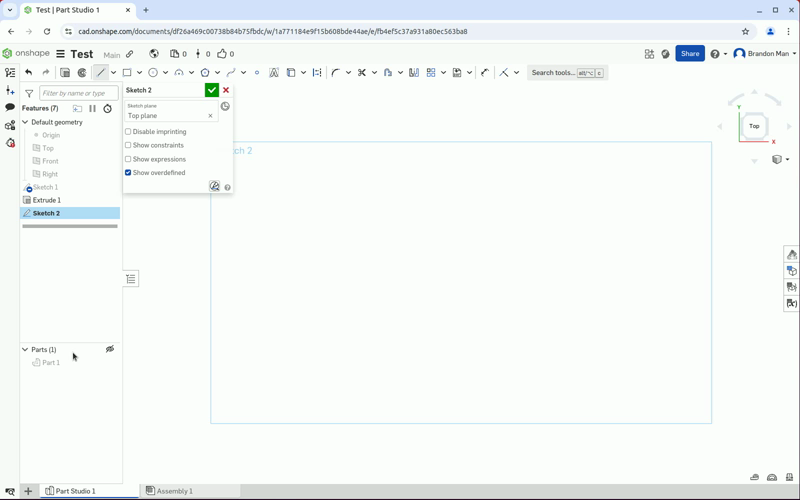
mouse_move(398, 304)
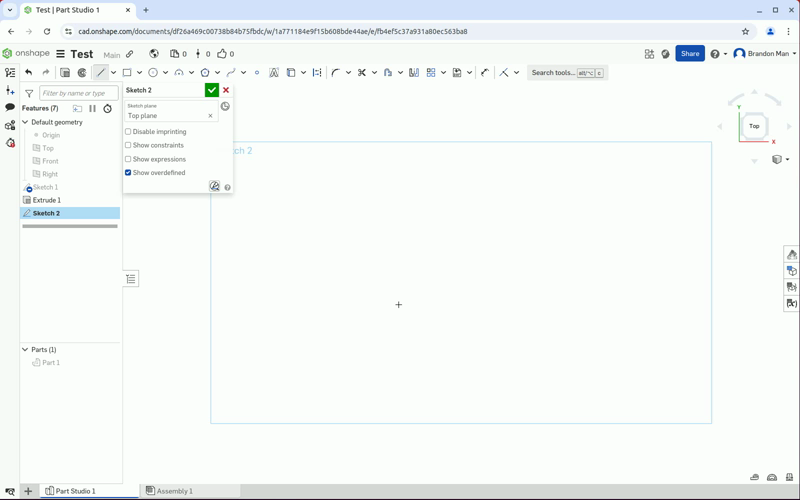
click(398, 304)
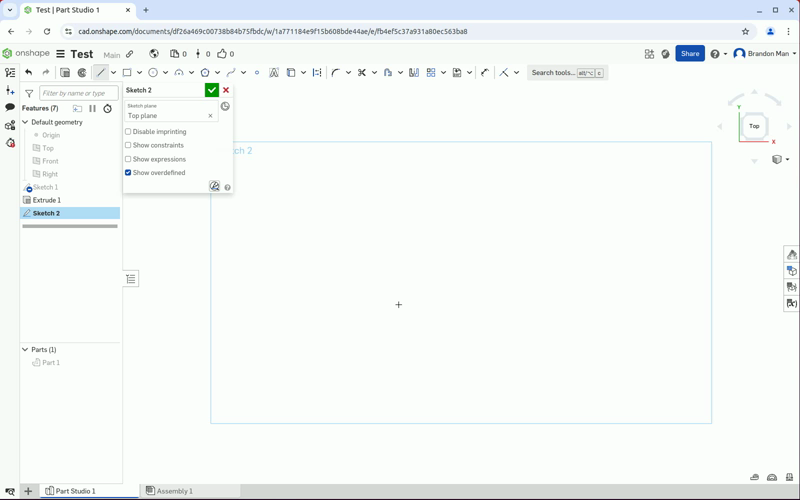
key_up(shift)
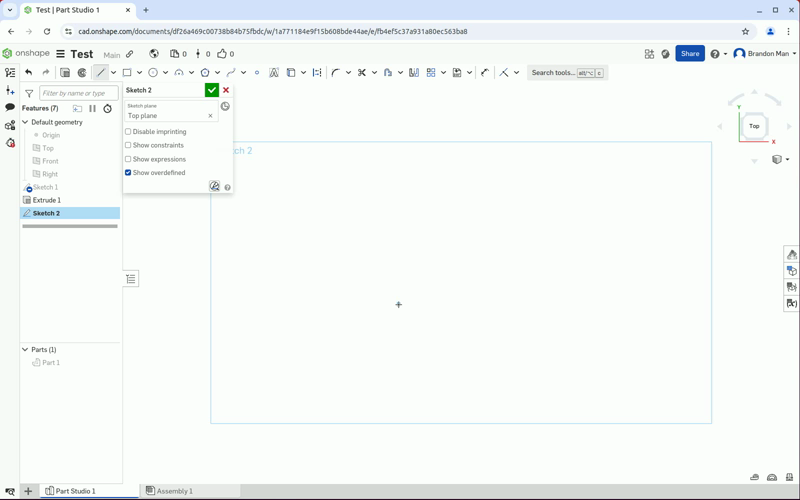
key_down(shift)
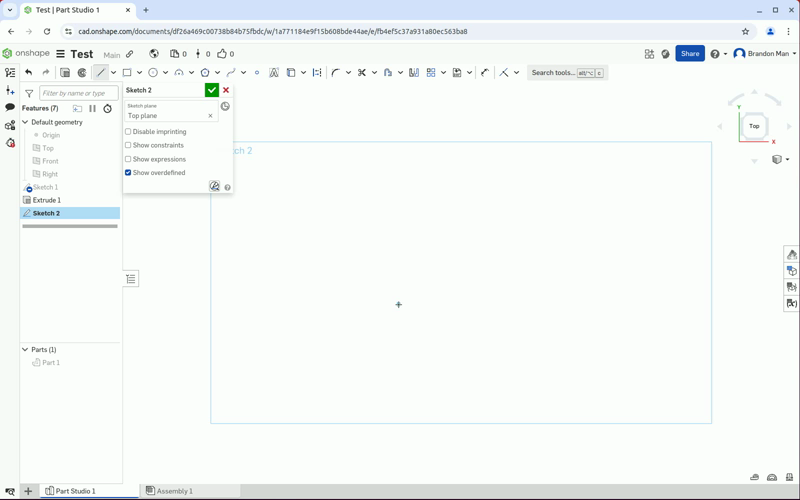
mouse_move(428, 304)
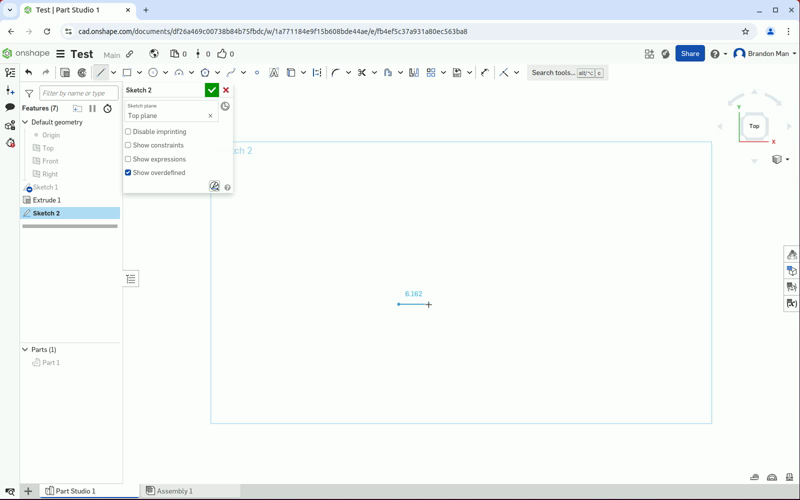
mouse_move(404, 304)
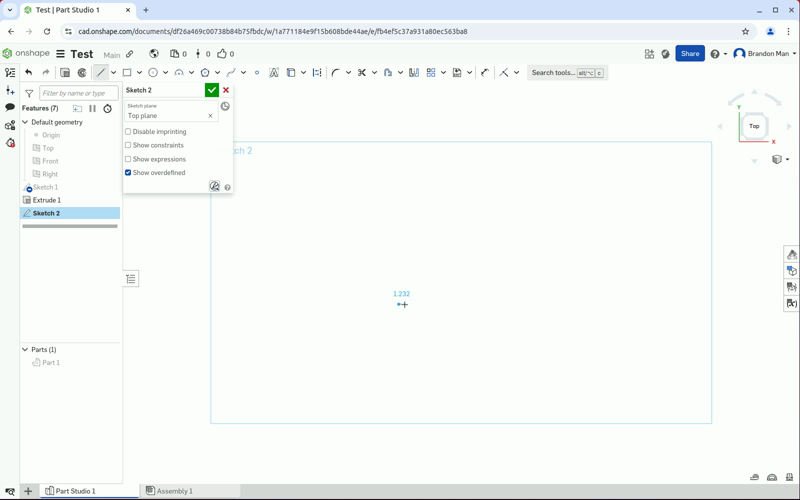
scroll(6)
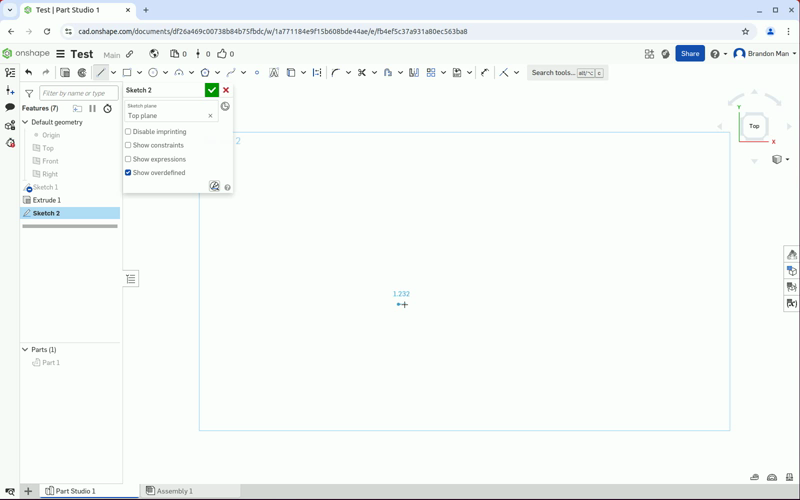
scroll(6)
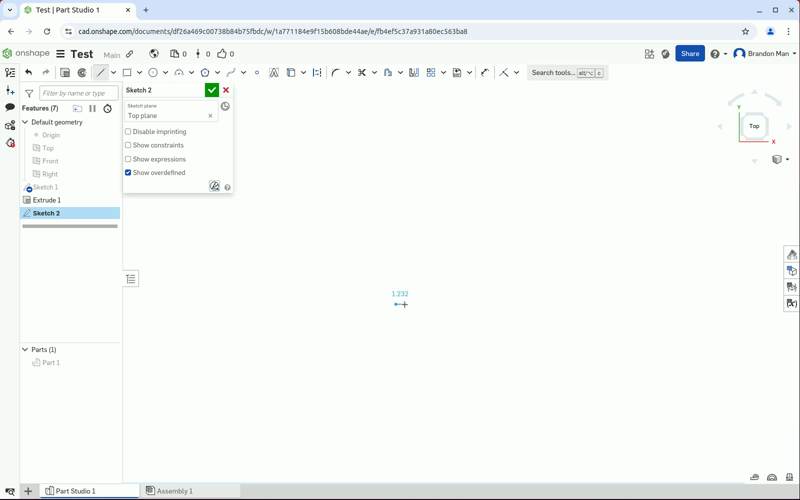
scroll(6)
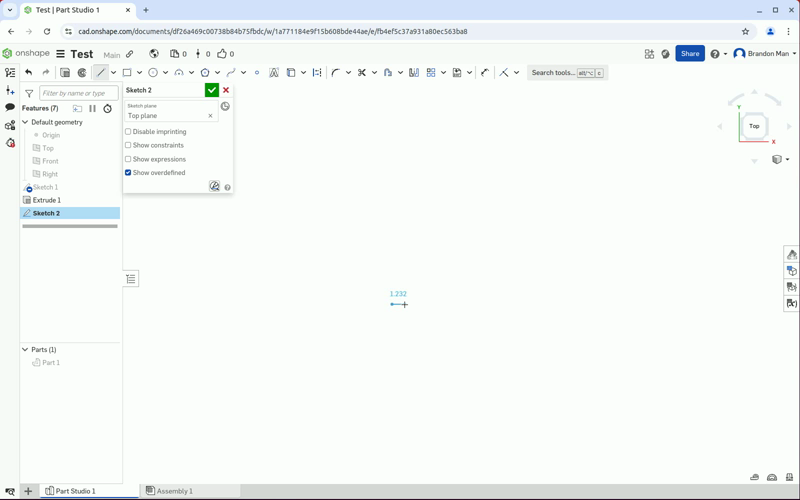
scroll(6)
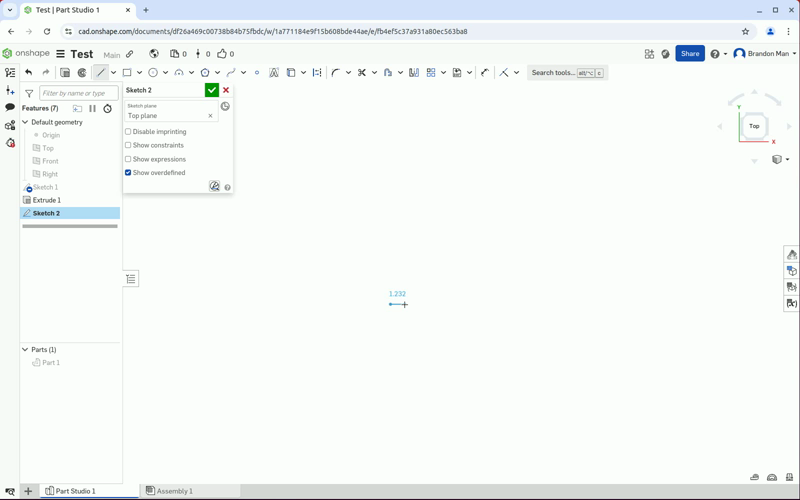
scroll(6)
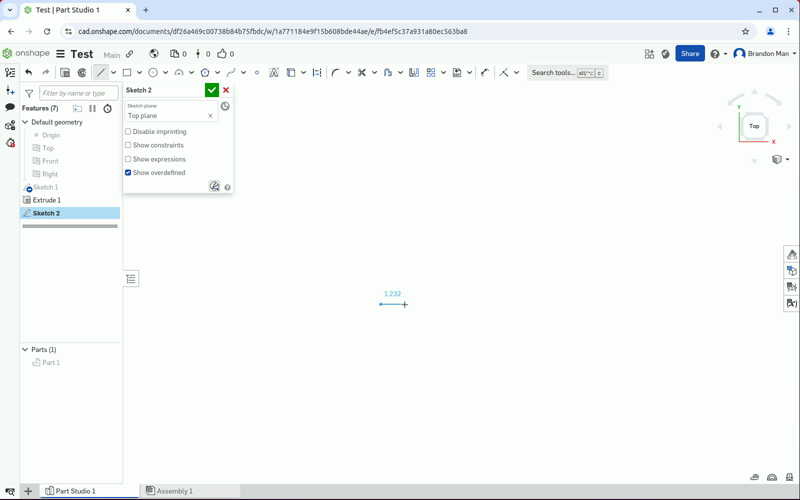
scroll(6)
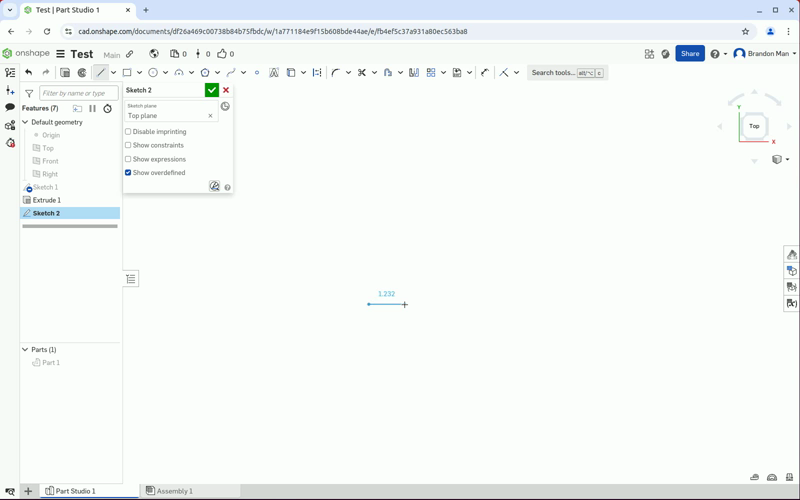
scroll(6)
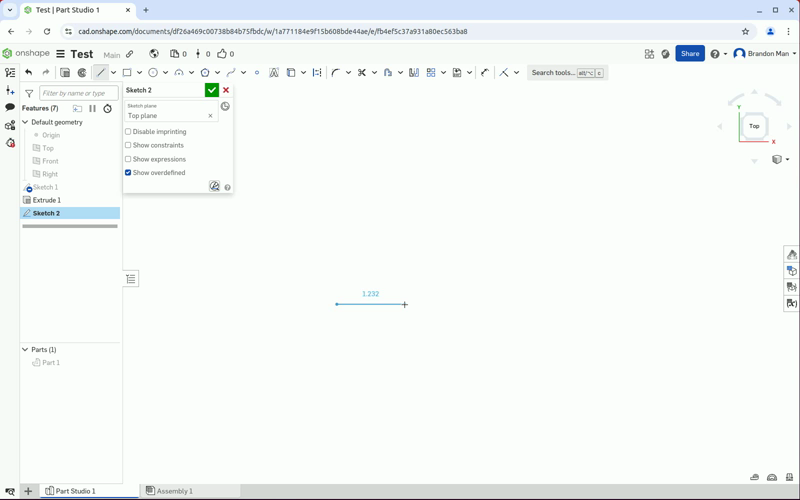
click(404, 304)
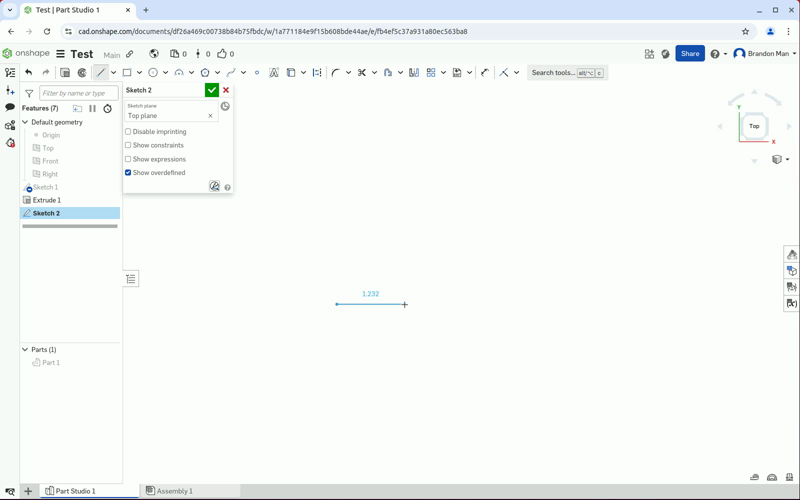
scroll(-6)
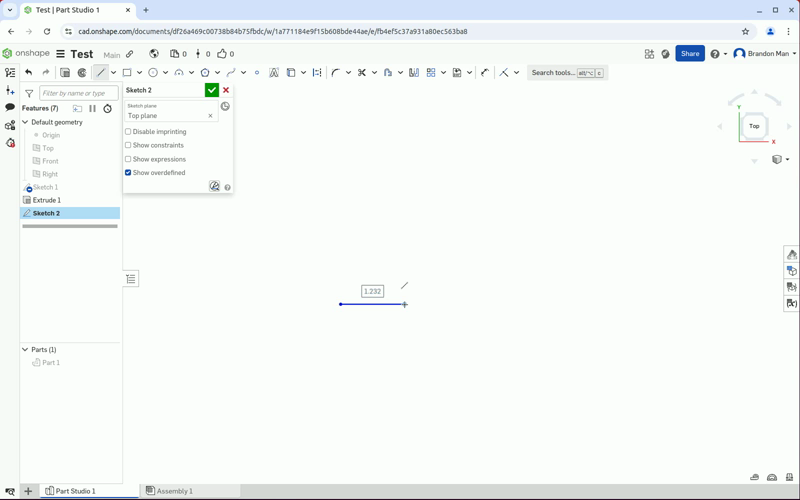
scroll(-6)
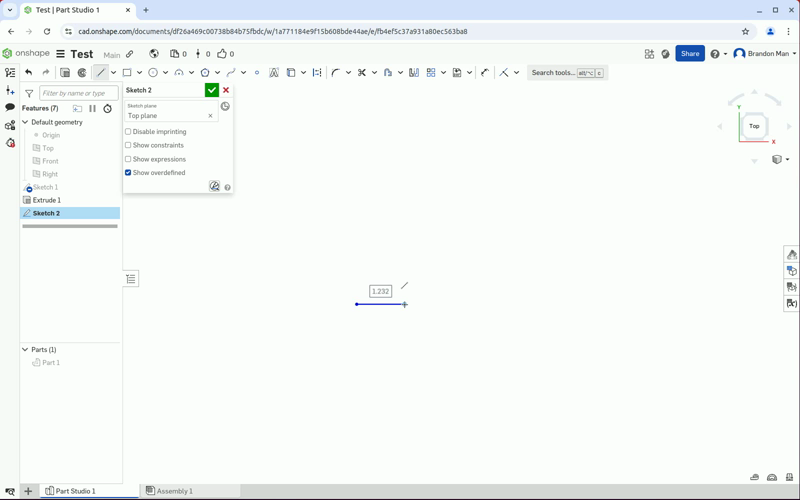
scroll(-6)
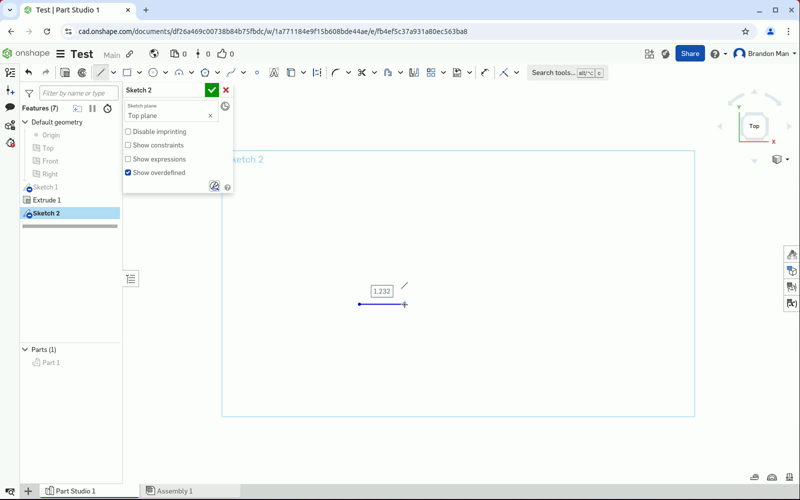
scroll(-6)
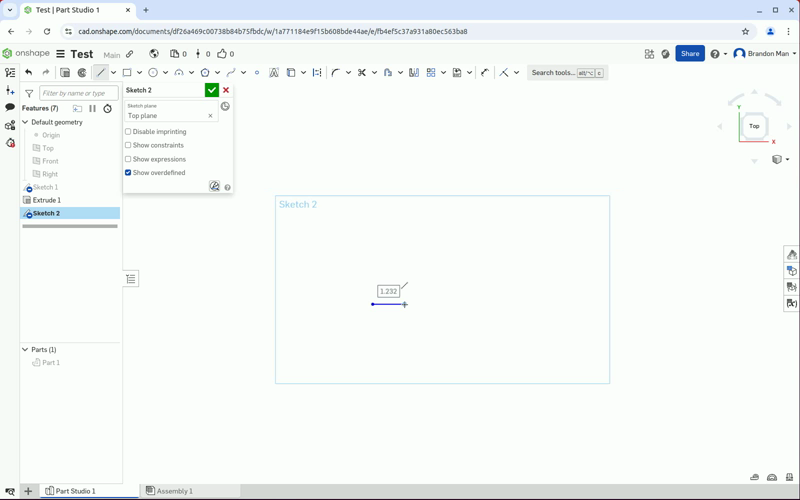
scroll(-6)
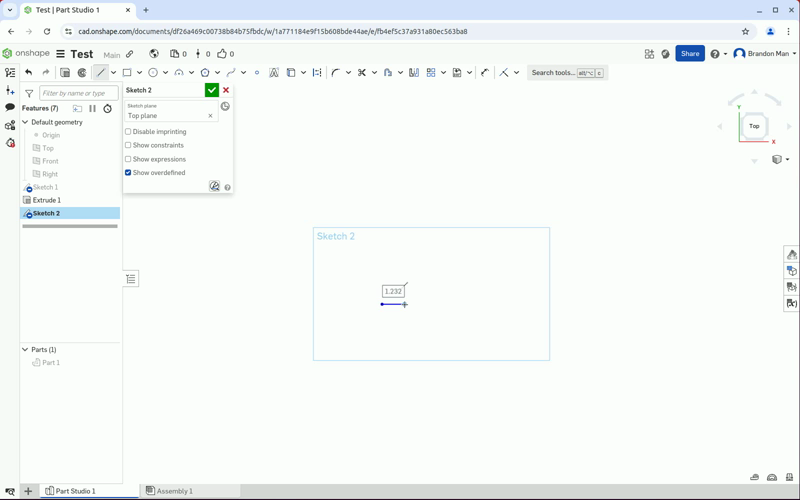
scroll(-6)
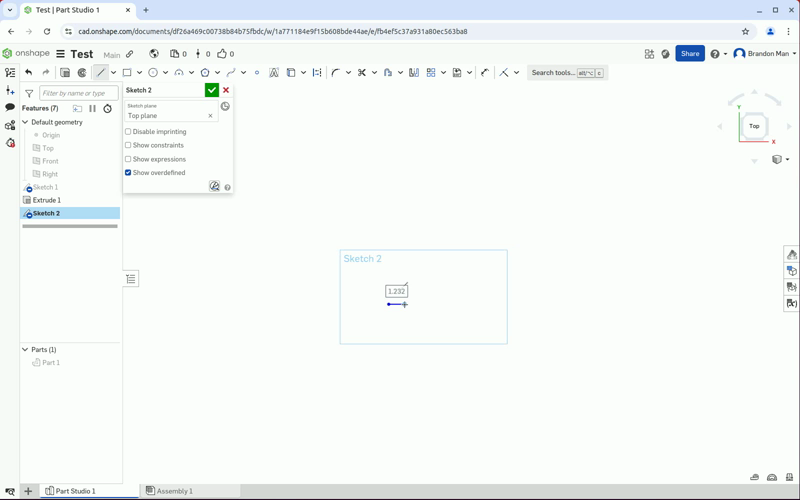
scroll(-6)
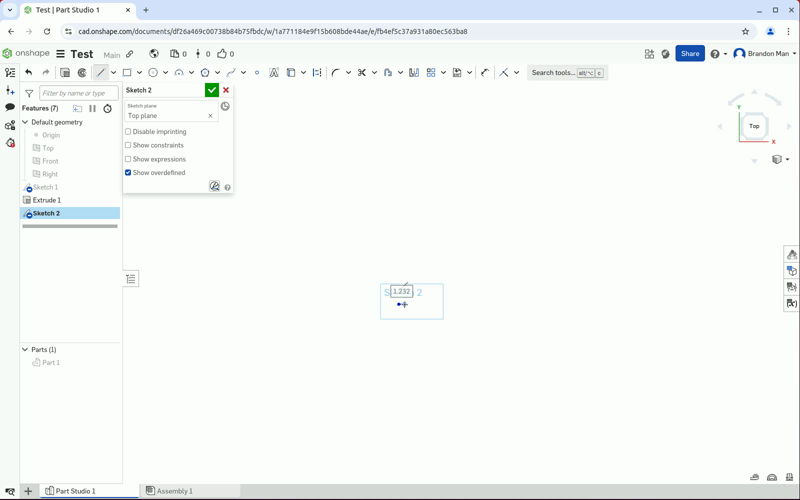
key_up(shift)
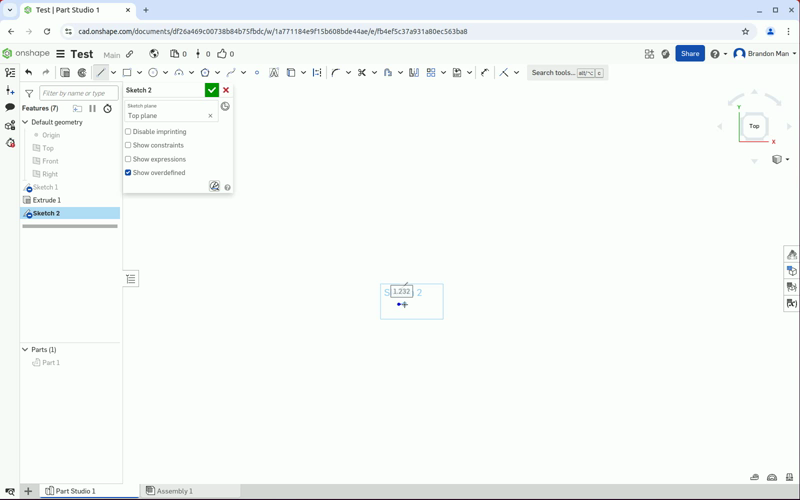
key_down(shift)
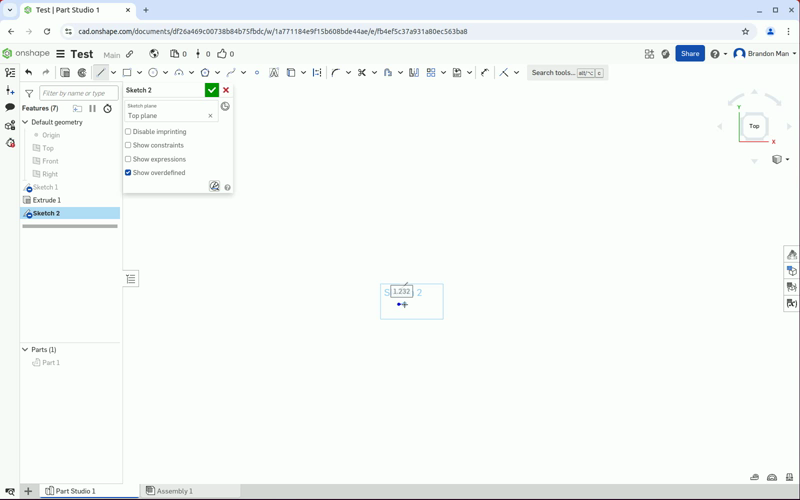
mouse_move(434, 304)
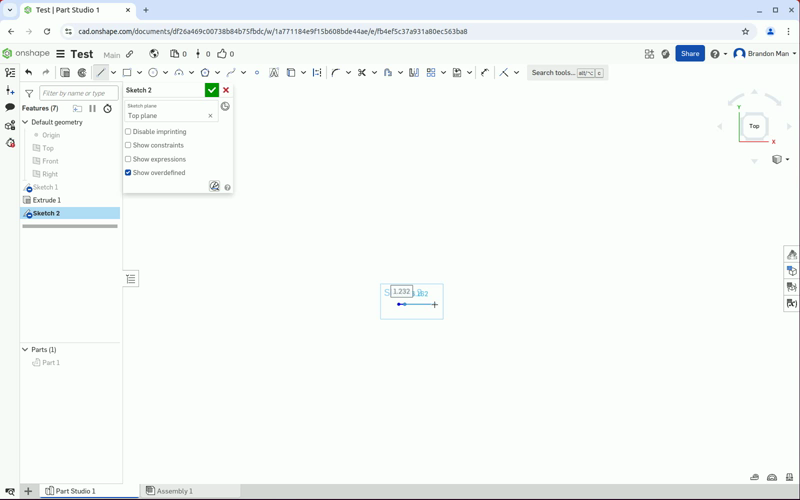
mouse_move(404, 261)
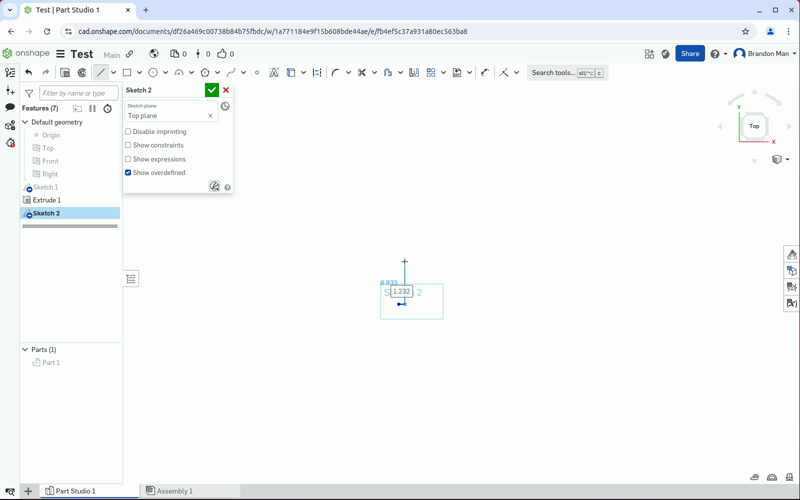
click(404, 261)
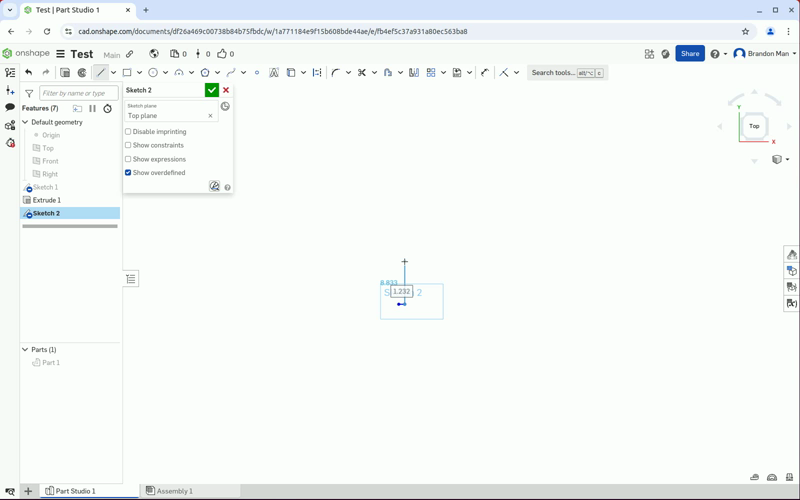
key_up(shift)
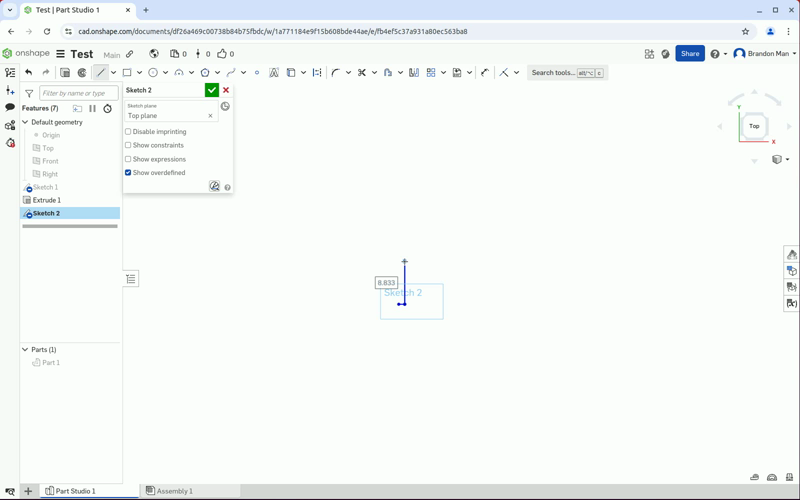
key_down(shift)
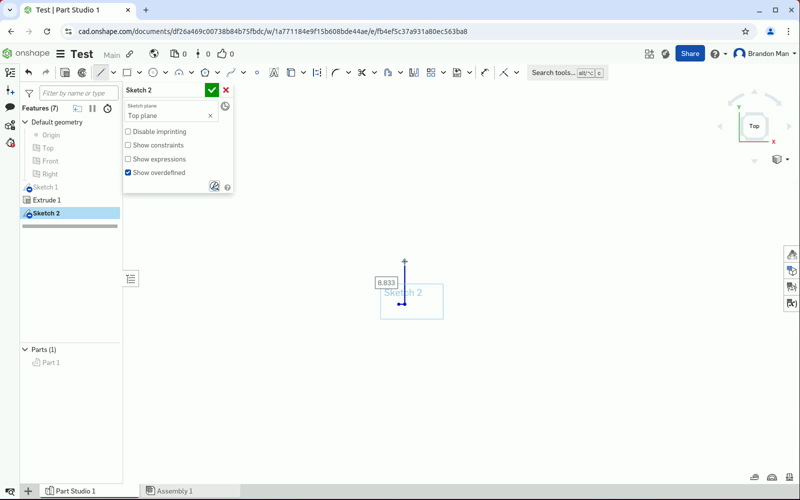
mouse_move(434, 261)
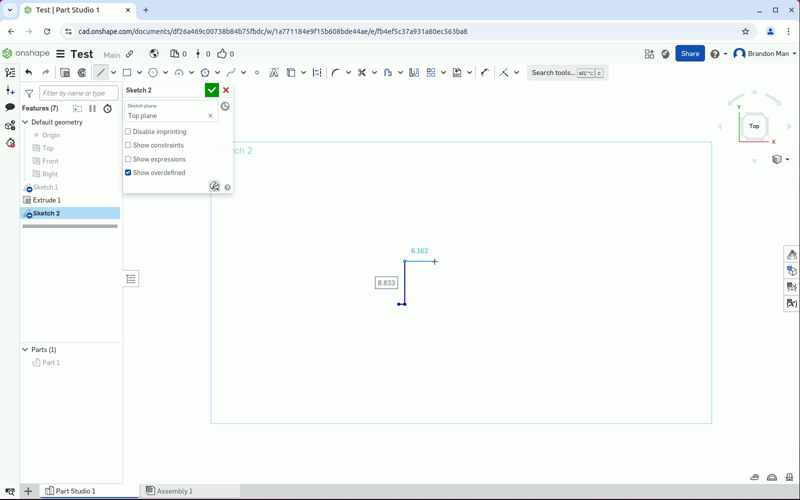
mouse_move(398, 261)
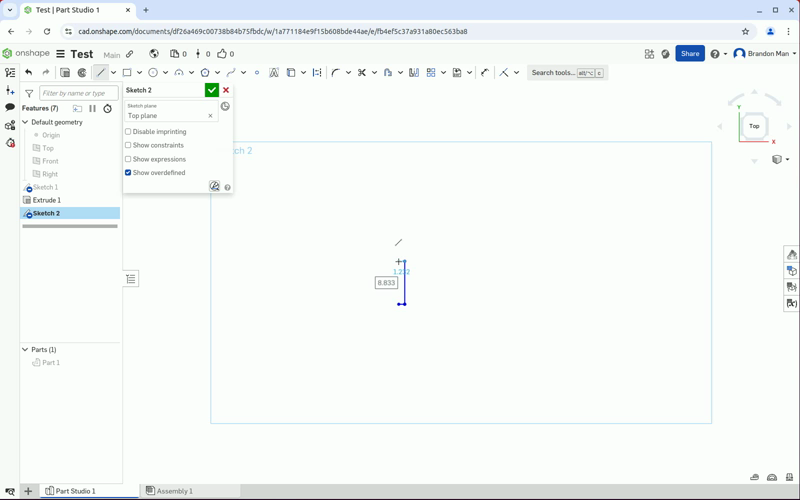
scroll(6)
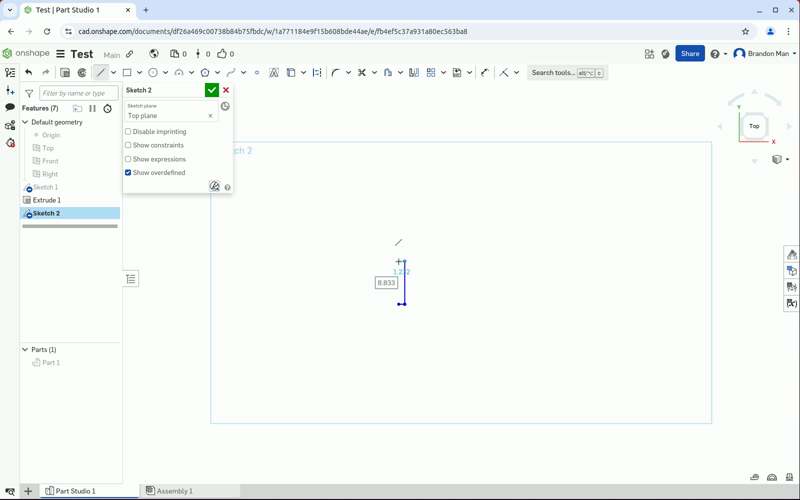
scroll(6)
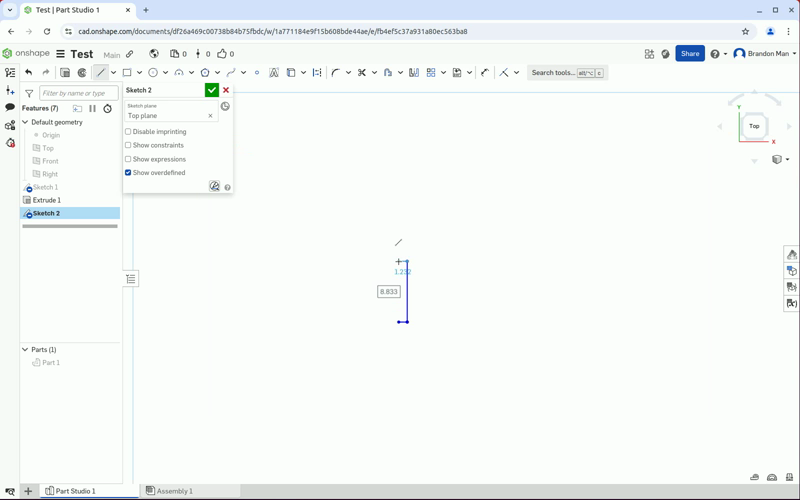
scroll(6)
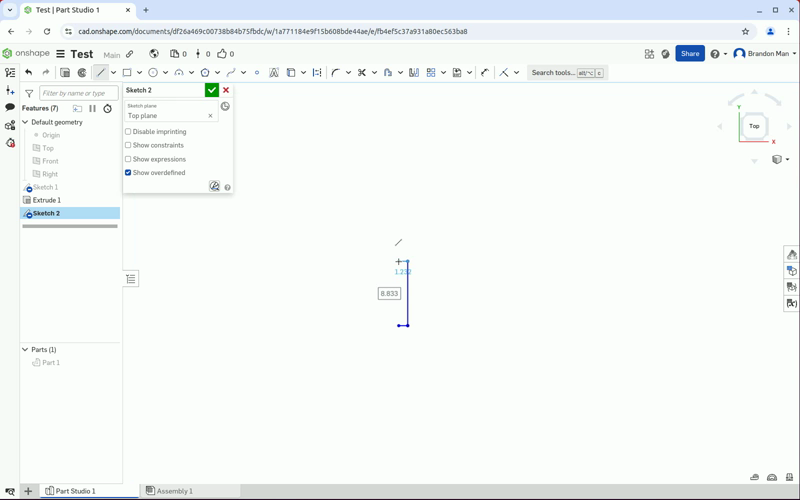
scroll(6)
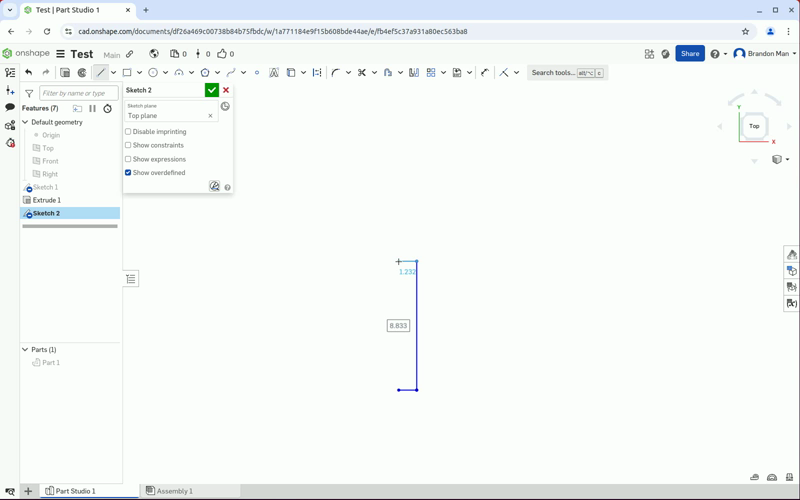
scroll(6)
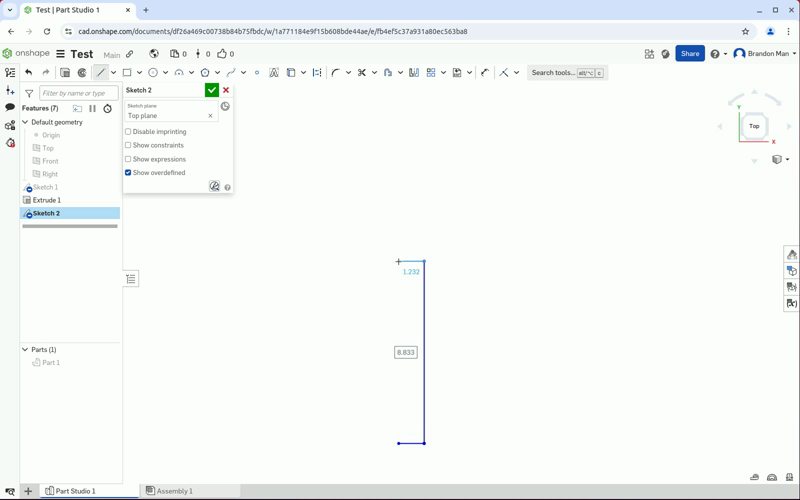
scroll(6)
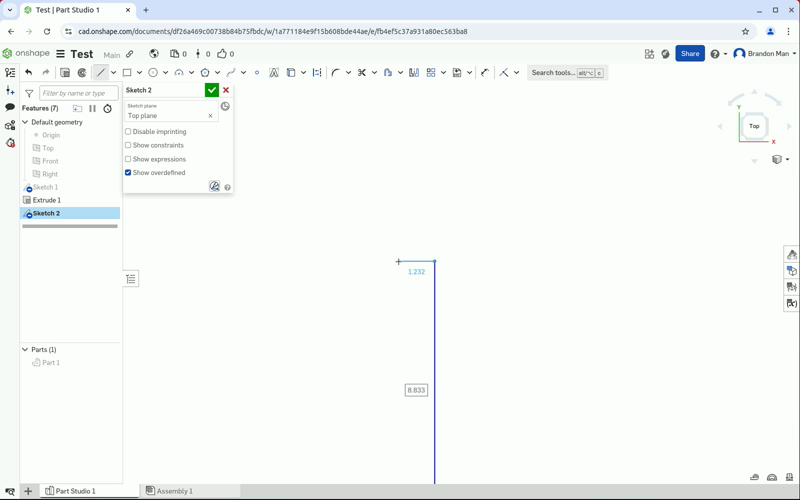
scroll(6)
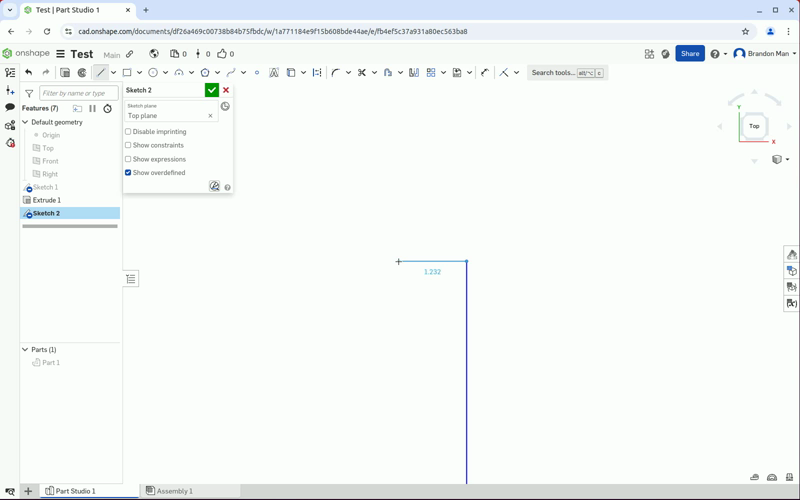
click(398, 261)
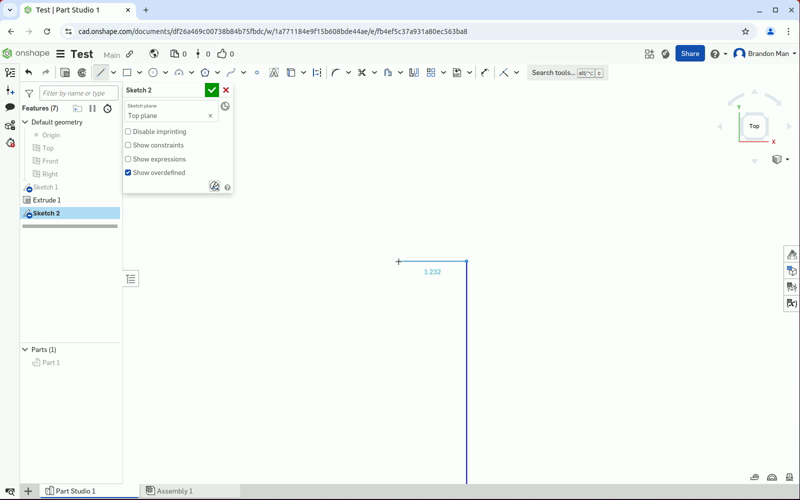
scroll(-6)
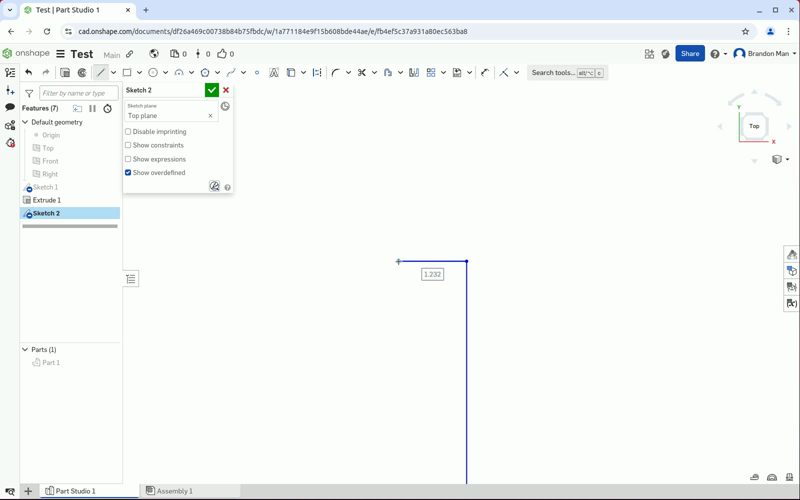
scroll(-6)
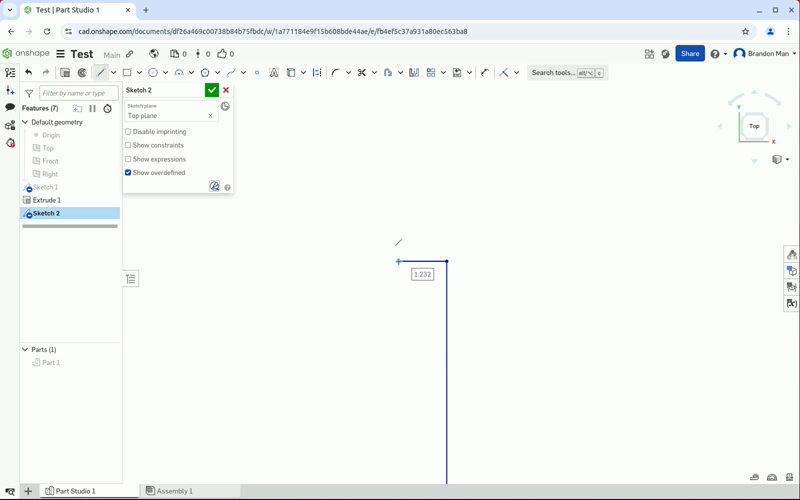
scroll(-6)
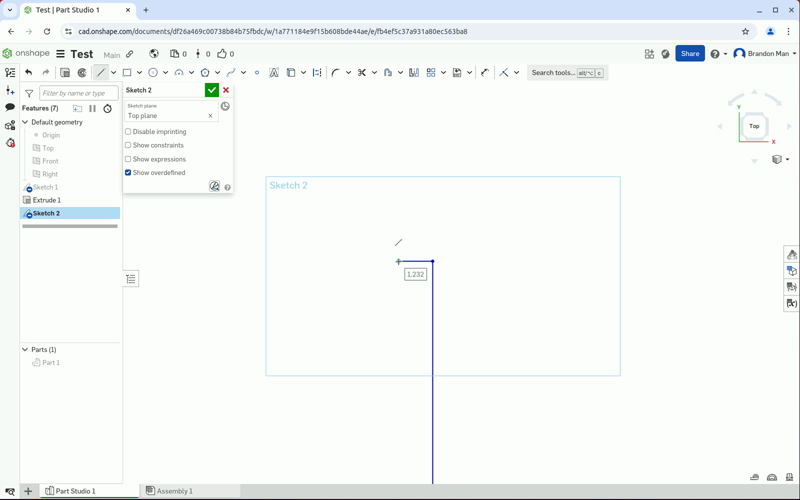
scroll(-6)
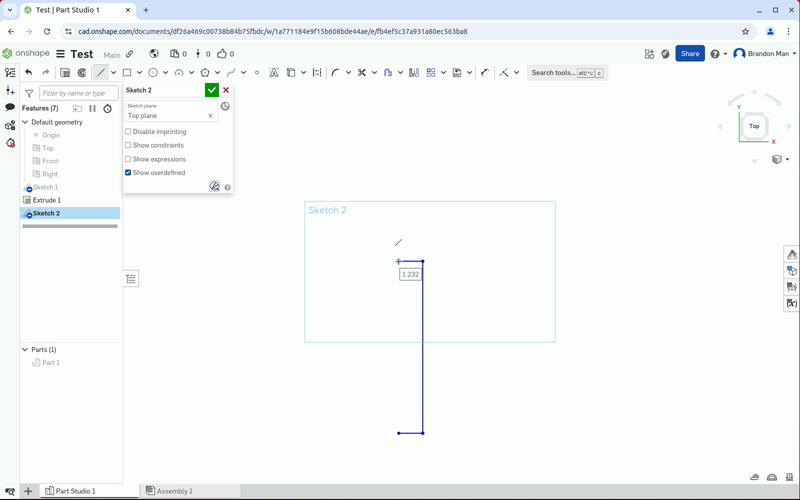
scroll(-6)
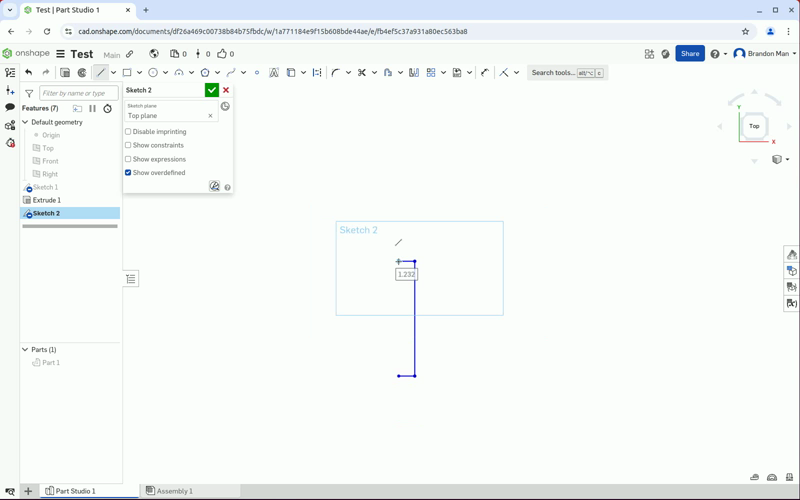
scroll(-6)
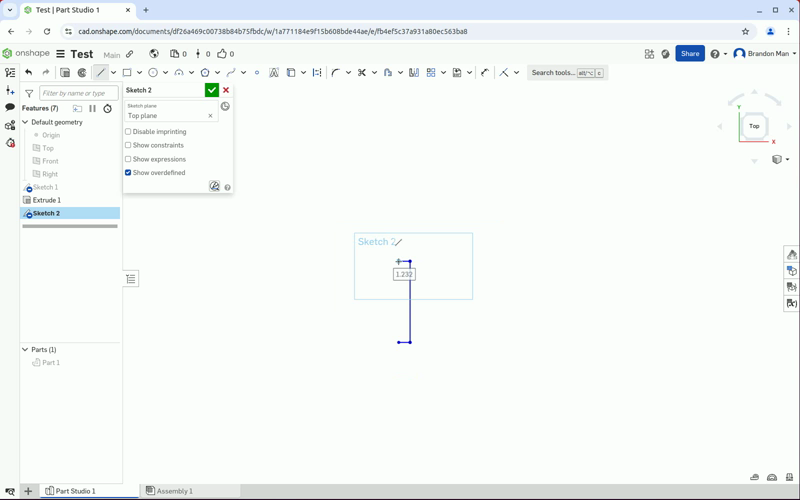
scroll(-6)
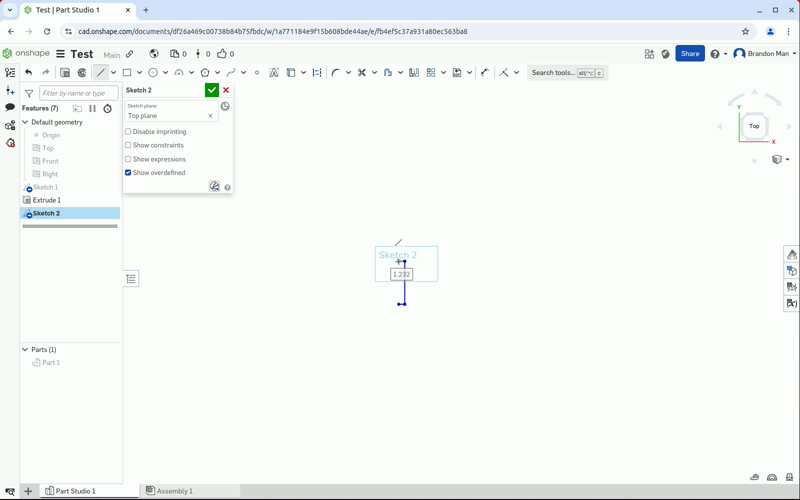
key_up(shift)
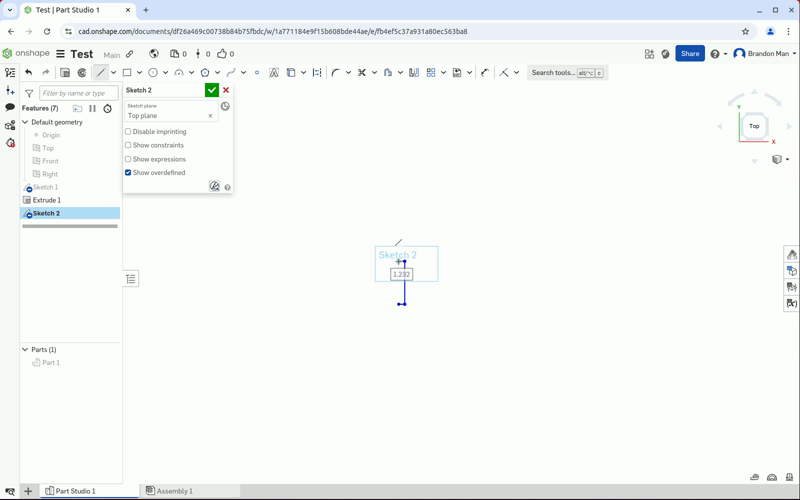
mouse_move(428, 261)
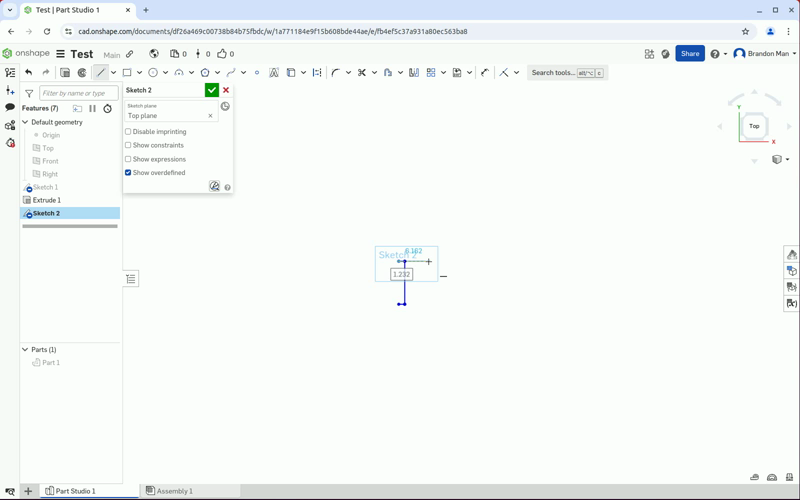
key_down(shift)
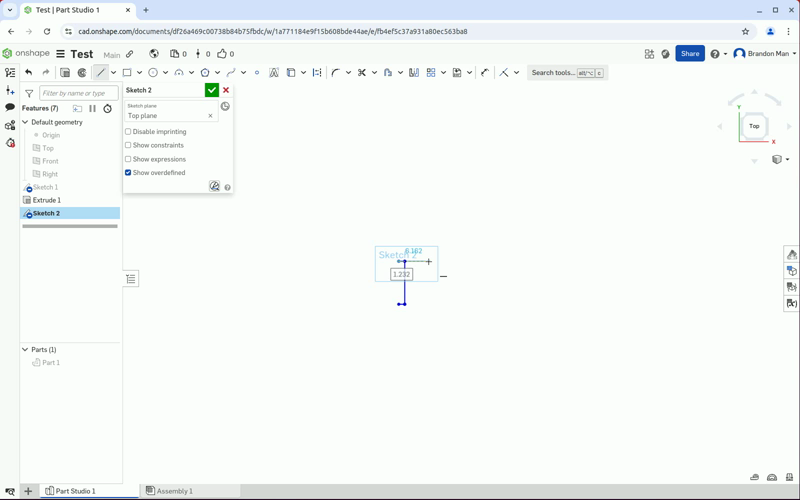
mouse_move(398, 304)
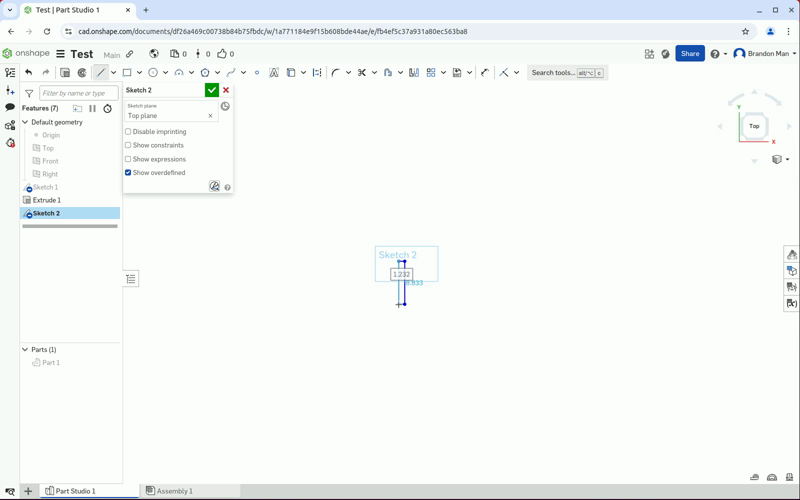
key_up(shift)
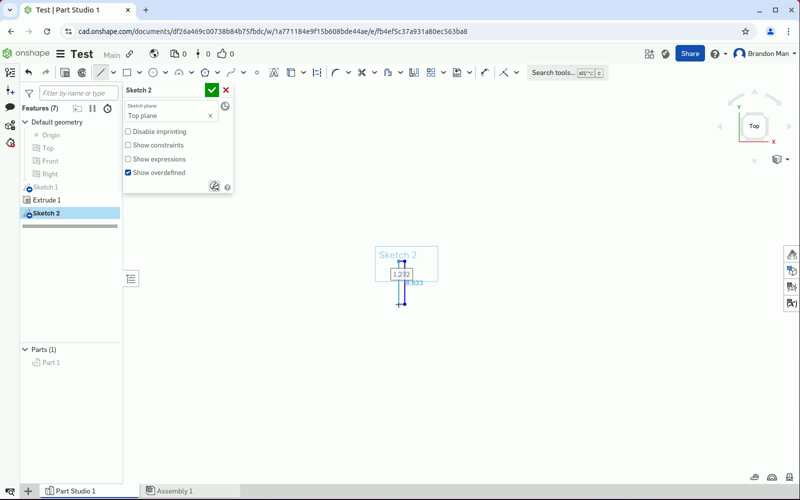
click(398, 304)
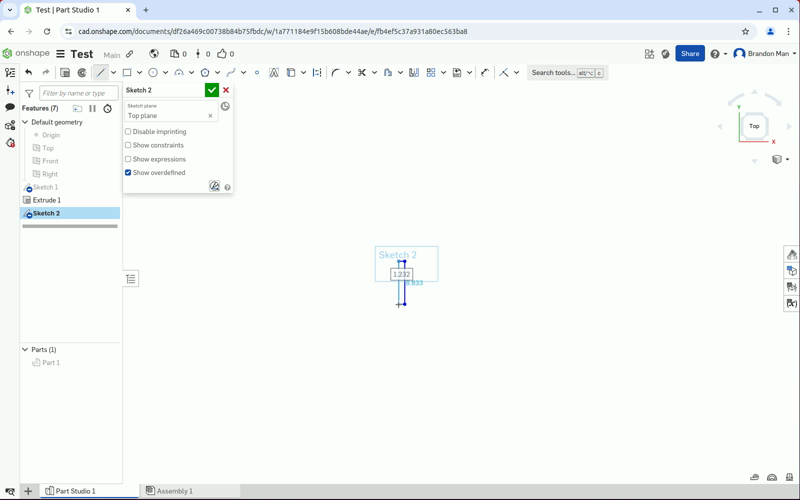
key(esc)
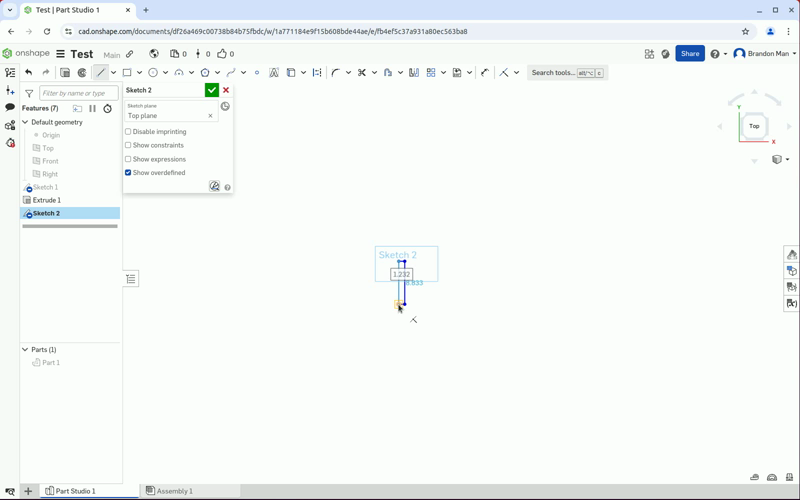
mouse_move(399, 267)
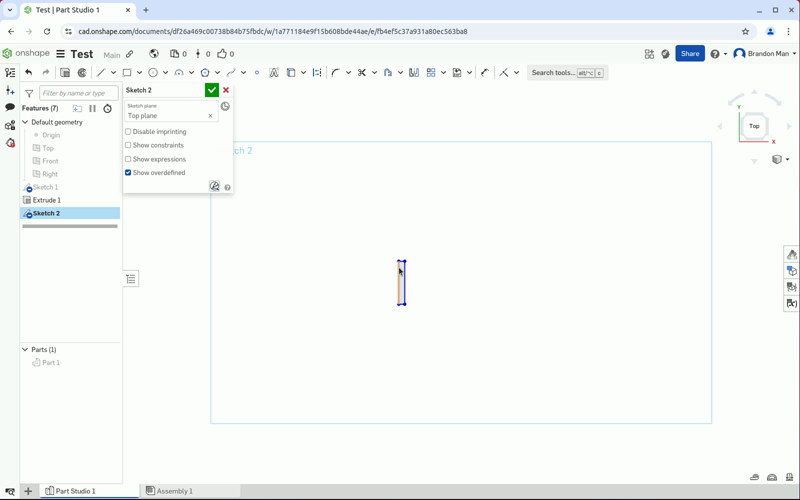
scroll(6)
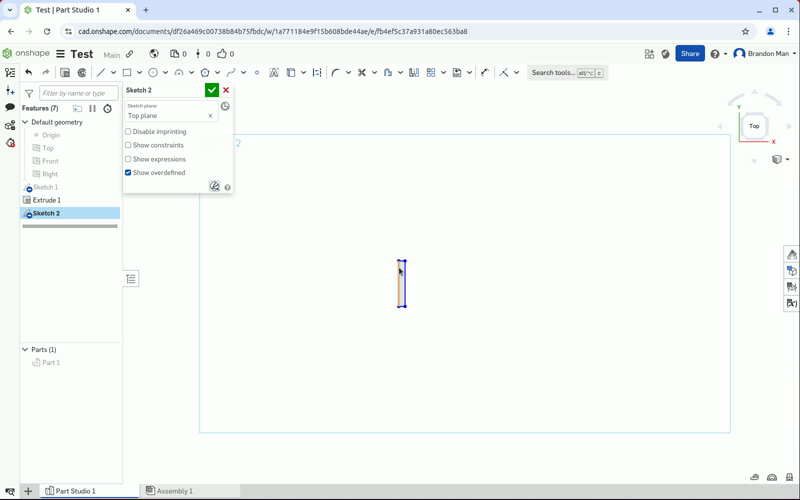
scroll(6)
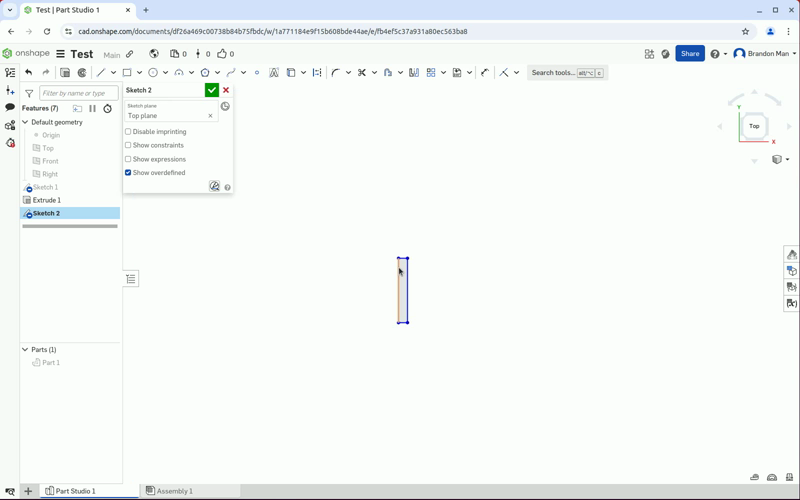
scroll(6)
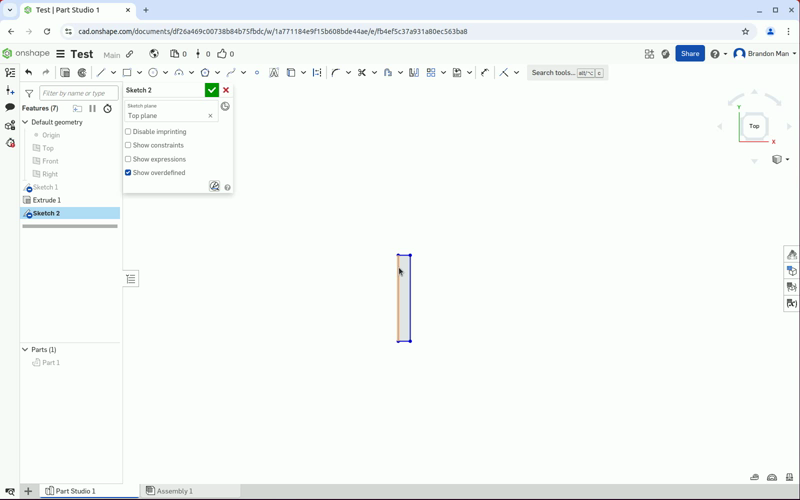
scroll(6)
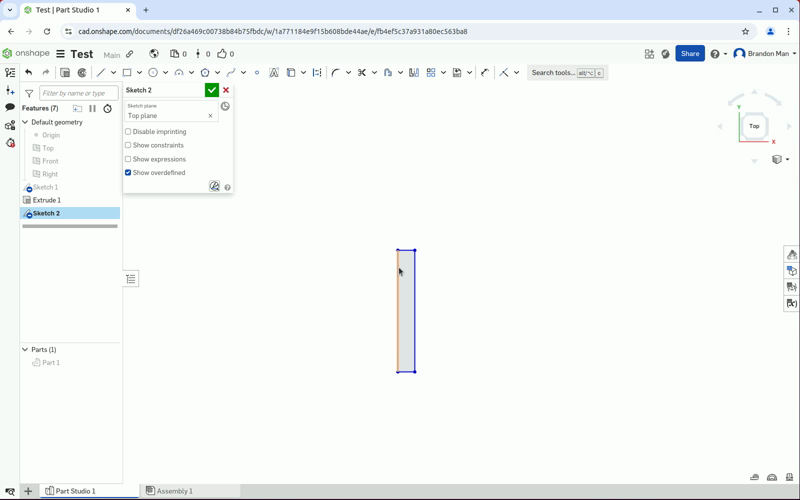
scroll(6)
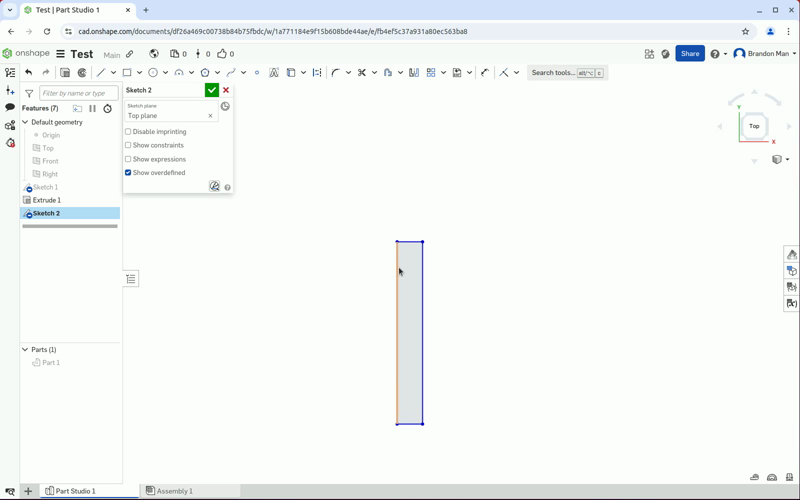
scroll(6)
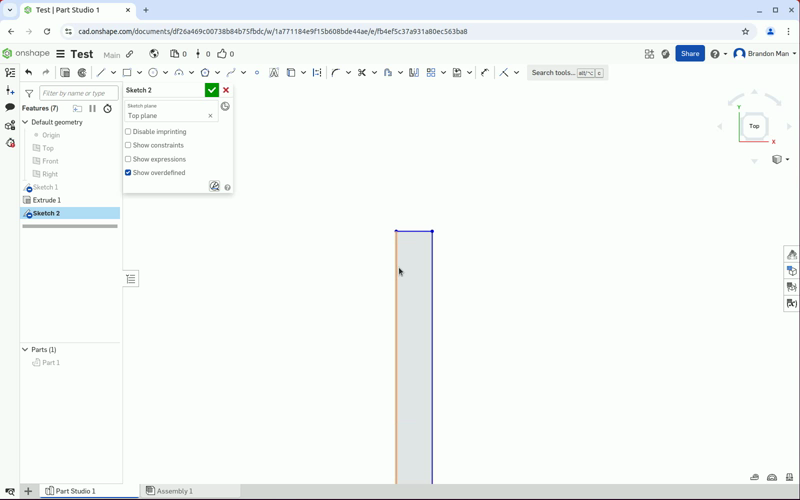
scroll(6)
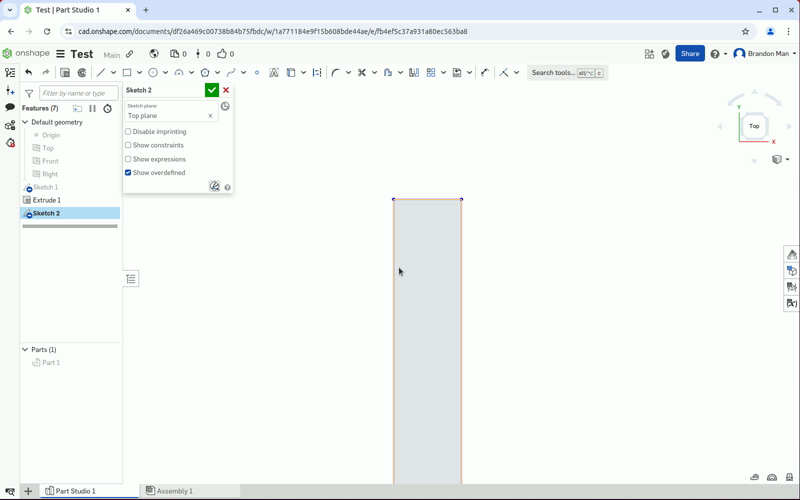
click(399, 267)
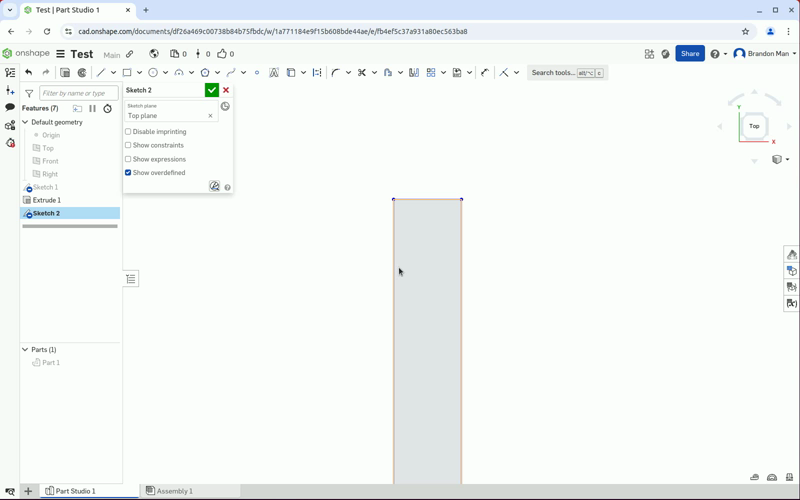
scroll(-6)
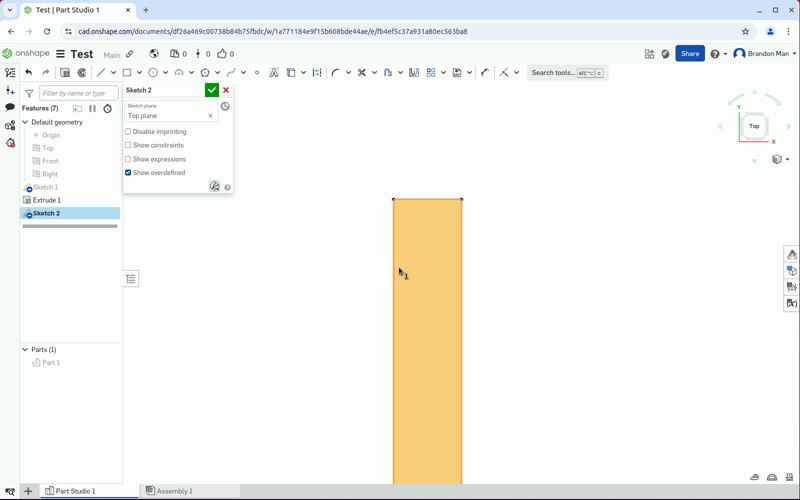
scroll(-6)
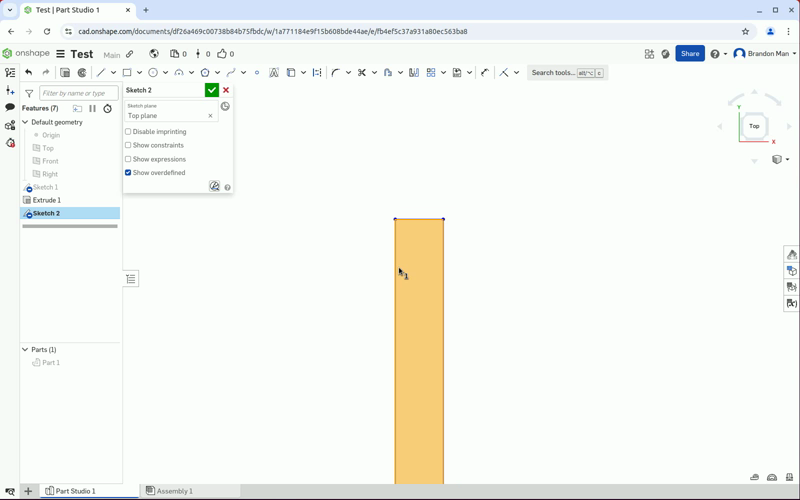
scroll(-6)
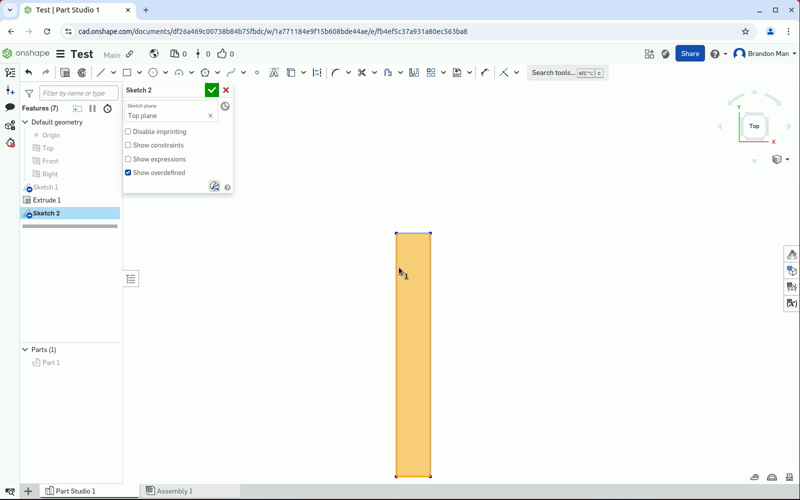
scroll(-6)
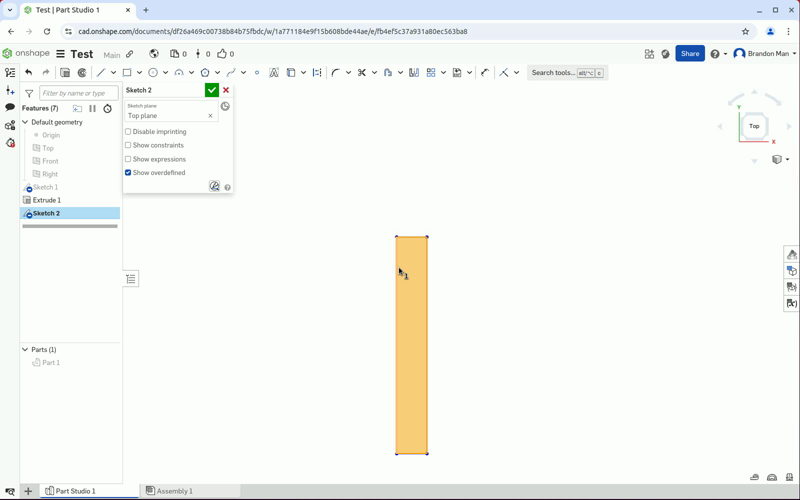
scroll(-6)
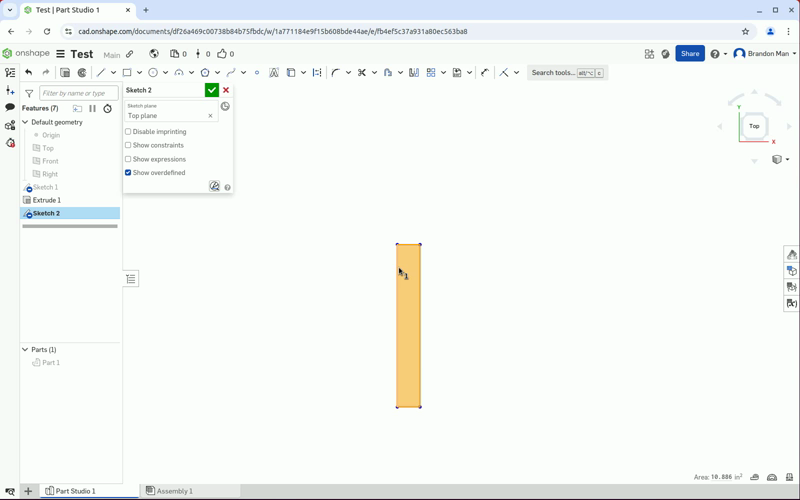
scroll(-6)
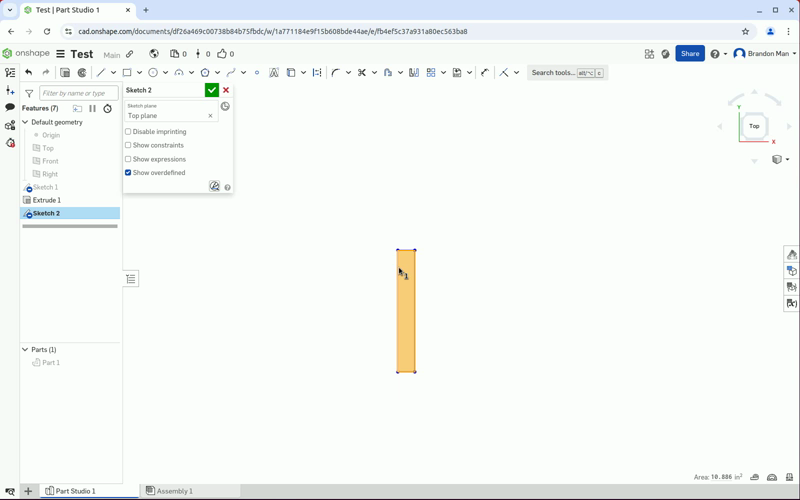
scroll(-6)
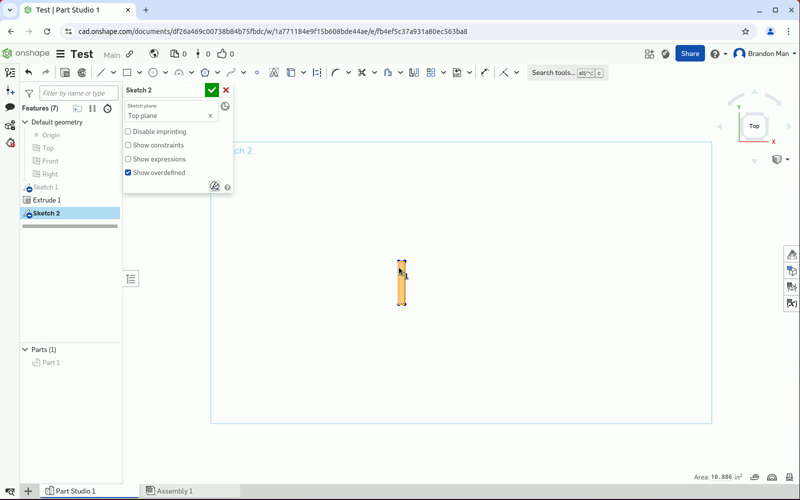
mouse_move(73, 352)
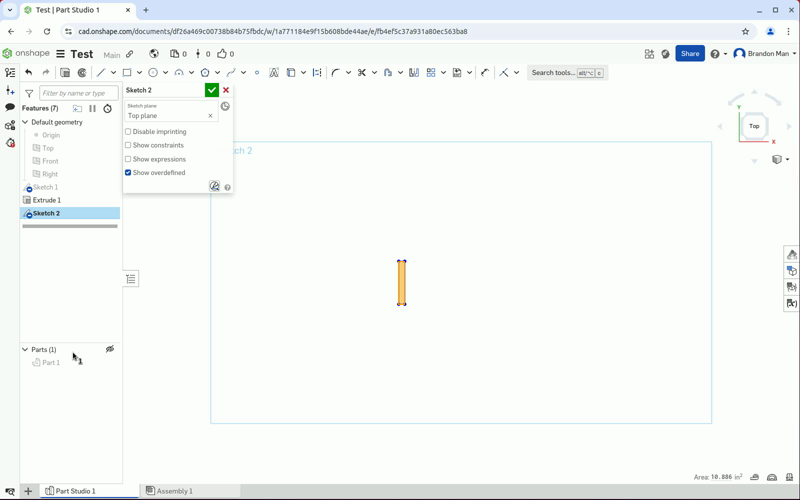
key(shift+y)
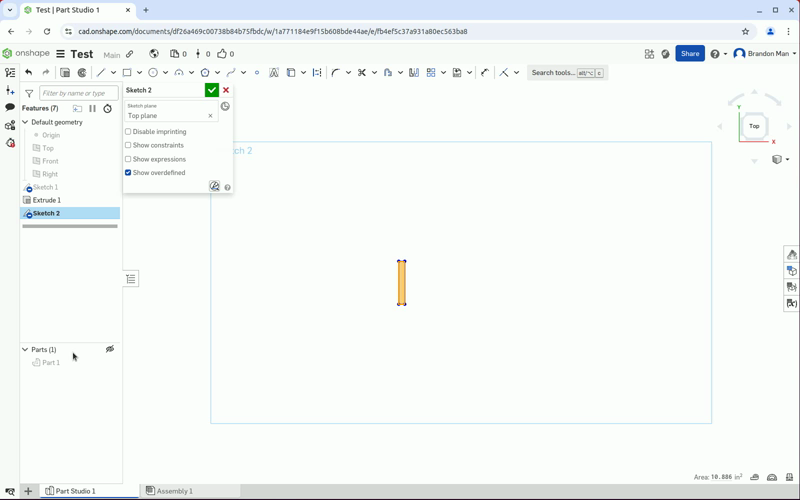
key(shift+e)
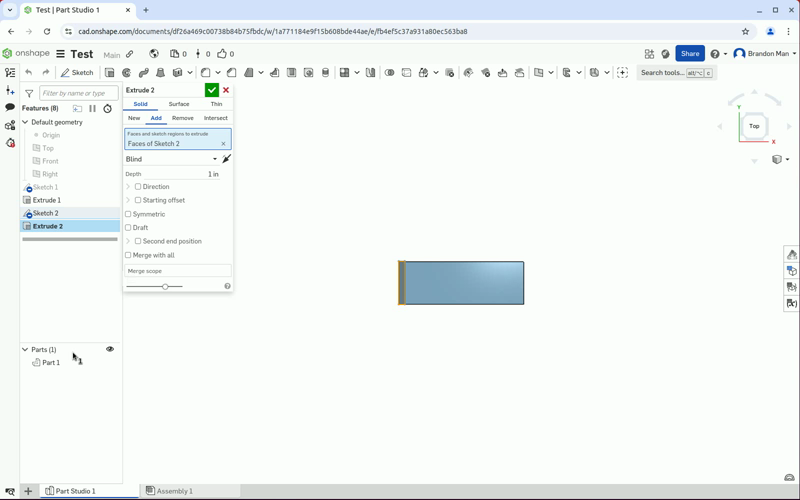
mouse_move(143, 106)
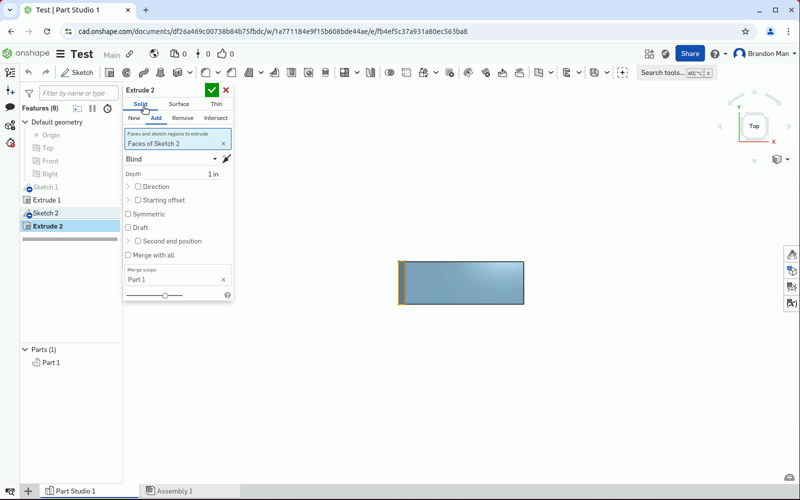
click(143, 106)
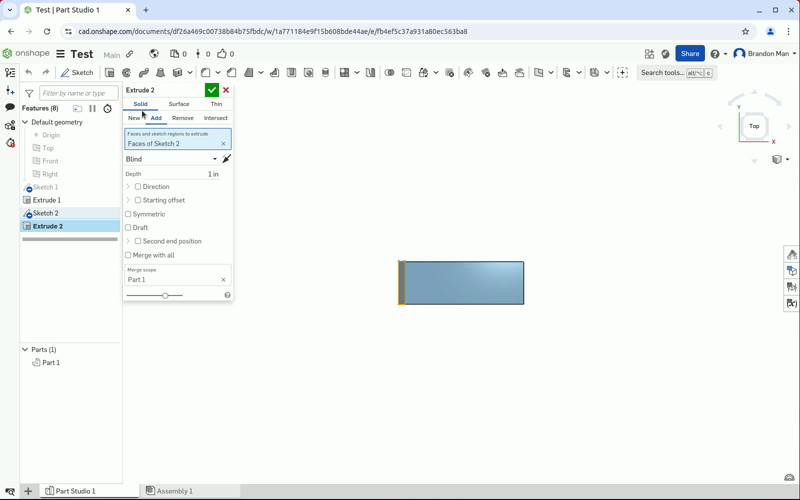
mouse_move(137, 120)
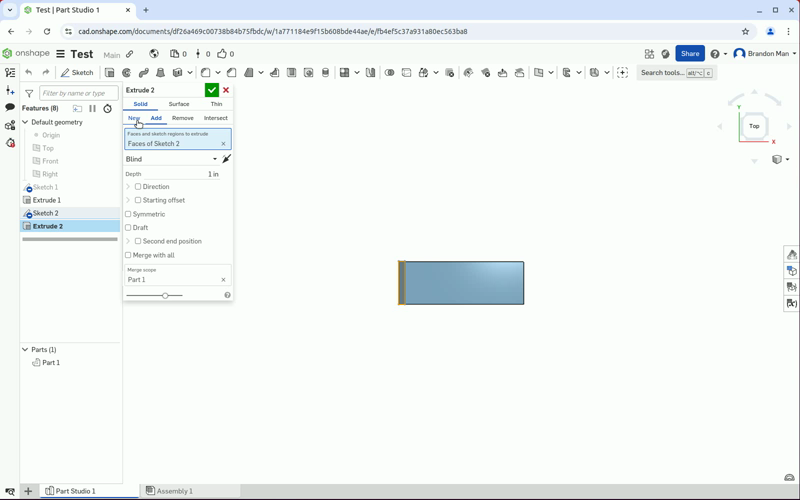
click(137, 120)
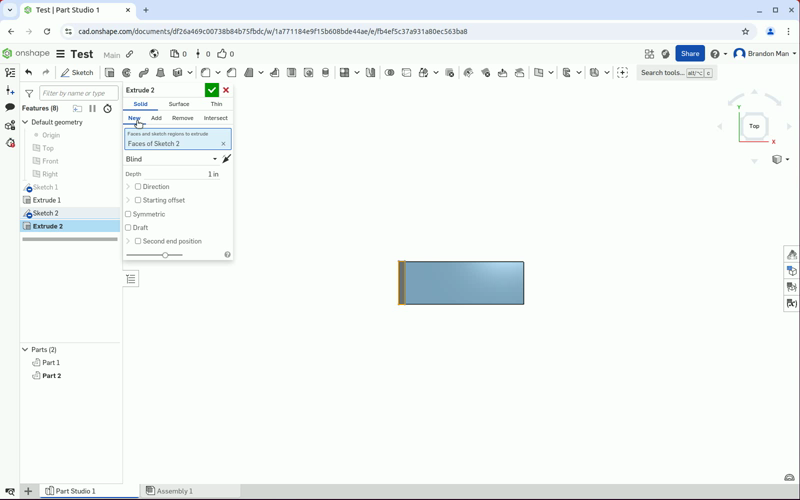
key(tab, 4)
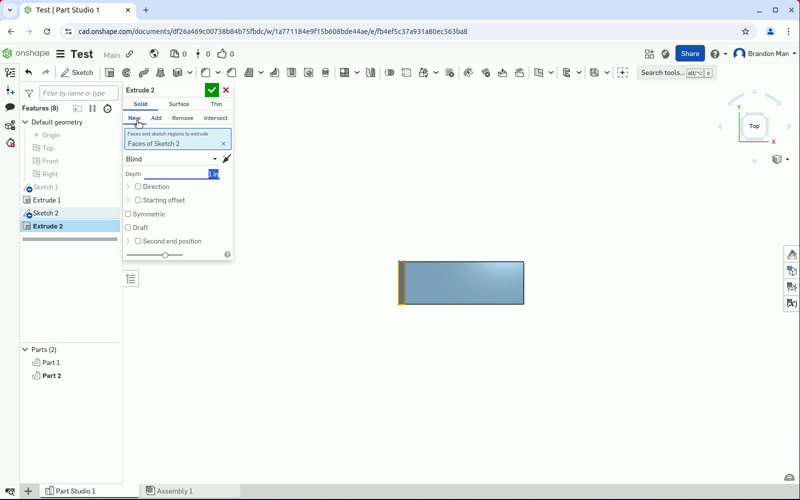
text(4.333)
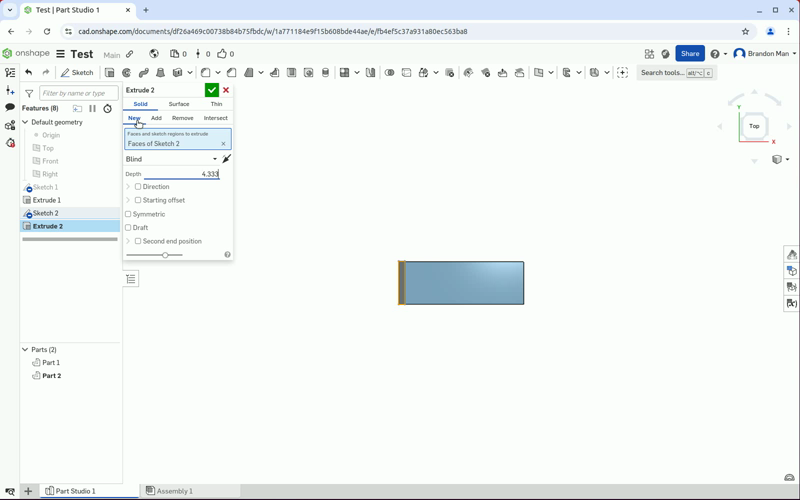
key(enter)
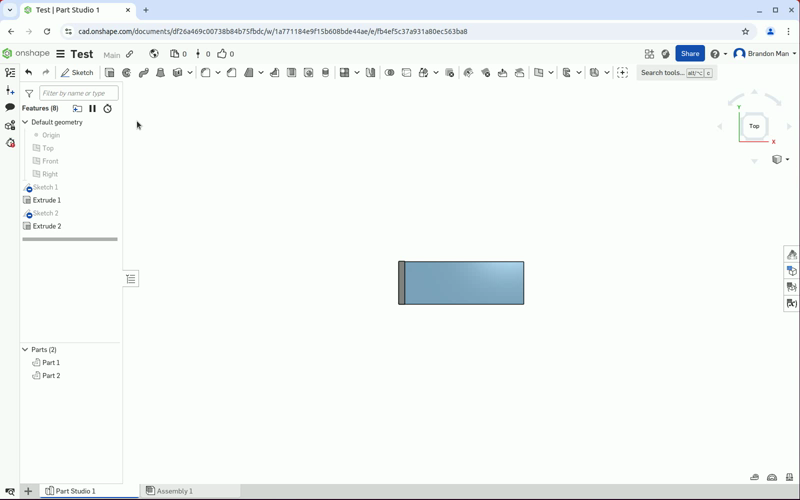
key(shift+h)
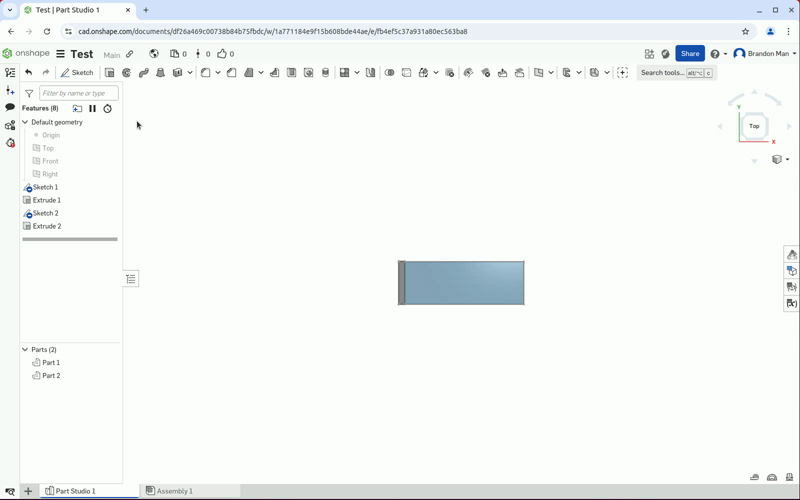
key(shift+h)
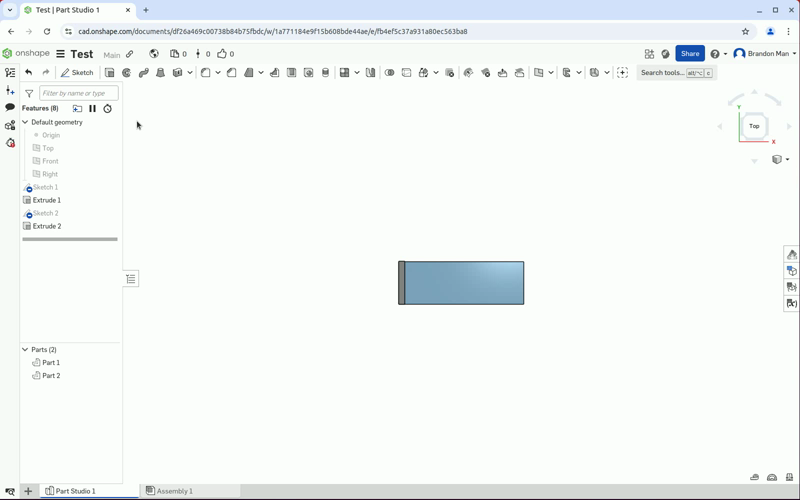
mouse_move(73, 189)
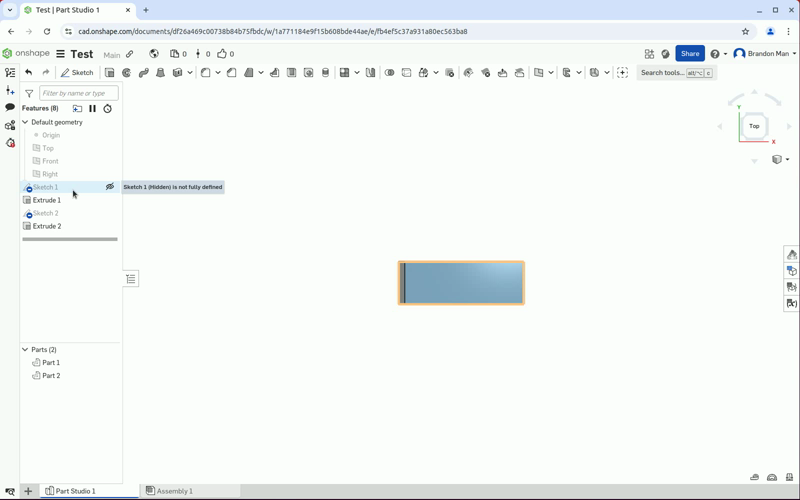
click(73, 189)
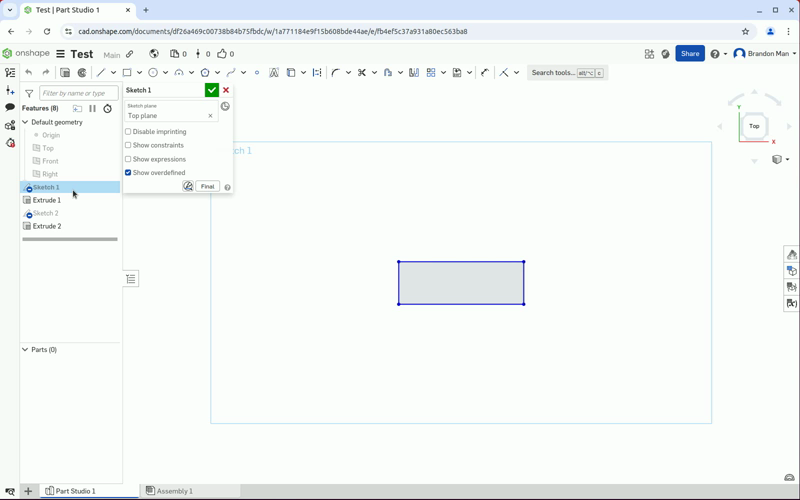
mouse_move(229, 92)
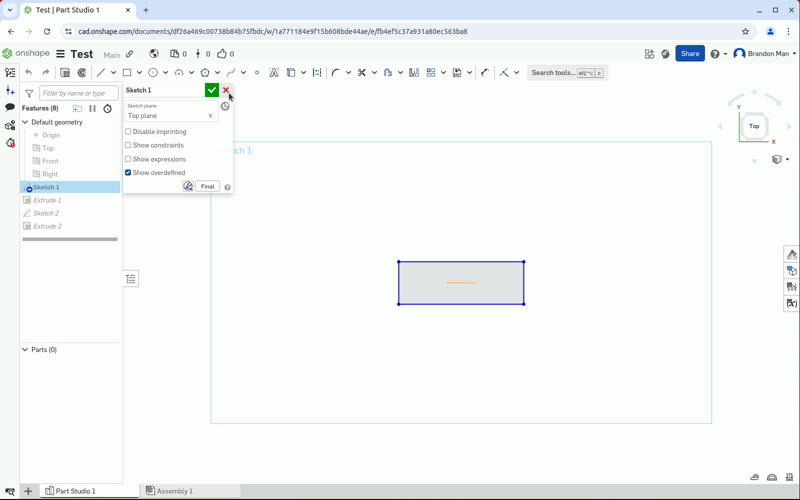
click(229, 92)
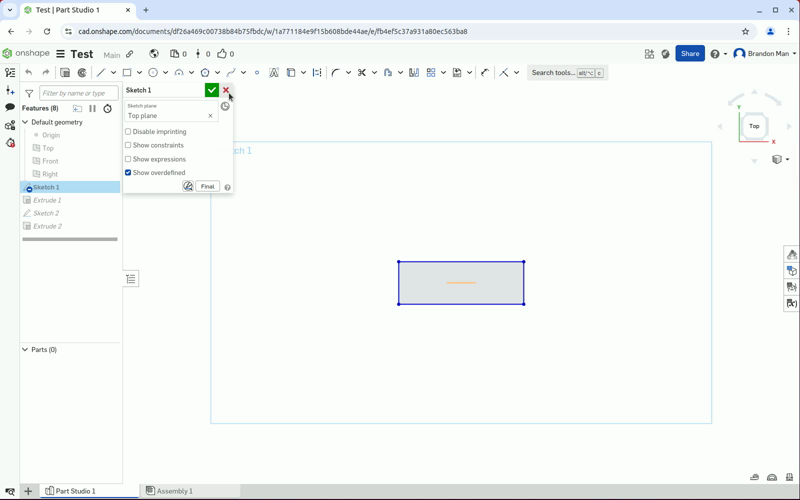
key(shift+s)
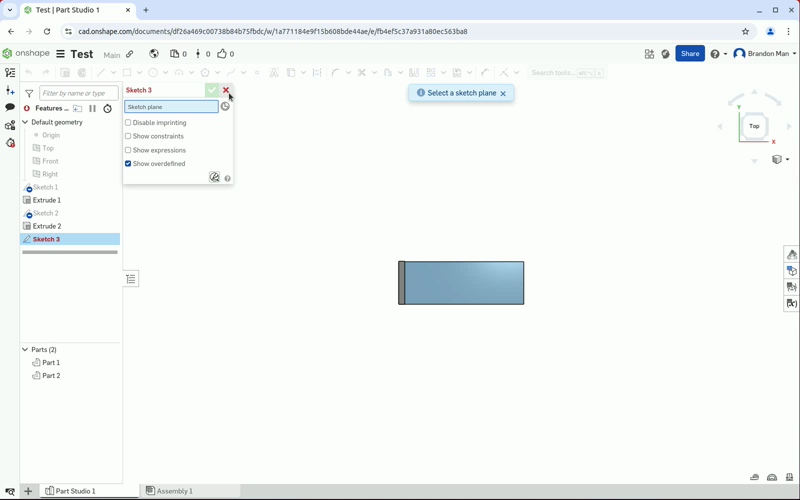
mouse_move(73, 150)
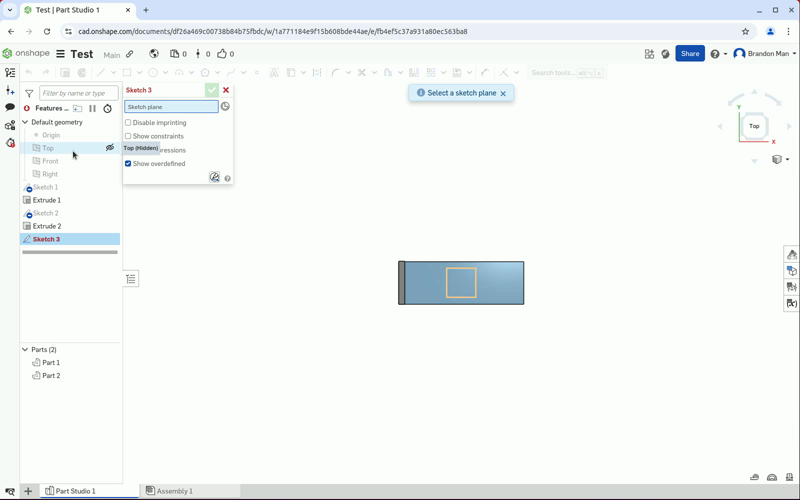
click(73, 150)
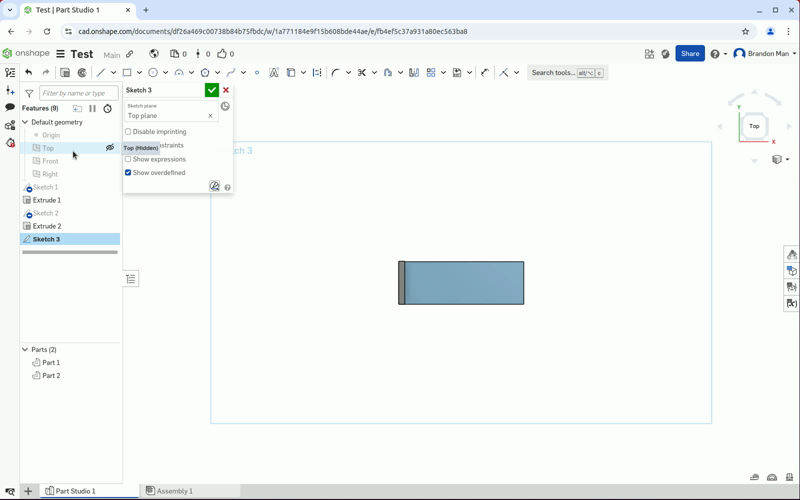
mouse_move(73, 352)
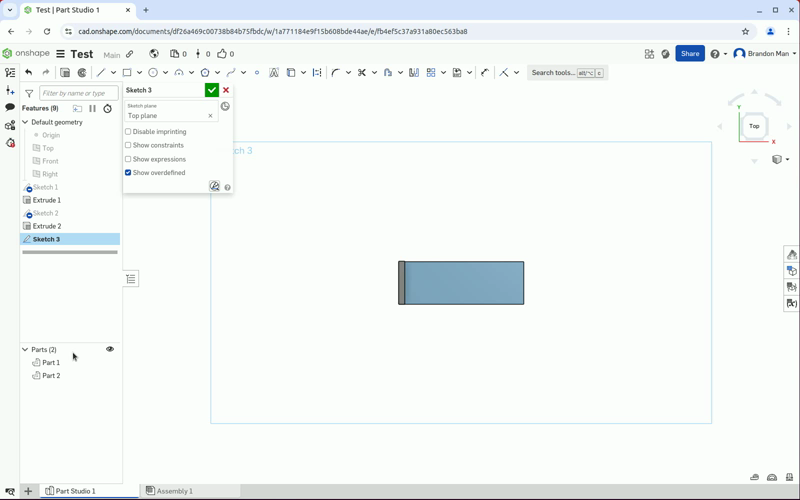
key(y)
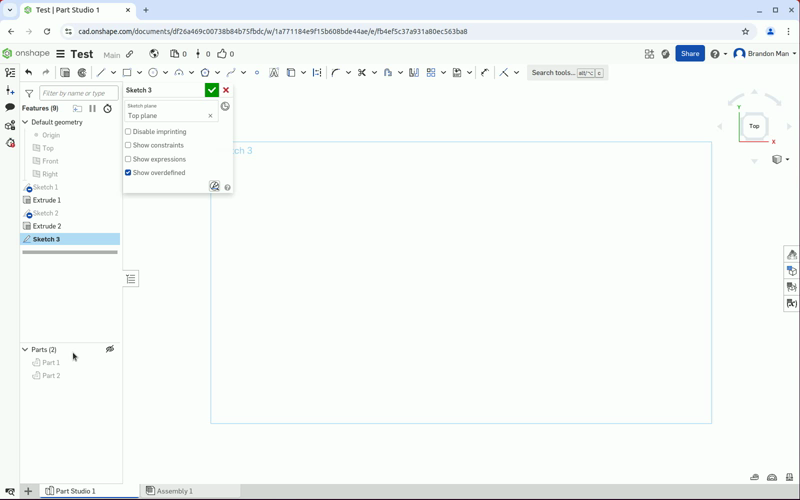
key(l)
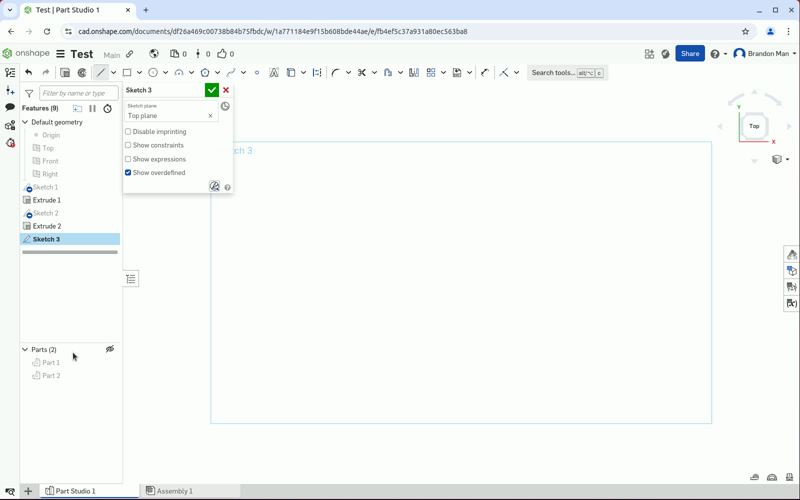
key_down(shift)
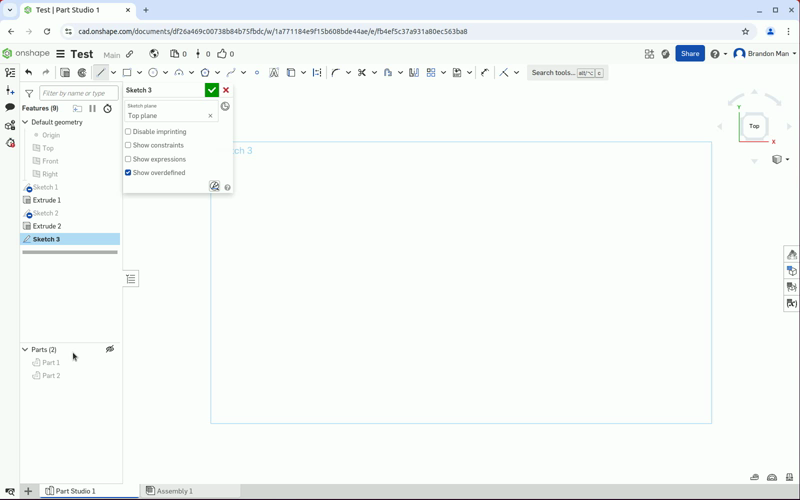
mouse_move(461, 304)
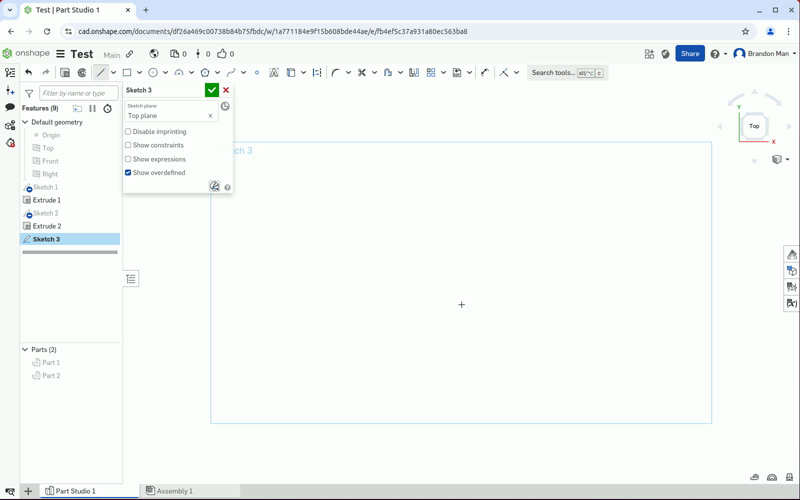
click(461, 304)
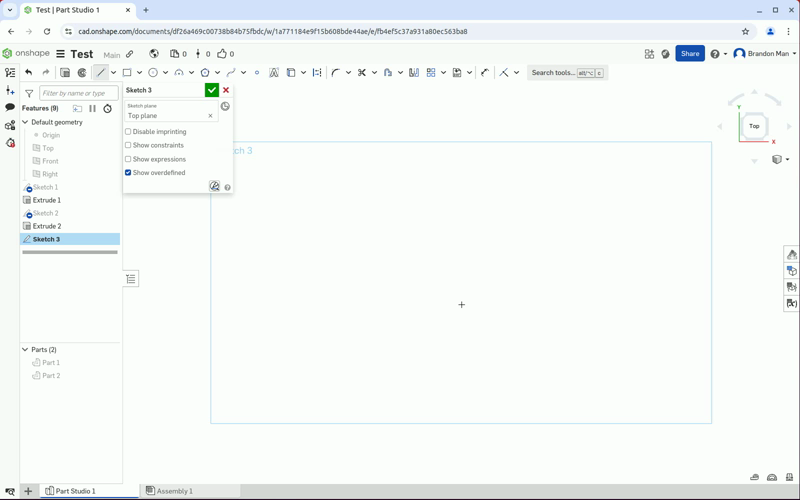
key_up(shift)
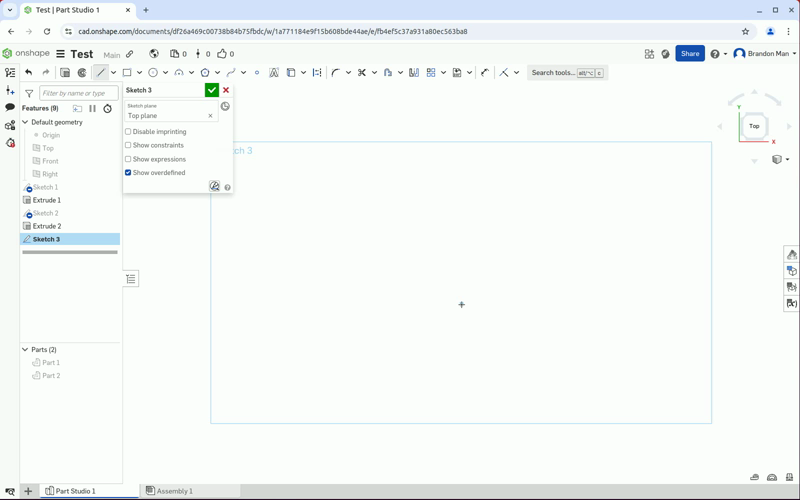
key_down(shift)
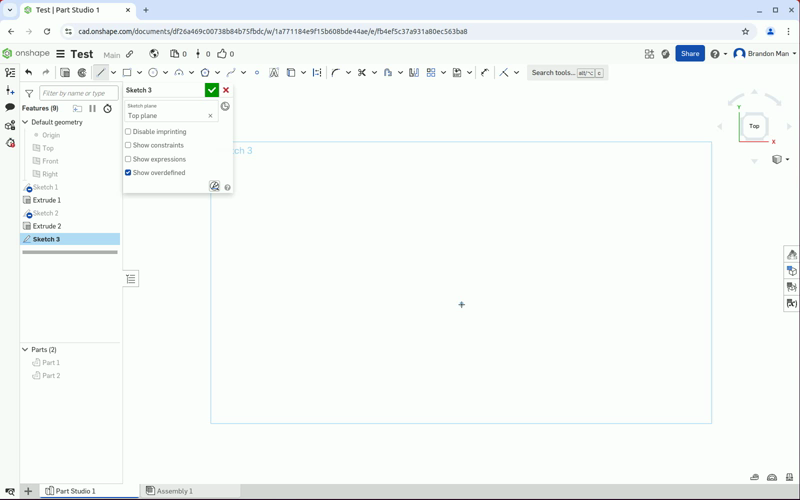
mouse_move(492, 304)
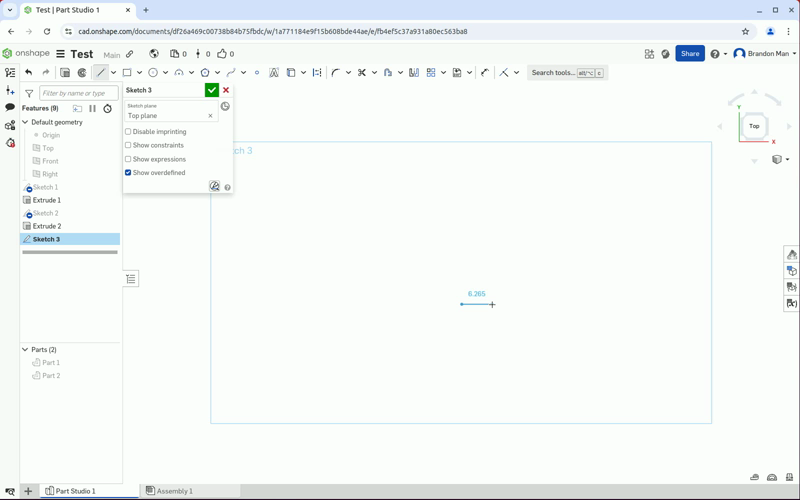
mouse_move(467, 304)
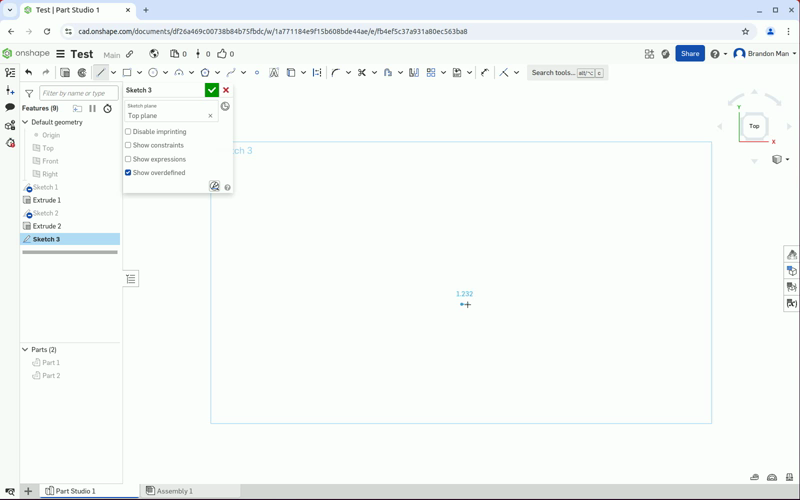
scroll(6)
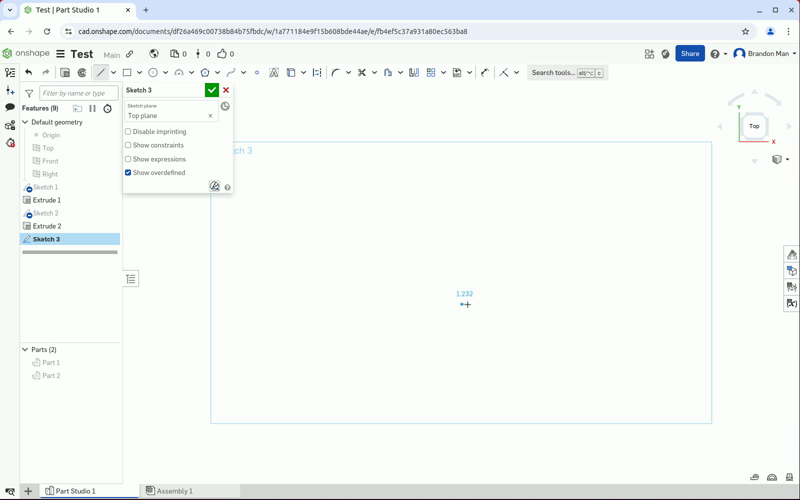
scroll(6)
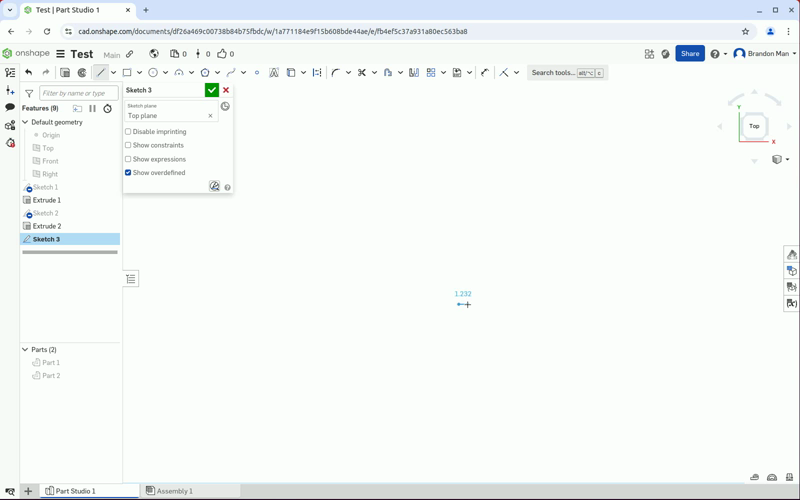
scroll(6)
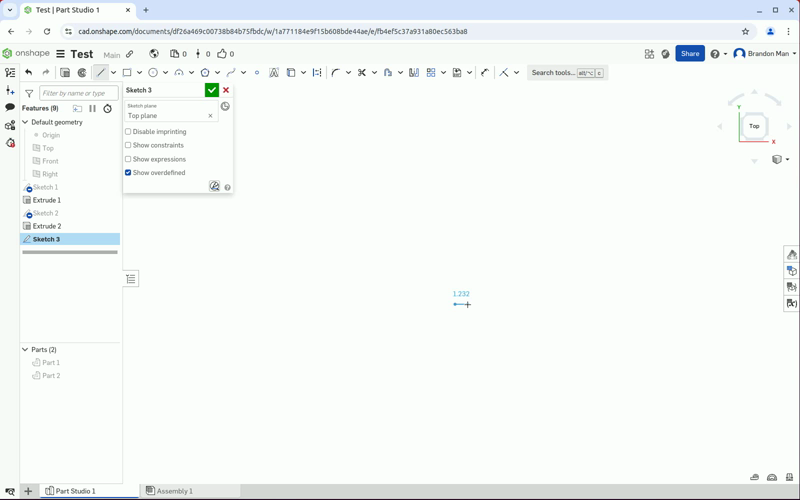
scroll(6)
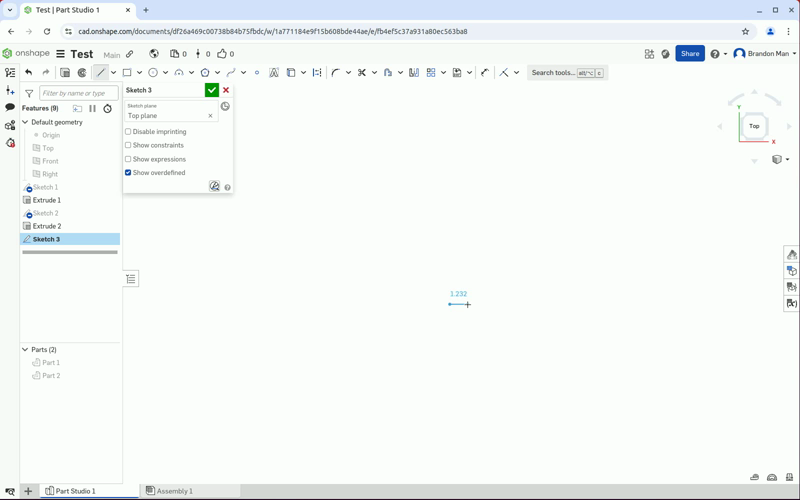
scroll(6)
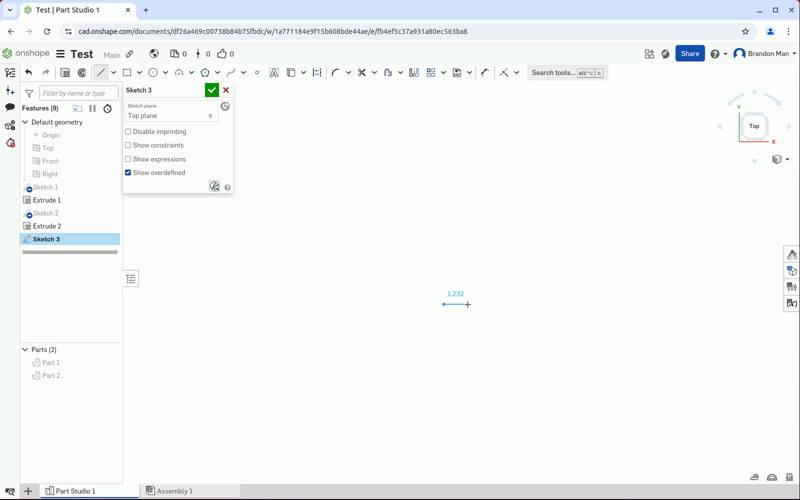
scroll(6)
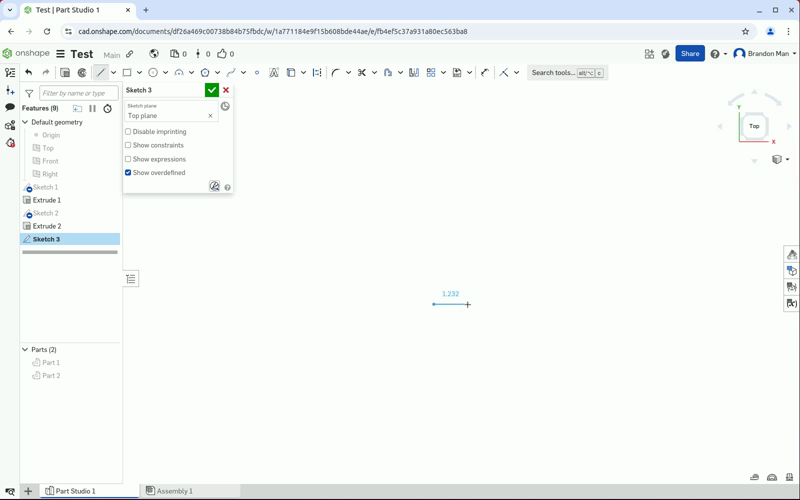
scroll(6)
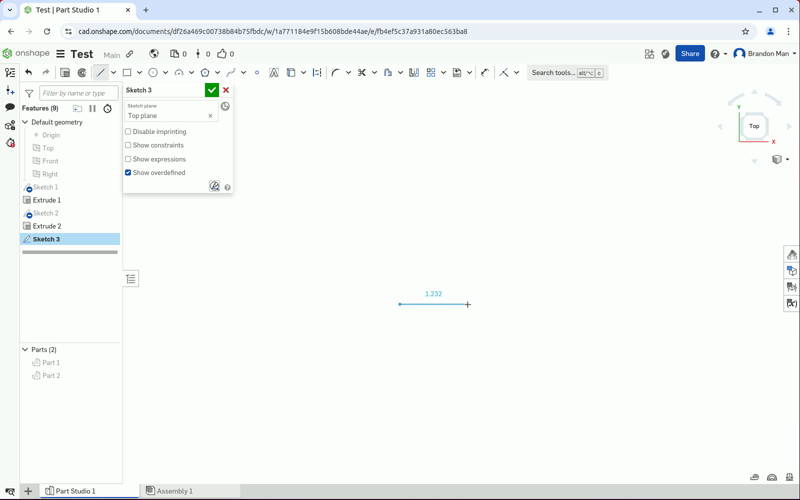
click(467, 304)
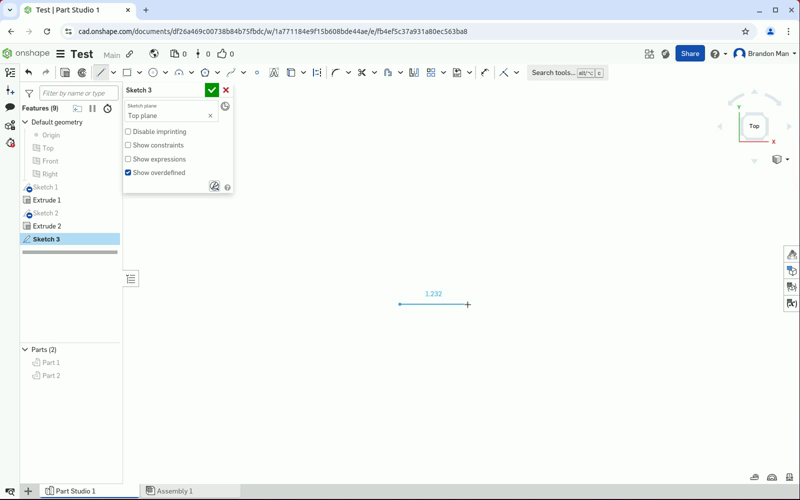
scroll(-6)
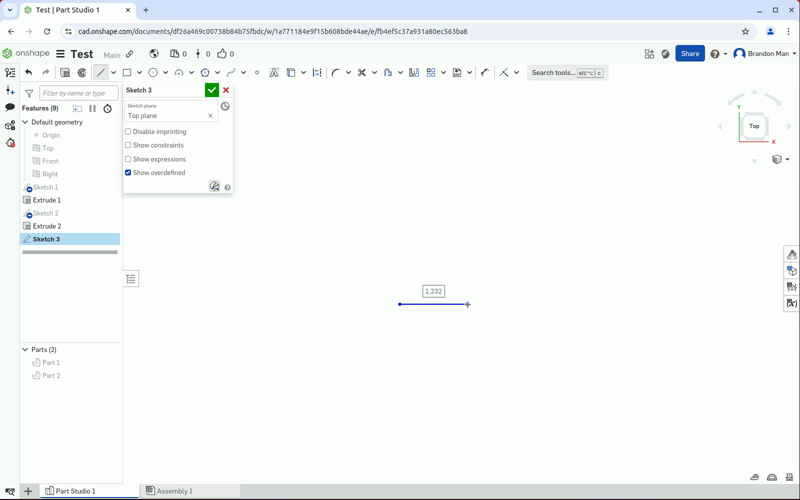
scroll(-6)
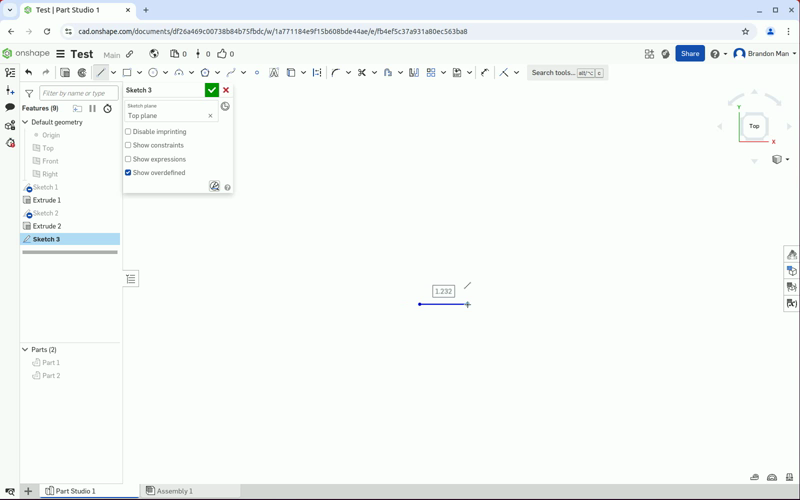
scroll(-6)
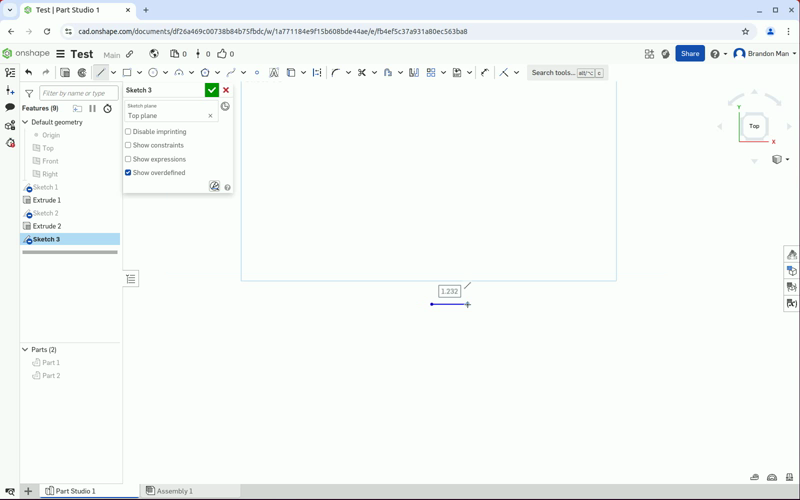
scroll(-6)
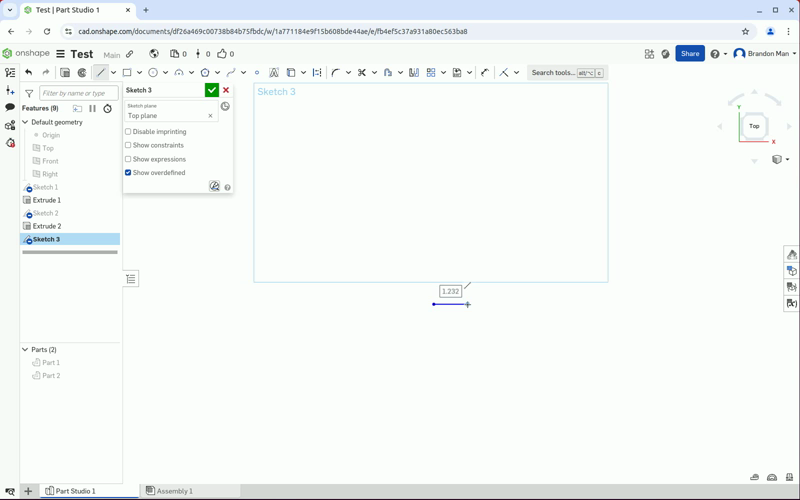
scroll(-6)
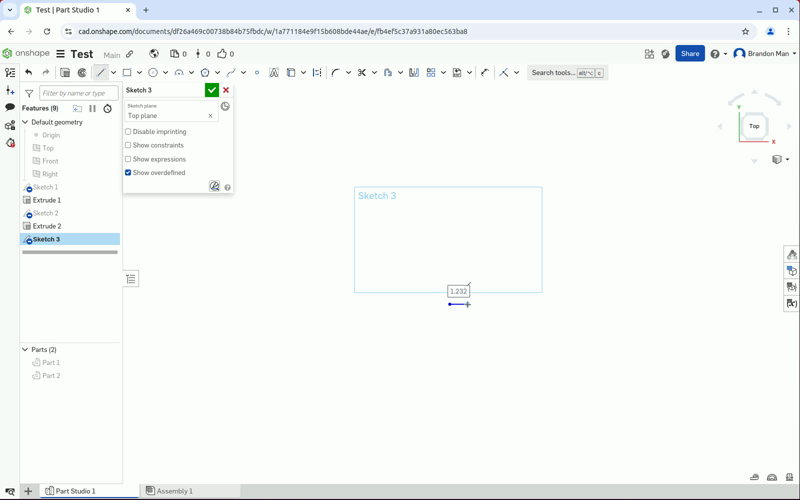
scroll(-6)
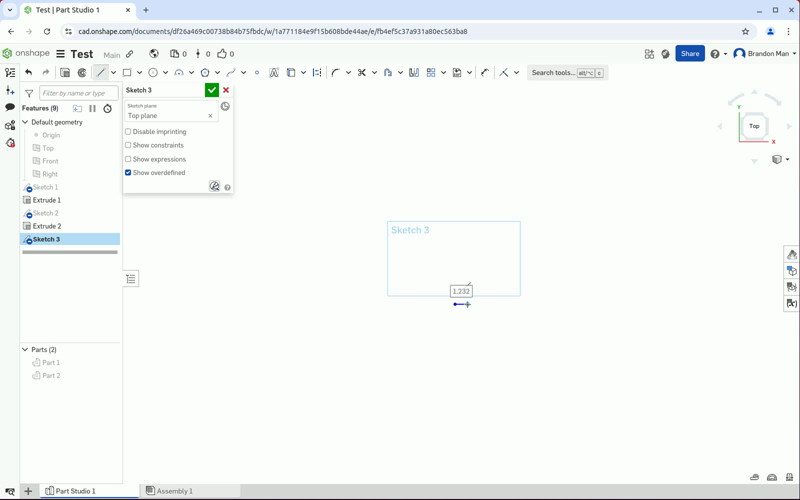
scroll(-6)
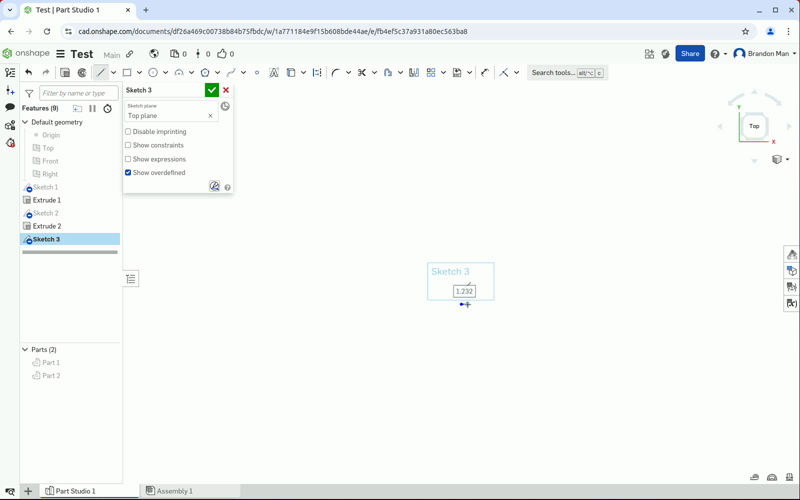
key_up(shift)
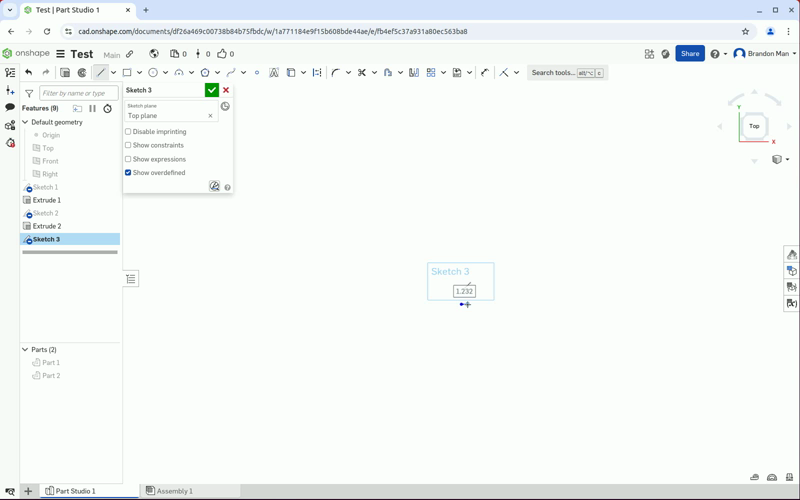
key_down(shift)
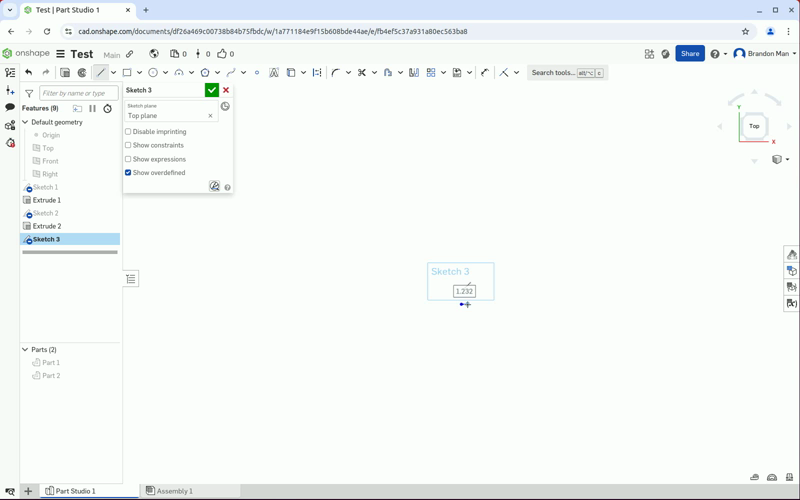
mouse_move(498, 304)
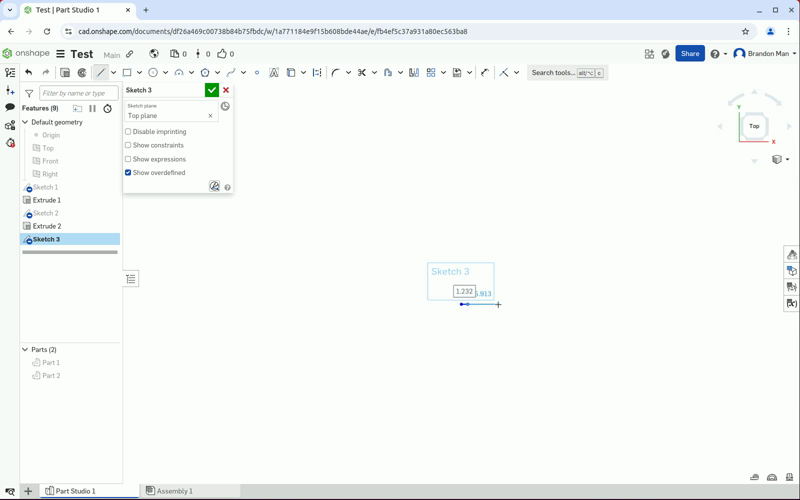
mouse_move(467, 261)
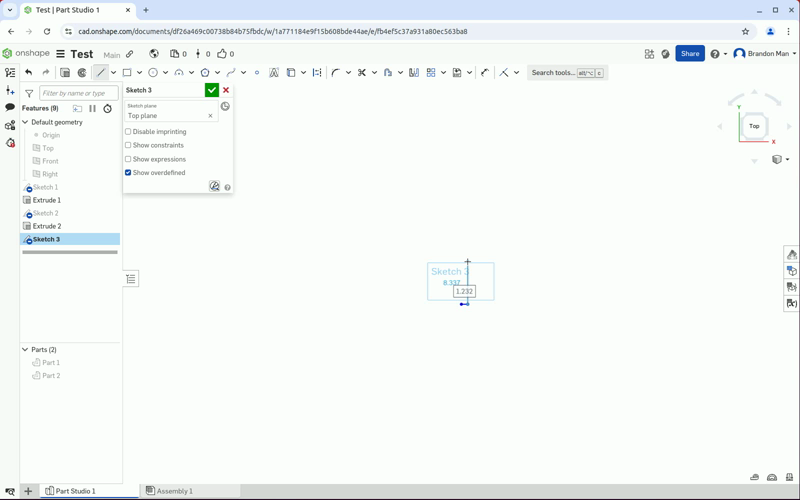
click(467, 261)
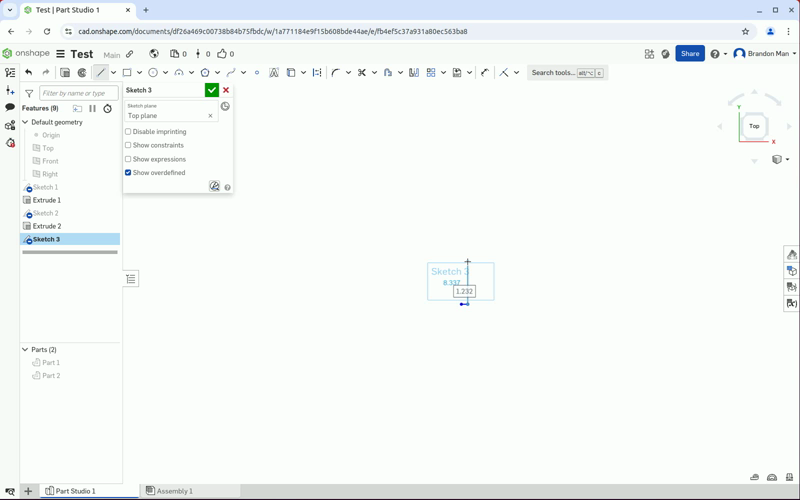
key_up(shift)
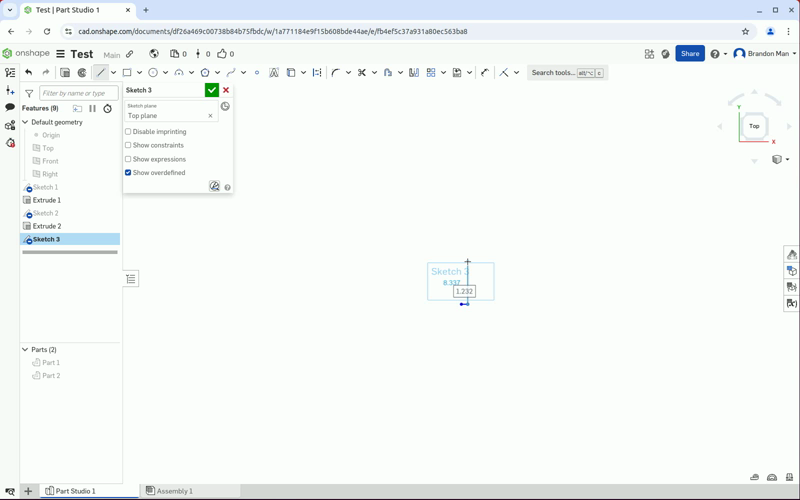
key_down(shift)
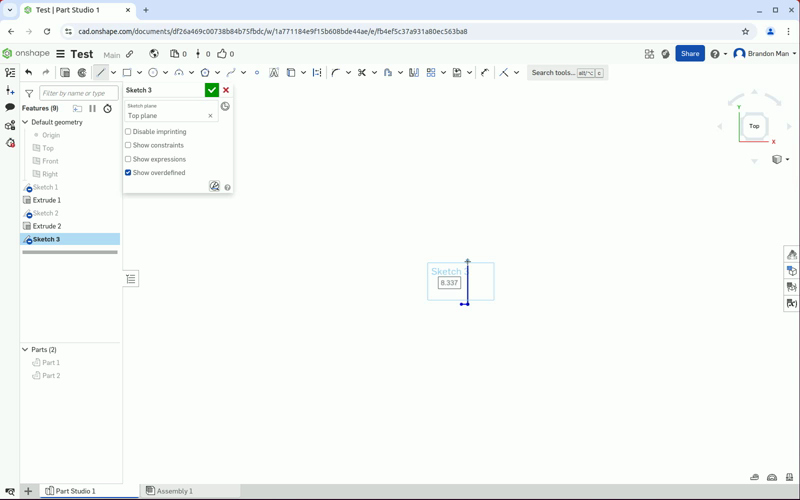
mouse_move(498, 261)
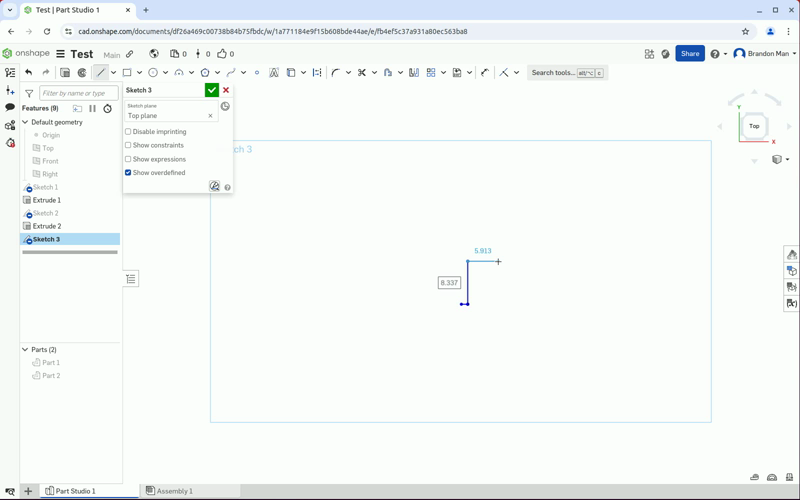
mouse_move(461, 261)
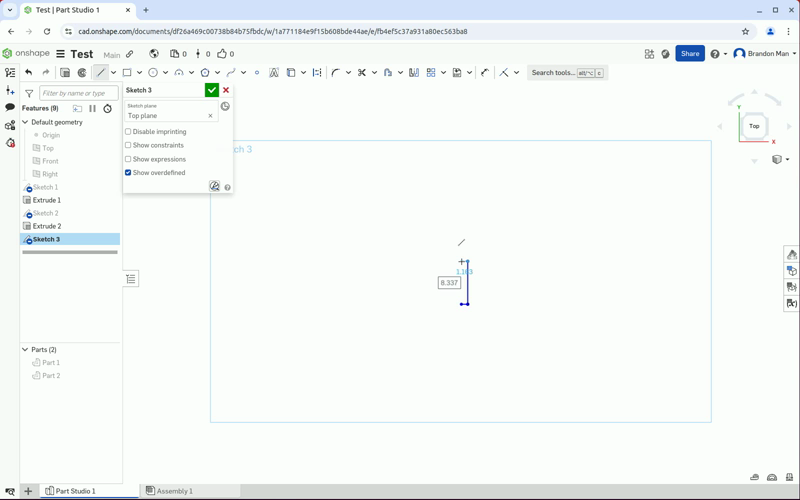
scroll(6)
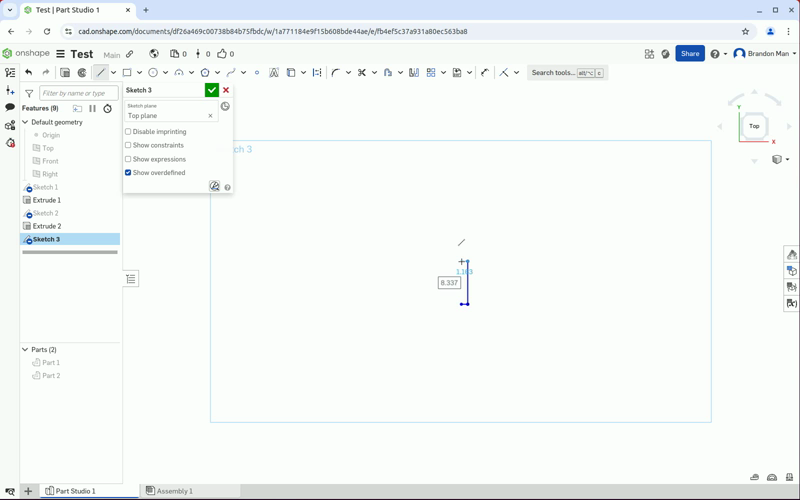
scroll(6)
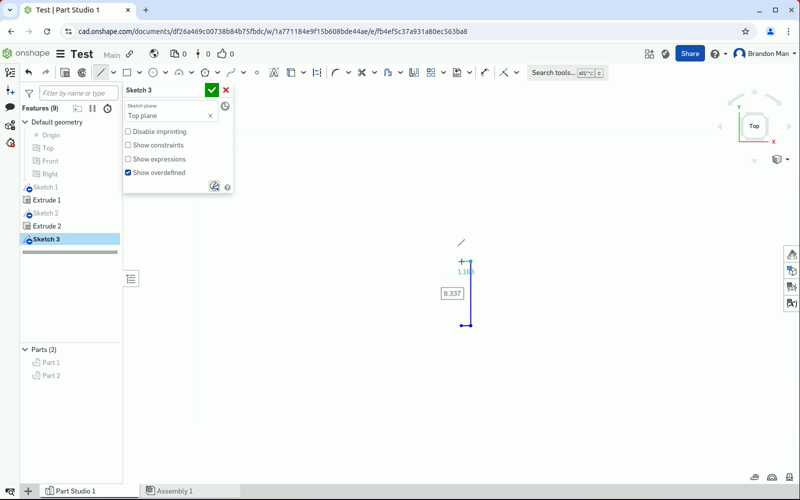
scroll(6)
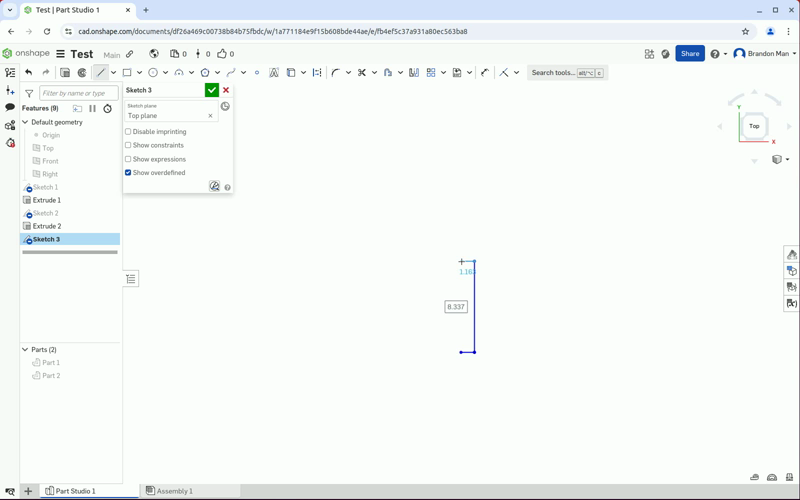
scroll(6)
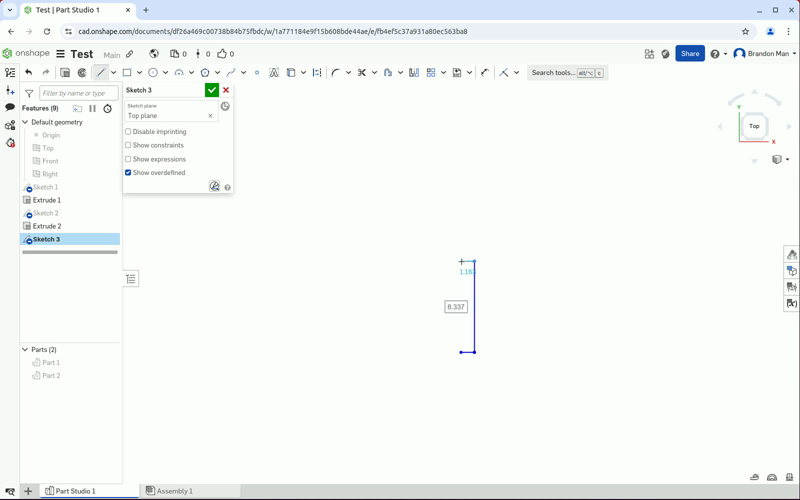
scroll(6)
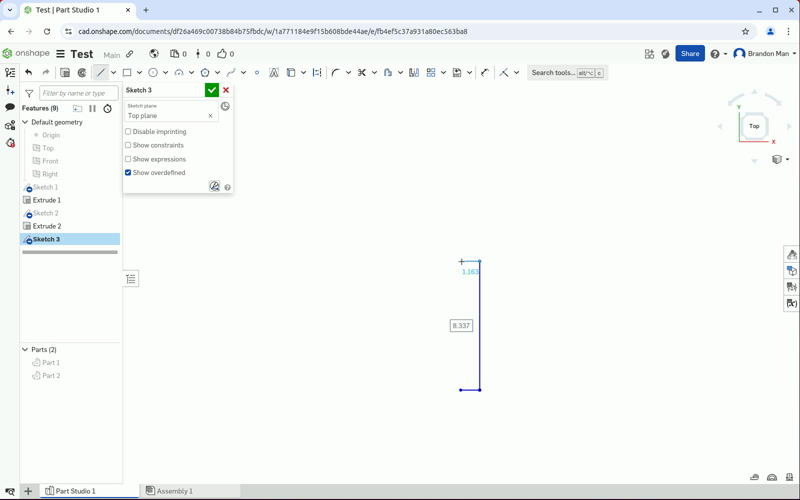
scroll(6)
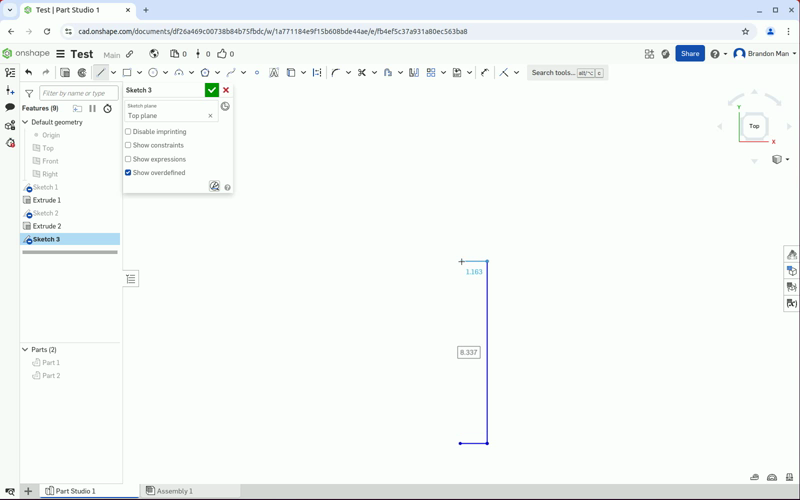
scroll(6)
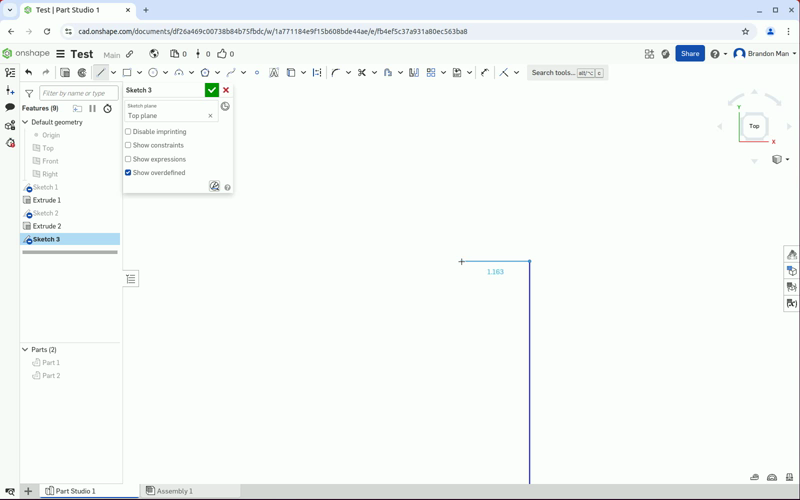
click(461, 261)
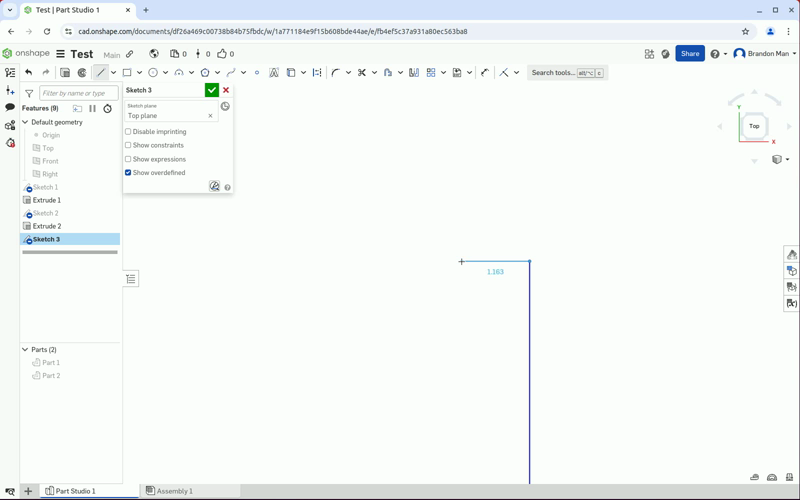
scroll(-6)
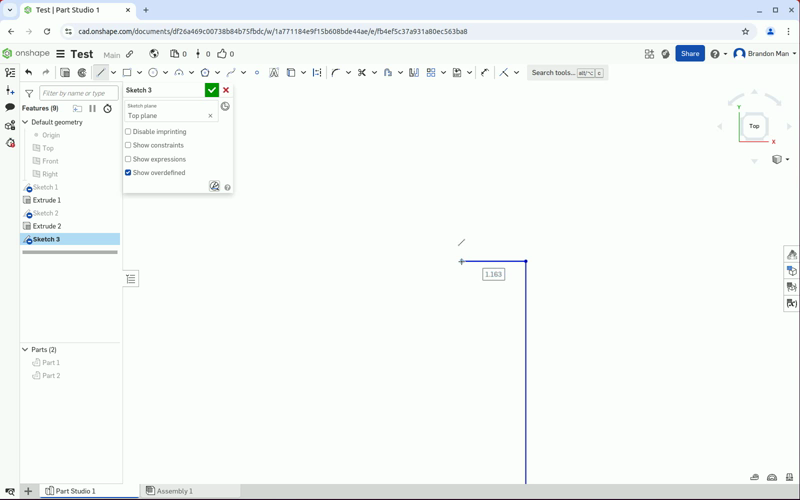
scroll(-6)
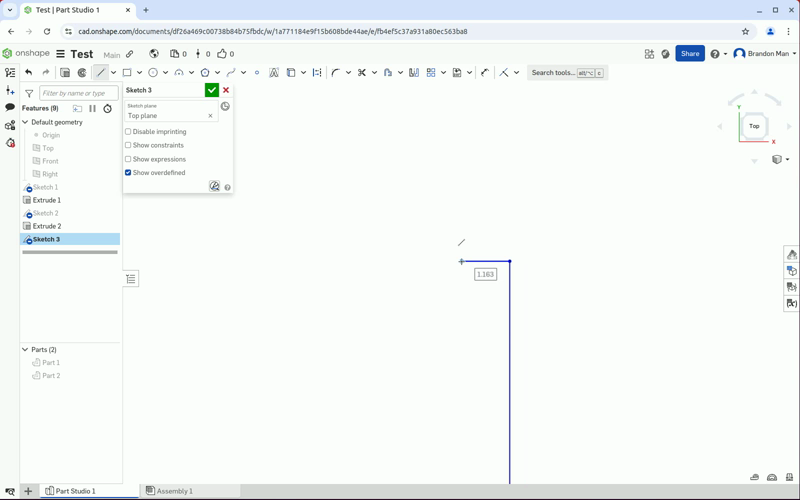
scroll(-6)
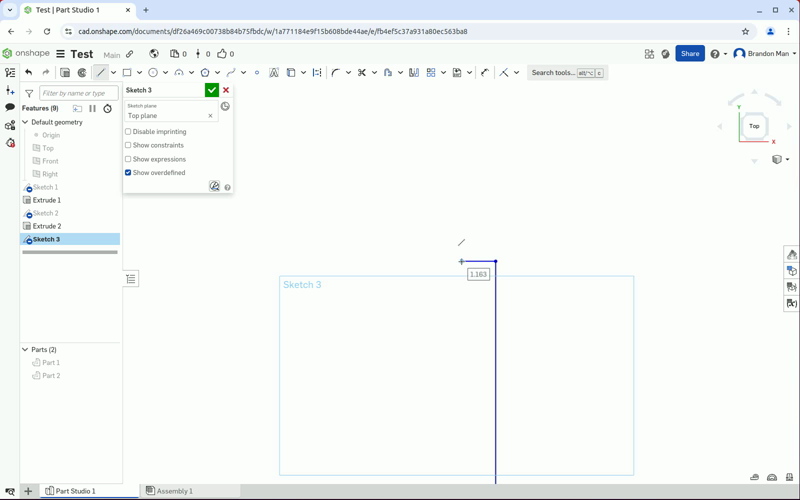
scroll(-6)
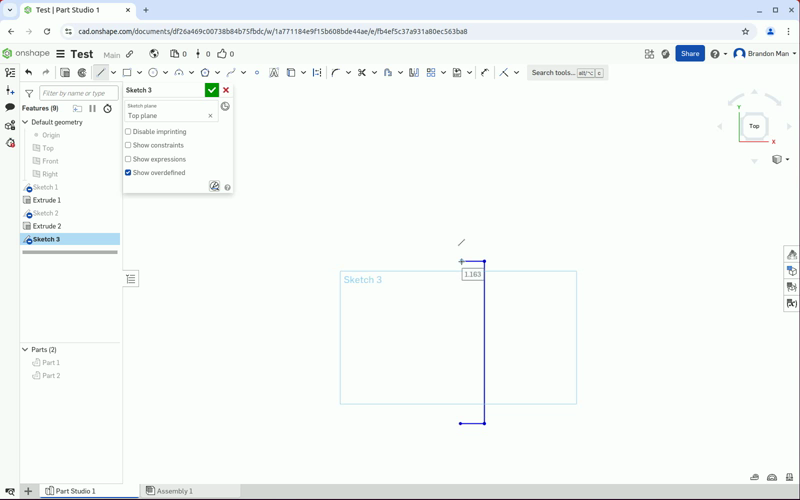
scroll(-6)
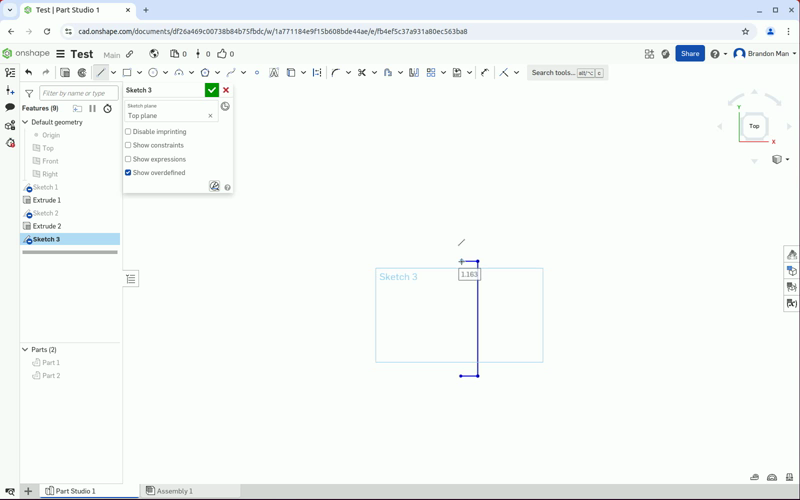
scroll(-6)
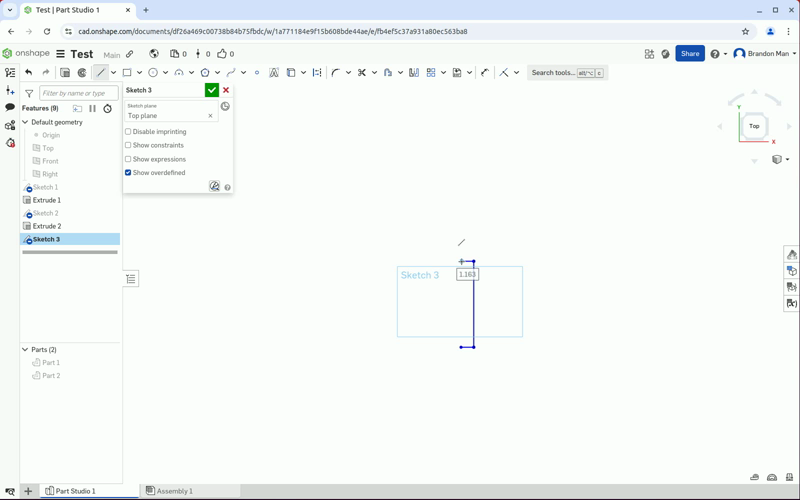
scroll(-6)
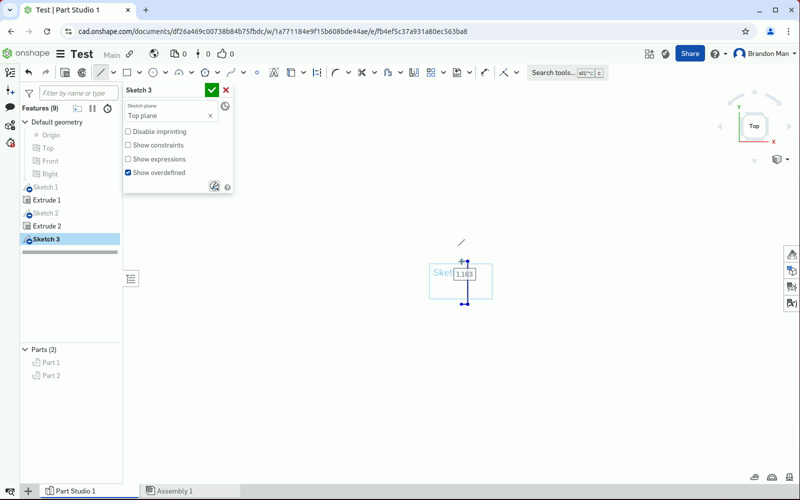
key_up(shift)
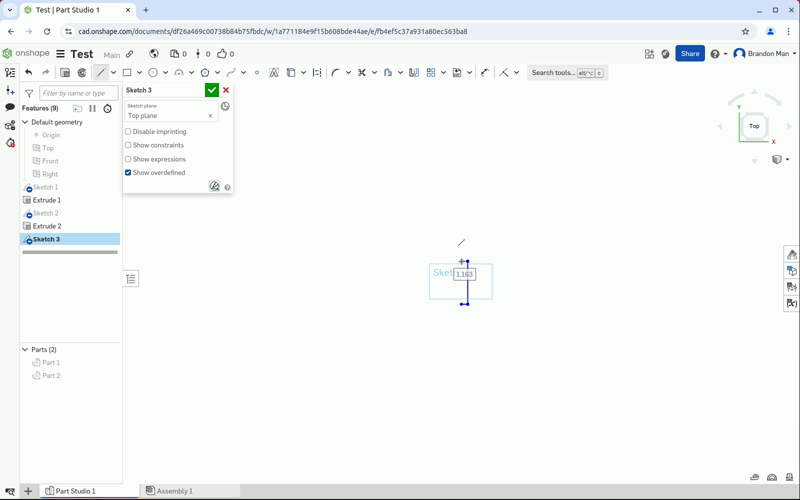
mouse_move(492, 261)
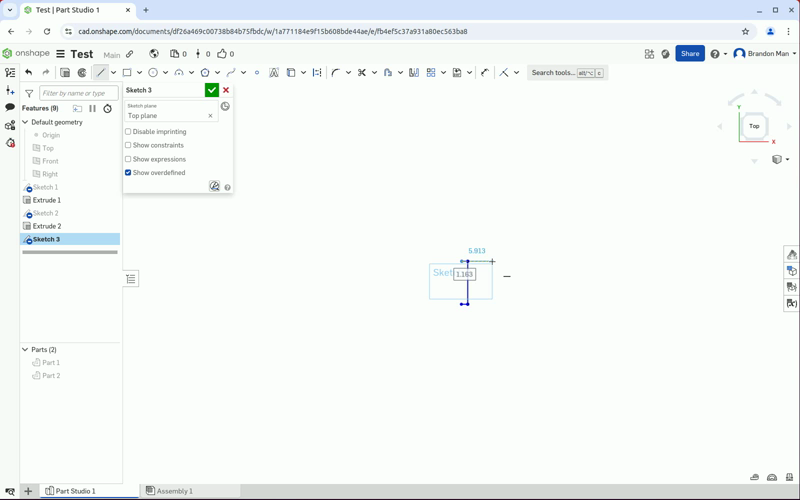
key_down(shift)
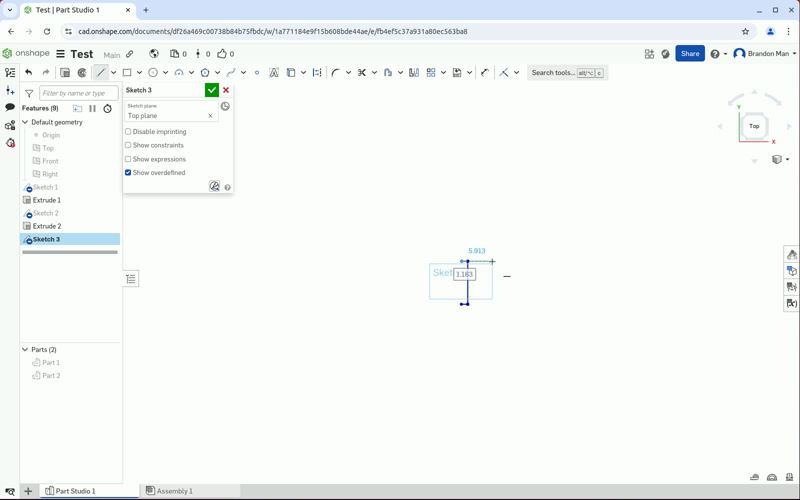
mouse_move(461, 304)
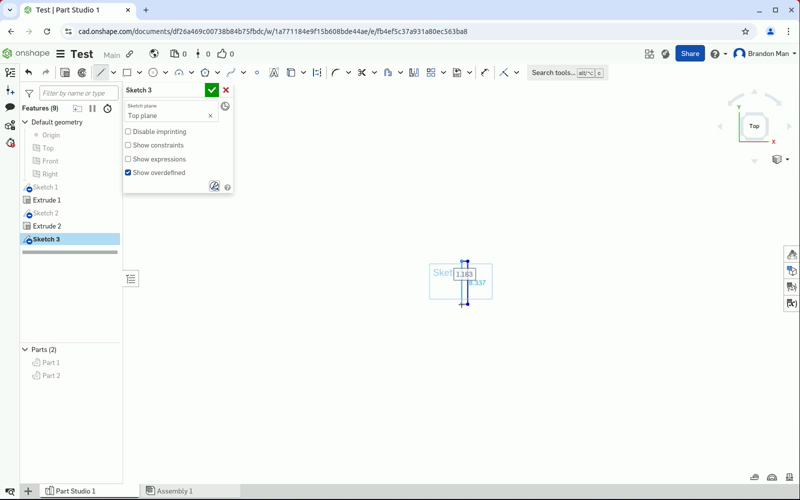
key_up(shift)
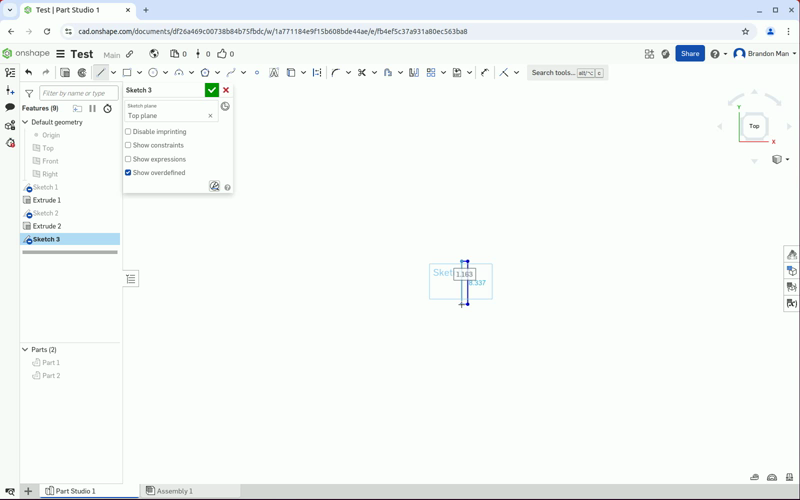
click(461, 304)
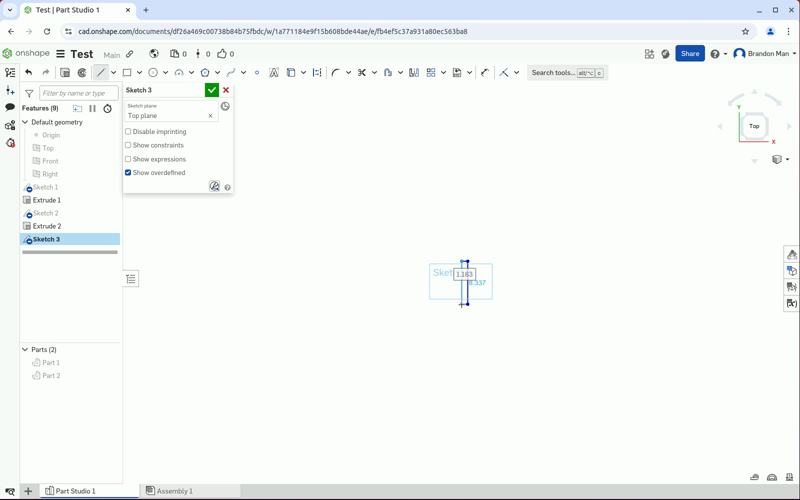
key(esc)
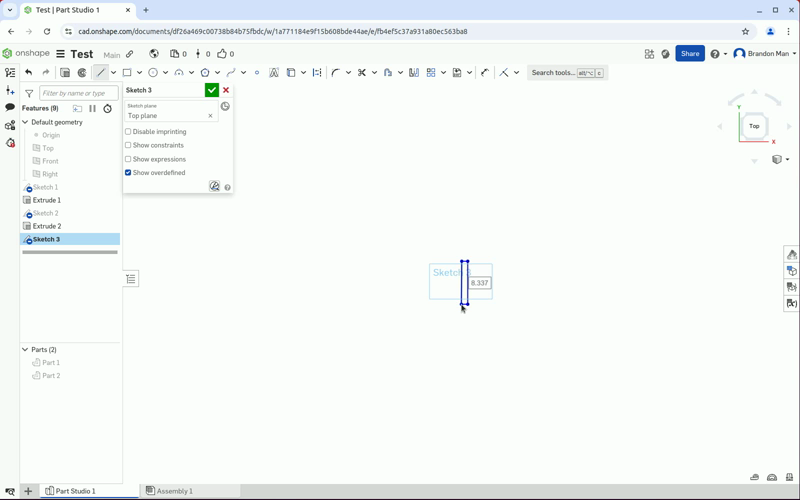
mouse_move(466, 297)
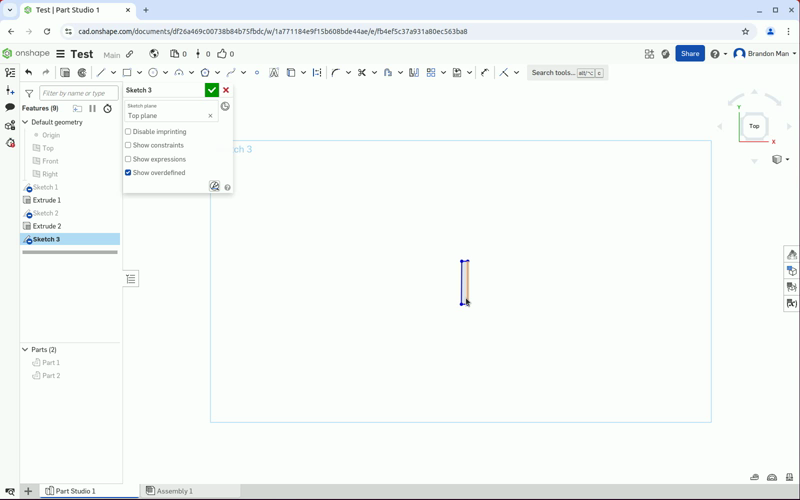
scroll(6)
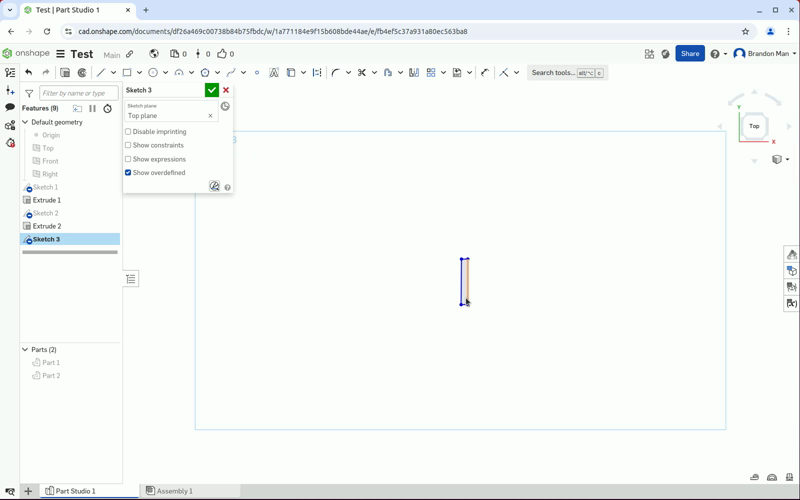
scroll(6)
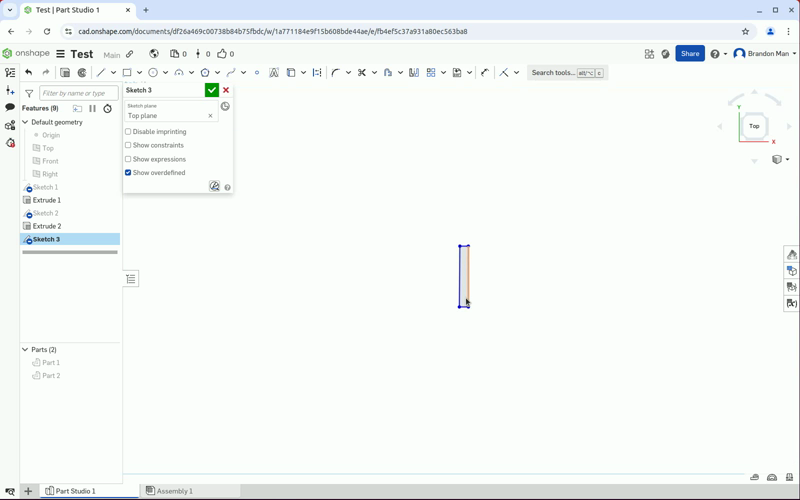
scroll(6)
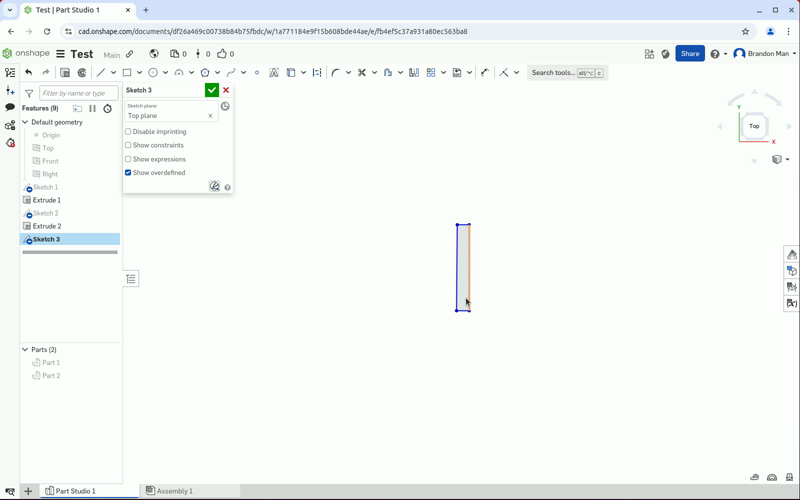
scroll(6)
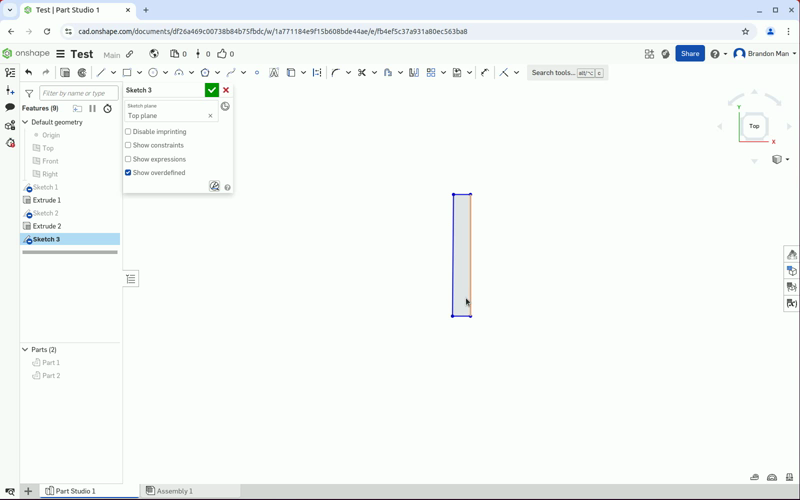
scroll(6)
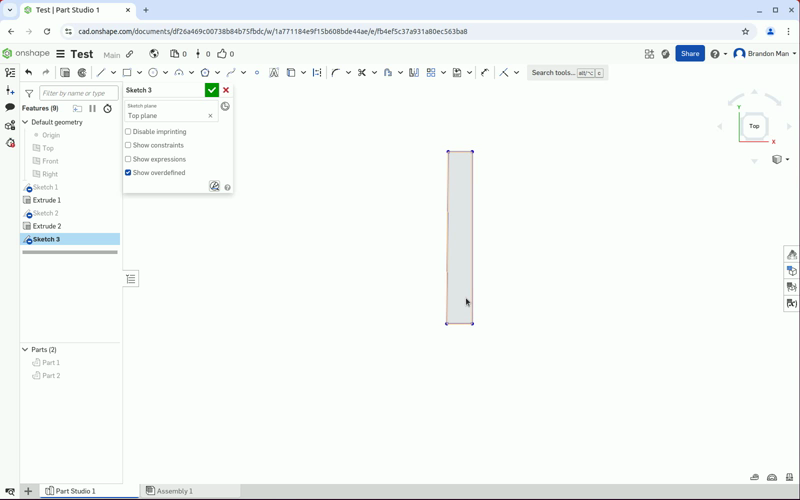
scroll(6)
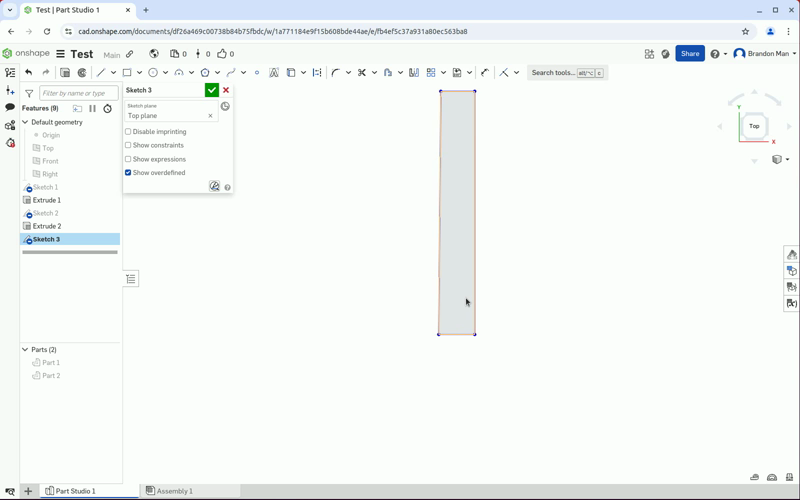
scroll(6)
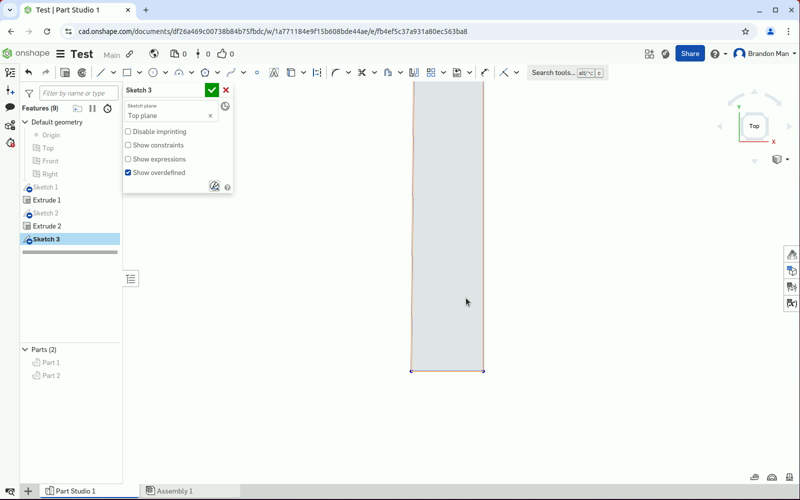
click(466, 297)
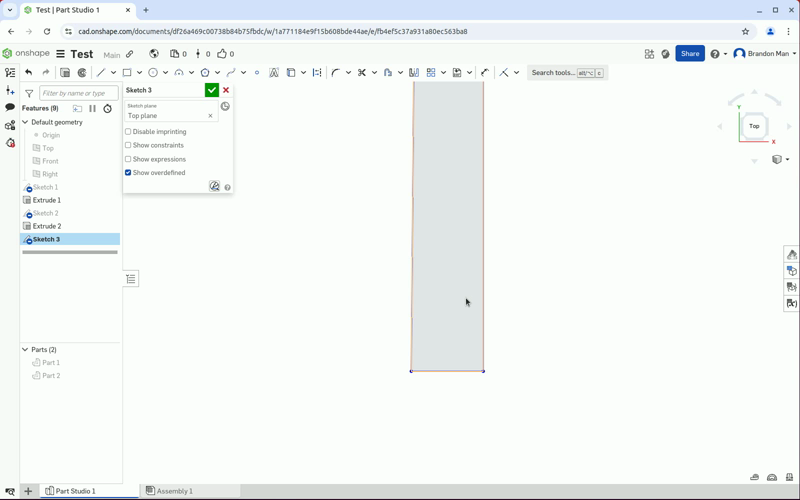
scroll(-6)
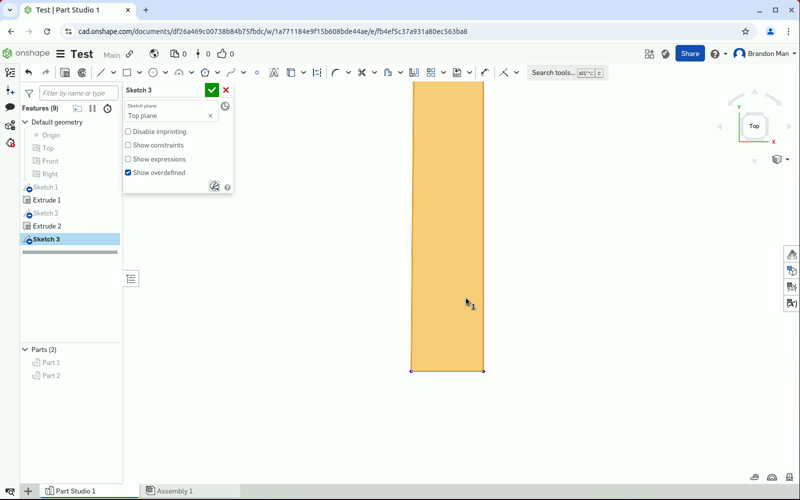
scroll(-6)
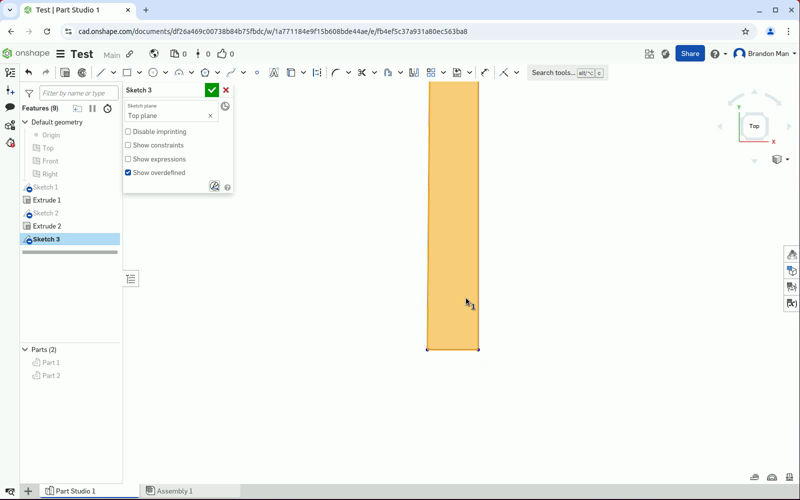
scroll(-6)
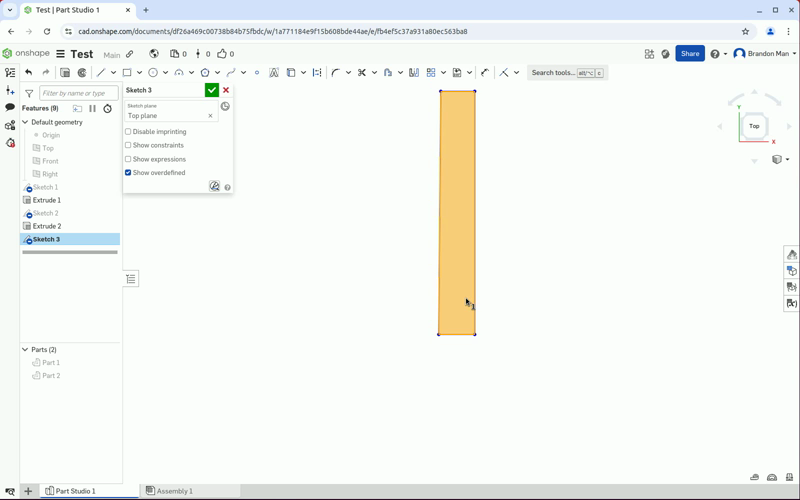
scroll(-6)
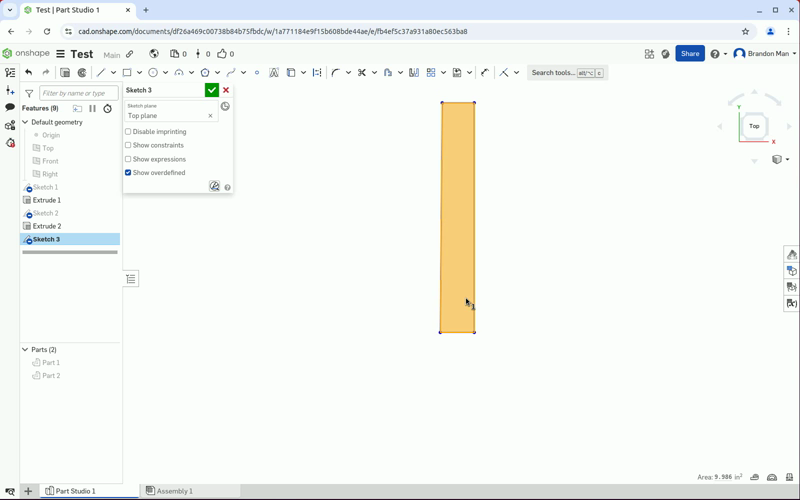
scroll(-6)
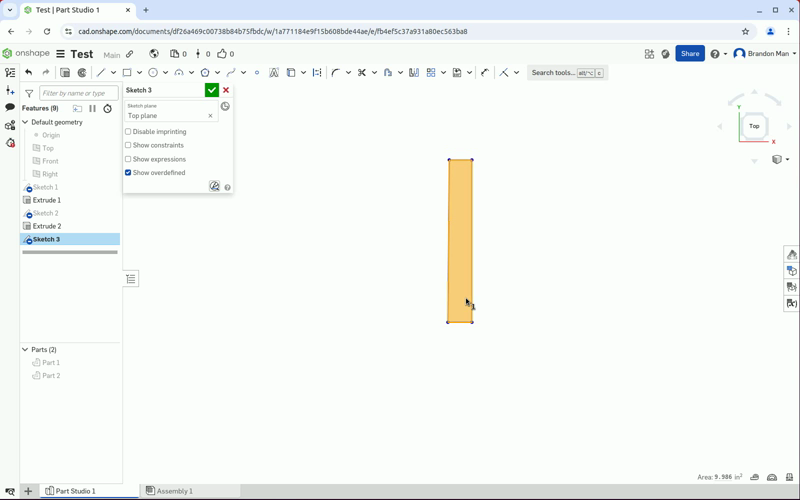
scroll(-6)
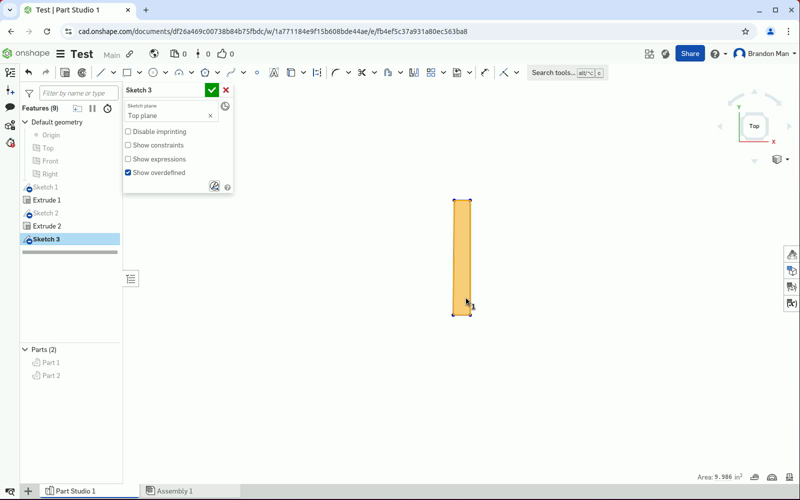
scroll(-6)
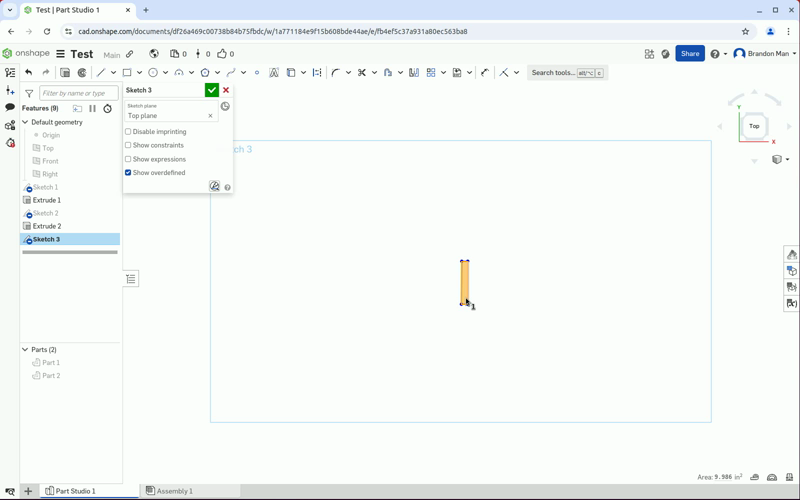
mouse_move(73, 352)
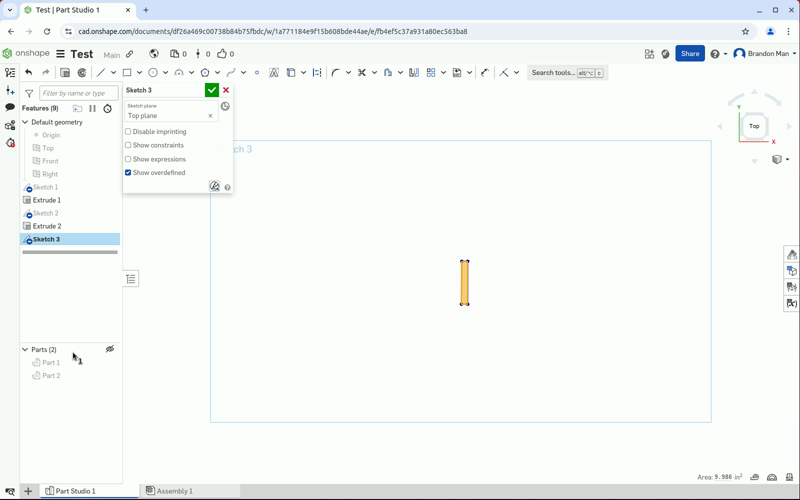
key(shift+y)
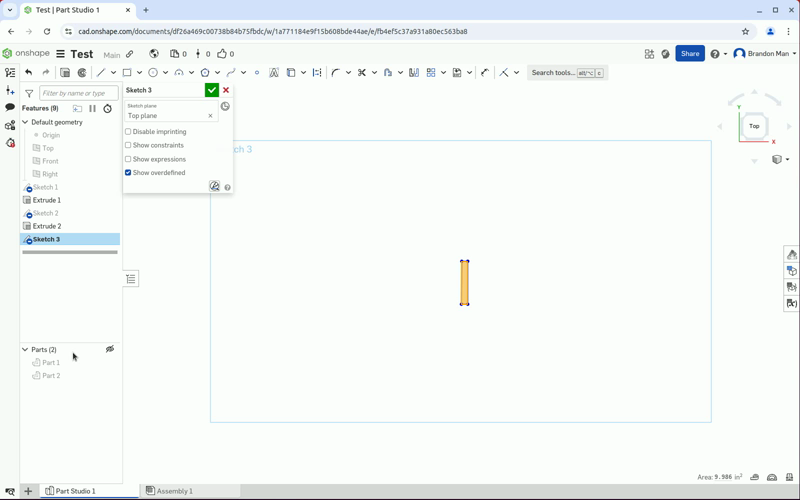
key(shift+e)
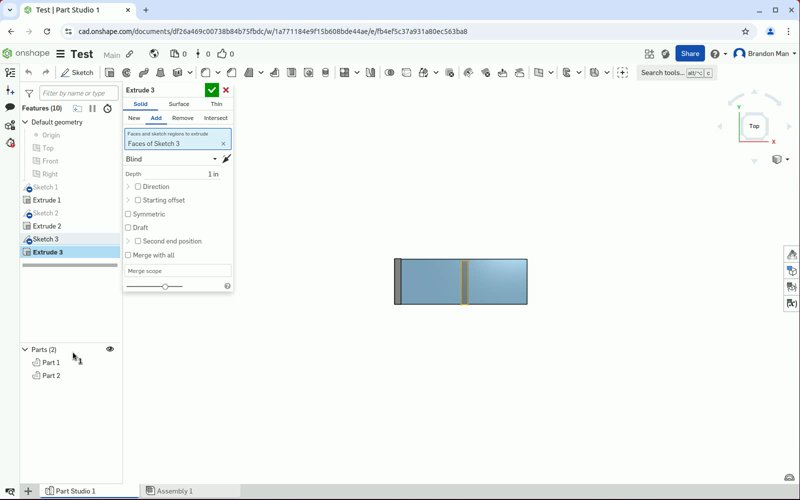
mouse_move(143, 106)
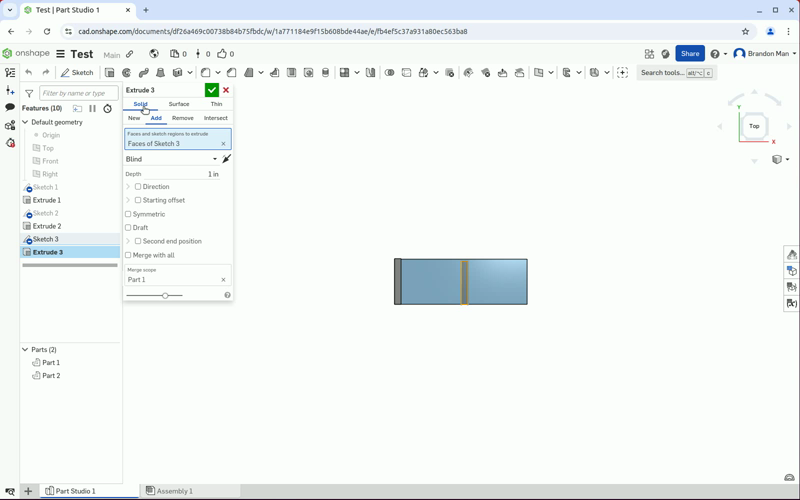
click(143, 106)
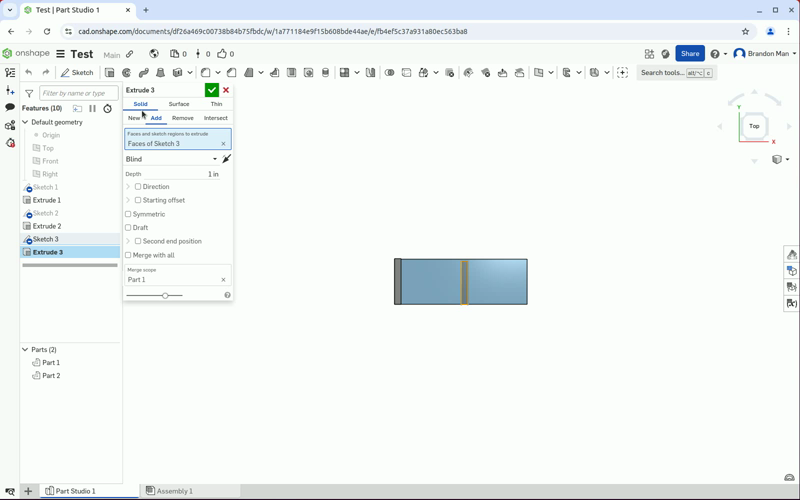
mouse_move(137, 120)
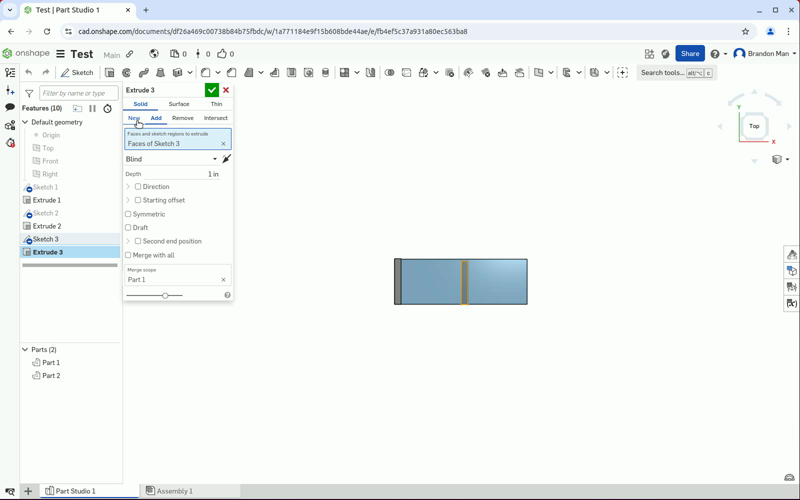
click(137, 120)
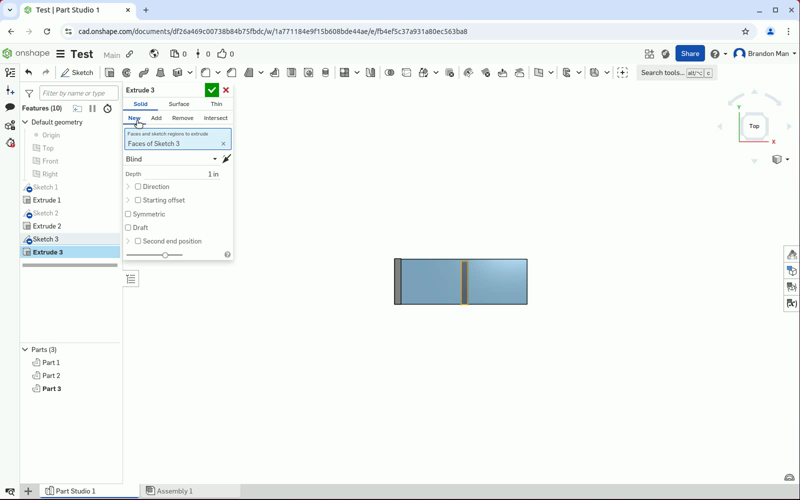
key(tab, 4)
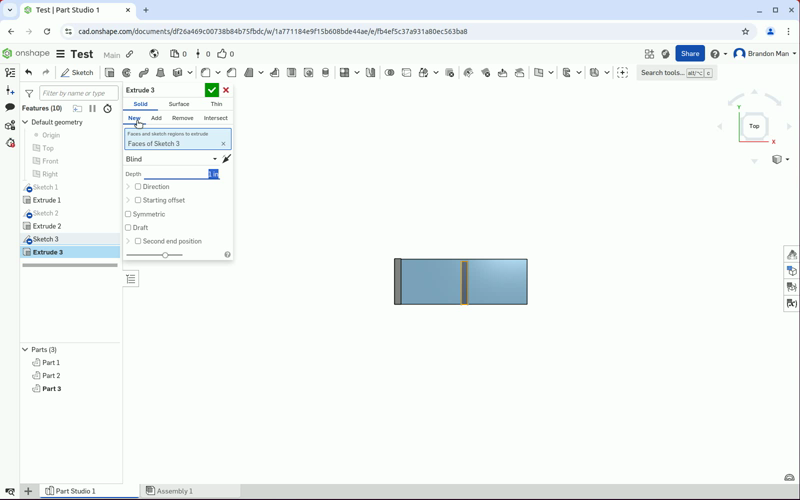
text(4.333)
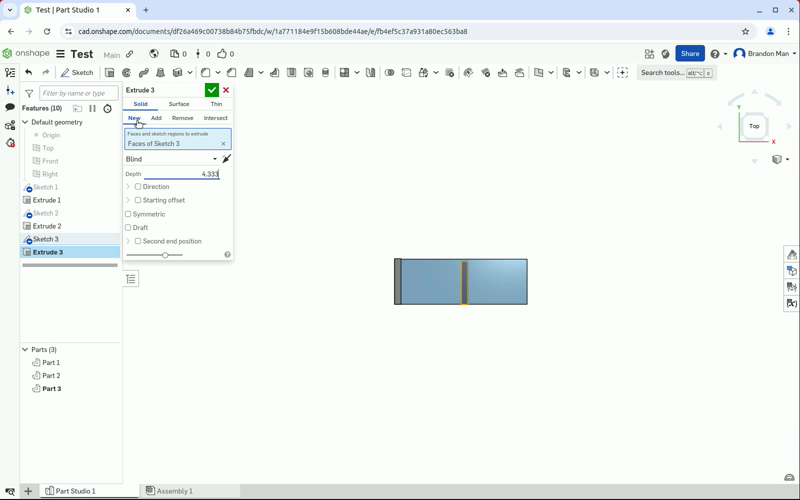
key(enter)
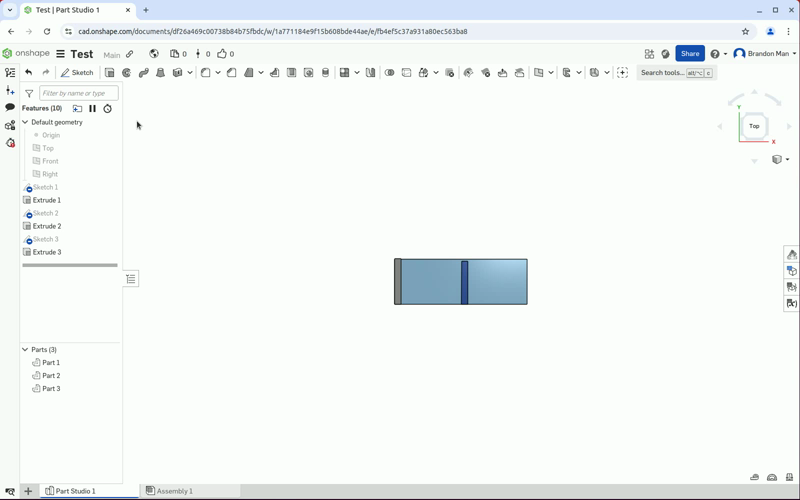
key(shift+h)
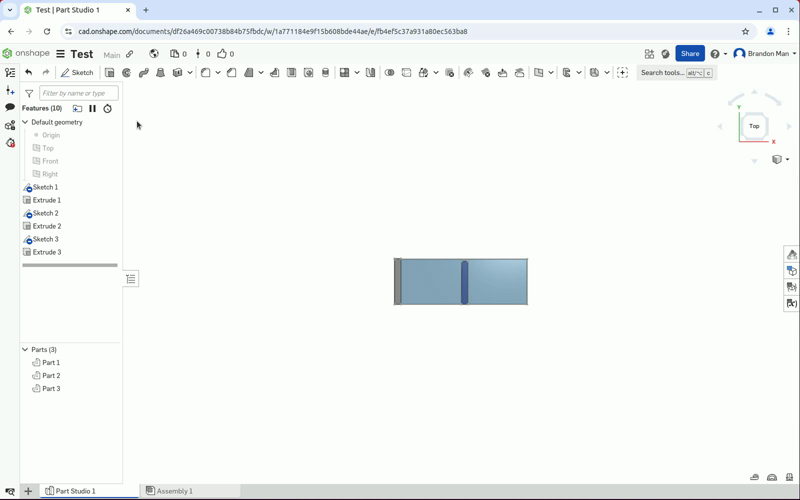
key(shift+h)
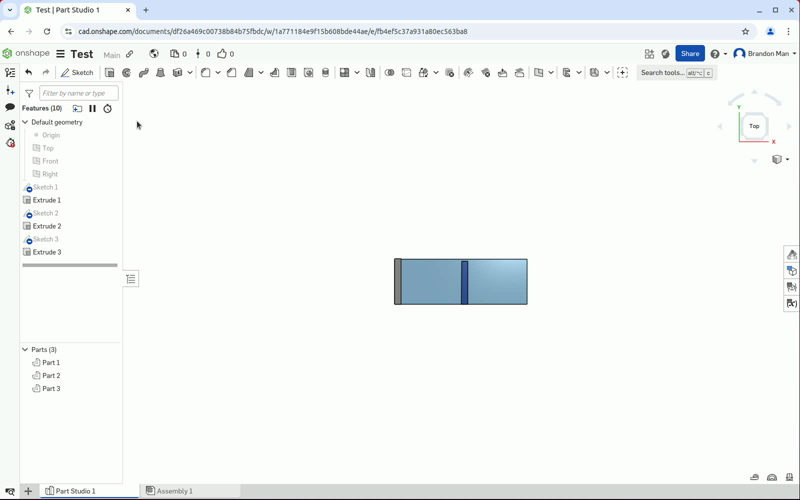
mouse_move(73, 189)
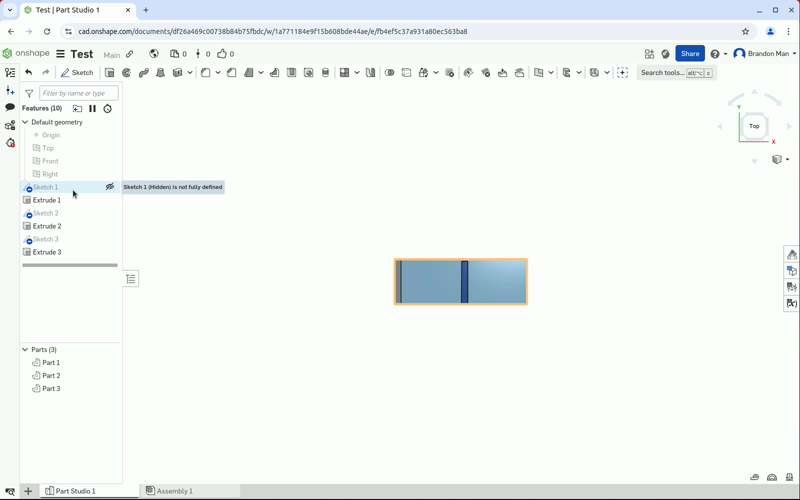
click(73, 189)
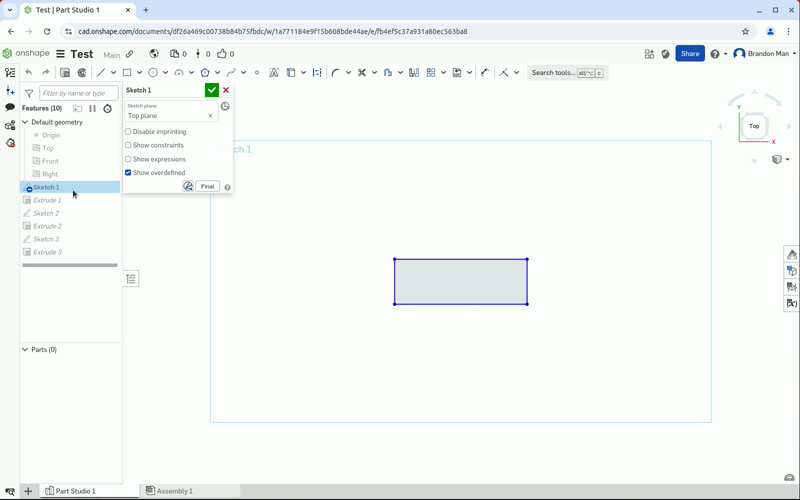
mouse_move(229, 92)
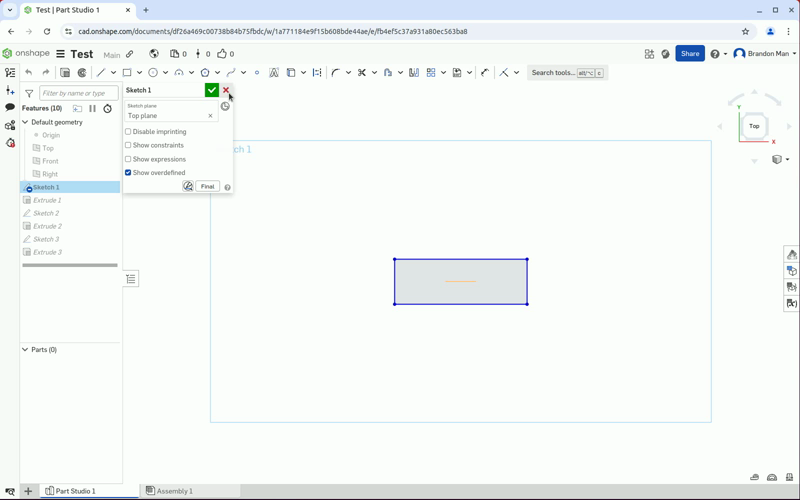
click(229, 92)
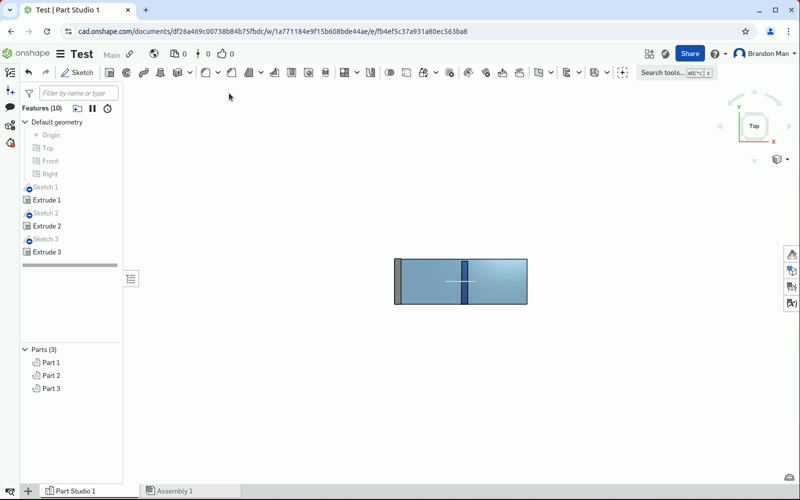
mouse_move(541, 75)
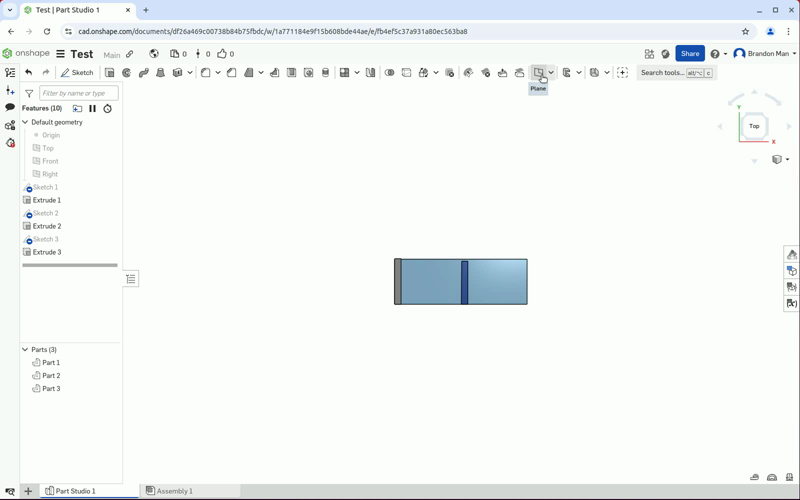
click(541, 75)
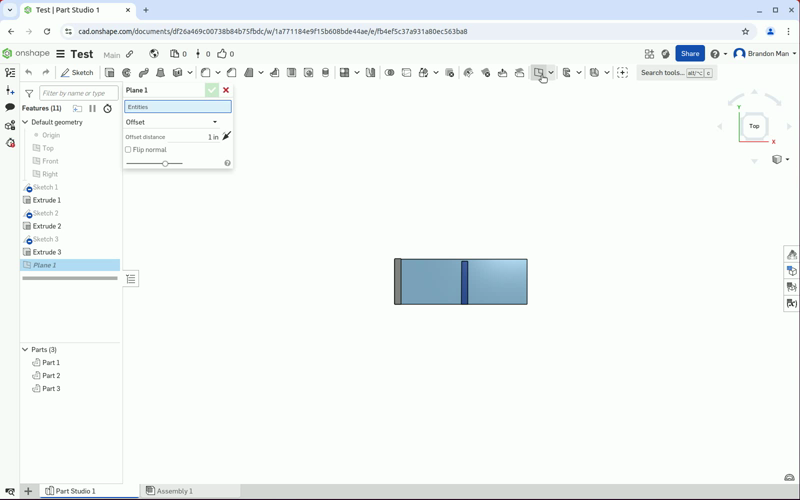
mouse_move(73, 150)
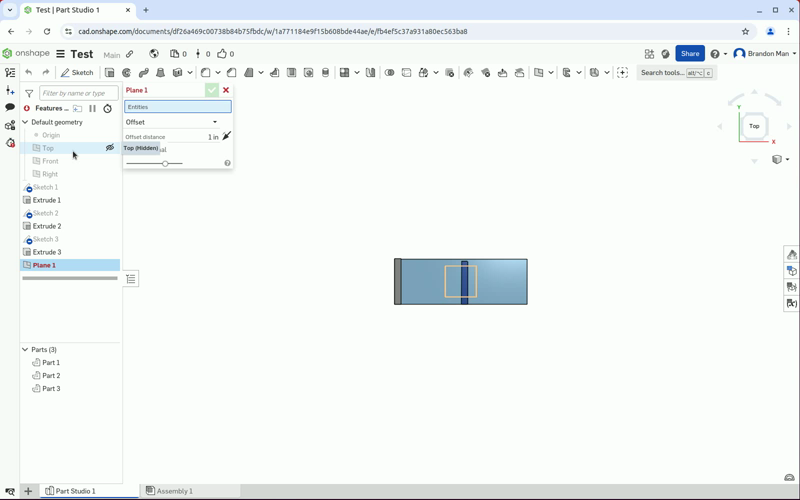
click(73, 150)
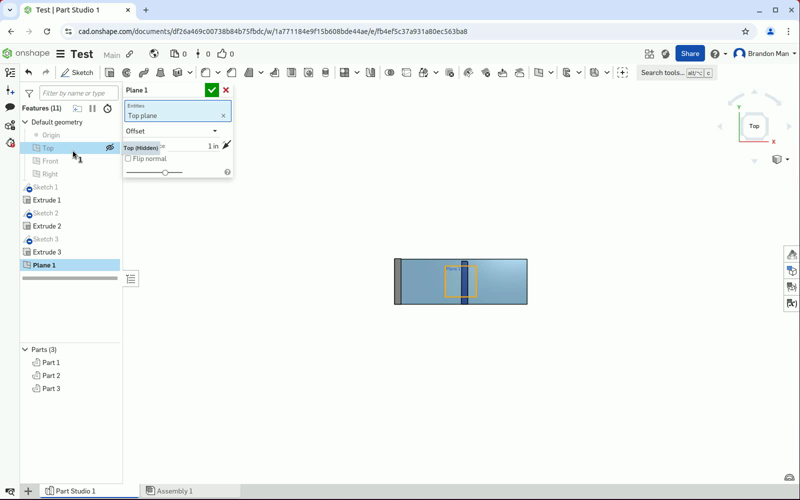
key(tab, 2)
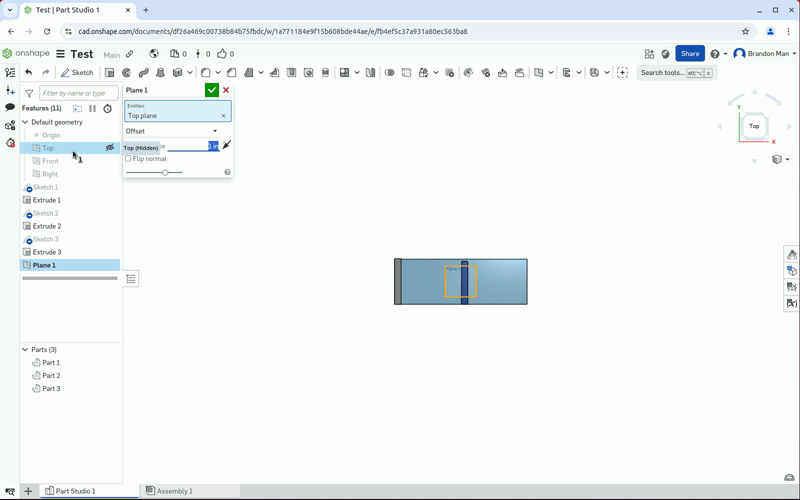
text(4.344)
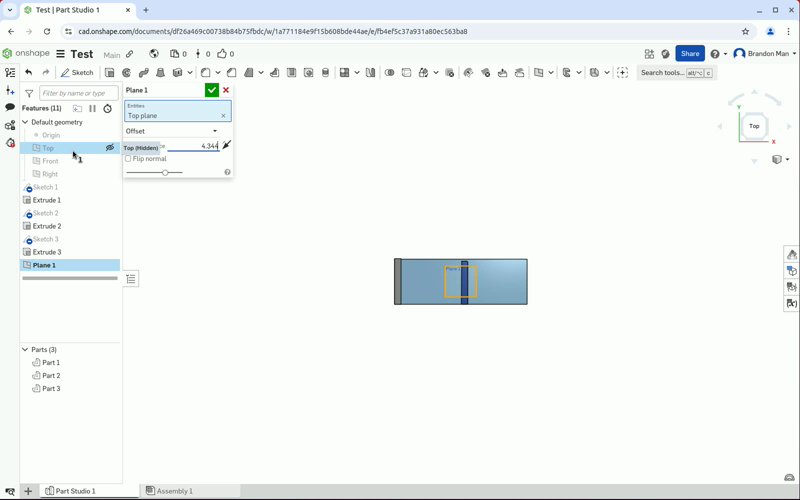
key(enter, 2)
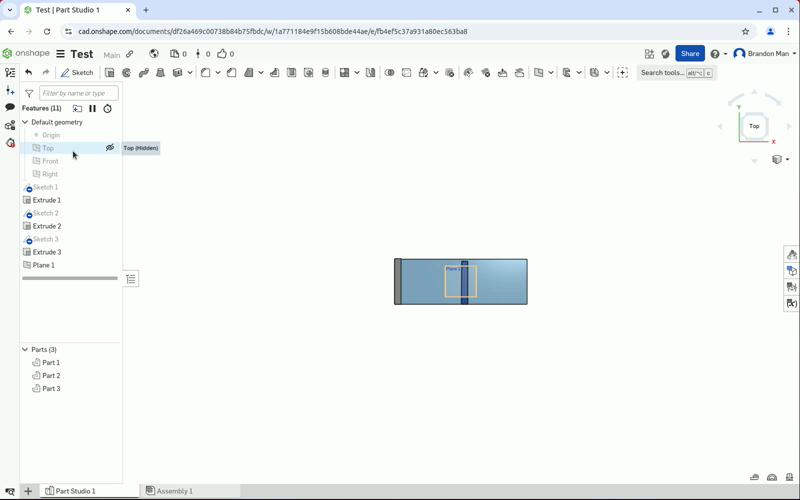
key(shift+s)
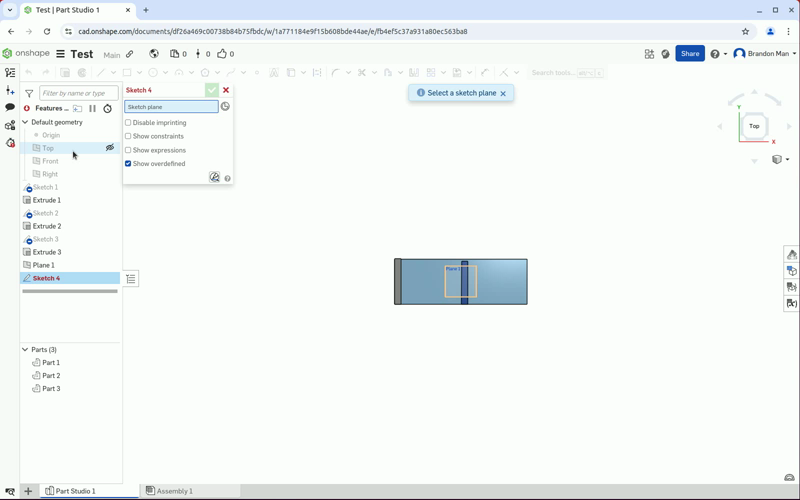
mouse_move(73, 267)
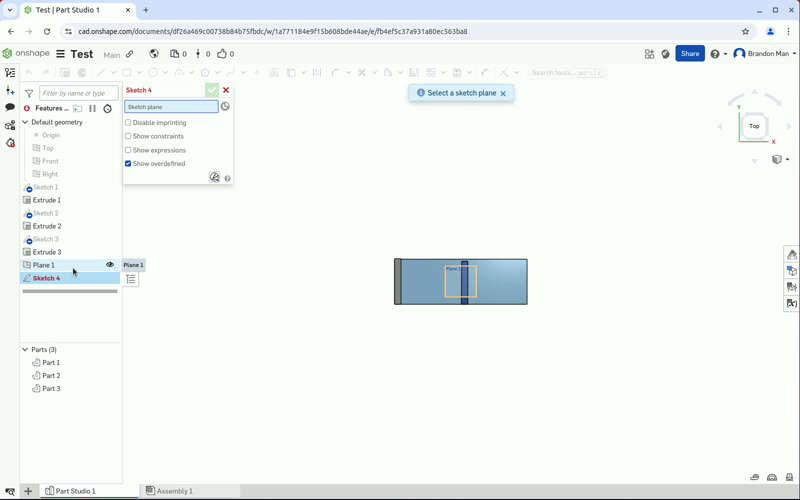
click(73, 267)
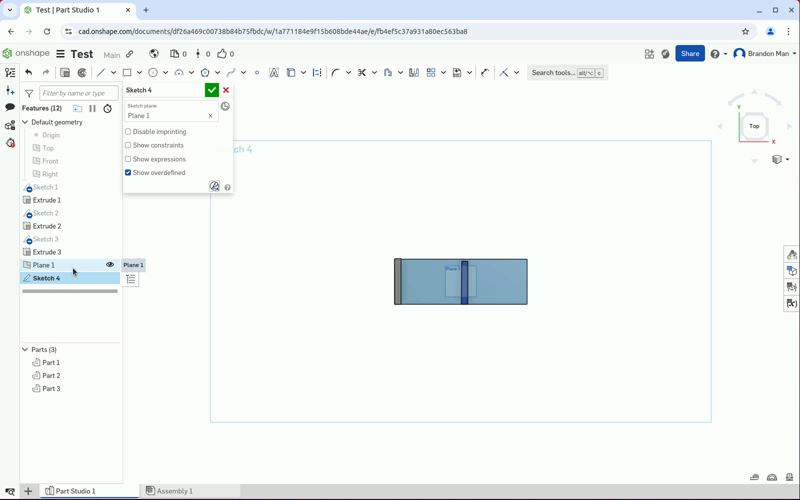
mouse_move(73, 352)
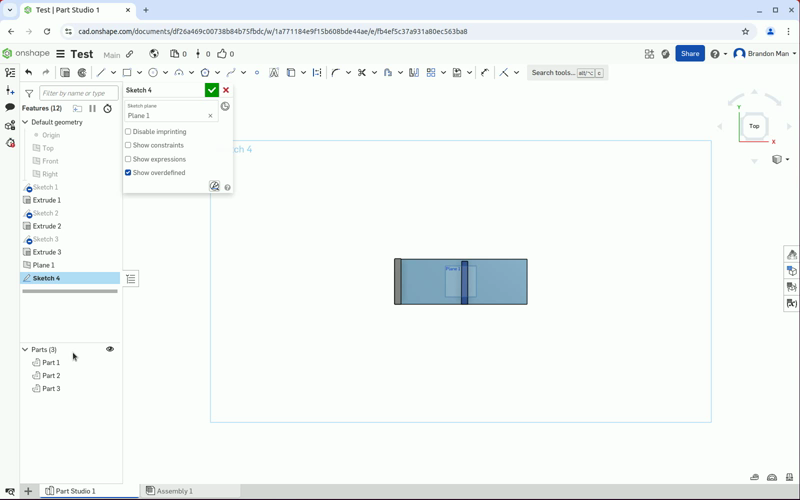
key(y)
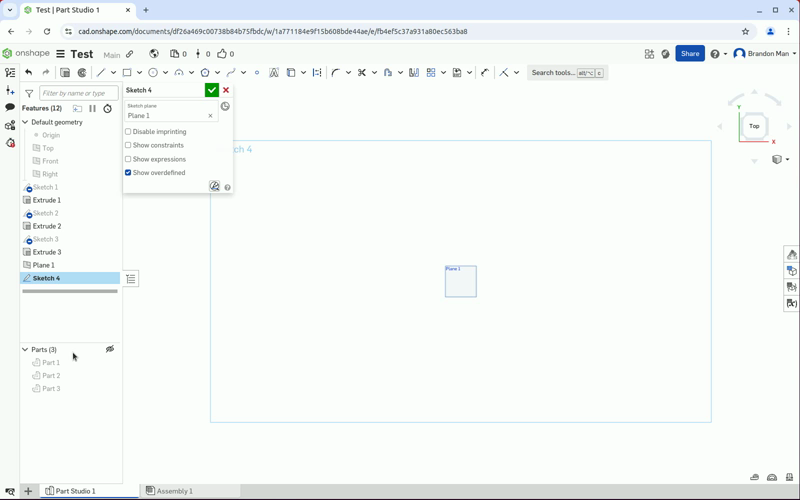
key(l)
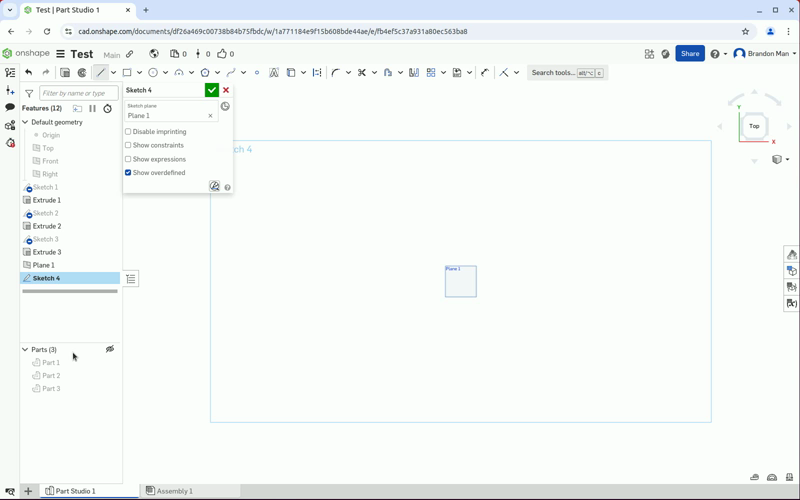
key_down(shift)
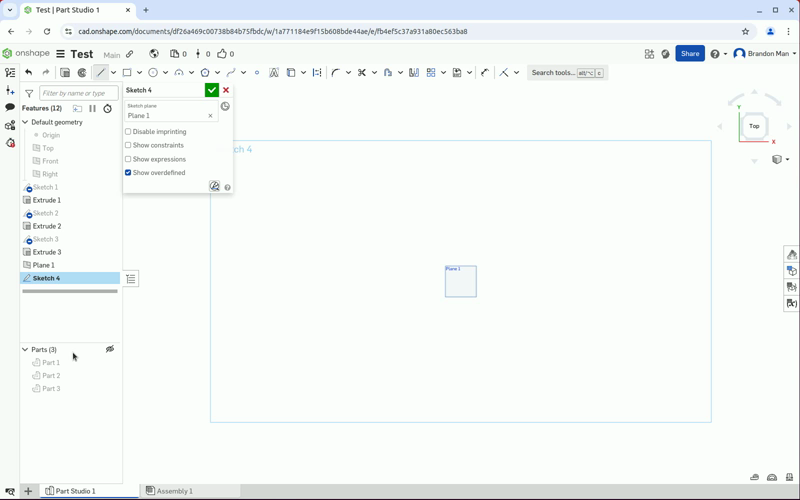
mouse_move(403, 304)
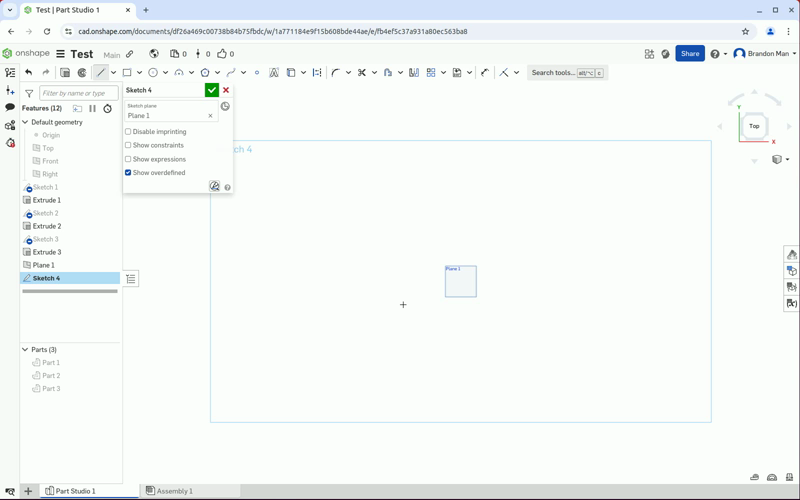
click(403, 304)
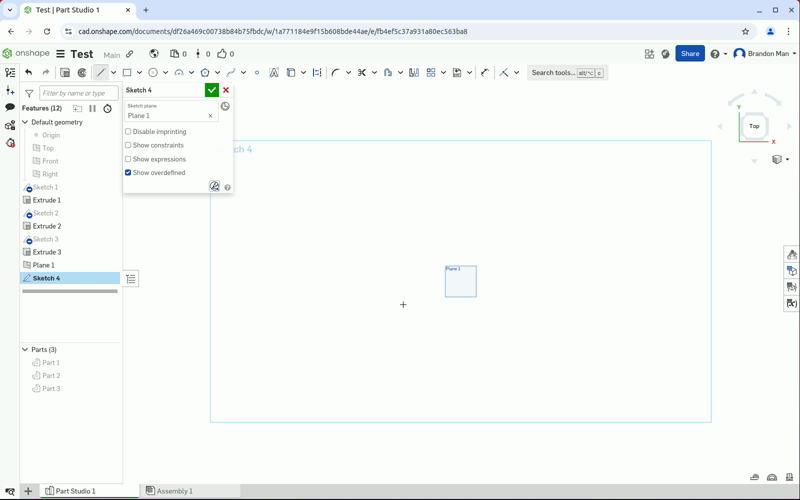
key_up(shift)
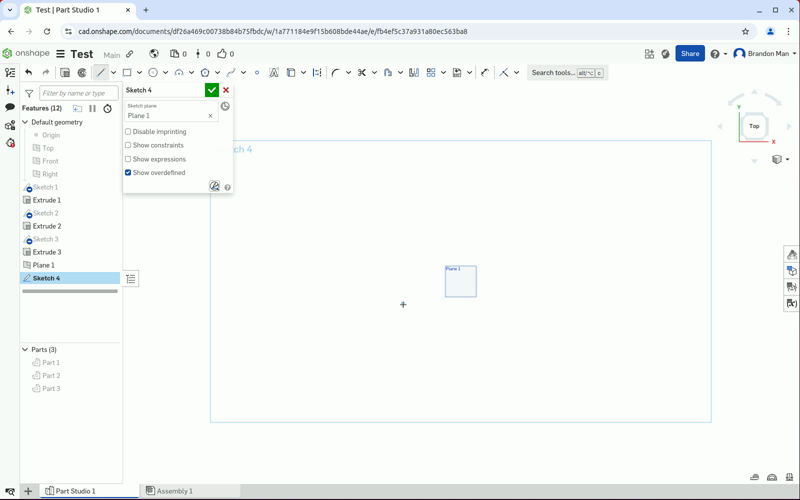
key_down(shift)
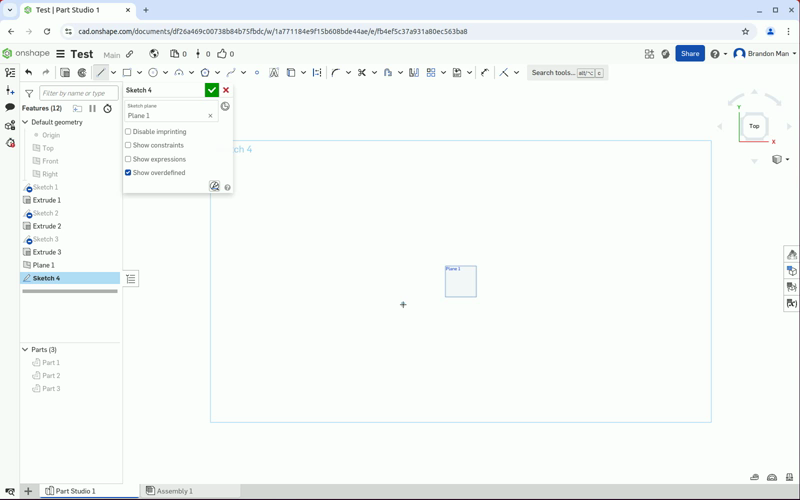
mouse_move(468, 304)
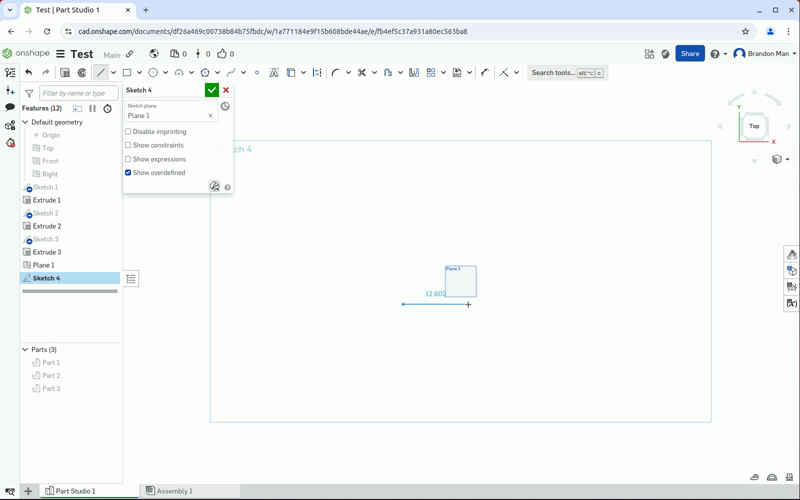
click(468, 304)
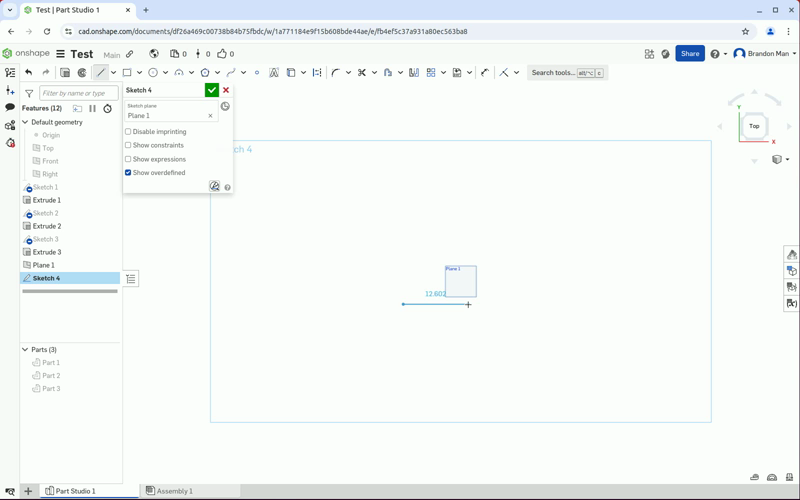
key_up(shift)
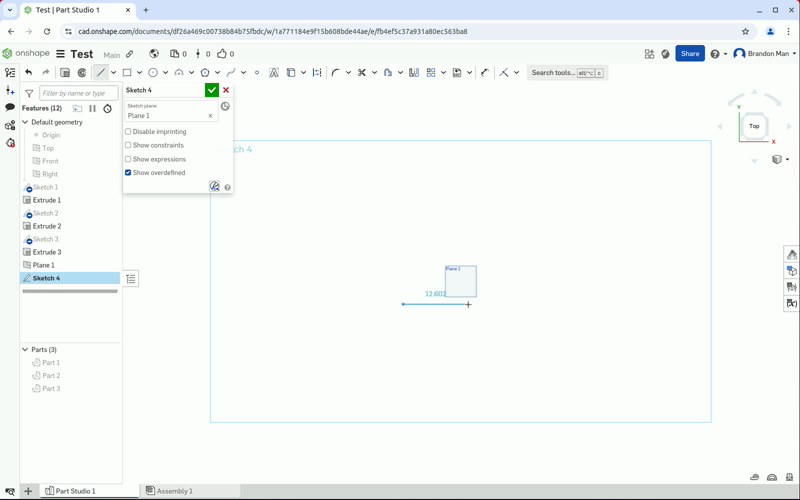
key_down(shift)
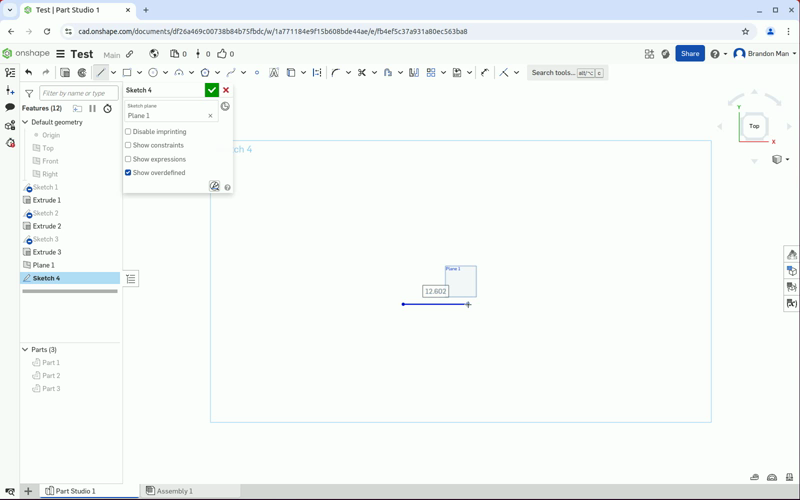
mouse_move(498, 304)
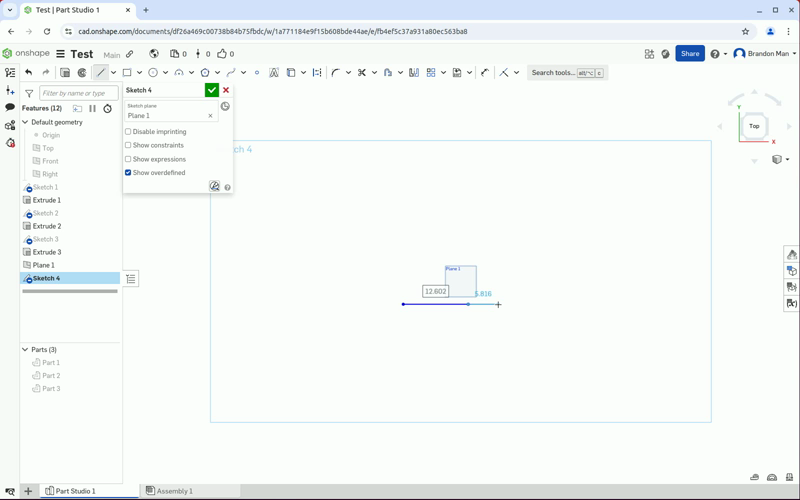
mouse_move(468, 261)
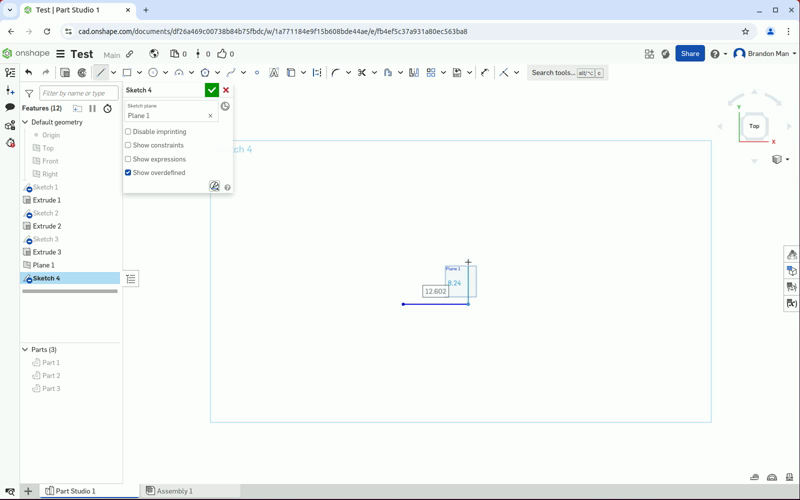
click(468, 261)
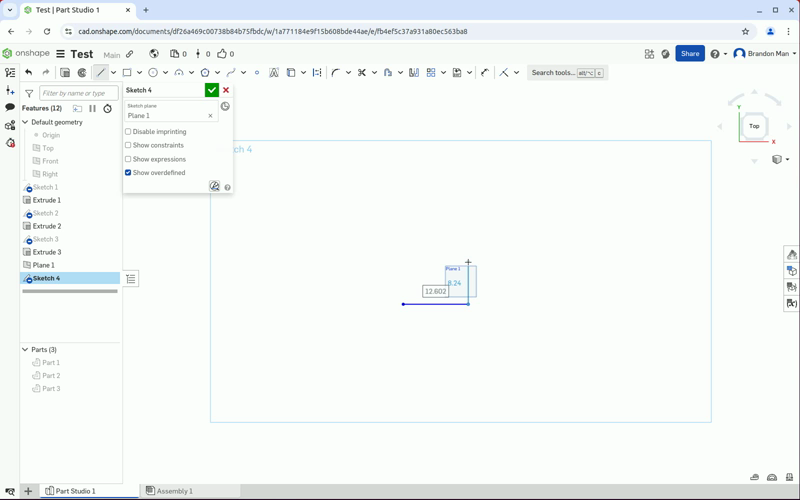
key_up(shift)
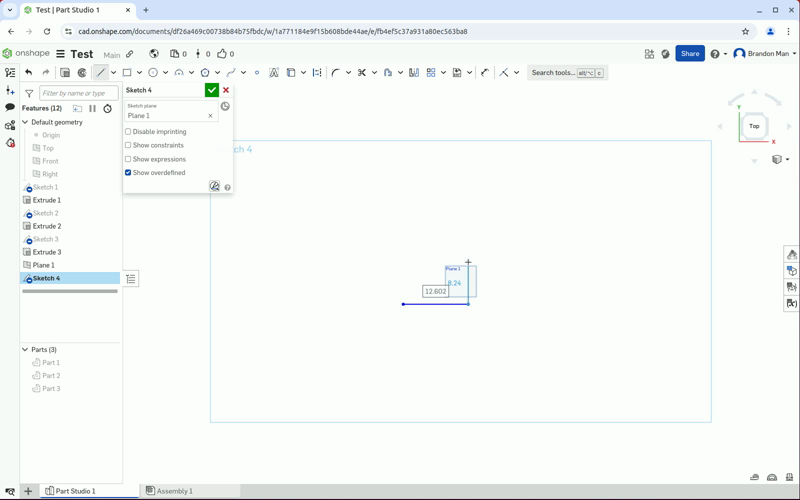
key_down(shift)
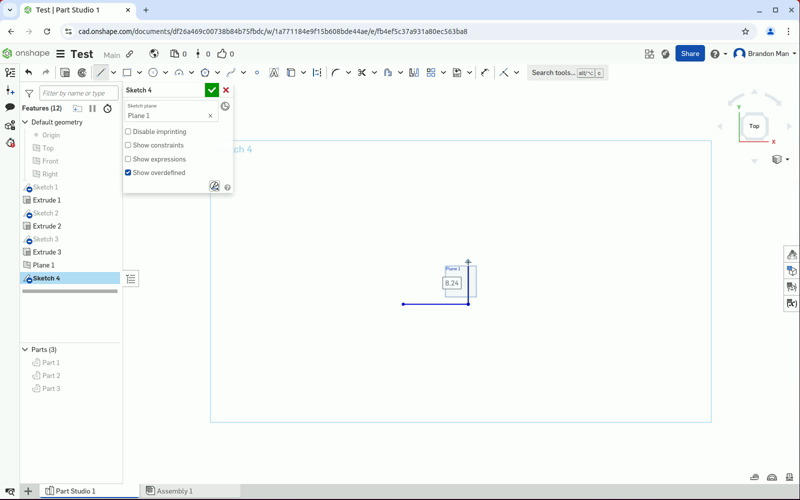
mouse_move(403, 261)
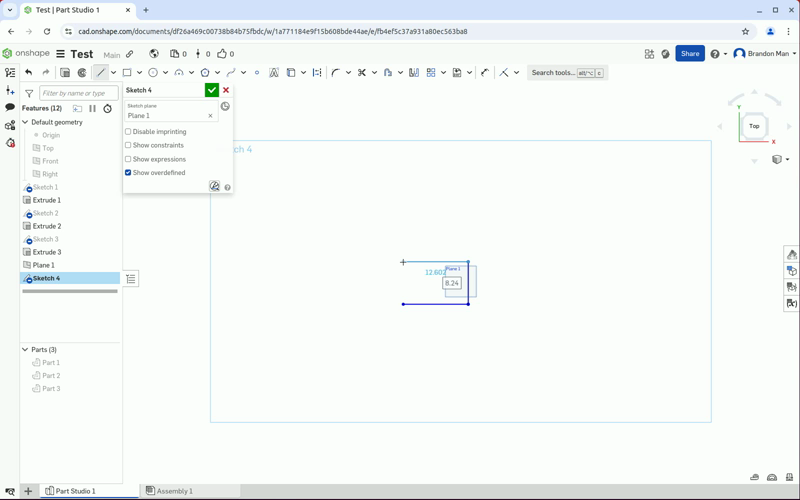
click(403, 261)
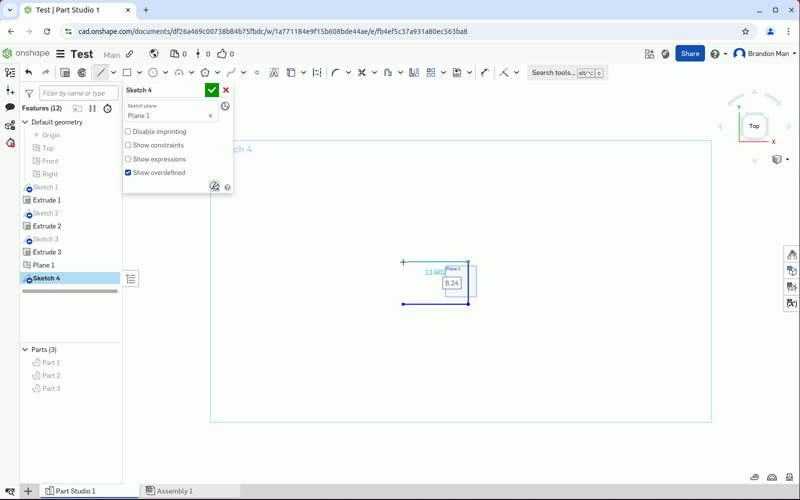
key_up(shift)
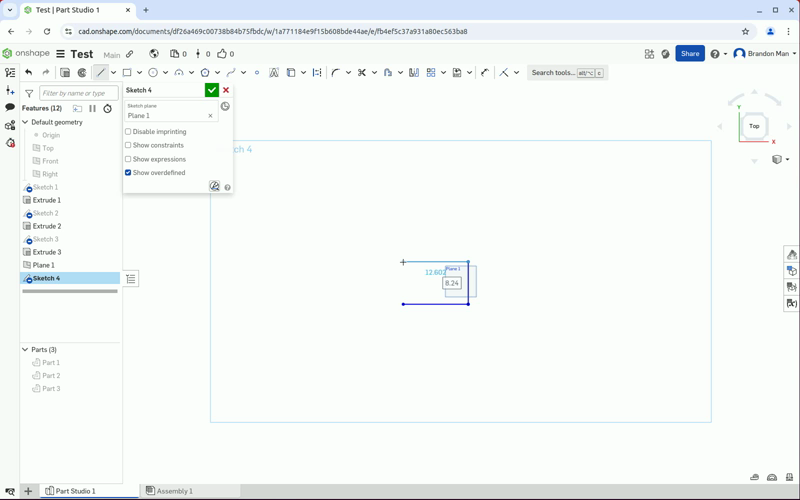
mouse_move(433, 261)
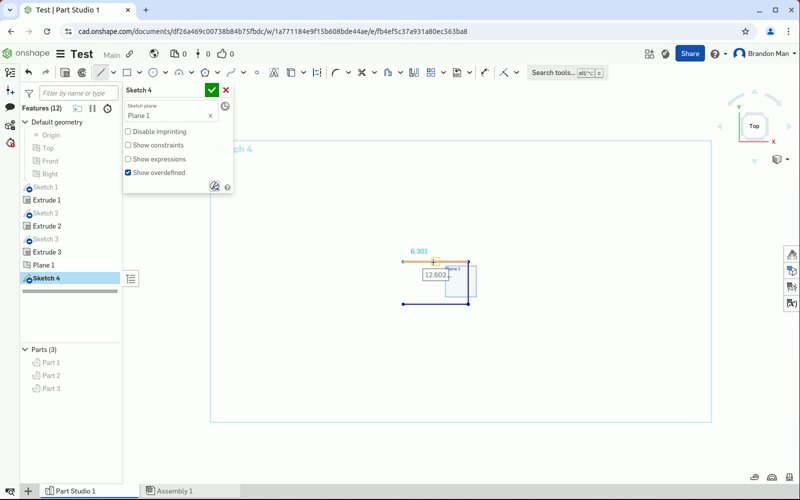
key_down(shift)
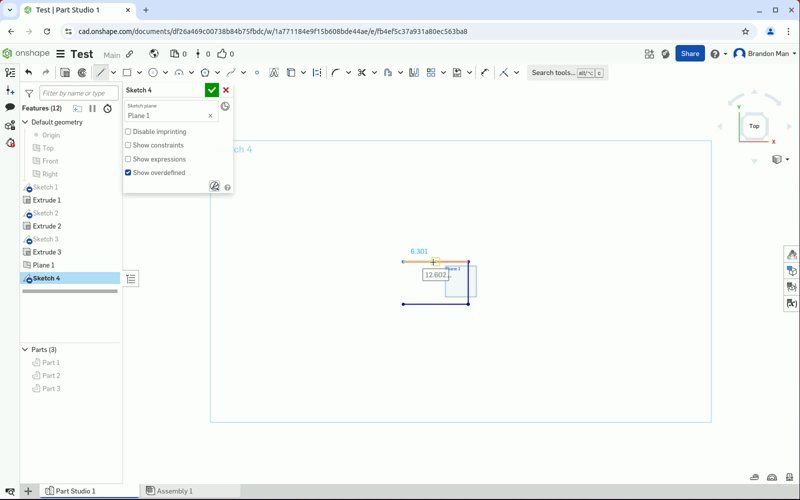
mouse_move(403, 304)
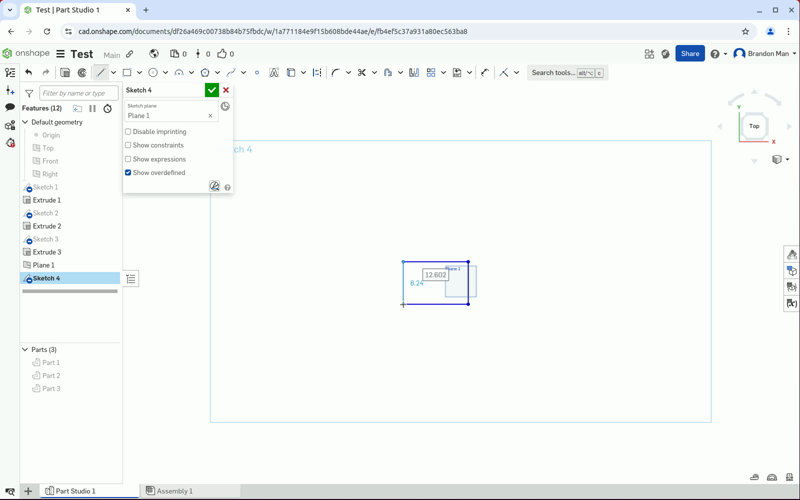
key_up(shift)
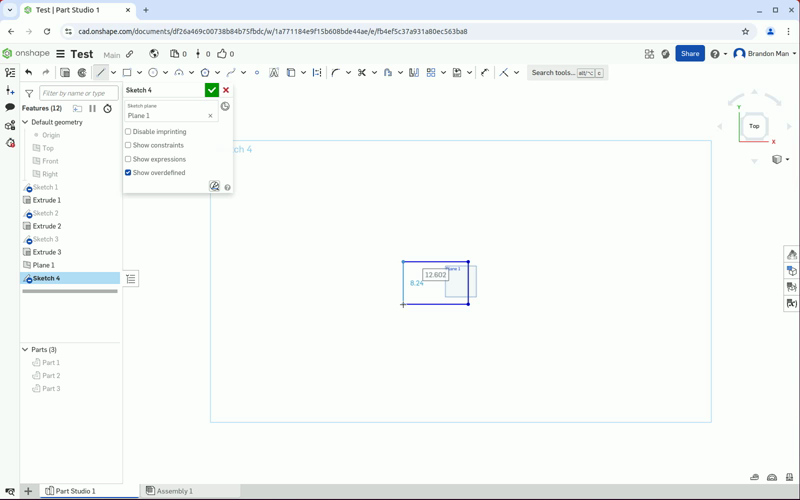
click(403, 304)
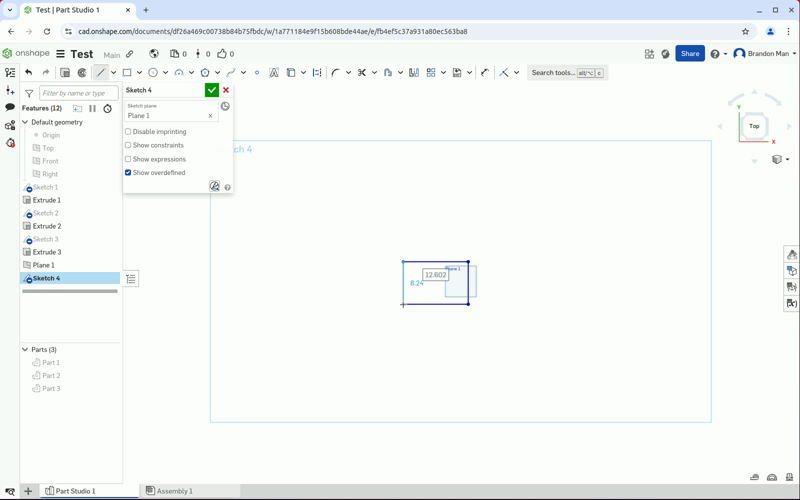
key(esc)
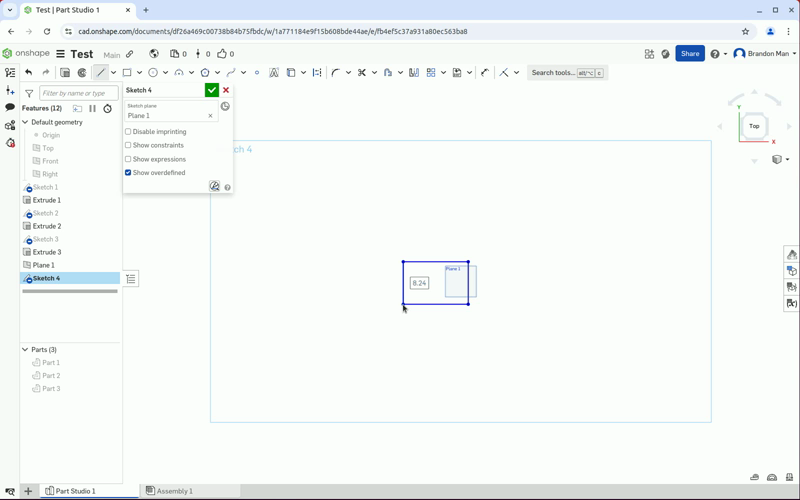
mouse_move(443, 267)
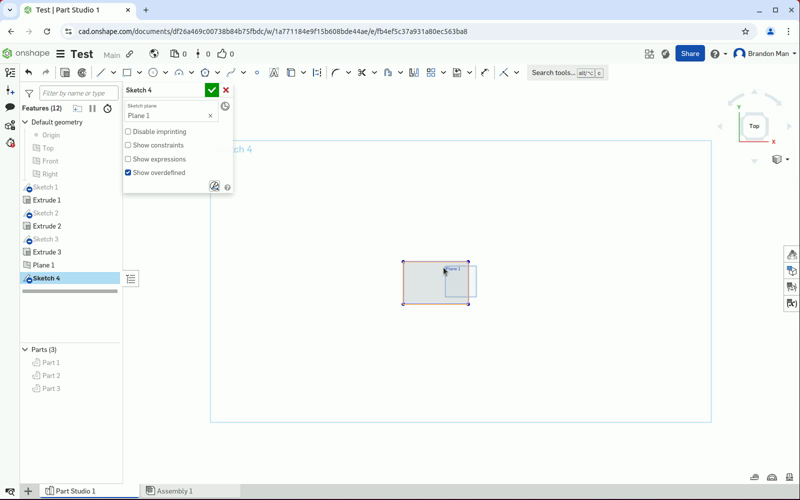
click(443, 267)
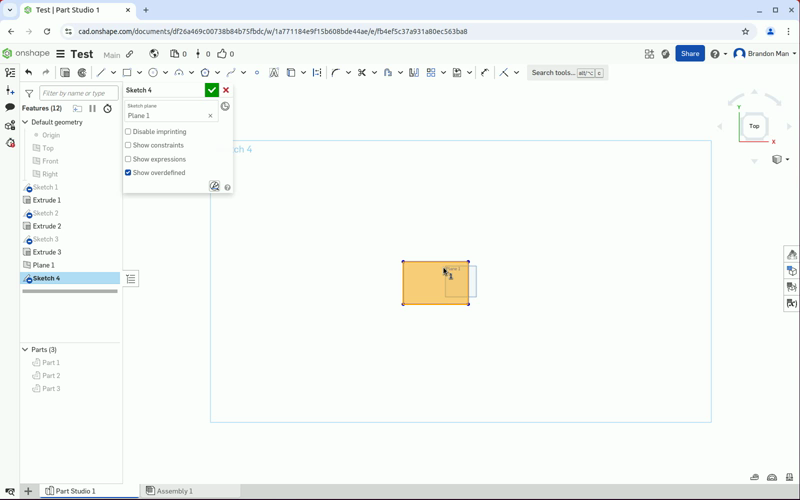
mouse_move(73, 352)
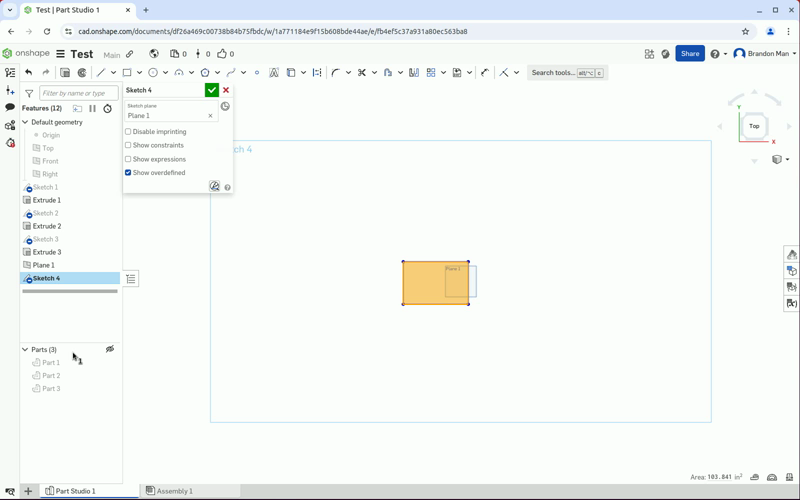
key(shift+y)
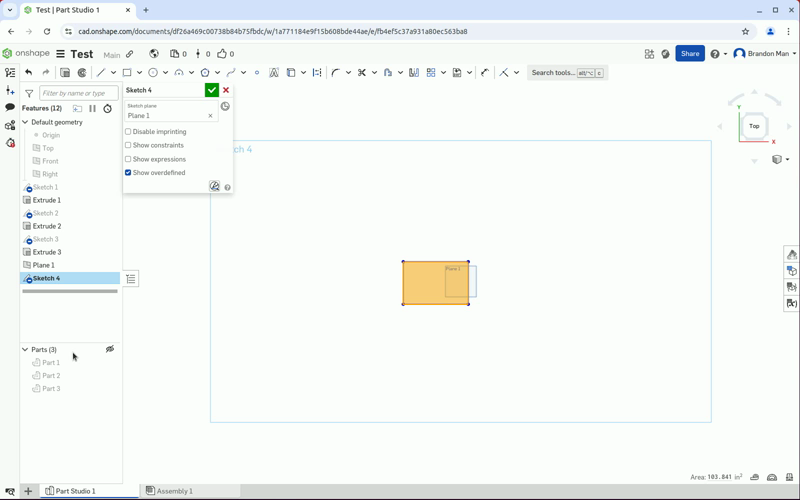
key(shift+e)
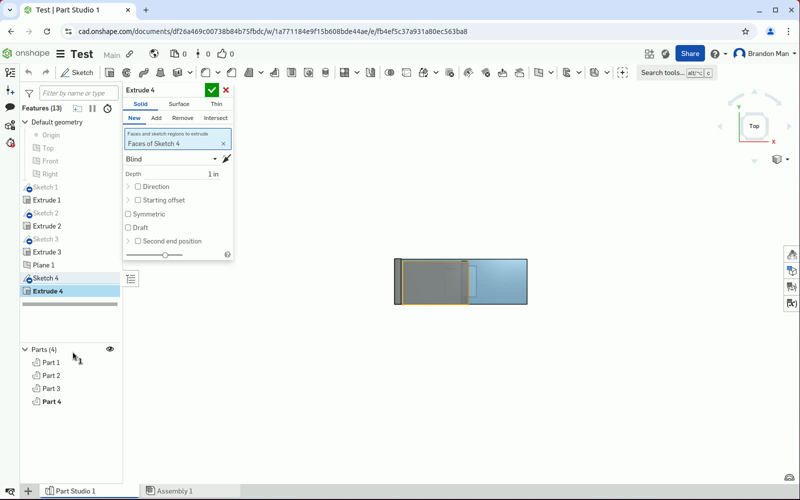
mouse_move(143, 106)
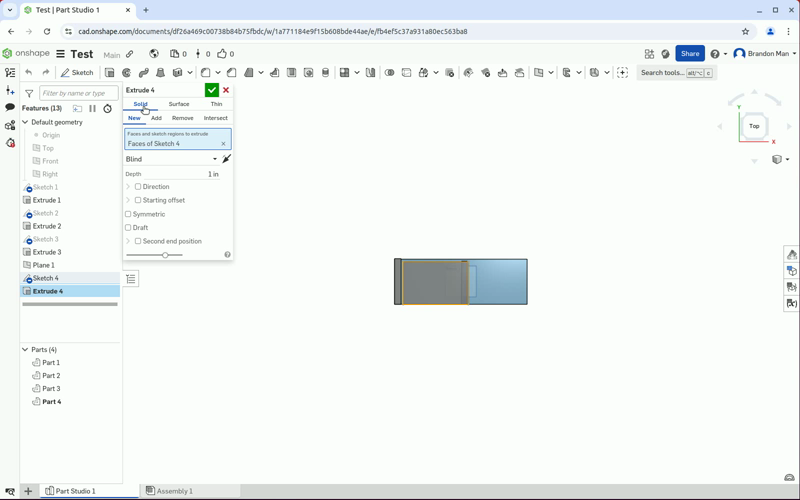
click(143, 106)
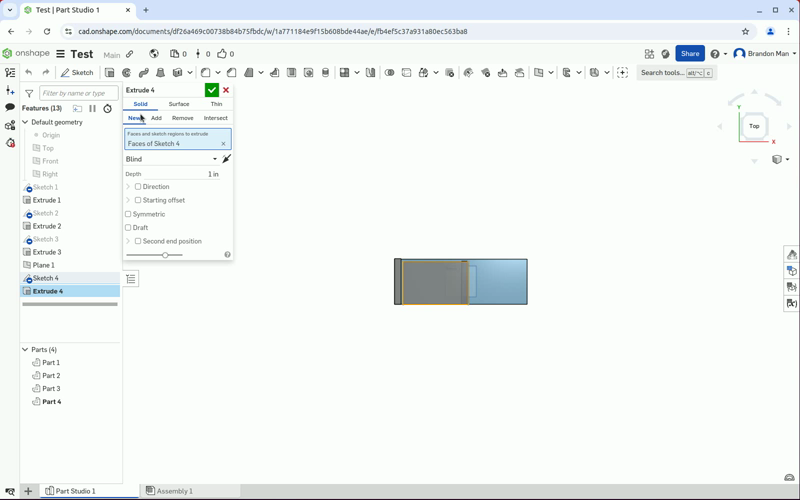
mouse_move(137, 120)
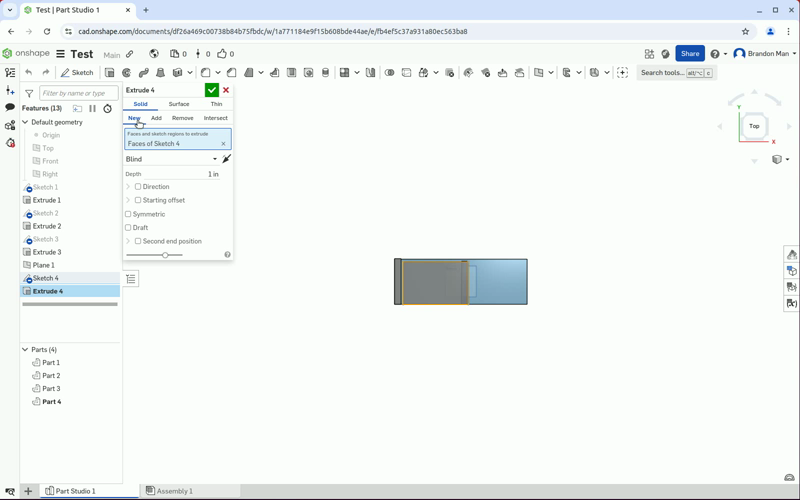
click(137, 120)
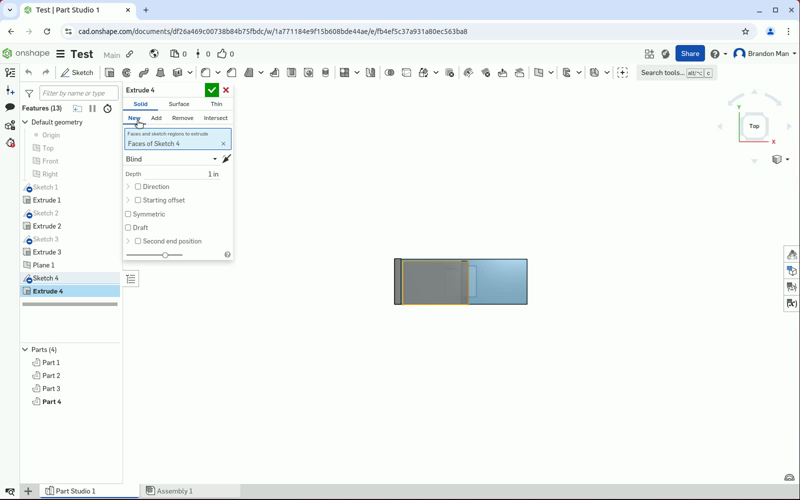
key(tab, 4)
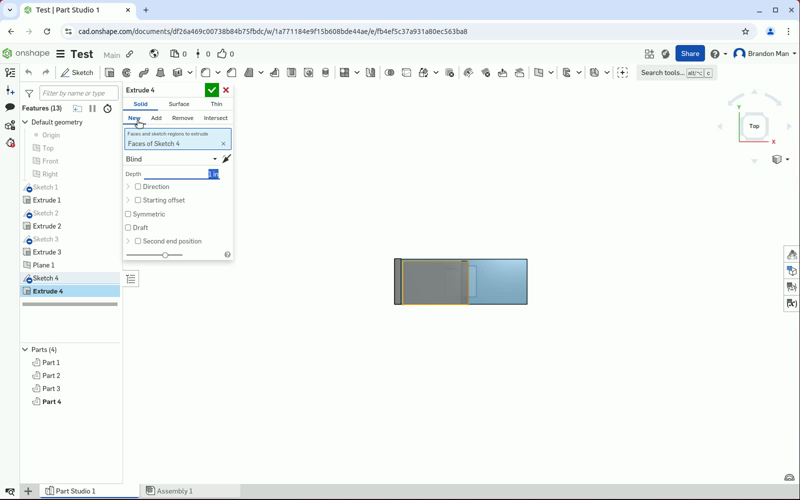
text(0.963)
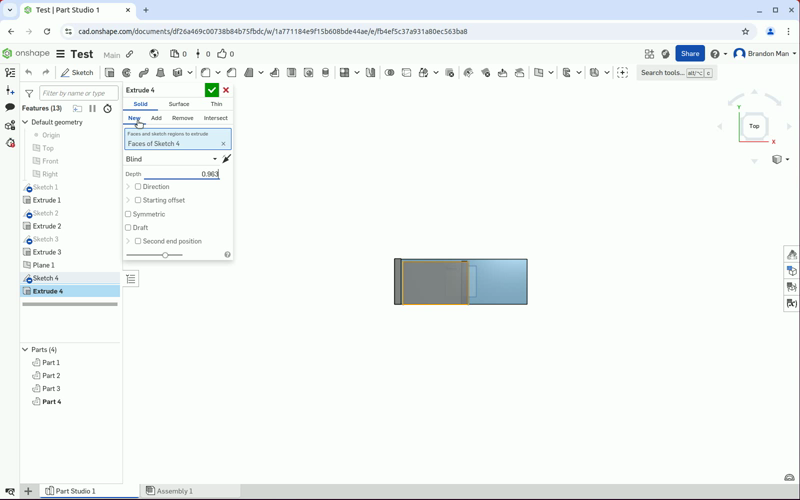
key(enter)
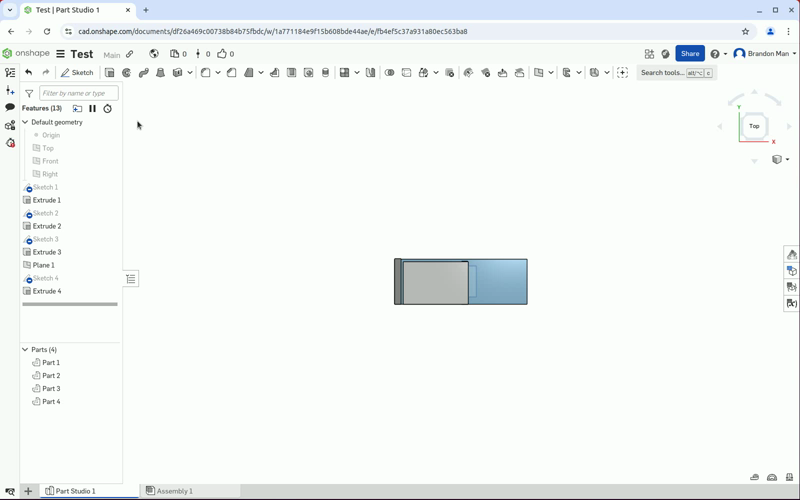
key(shift+h)
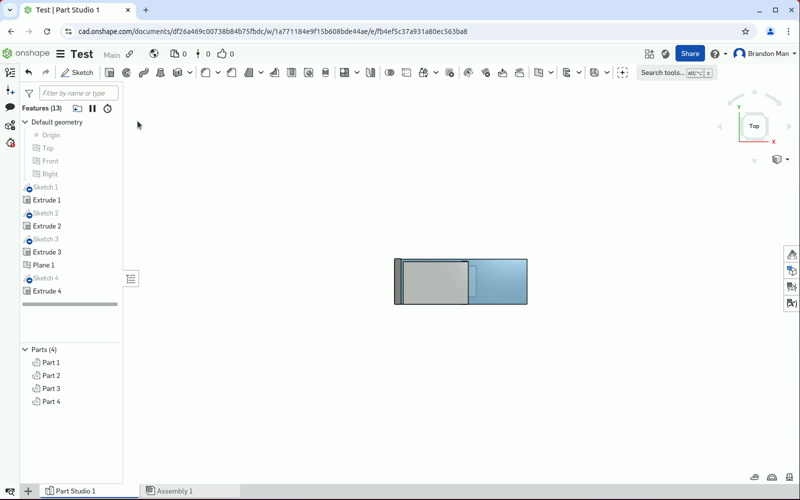
key(shift+h)
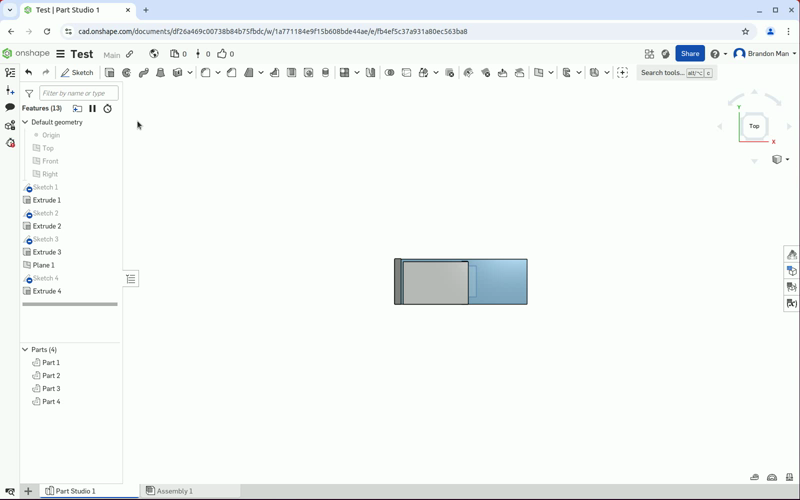
mouse_move(73, 189)
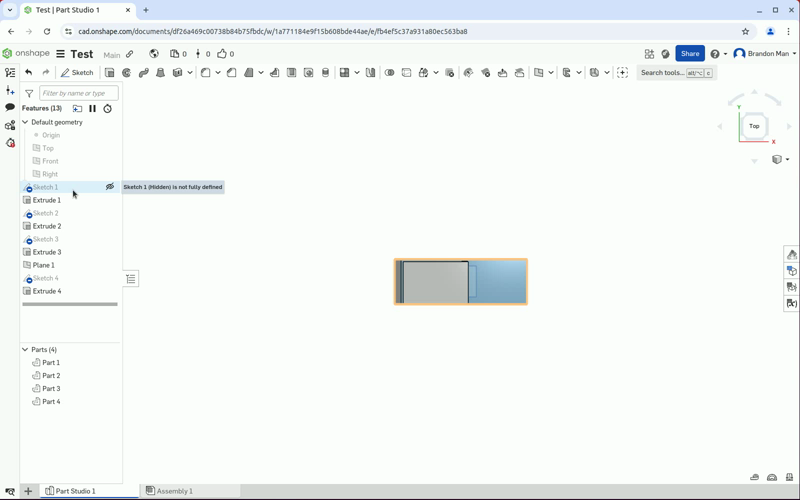
click(73, 189)
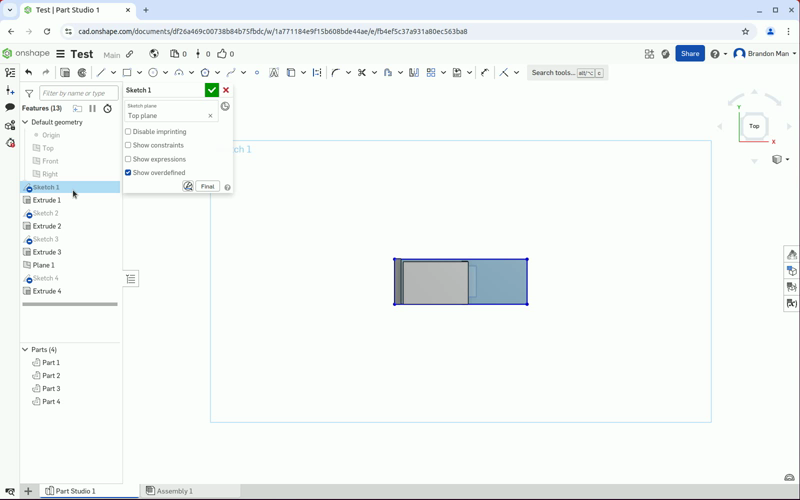
mouse_move(229, 92)
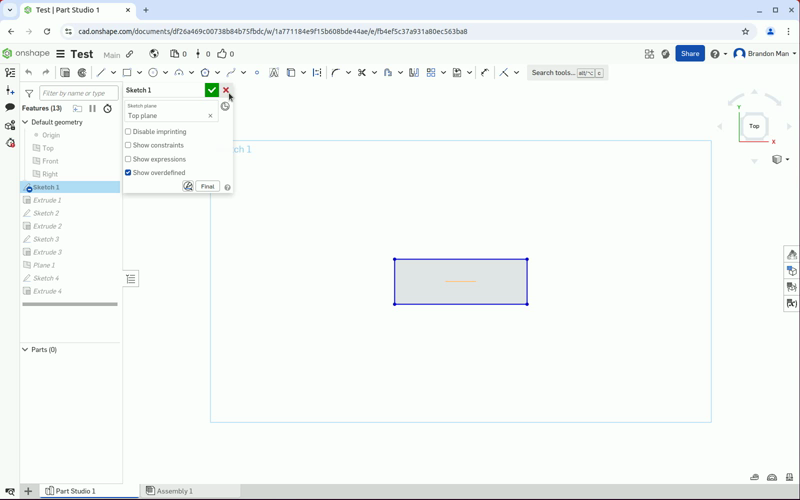
click(229, 92)
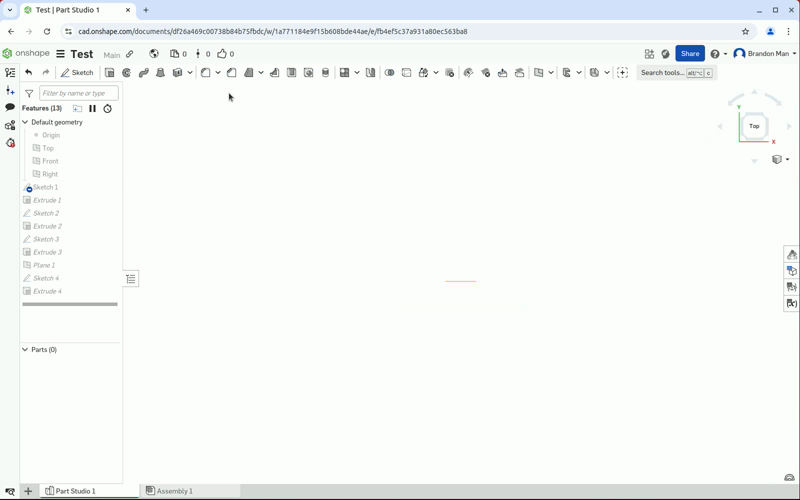
key(shift+s)
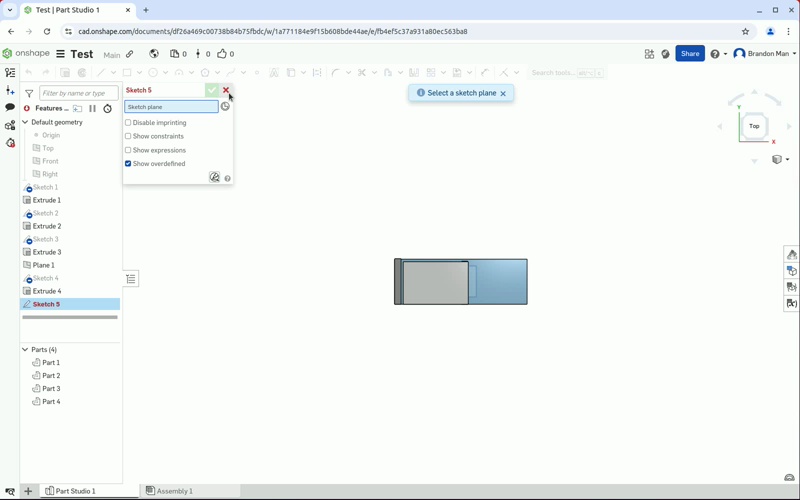
mouse_move(73, 267)
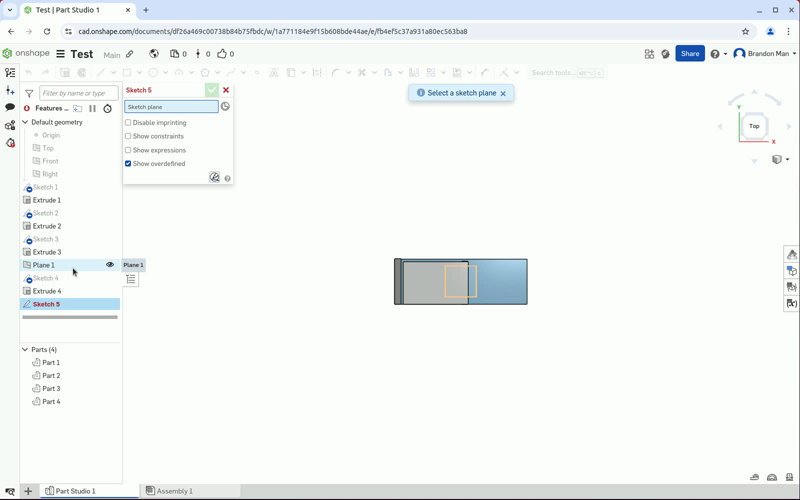
click(73, 267)
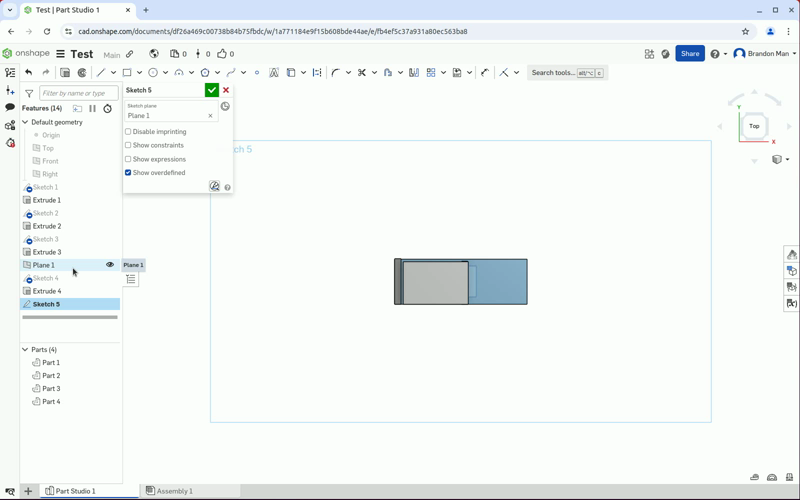
mouse_move(73, 352)
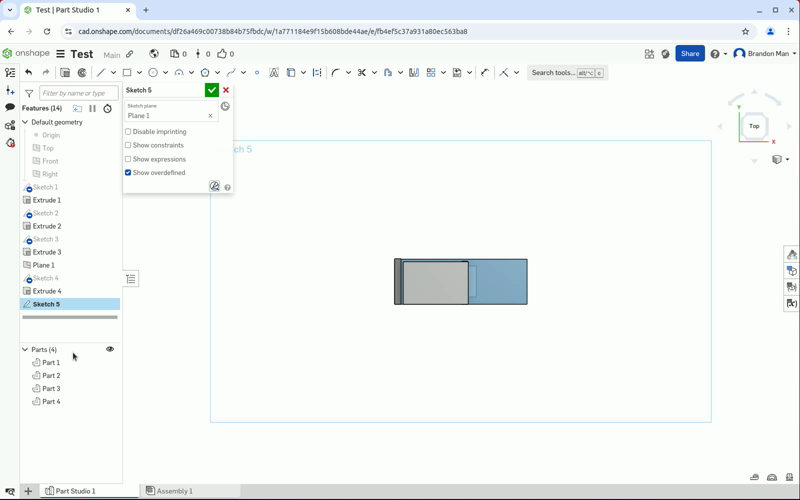
key(y)
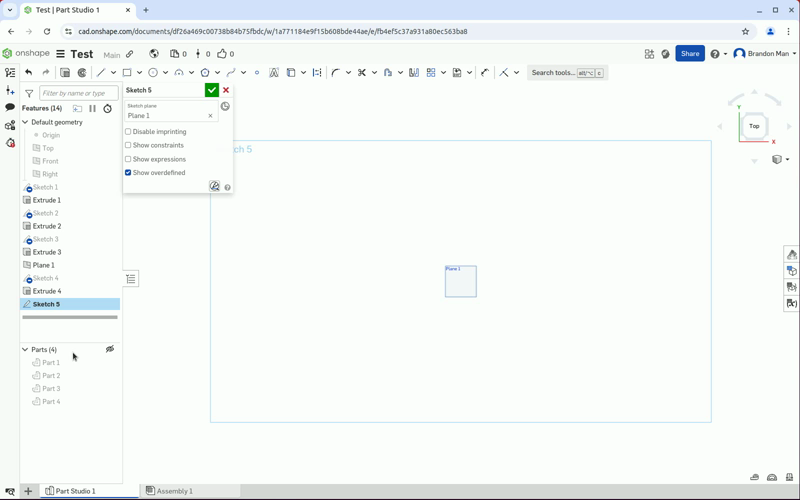
key(l)
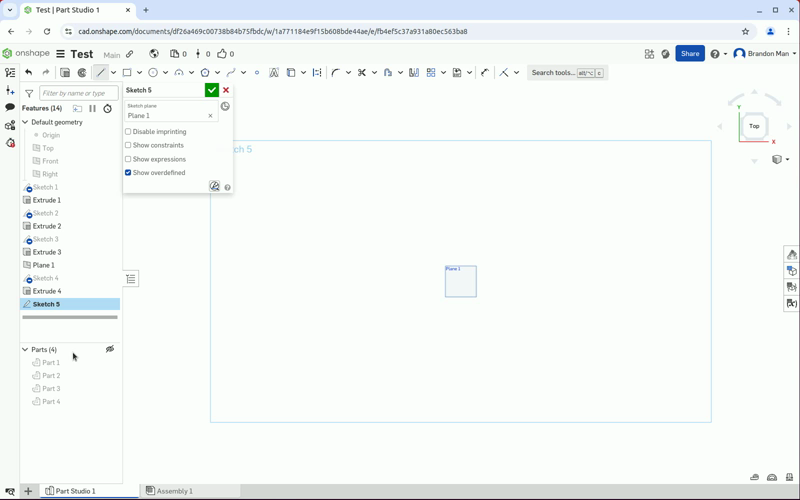
key_down(shift)
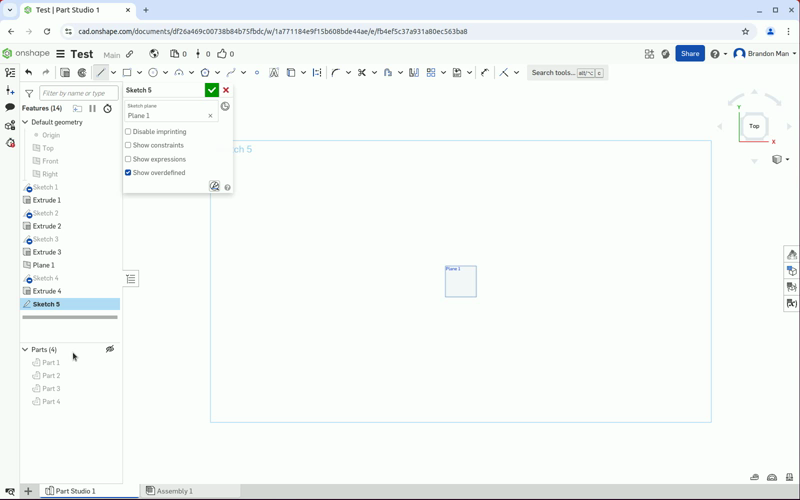
mouse_move(398, 304)
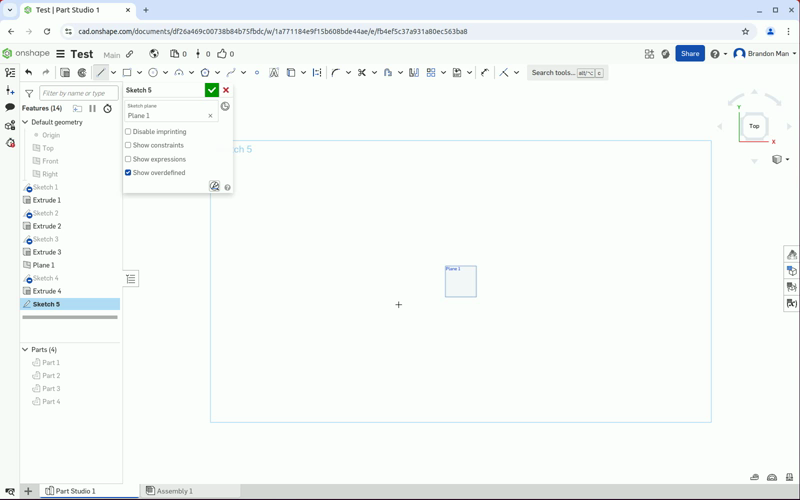
click(398, 304)
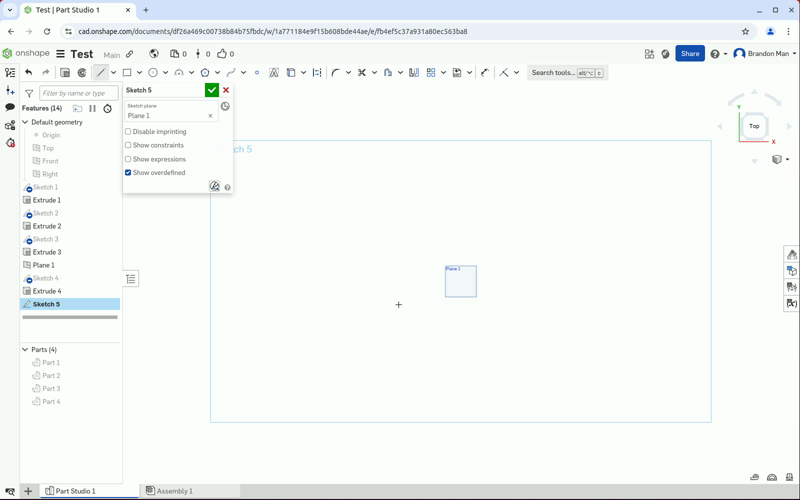
key_up(shift)
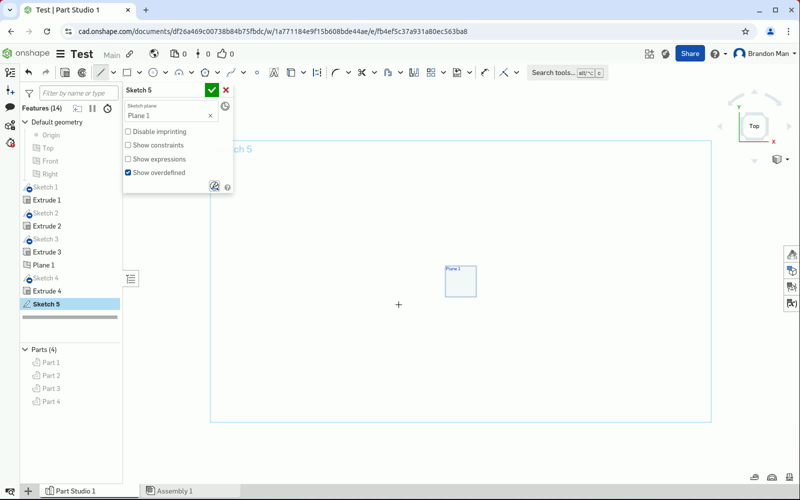
key_down(shift)
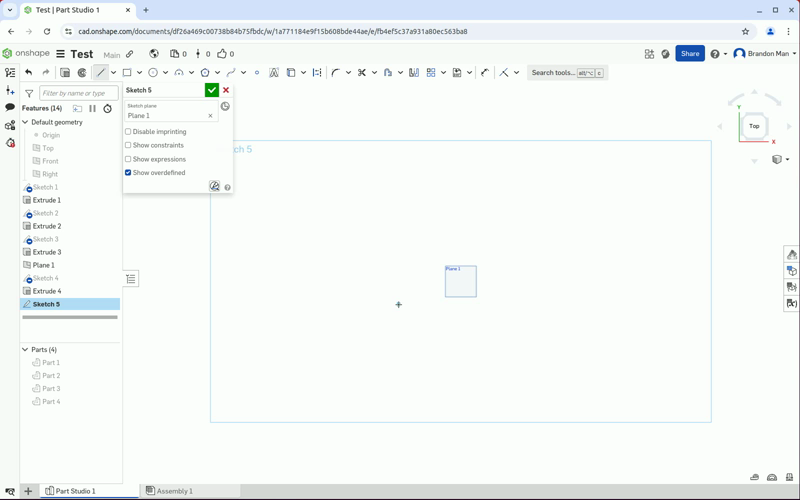
mouse_move(428, 304)
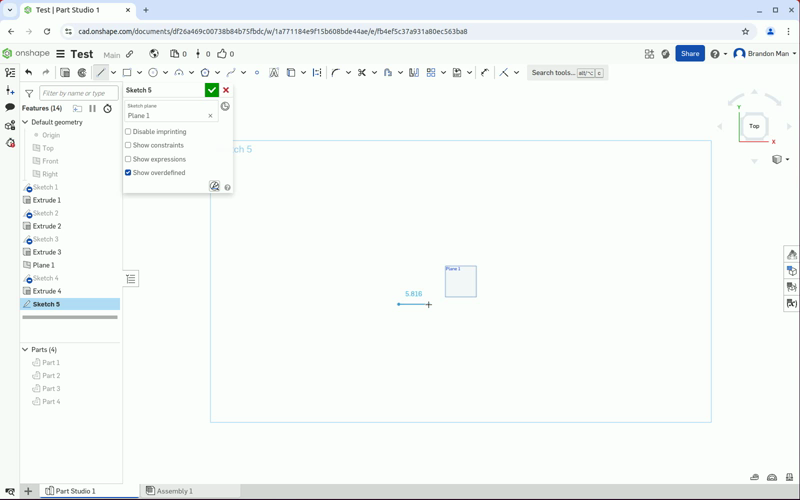
mouse_move(404, 304)
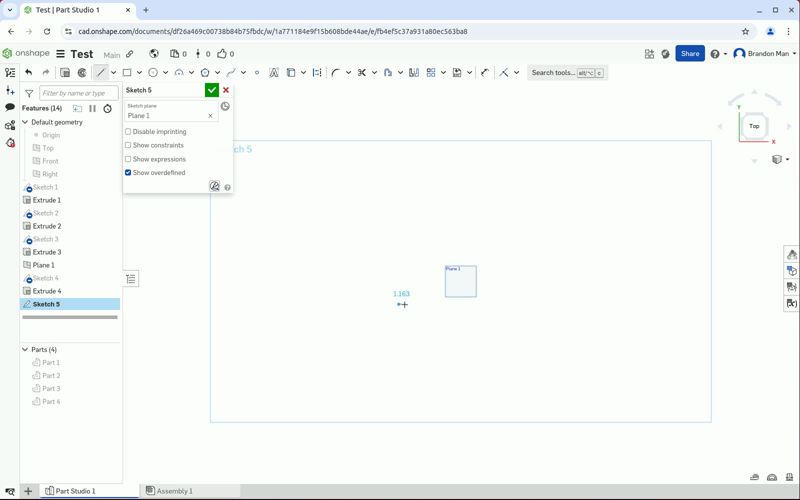
scroll(6)
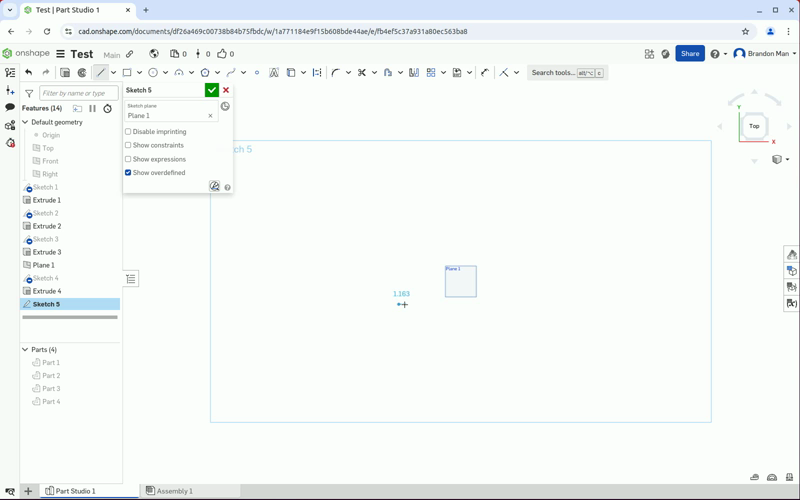
scroll(6)
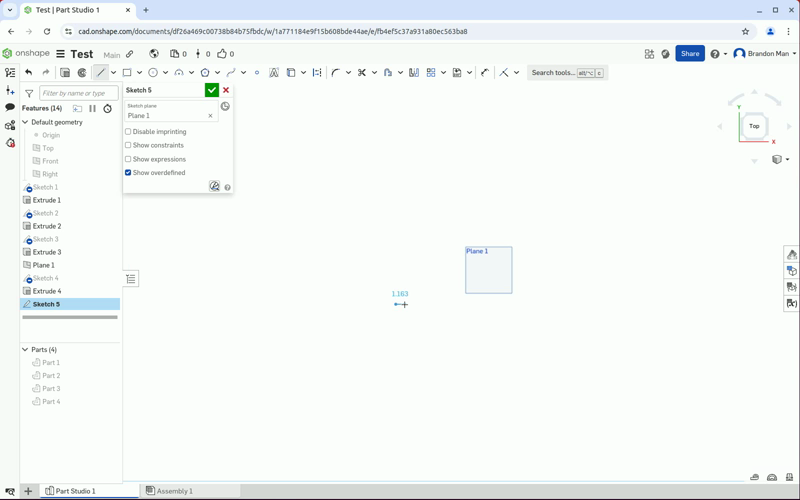
scroll(6)
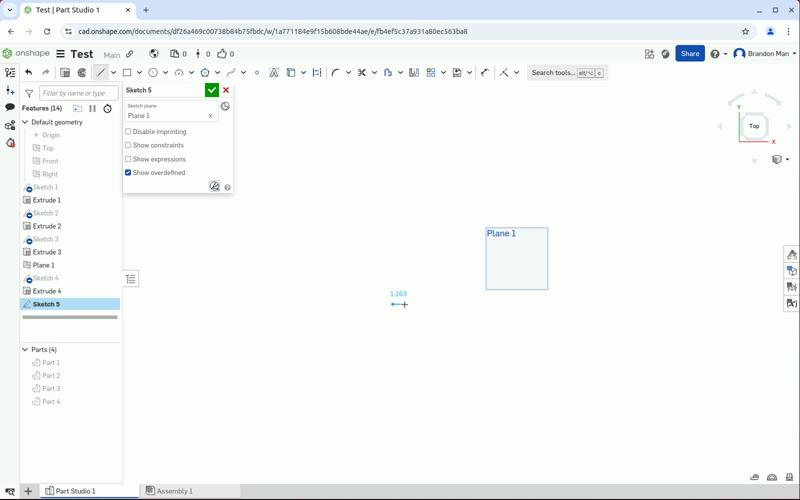
scroll(6)
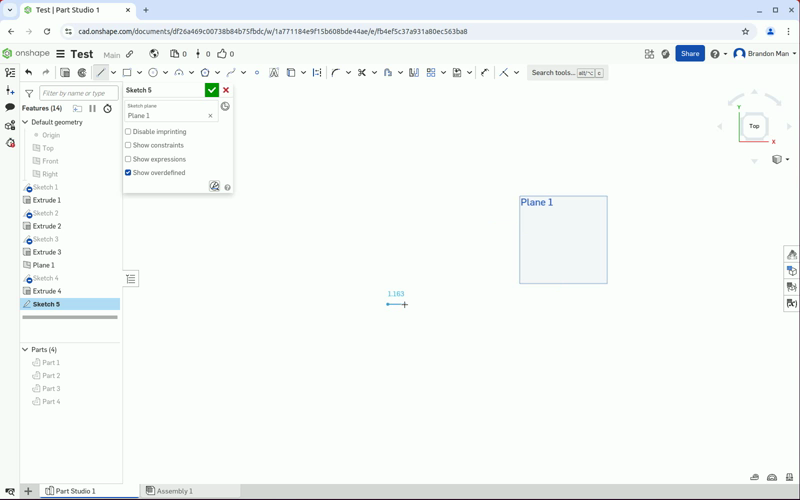
scroll(6)
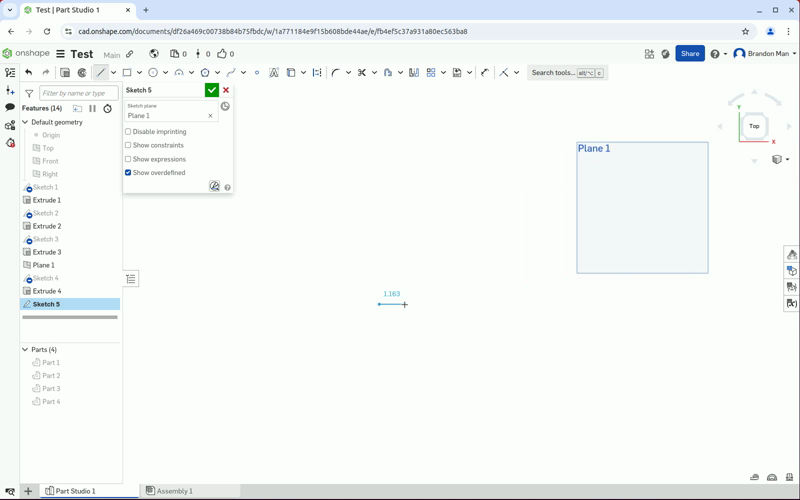
scroll(6)
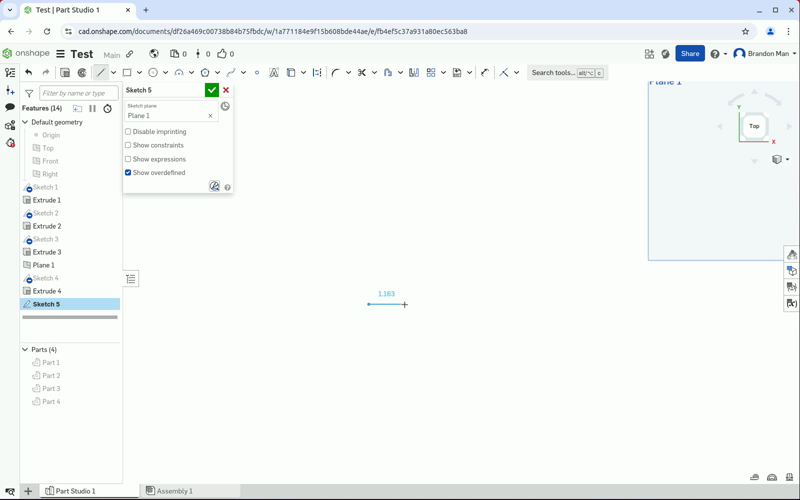
scroll(6)
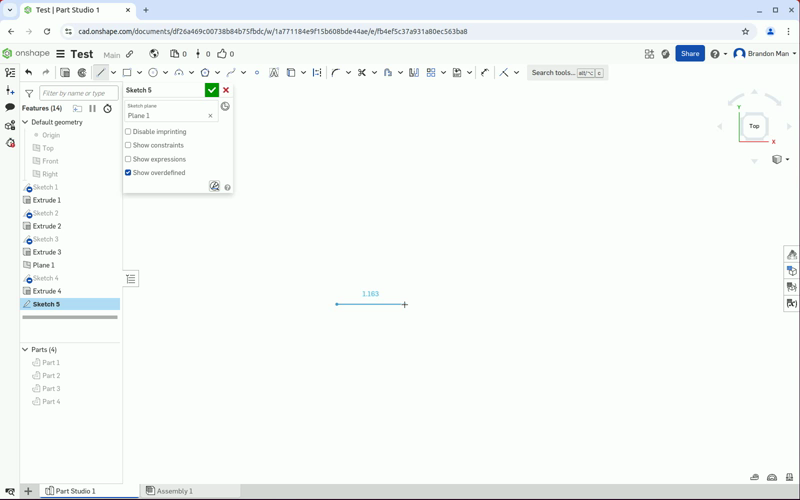
click(404, 304)
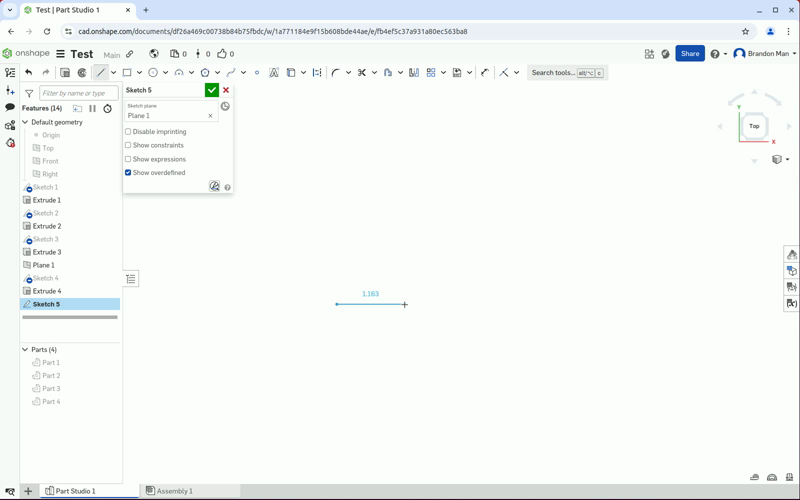
scroll(-6)
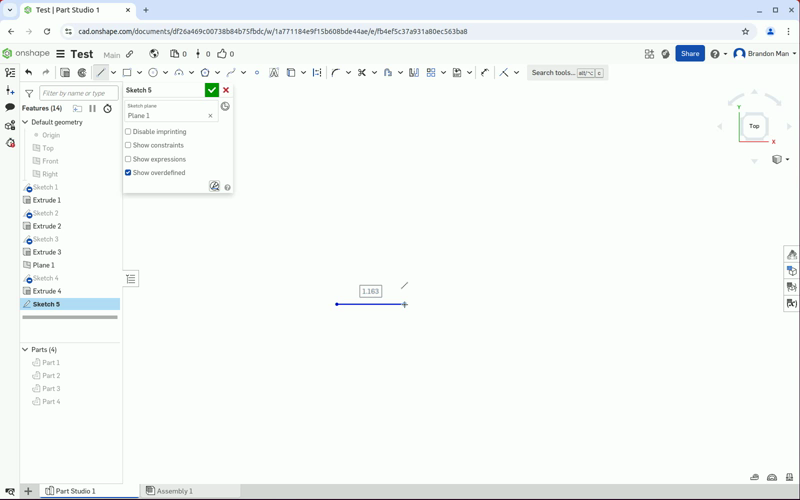
scroll(-6)
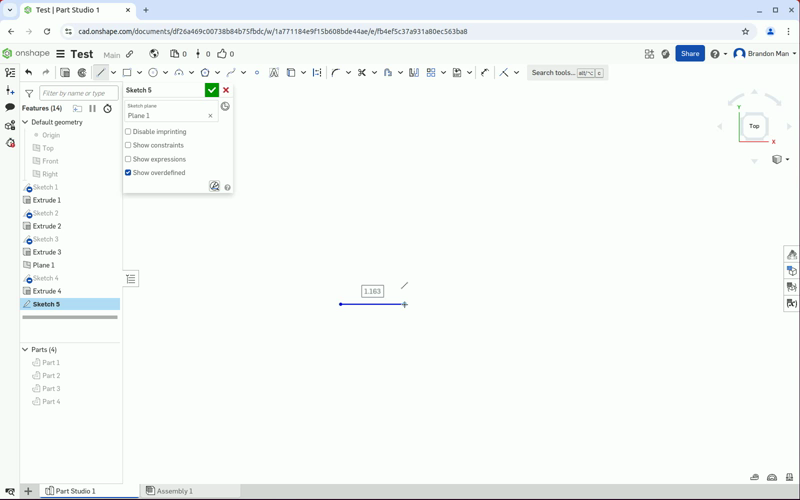
scroll(-6)
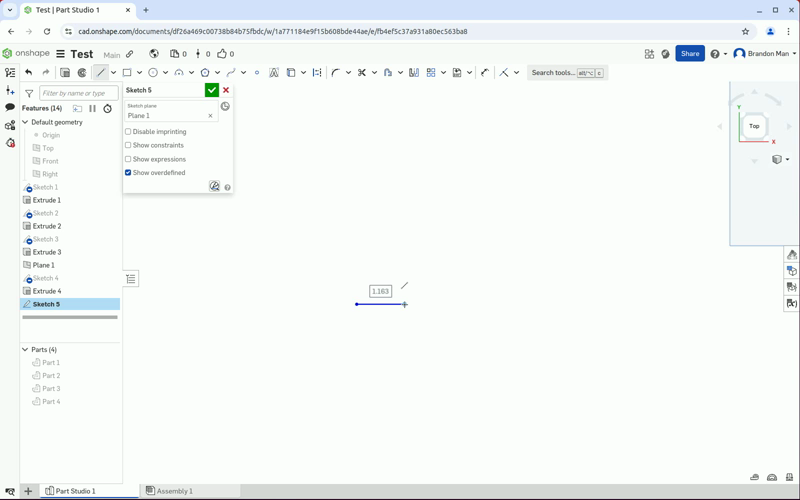
scroll(-6)
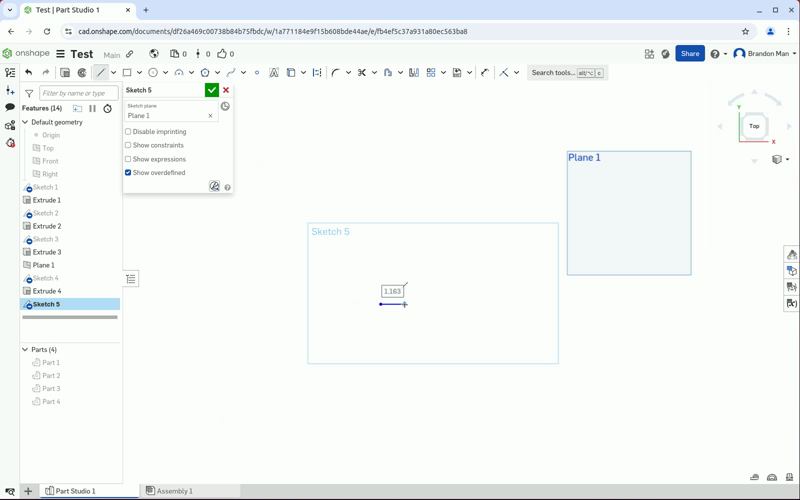
scroll(-6)
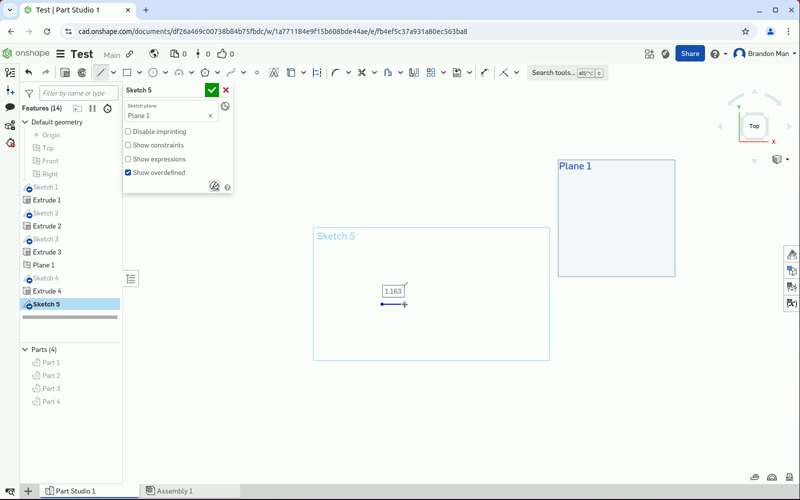
scroll(-6)
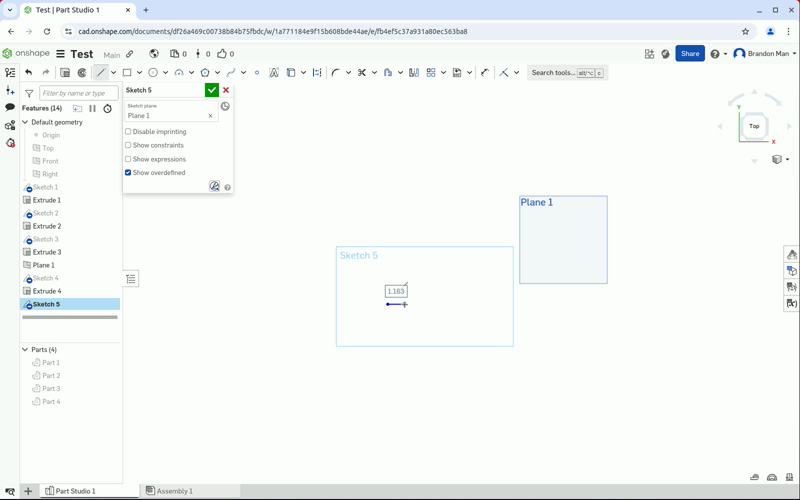
scroll(-6)
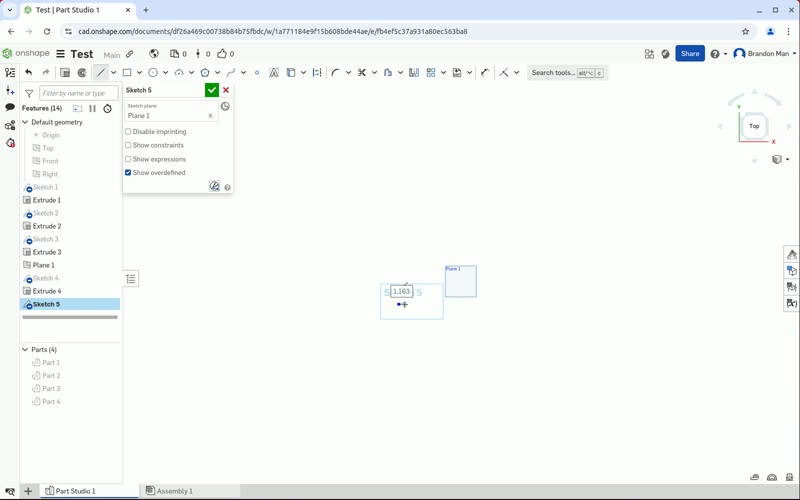
key_up(shift)
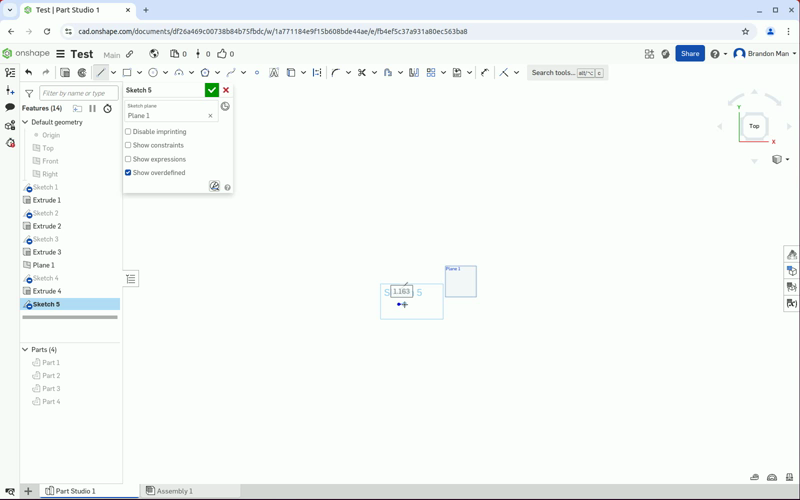
key_down(shift)
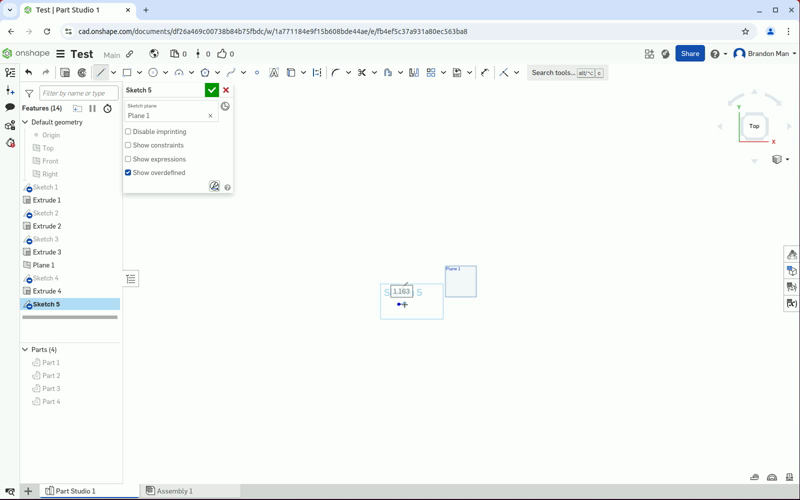
mouse_move(434, 304)
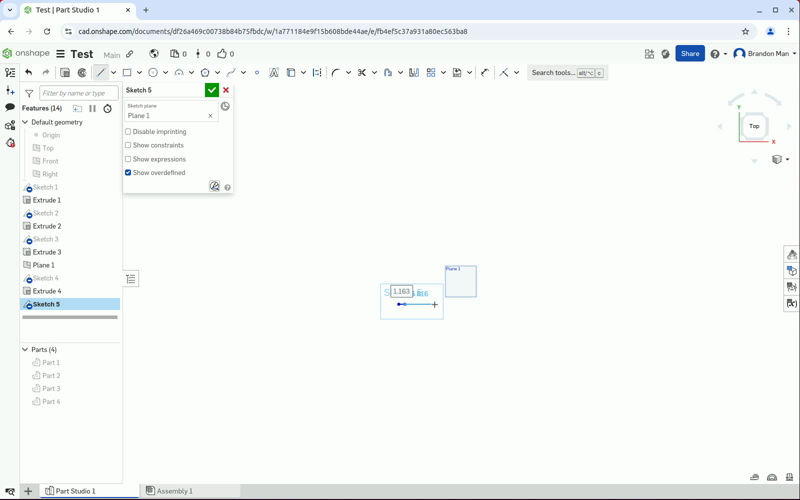
mouse_move(404, 261)
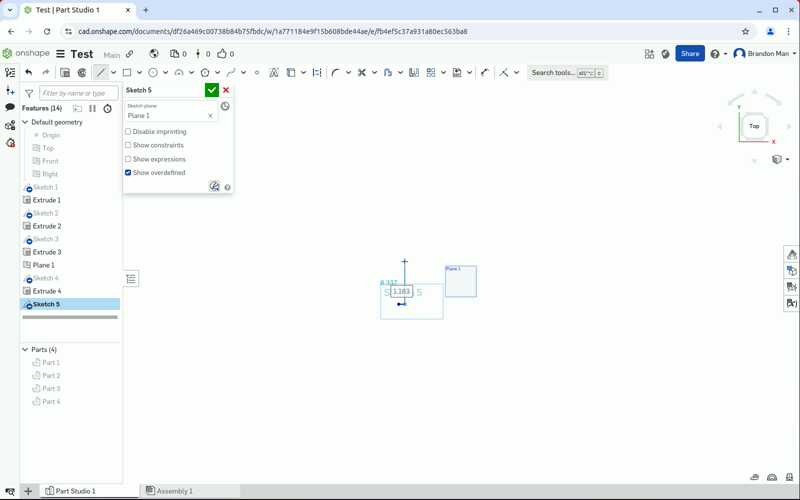
click(404, 261)
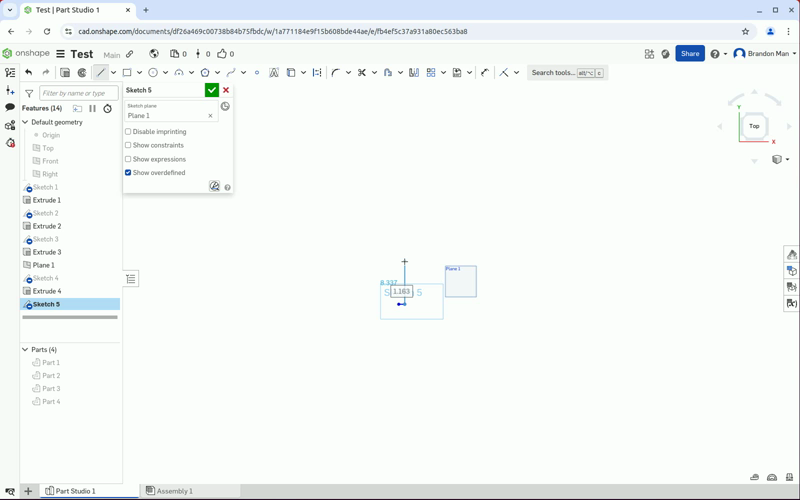
key_up(shift)
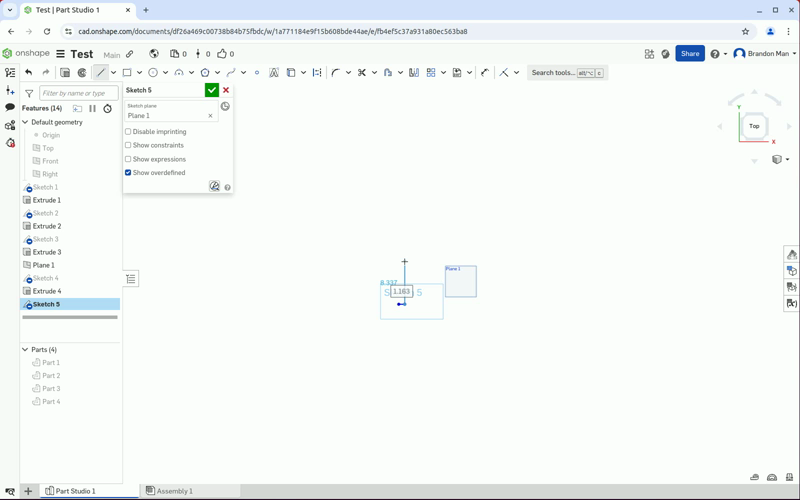
key_down(shift)
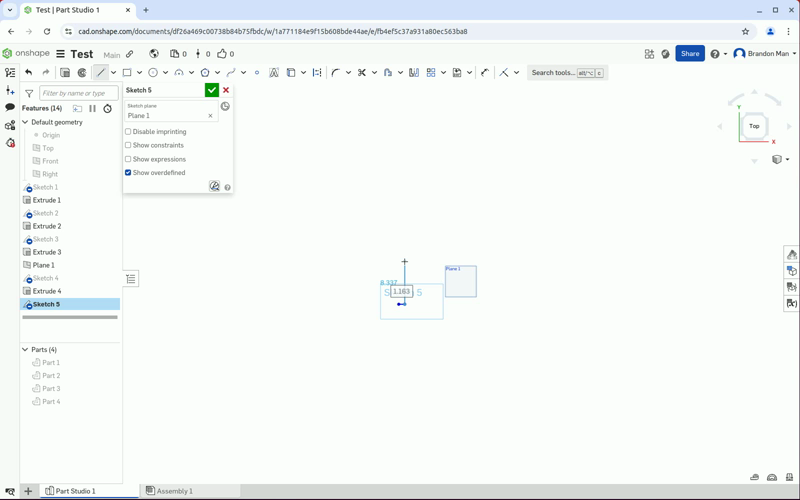
mouse_move(434, 261)
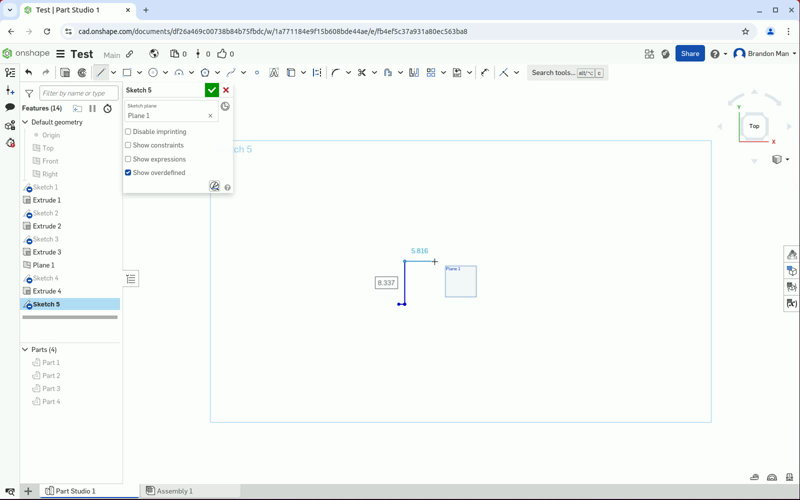
mouse_move(398, 261)
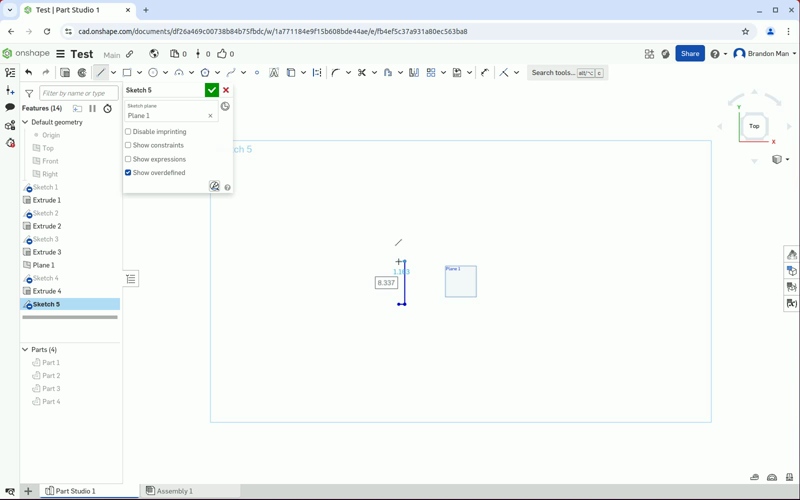
scroll(6)
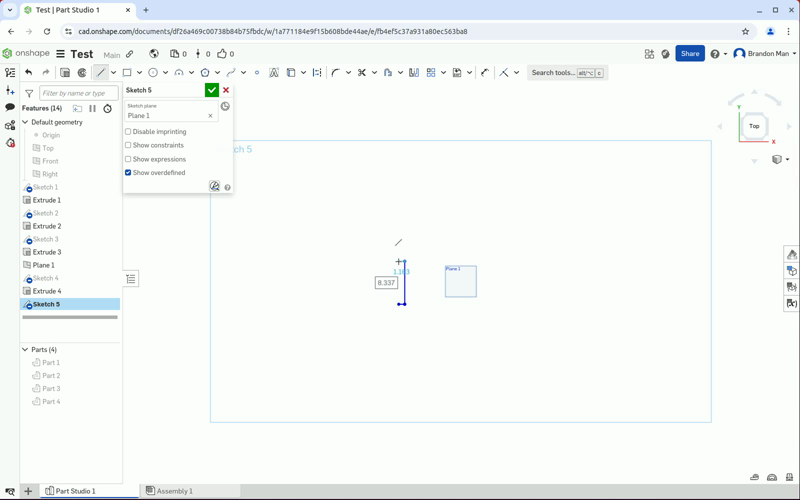
scroll(6)
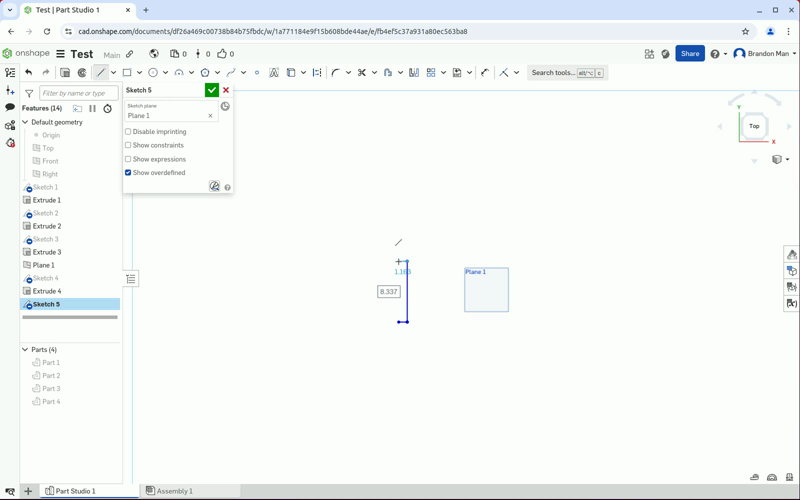
scroll(6)
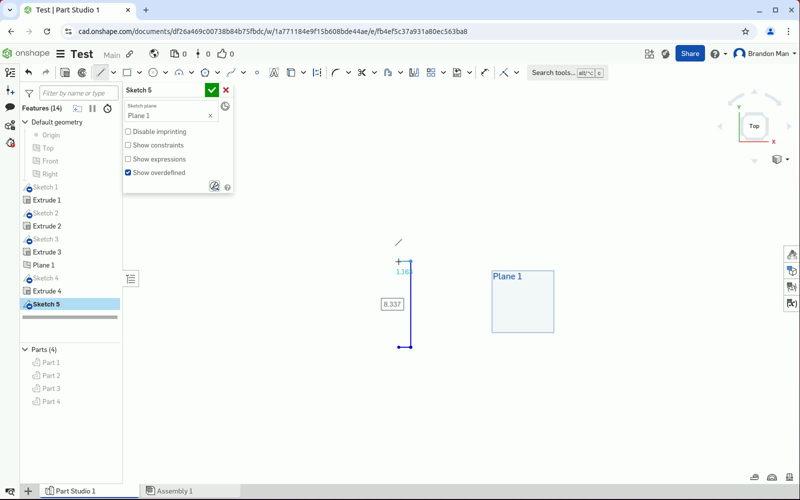
scroll(6)
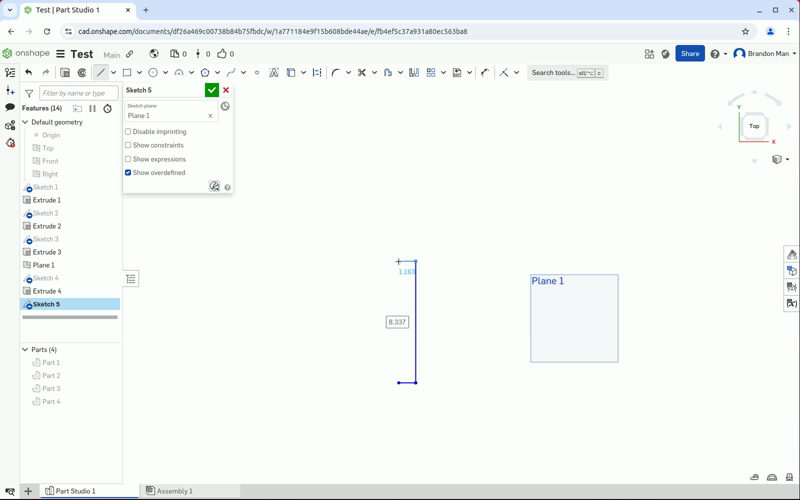
scroll(6)
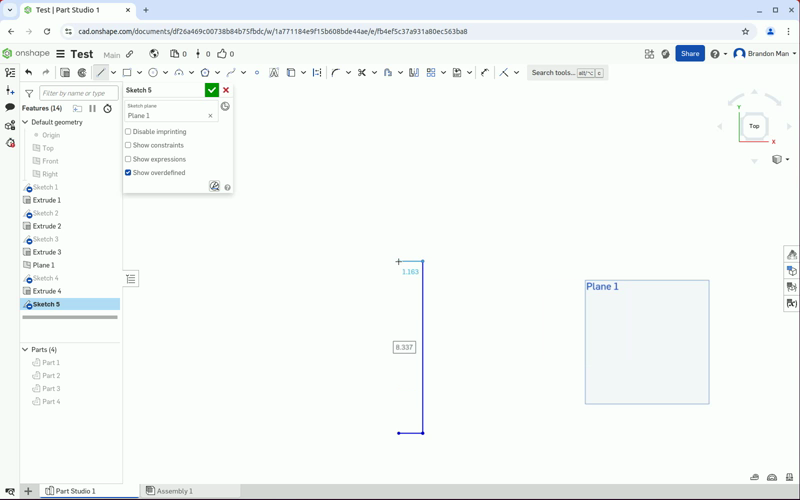
scroll(6)
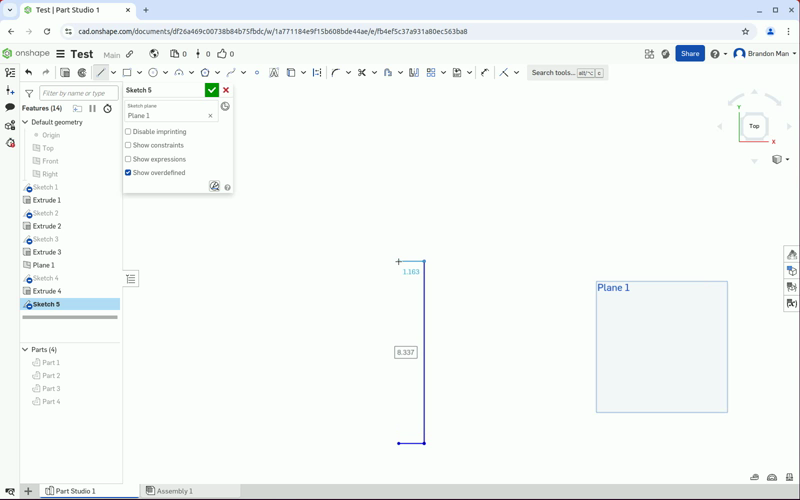
scroll(6)
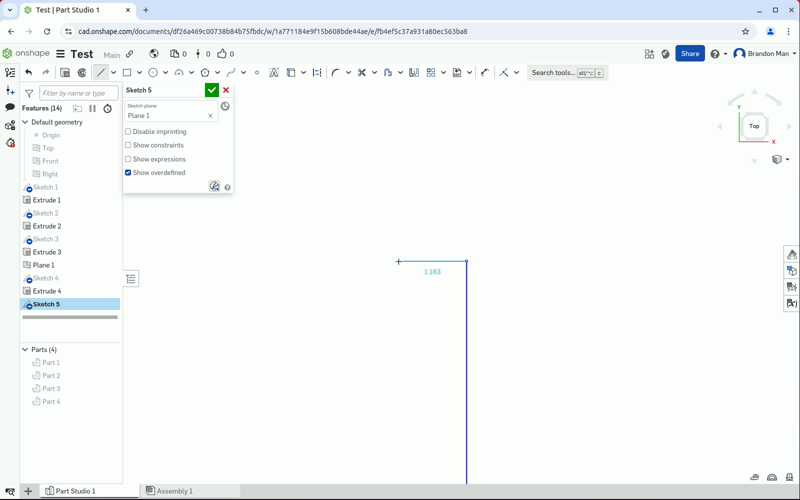
click(398, 261)
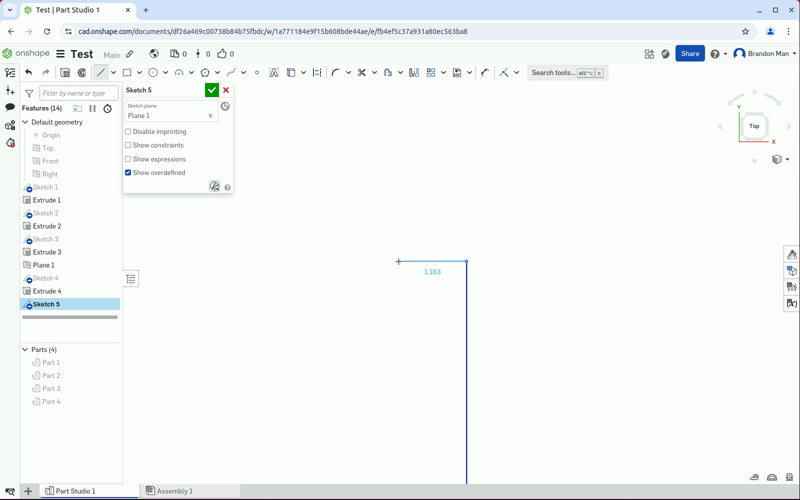
scroll(-6)
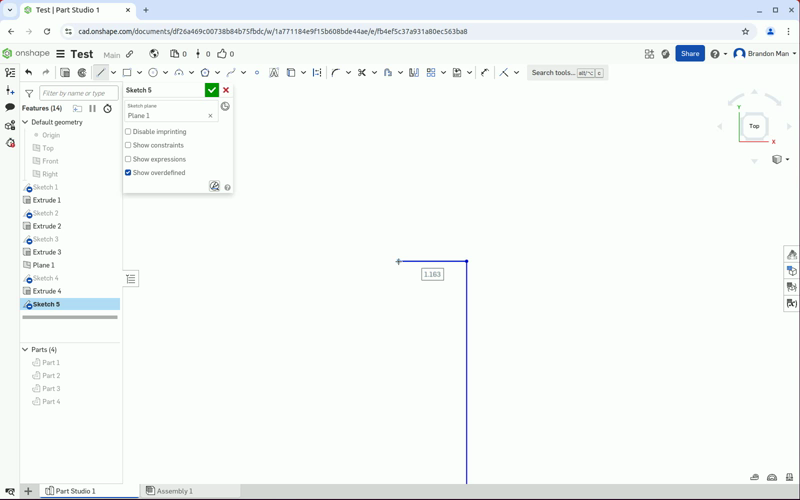
scroll(-6)
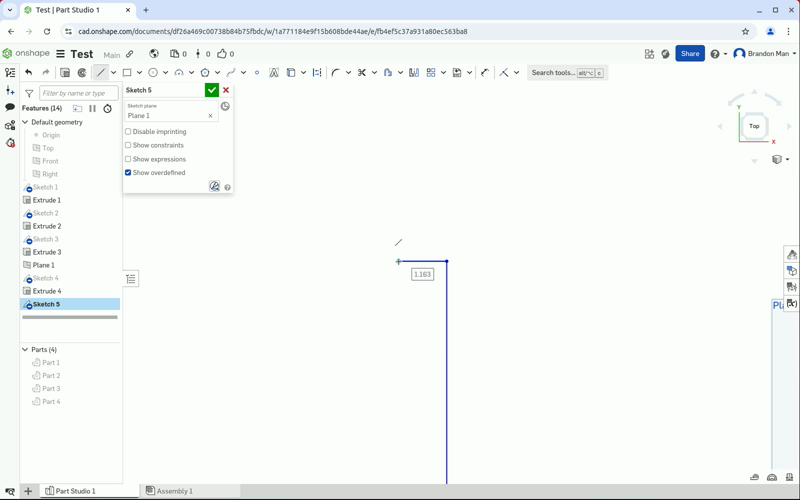
scroll(-6)
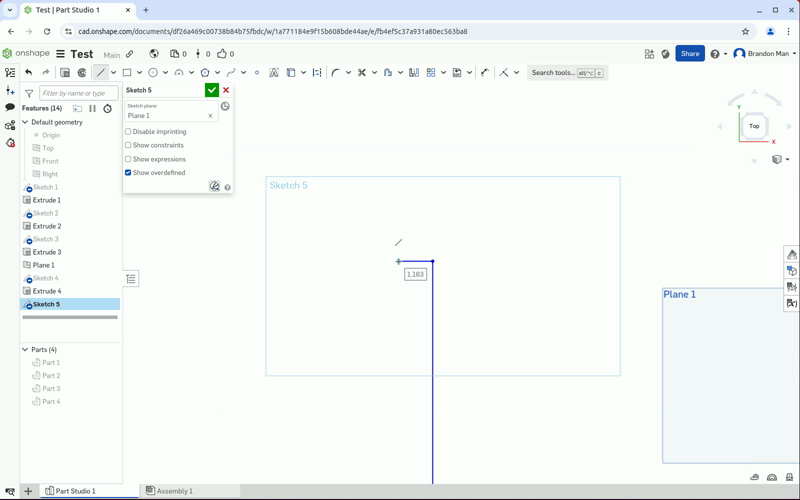
scroll(-6)
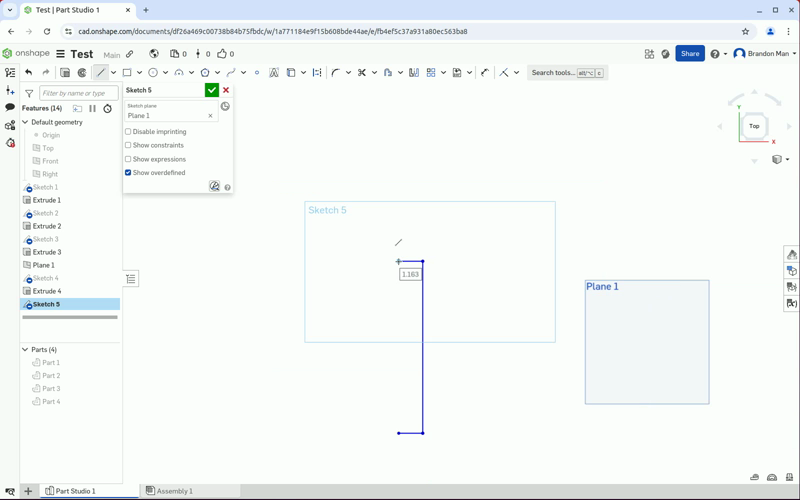
scroll(-6)
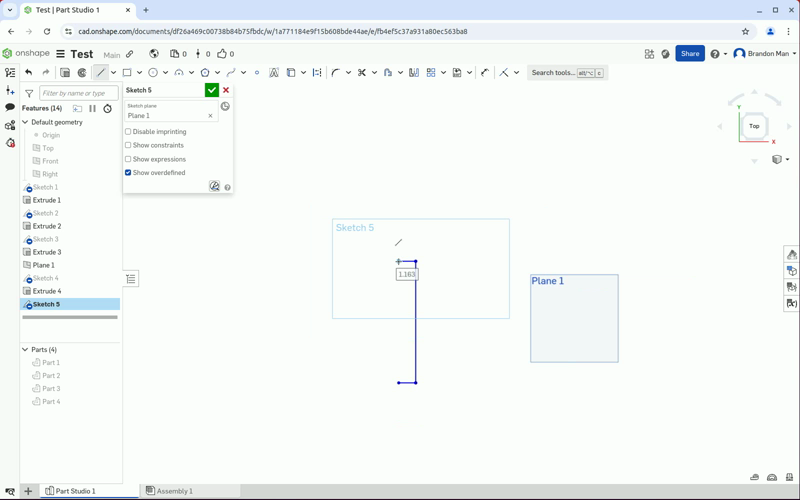
scroll(-6)
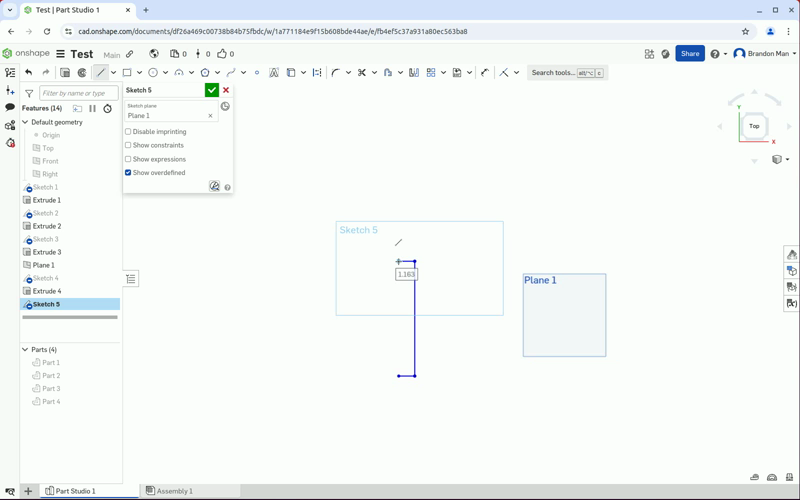
scroll(-6)
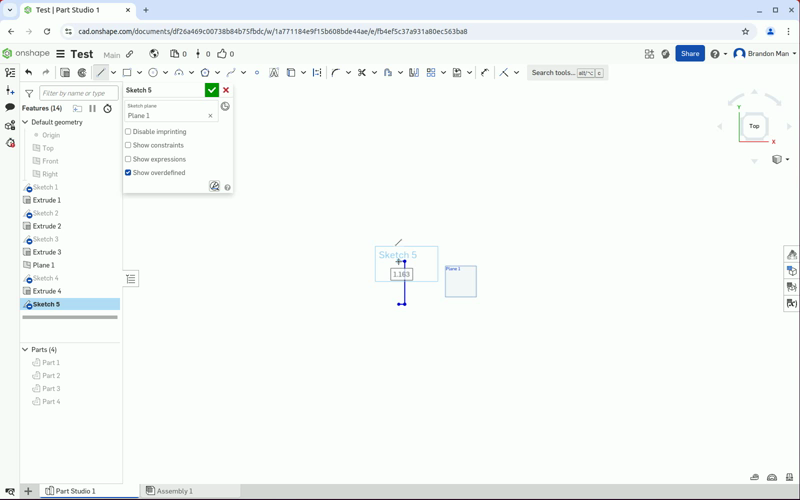
key_up(shift)
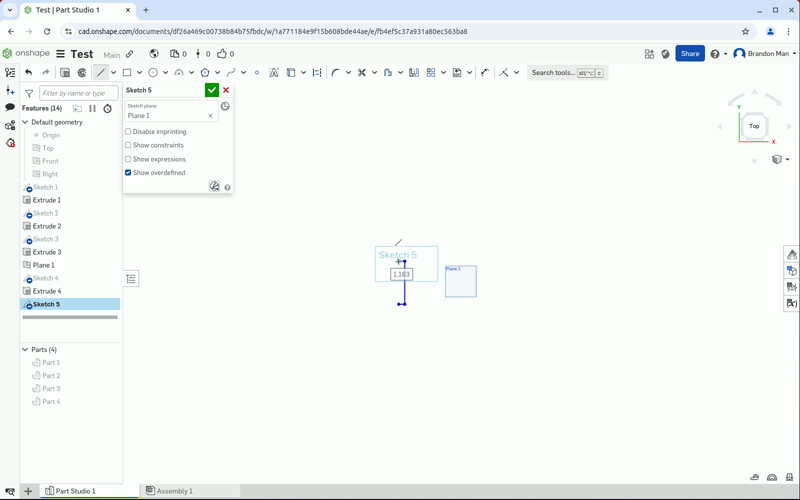
mouse_move(428, 261)
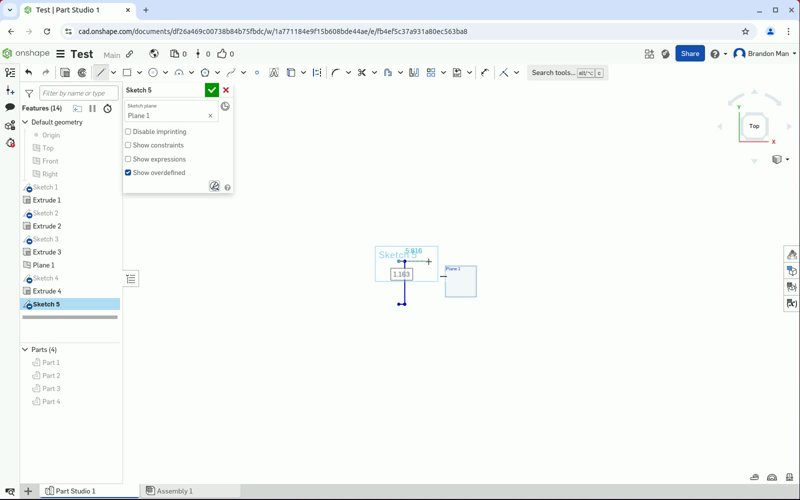
key_down(shift)
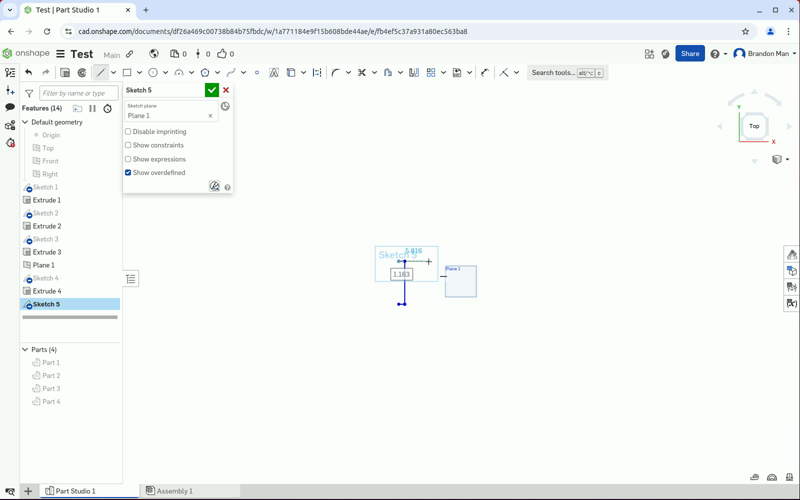
mouse_move(398, 304)
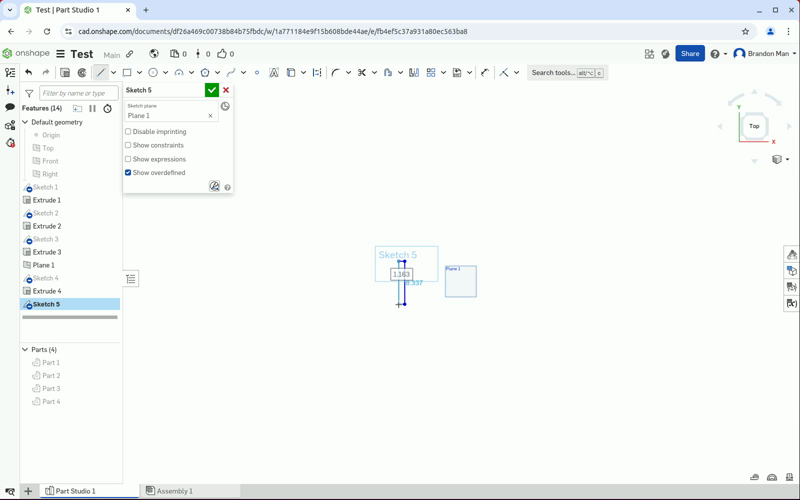
key_up(shift)
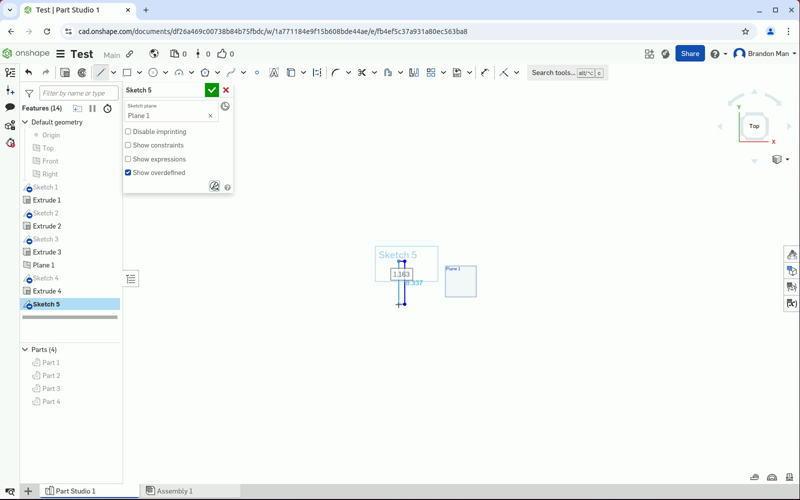
click(398, 304)
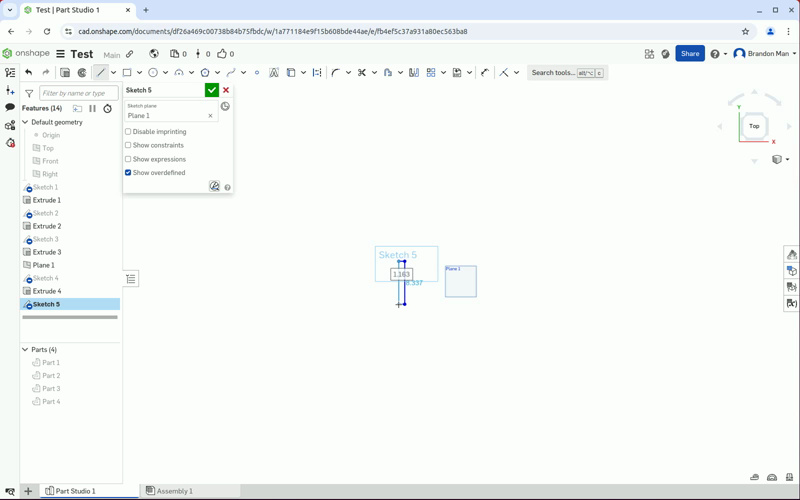
key(esc)
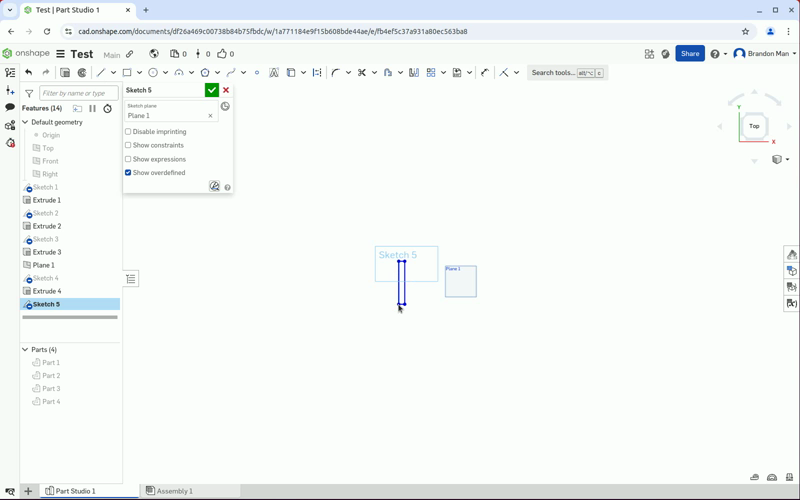
mouse_move(403, 298)
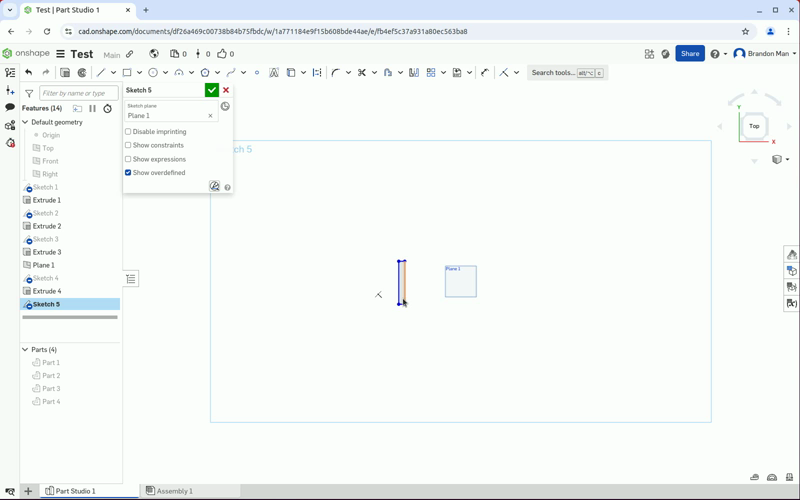
scroll(6)
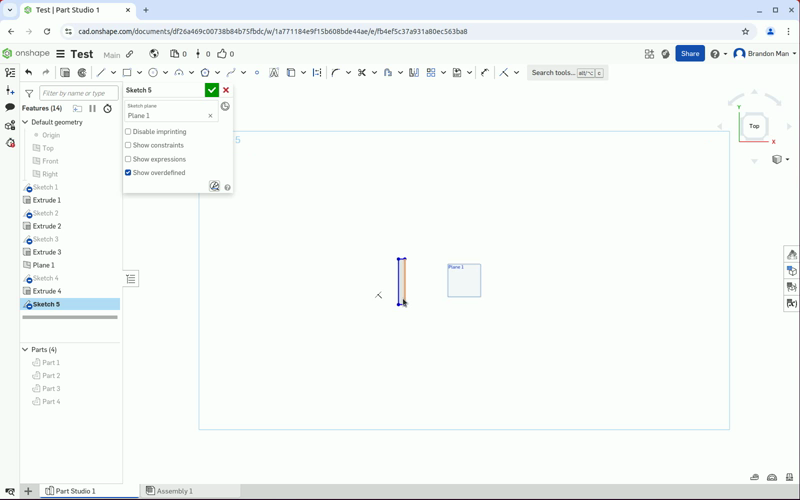
scroll(6)
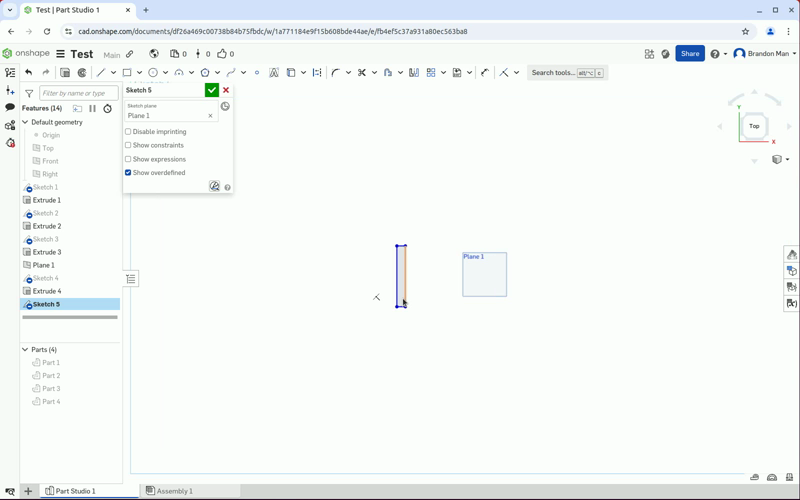
scroll(6)
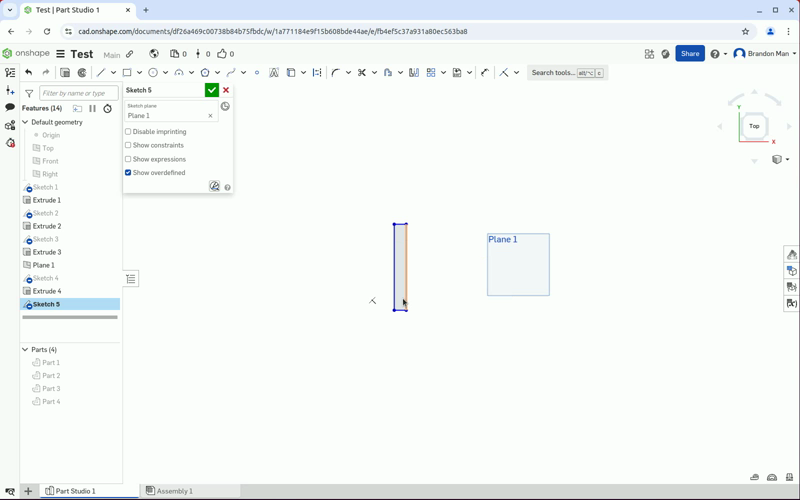
scroll(6)
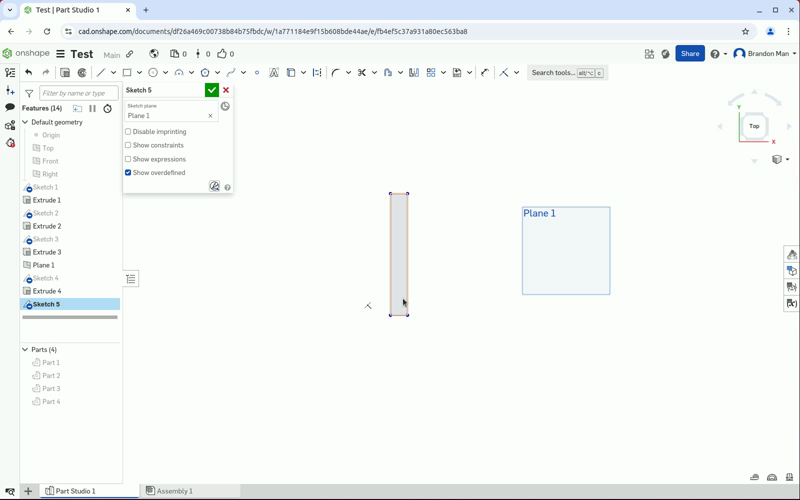
scroll(6)
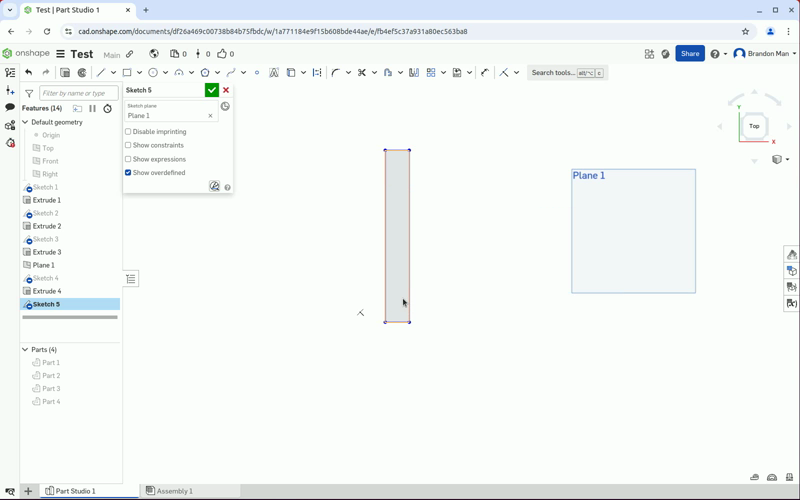
scroll(6)
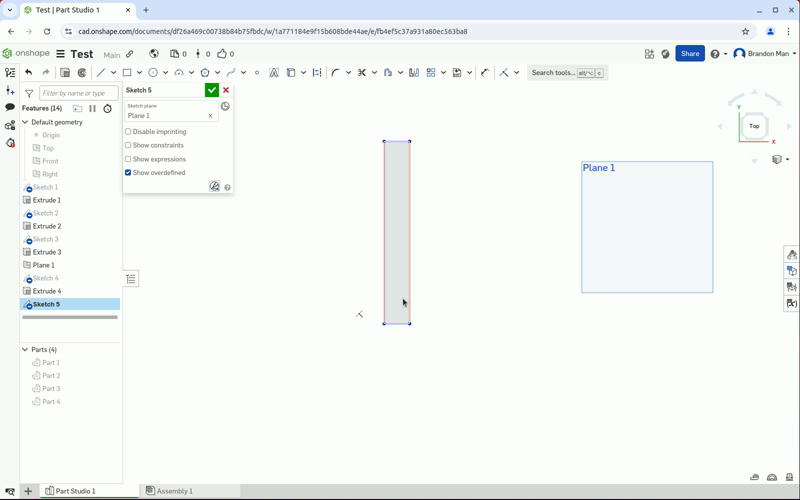
scroll(6)
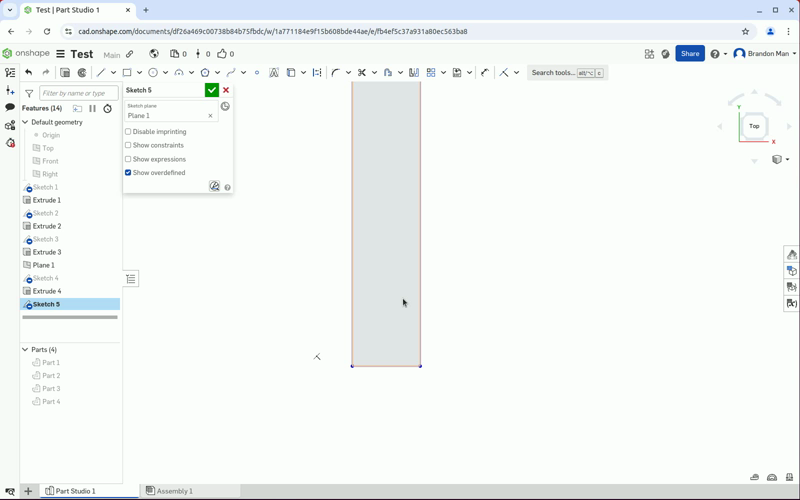
click(403, 298)
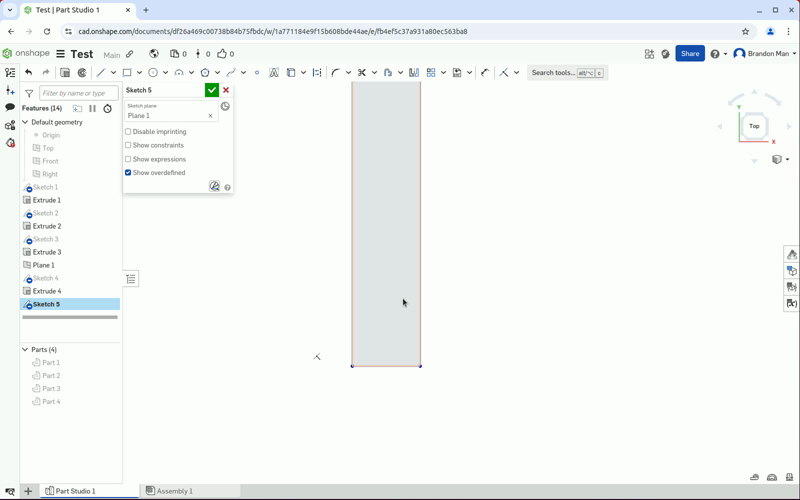
scroll(-6)
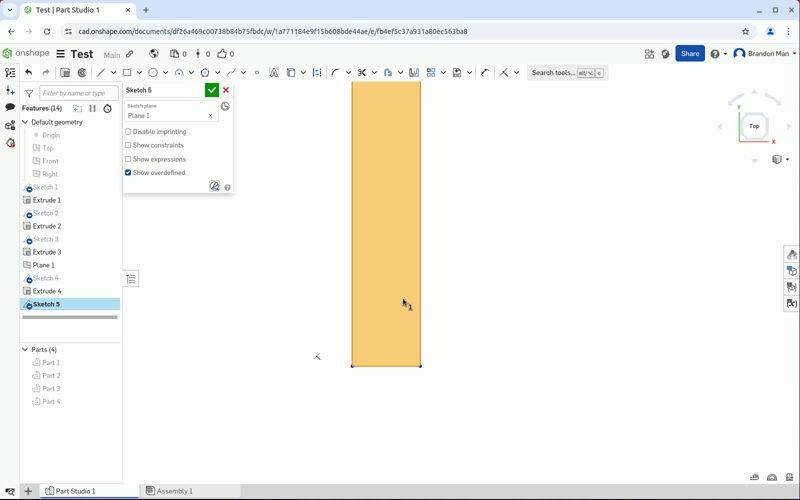
scroll(-6)
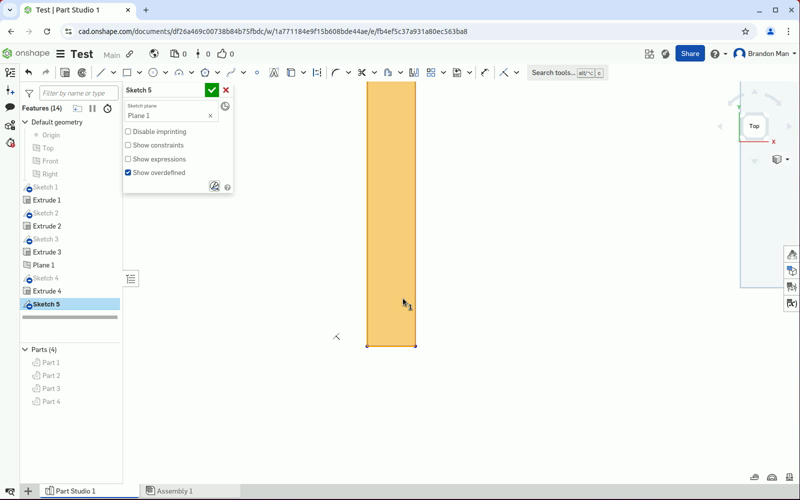
scroll(-6)
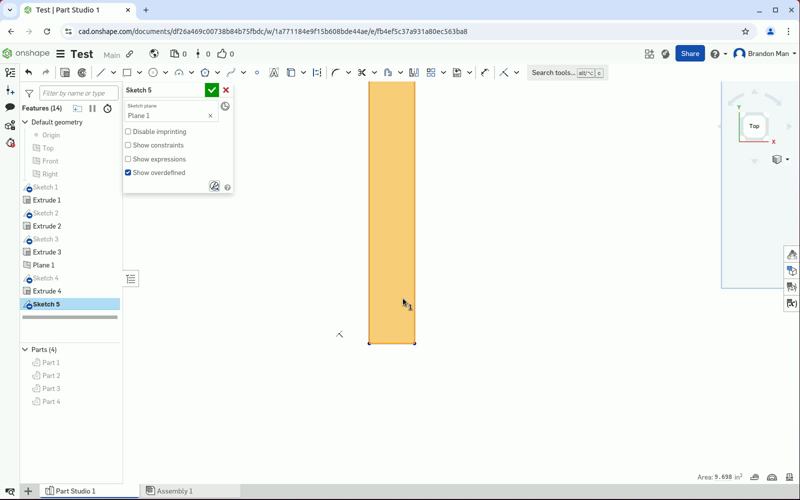
scroll(-6)
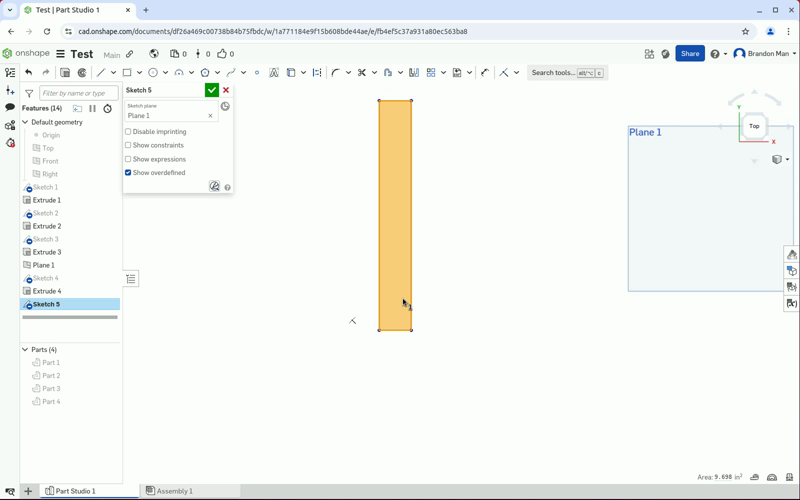
scroll(-6)
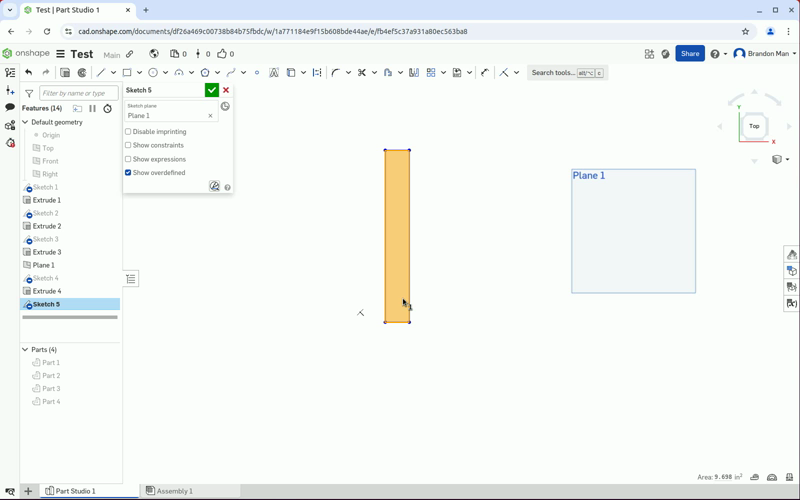
scroll(-6)
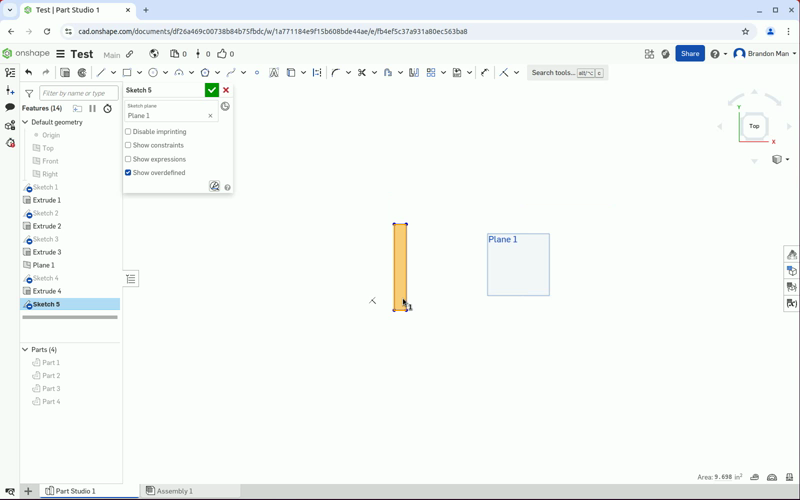
scroll(-6)
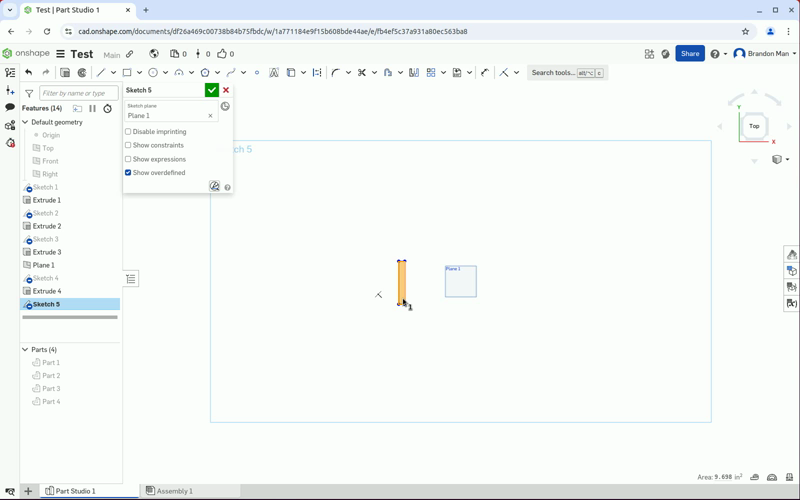
mouse_move(73, 352)
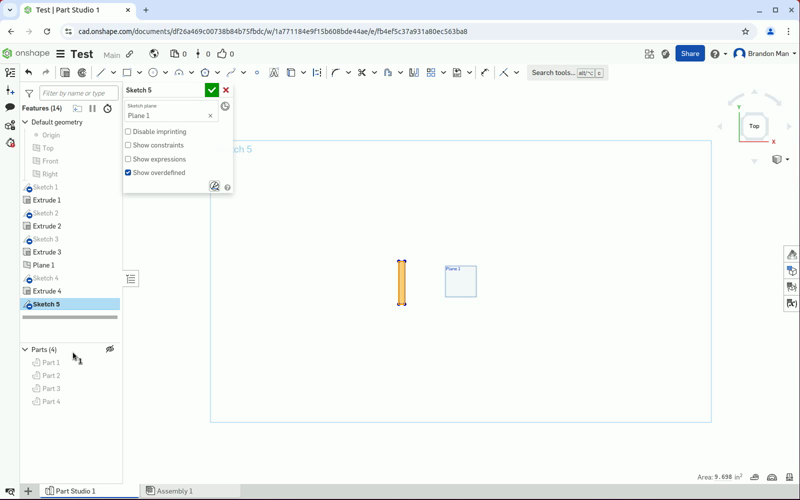
key(shift+y)
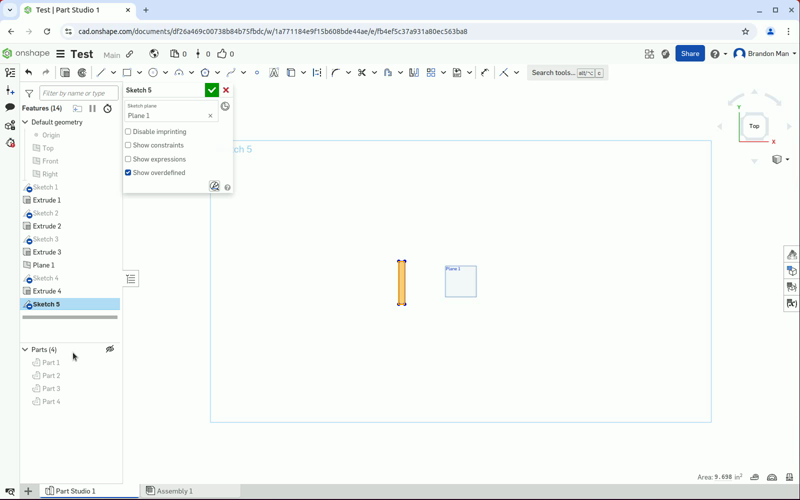
key(shift+e)
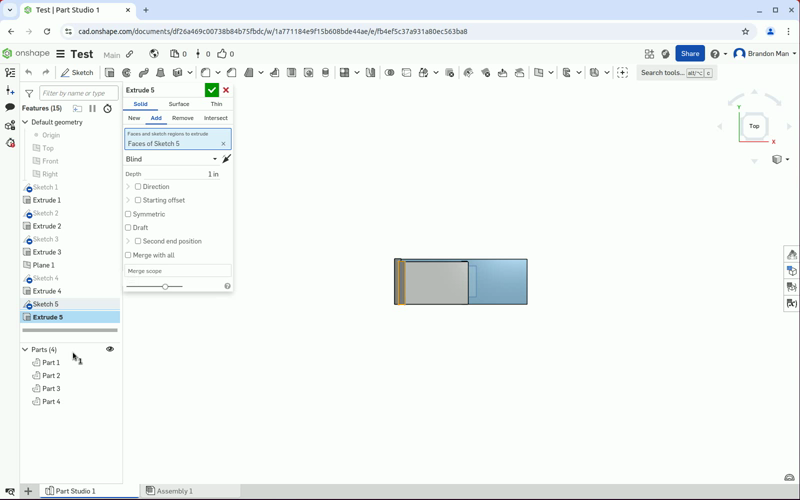
mouse_move(143, 106)
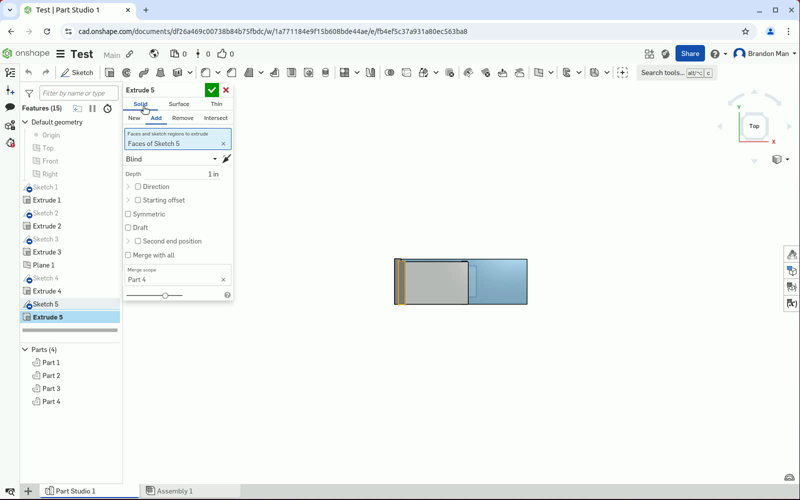
click(143, 106)
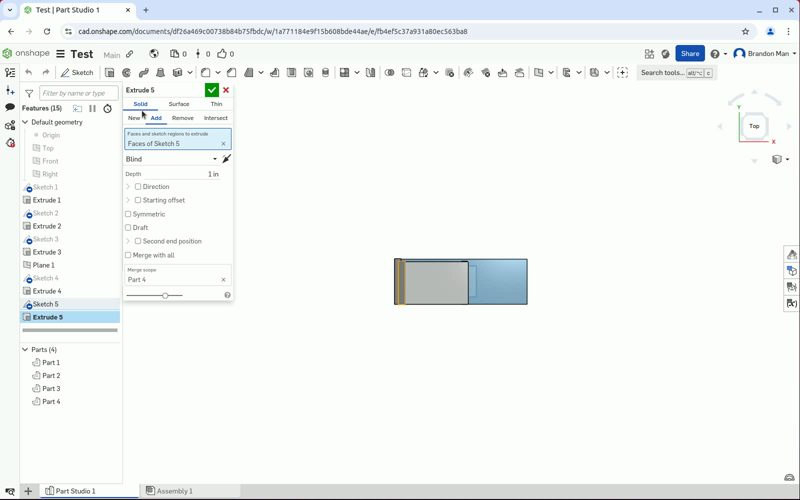
mouse_move(137, 120)
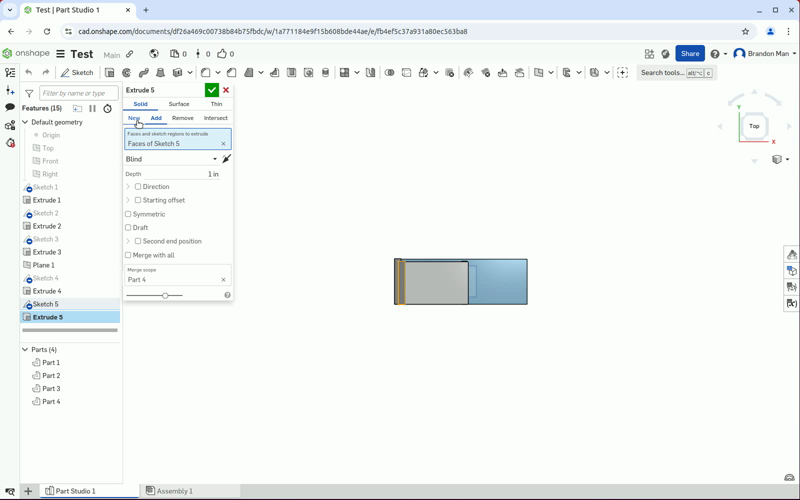
click(137, 120)
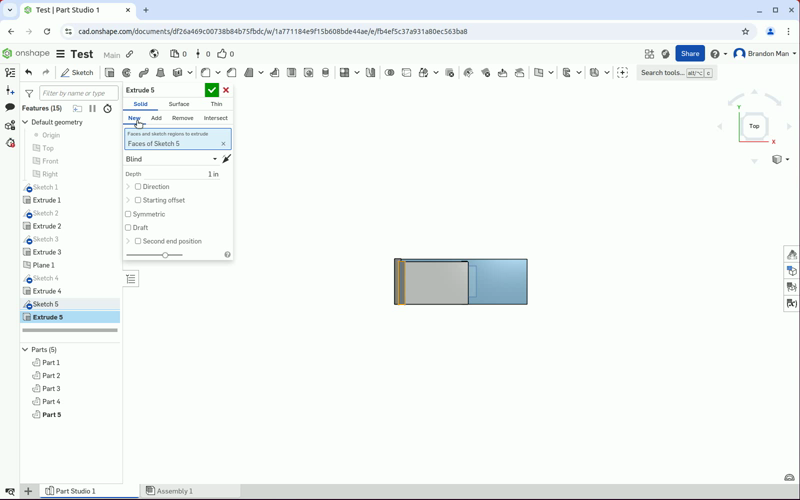
key(tab, 4)
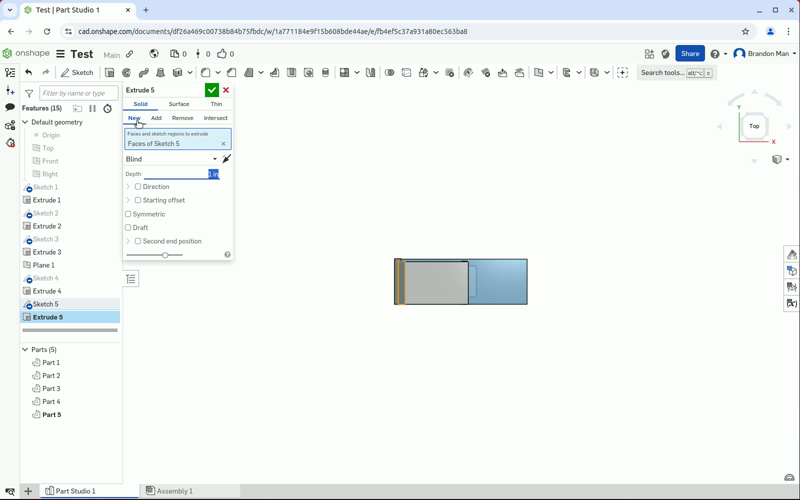
text(0.963)
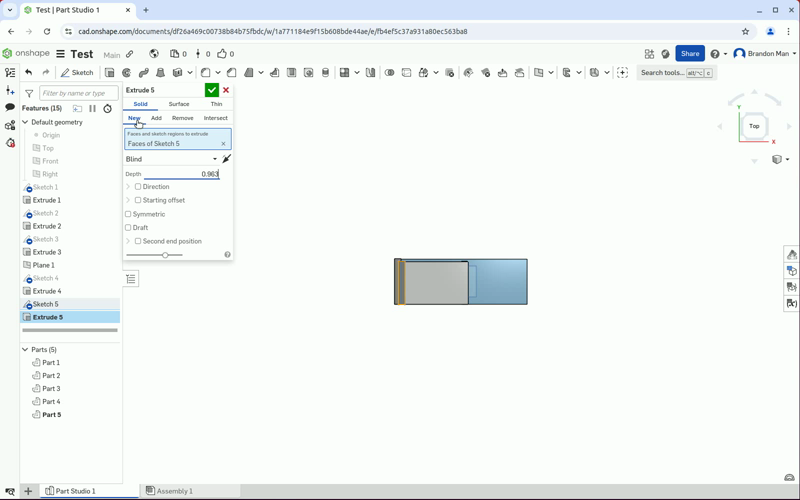
key(enter)
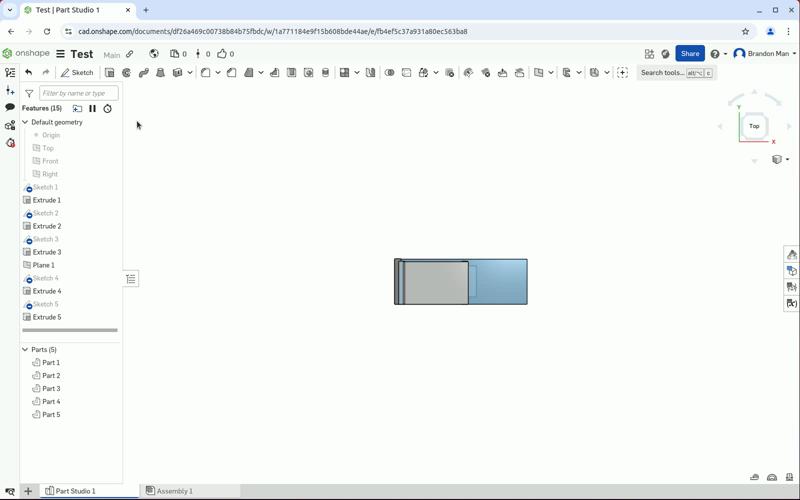
key(shift+h)
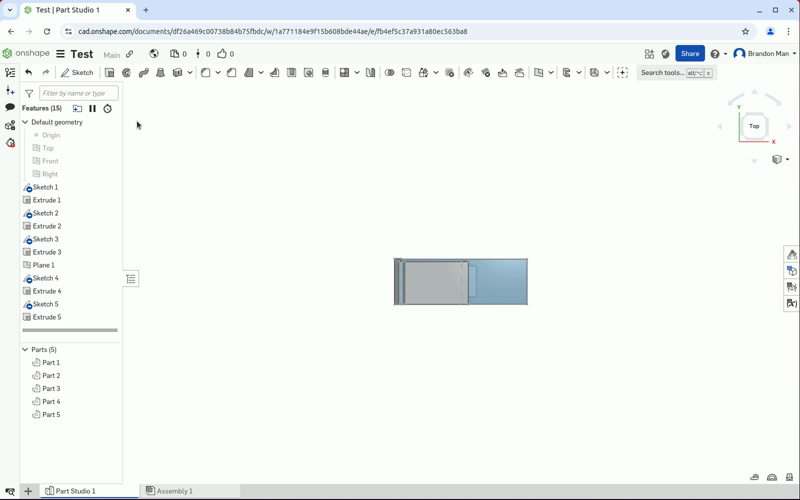
key(shift+h)
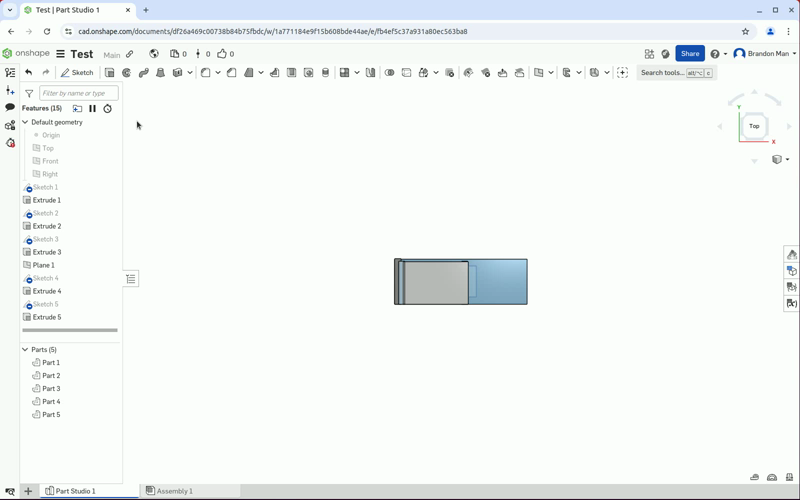
mouse_move(73, 189)
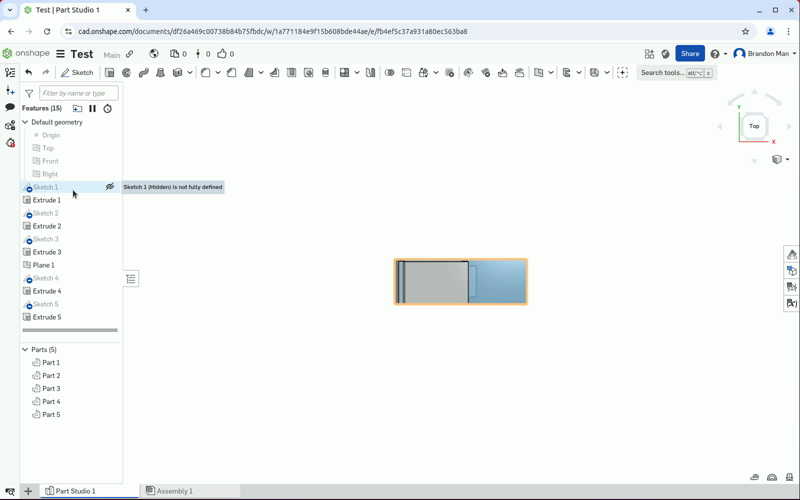
click(73, 189)
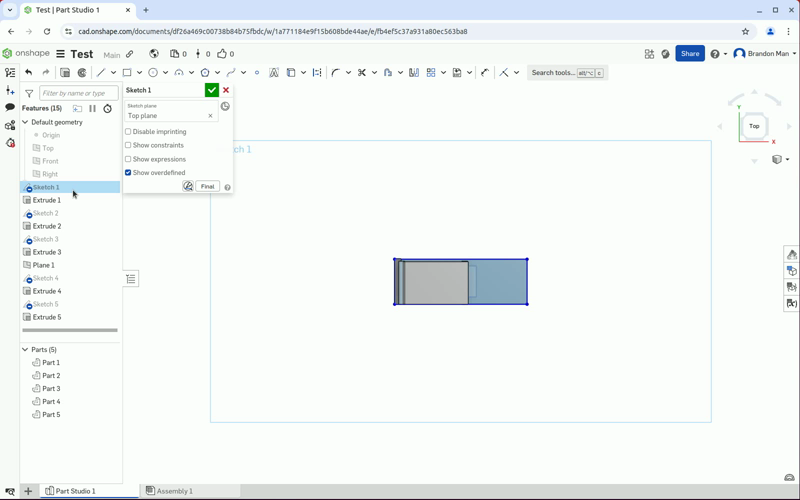
mouse_move(229, 92)
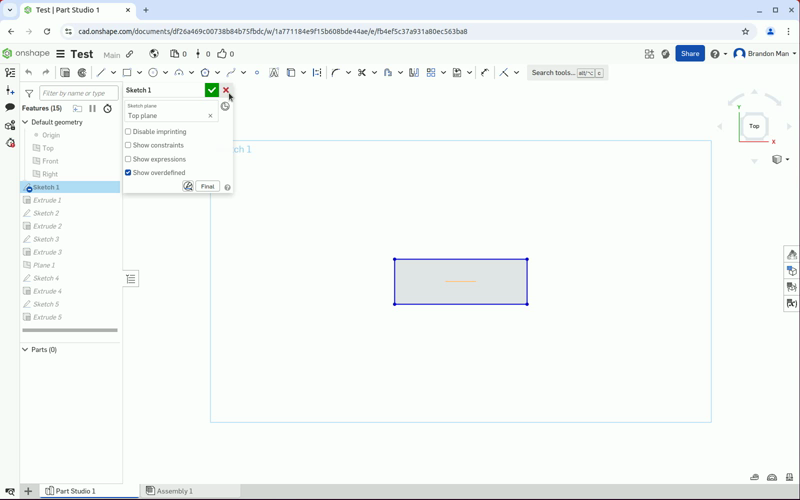
click(229, 92)
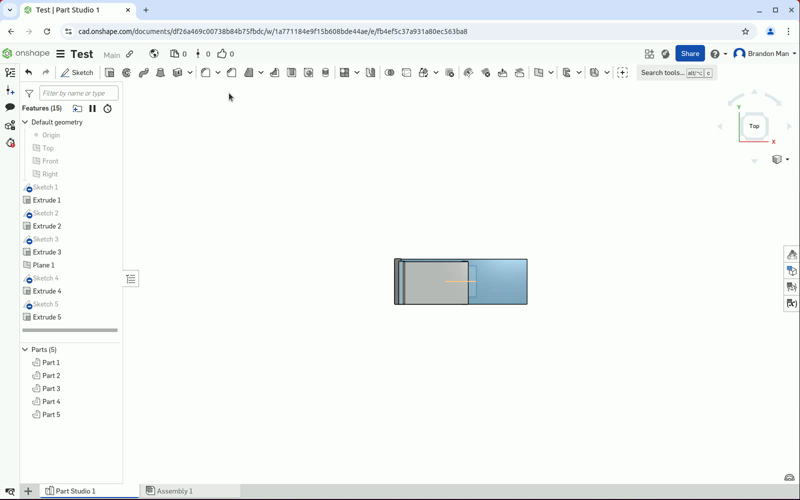
mouse_move(541, 75)
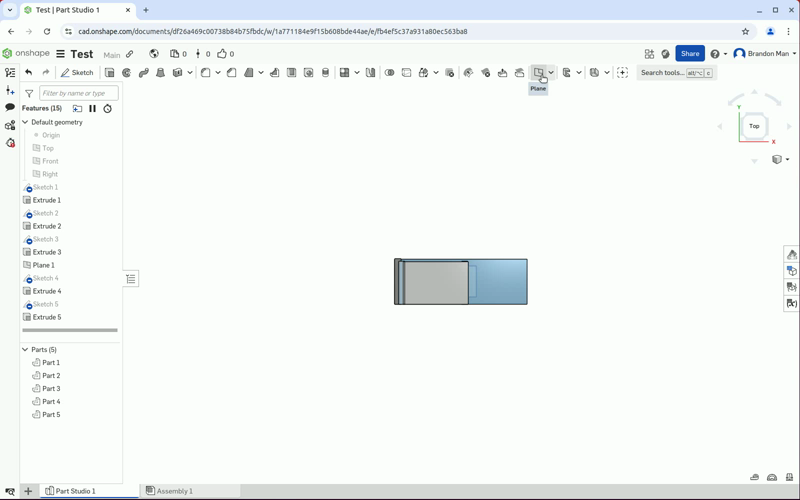
click(541, 75)
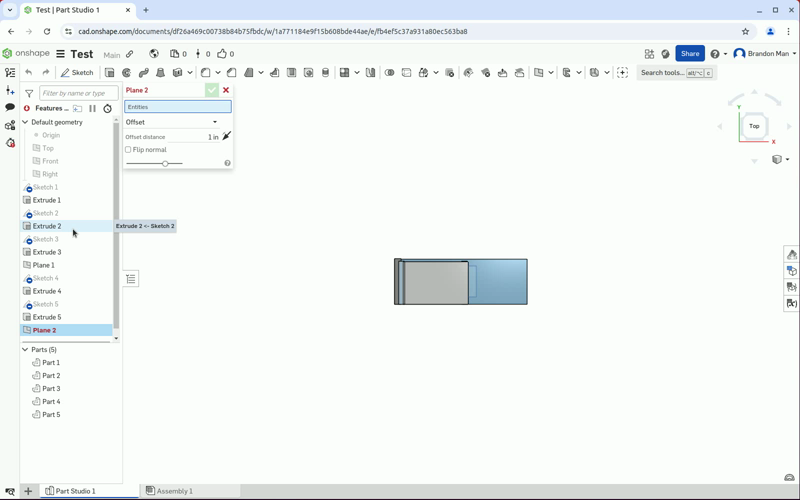
scroll(3)
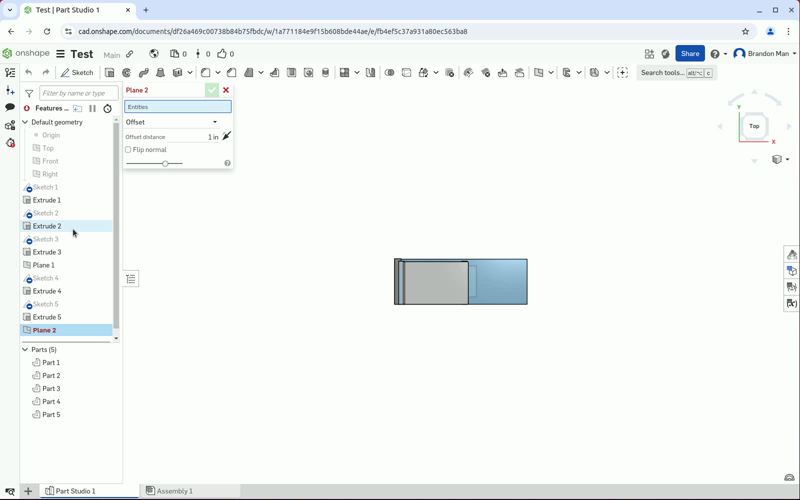
mouse_move(69, 150)
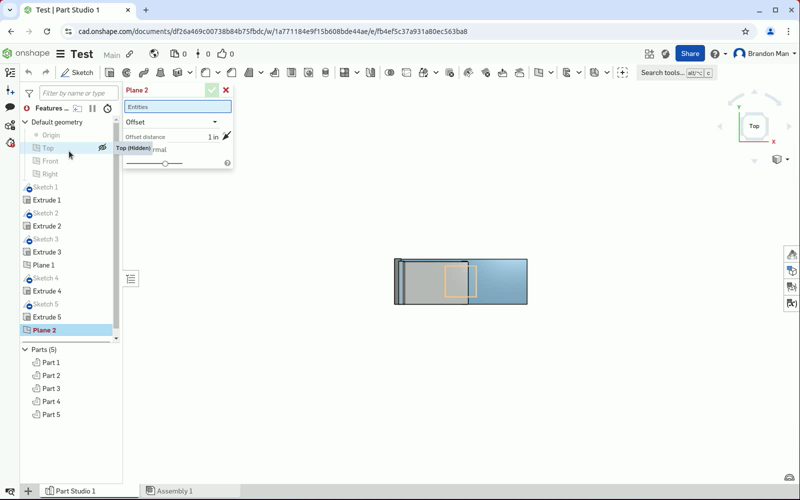
click(69, 150)
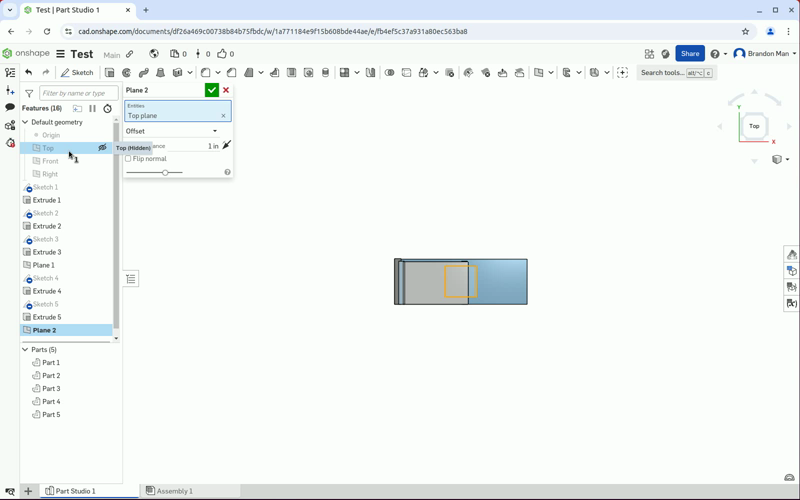
key(tab, 2)
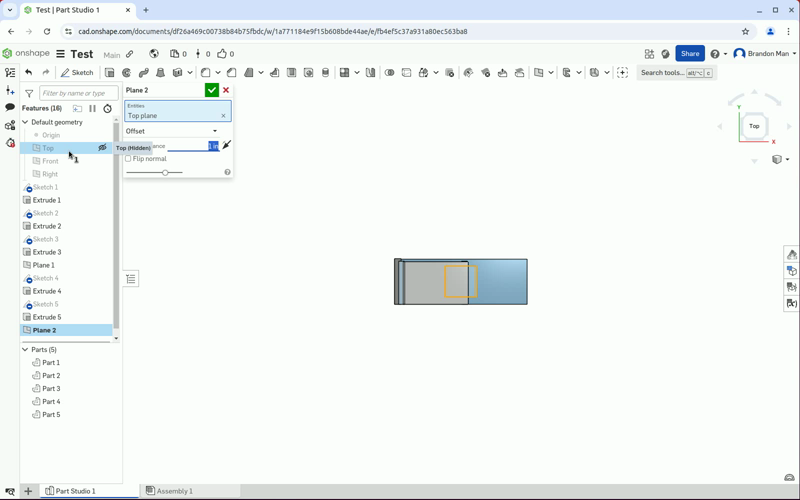
text(5.053)
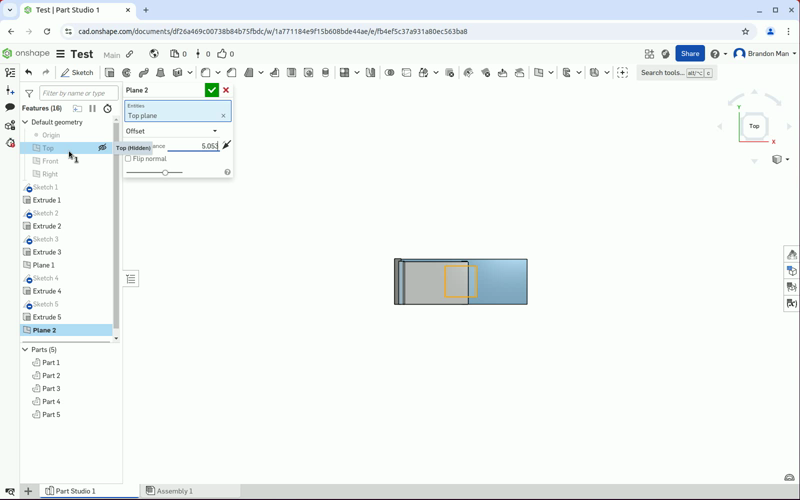
key(enter, 2)
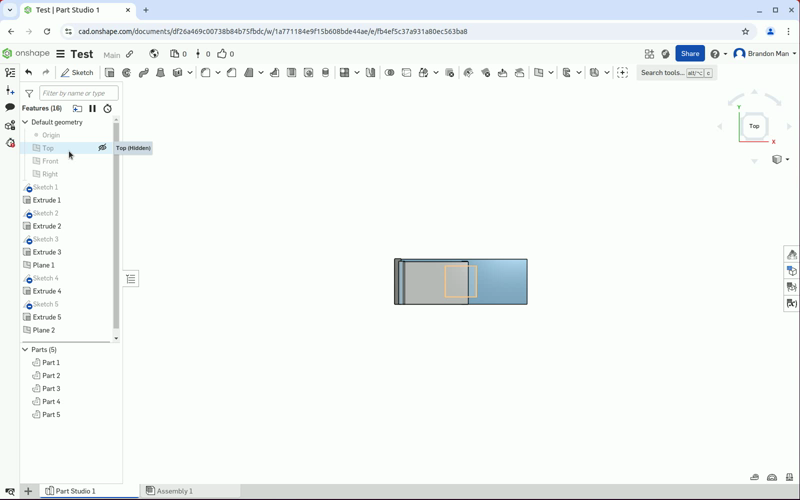
key(shift+s)
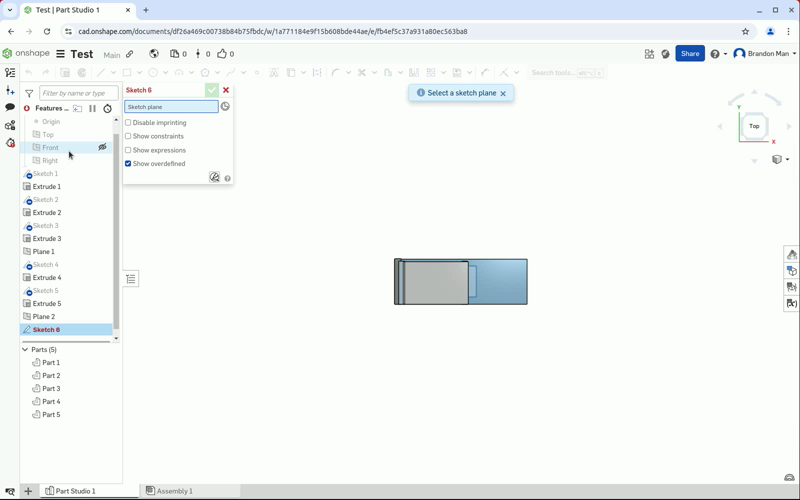
mouse_move(69, 319)
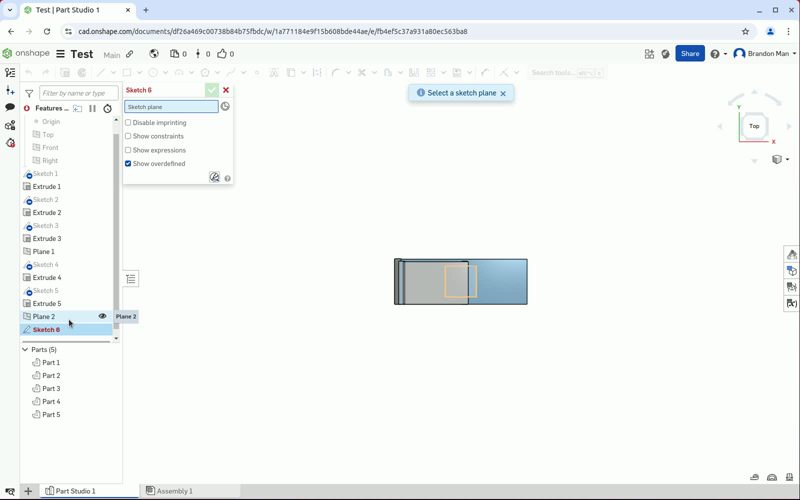
click(69, 319)
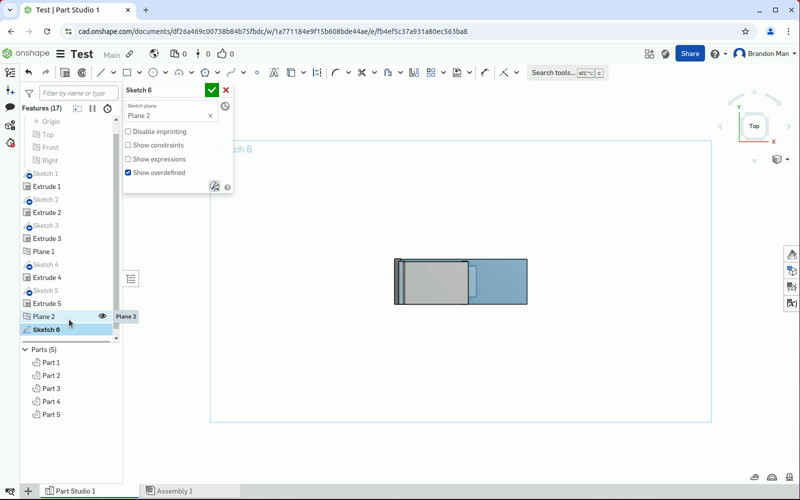
mouse_move(73, 352)
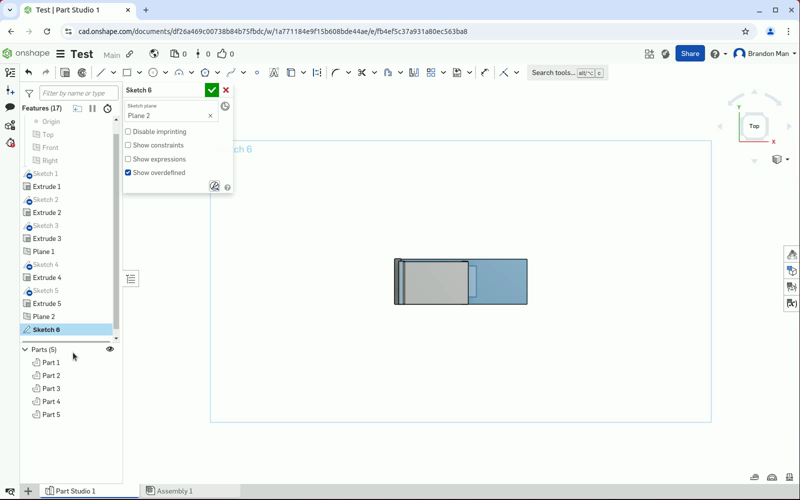
key(y)
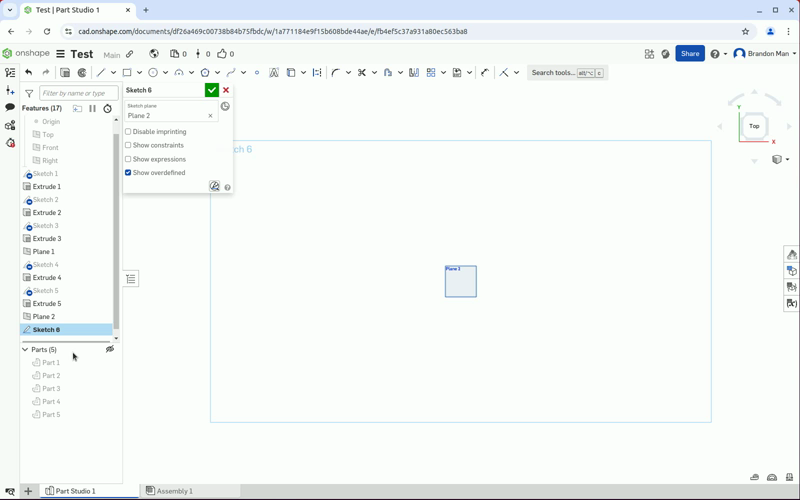
key(l)
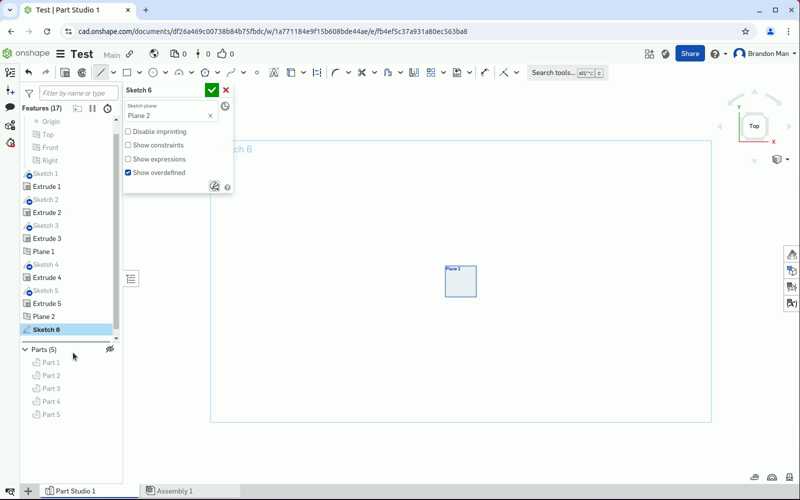
key_down(shift)
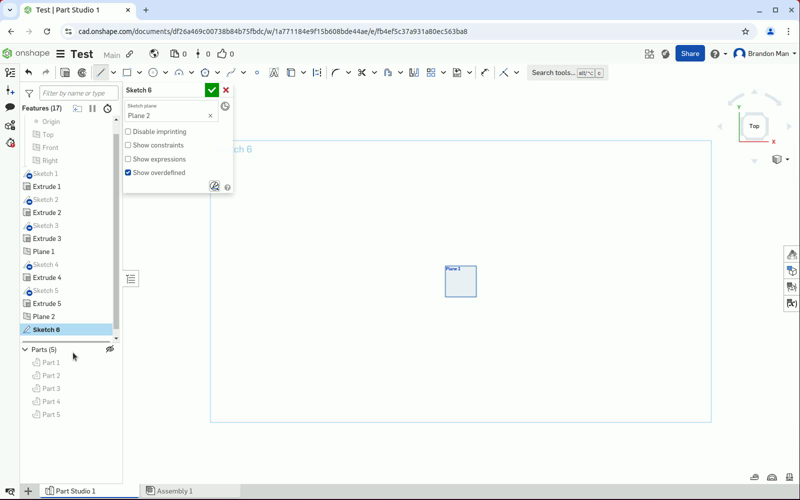
mouse_move(398, 304)
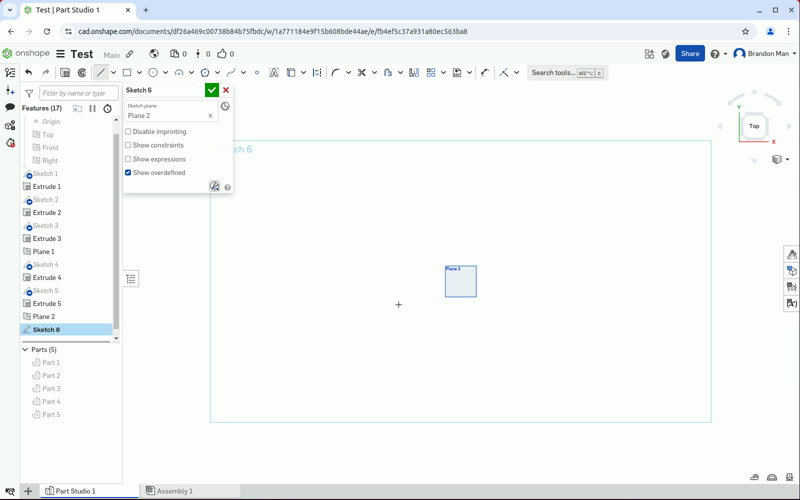
click(398, 304)
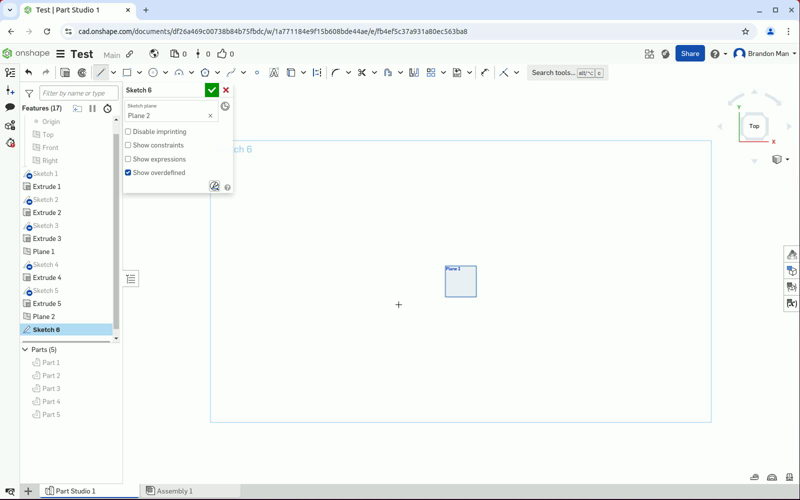
key_up(shift)
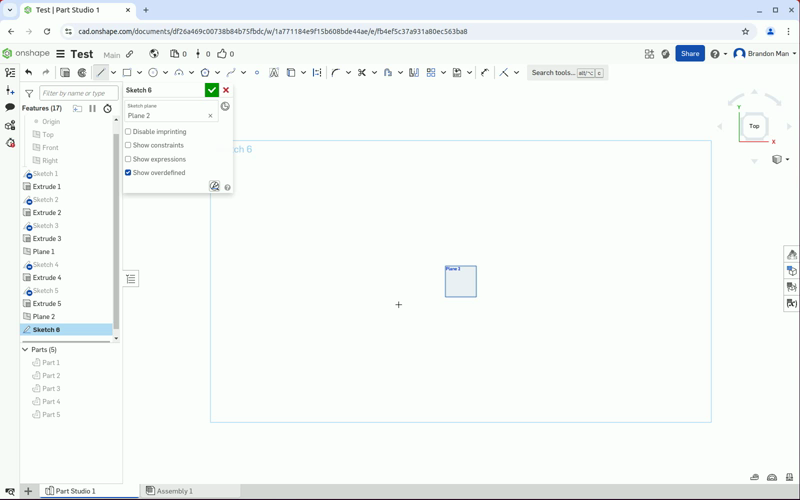
key_down(shift)
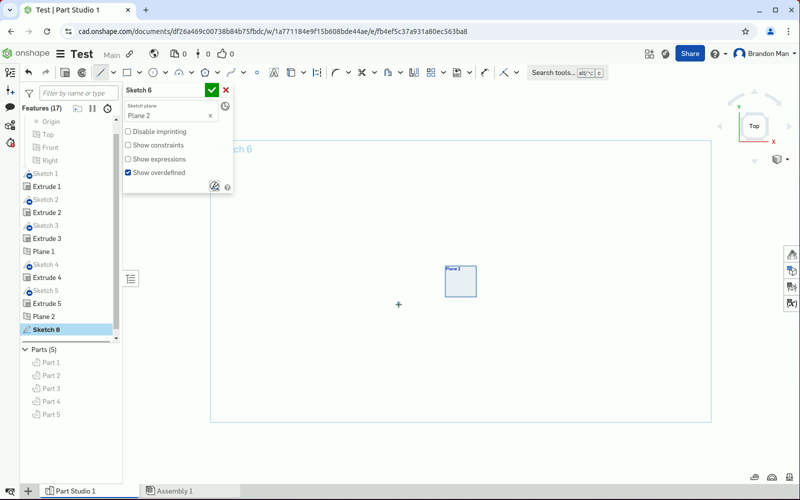
mouse_move(468, 304)
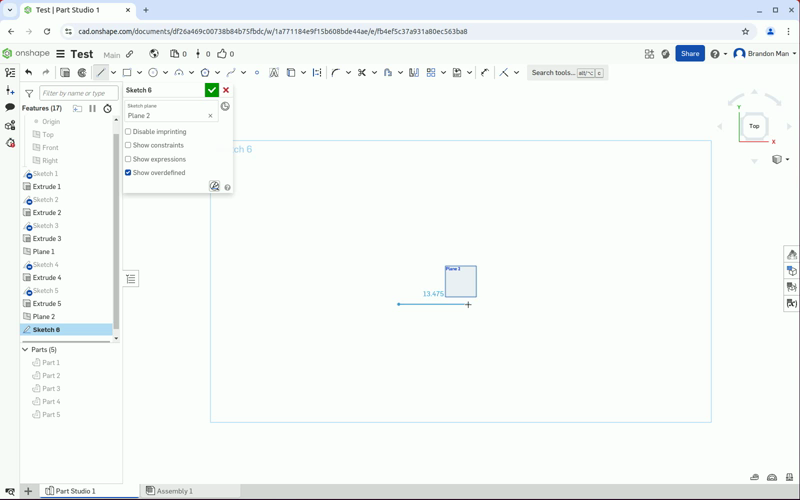
click(468, 304)
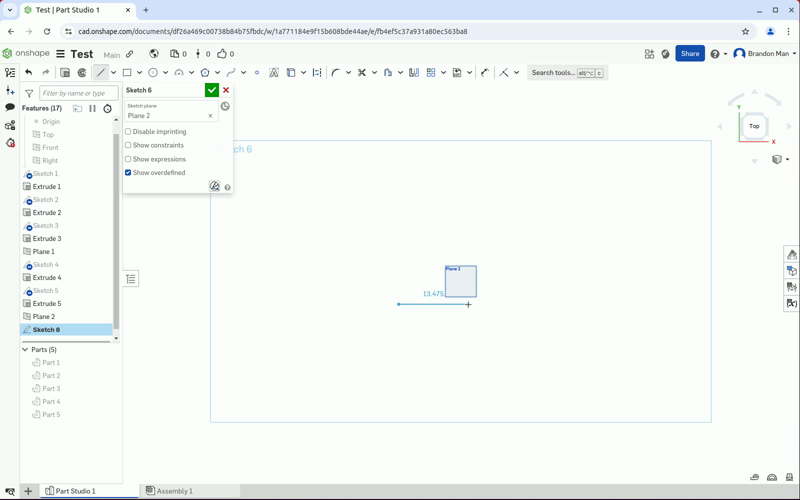
key_up(shift)
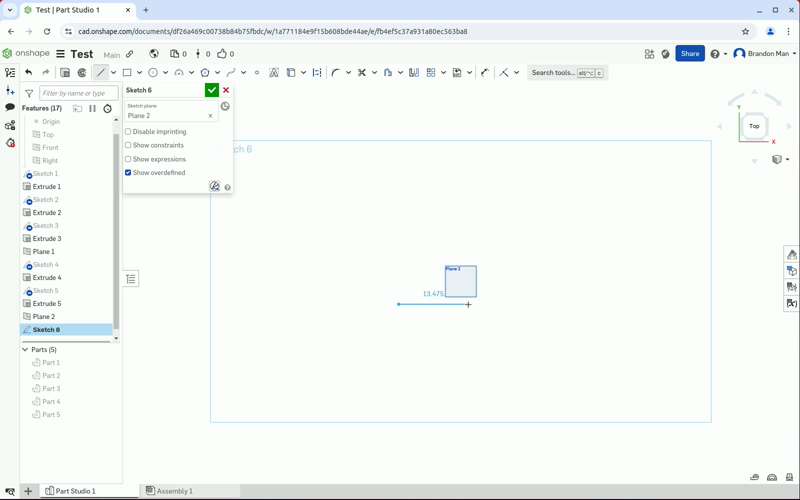
key_down(shift)
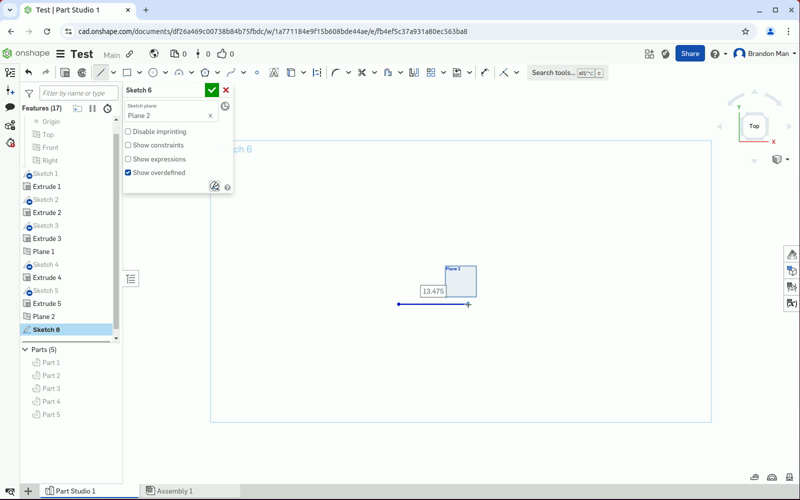
mouse_move(498, 304)
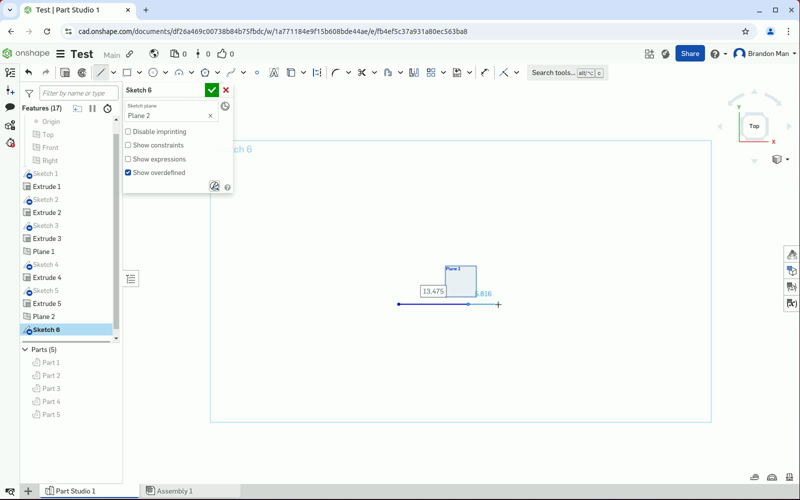
mouse_move(468, 262)
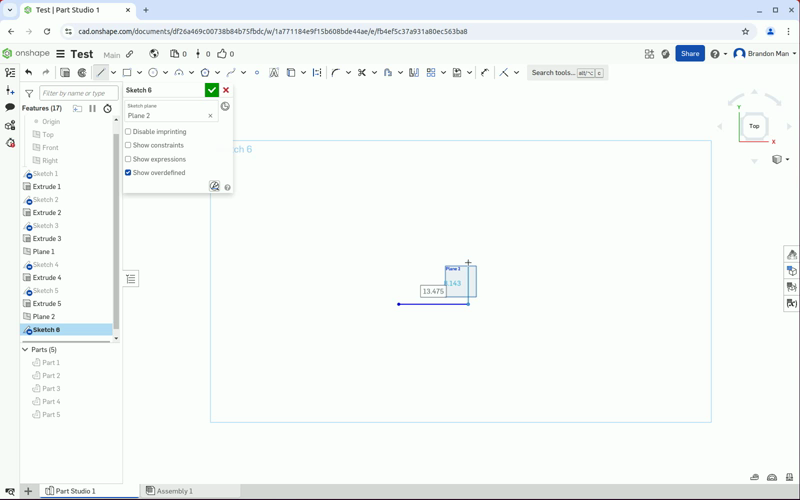
click(468, 262)
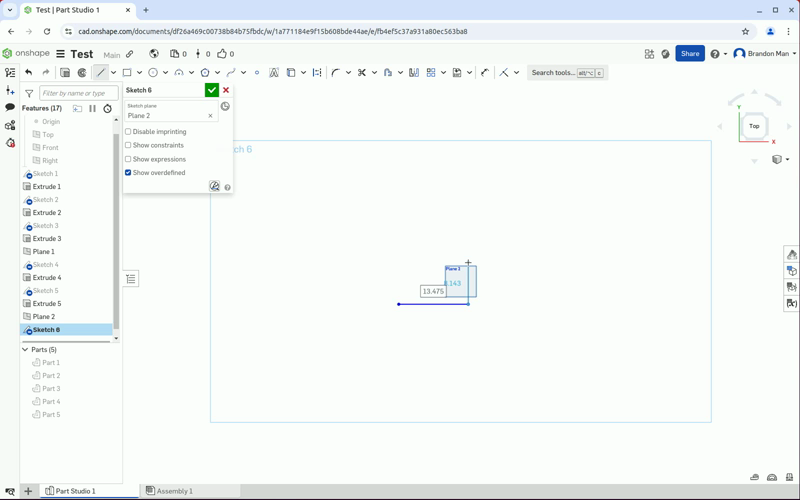
key_up(shift)
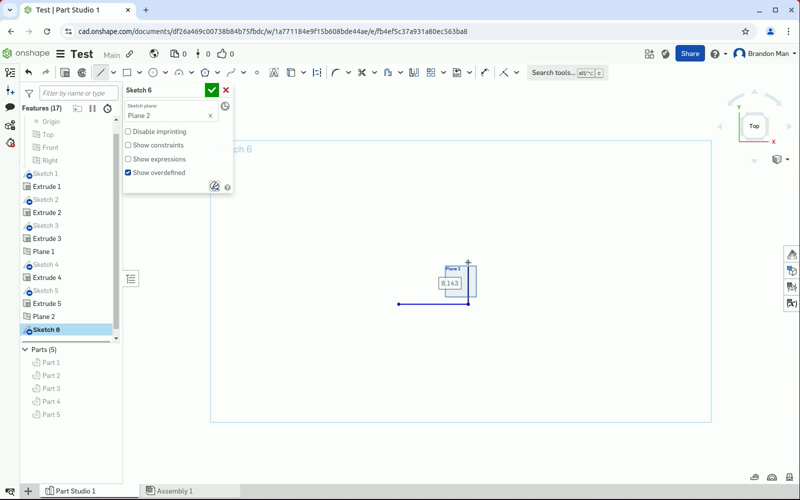
key_down(shift)
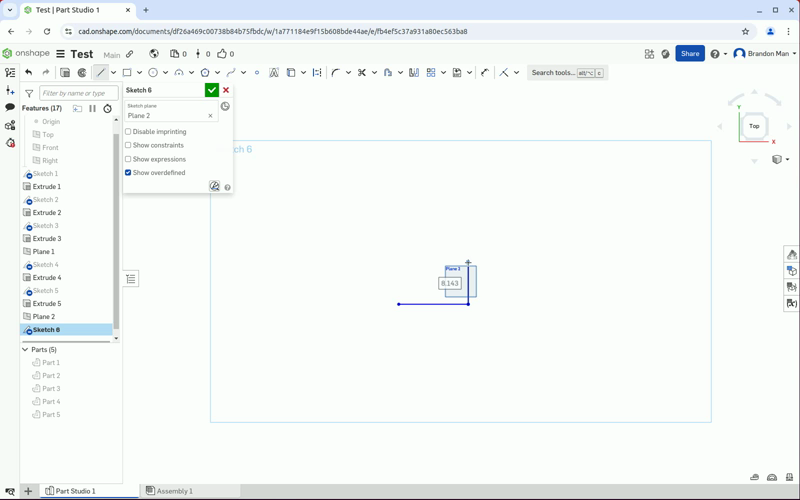
mouse_move(398, 262)
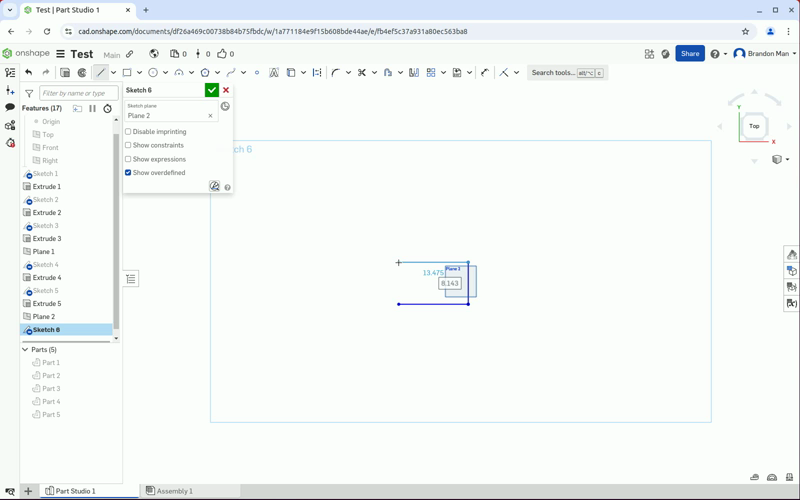
click(398, 262)
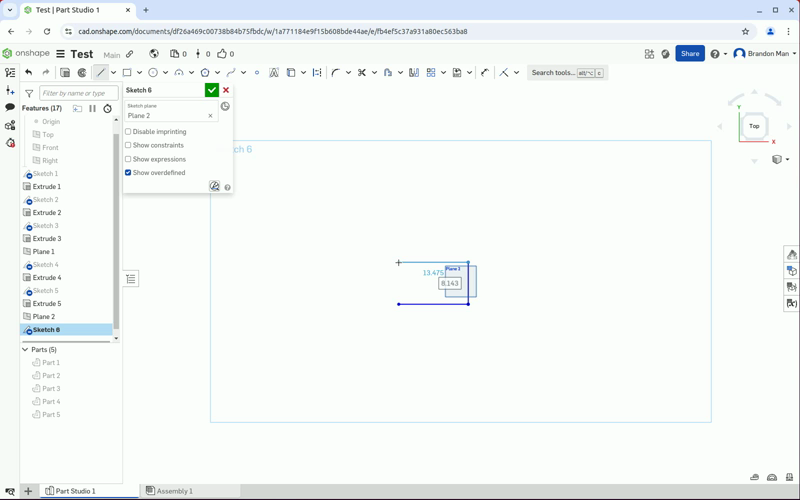
key_up(shift)
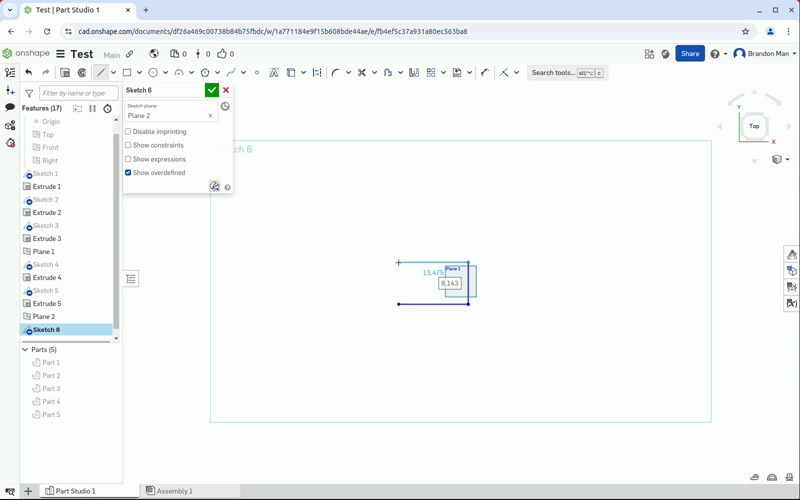
mouse_move(428, 262)
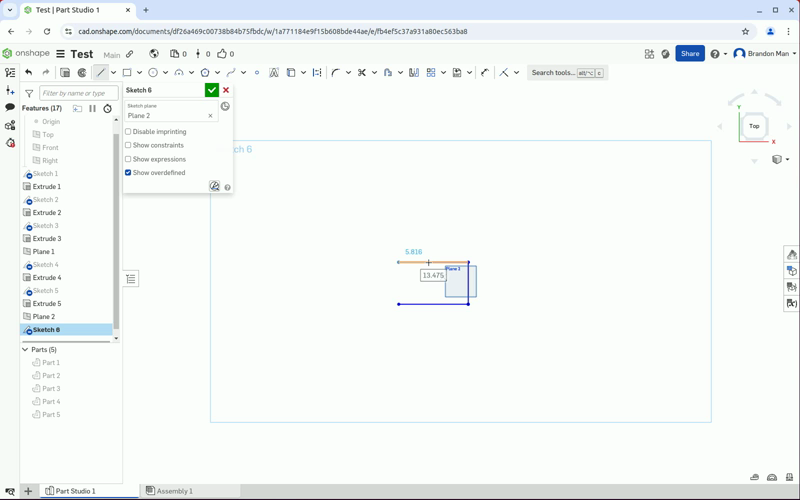
key_down(shift)
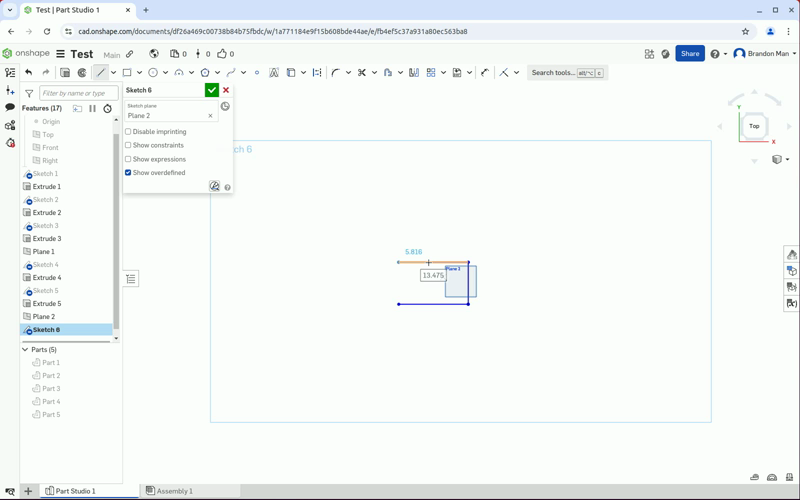
mouse_move(398, 304)
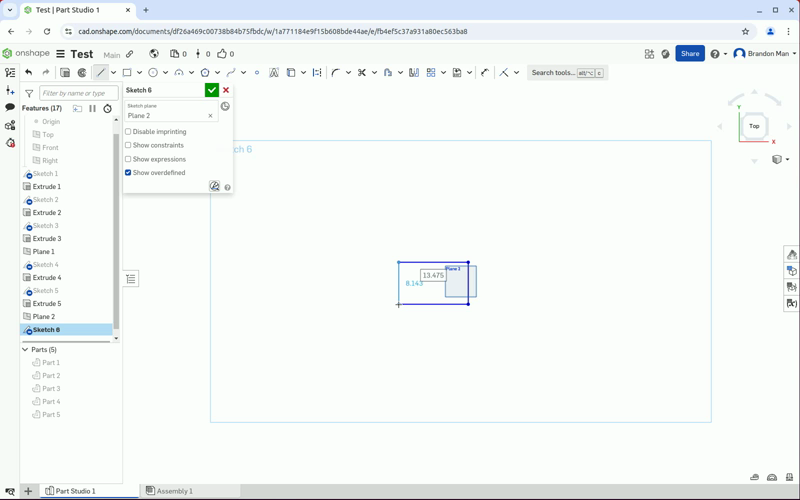
key_up(shift)
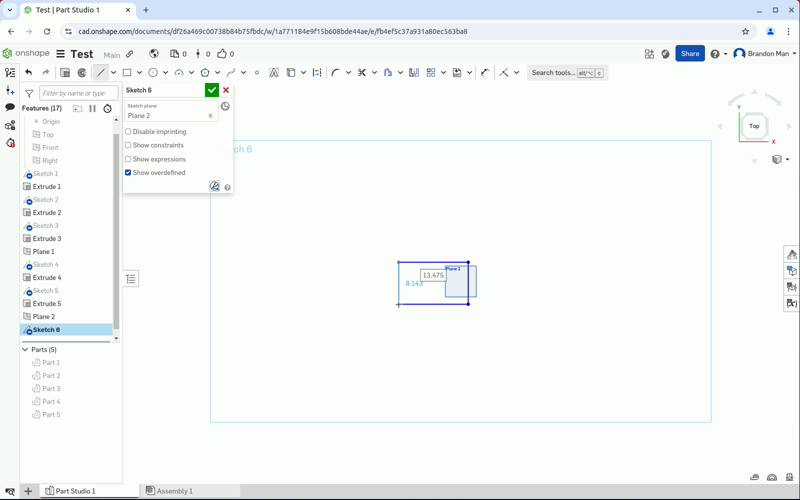
click(398, 304)
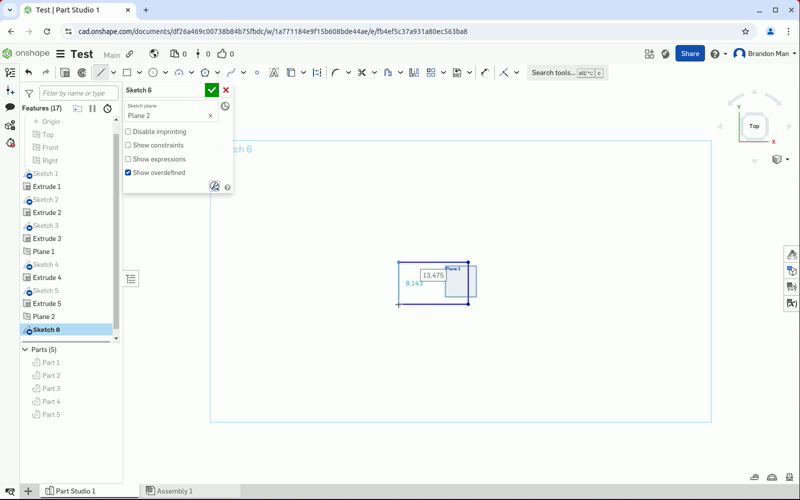
key(esc)
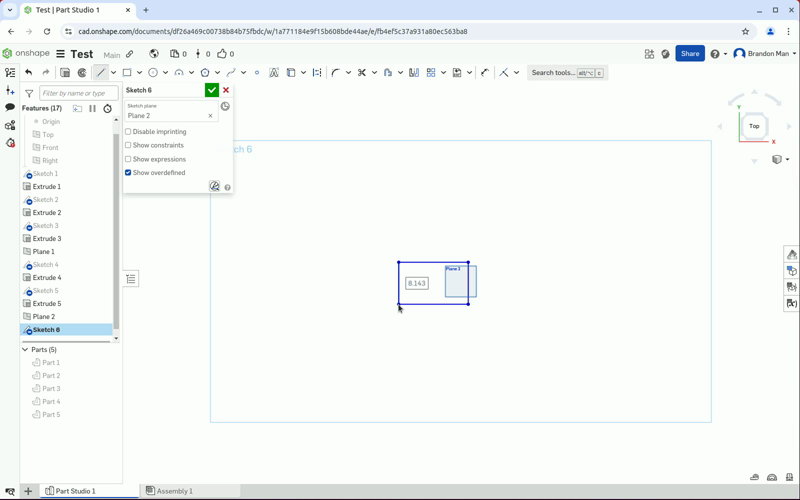
key(l)
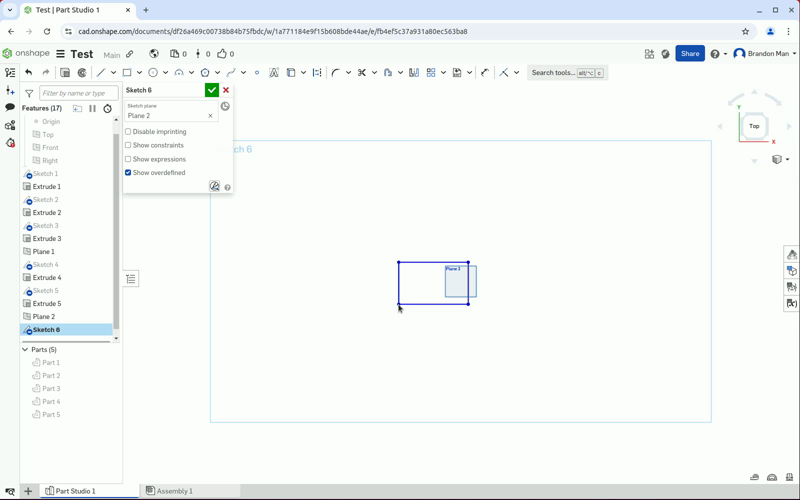
key_down(shift)
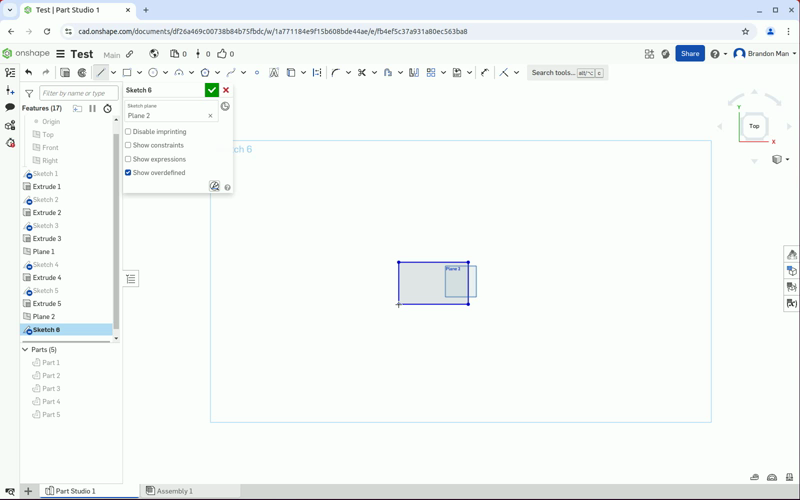
mouse_move(404, 298)
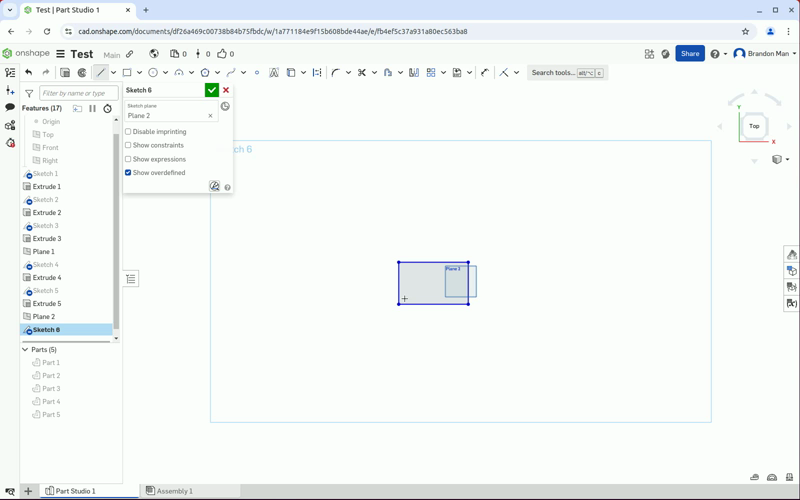
click(404, 298)
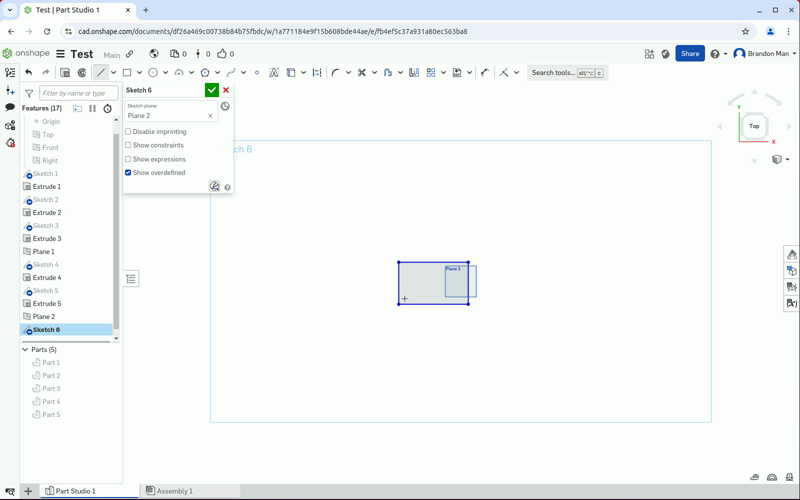
key_up(shift)
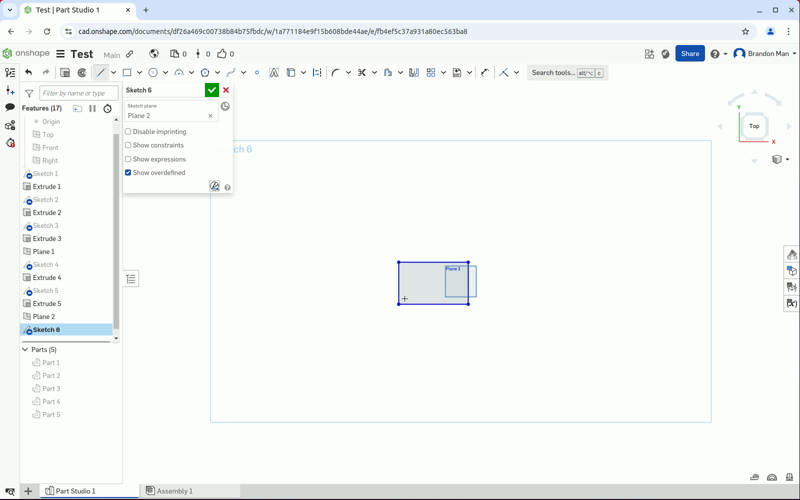
key_down(shift)
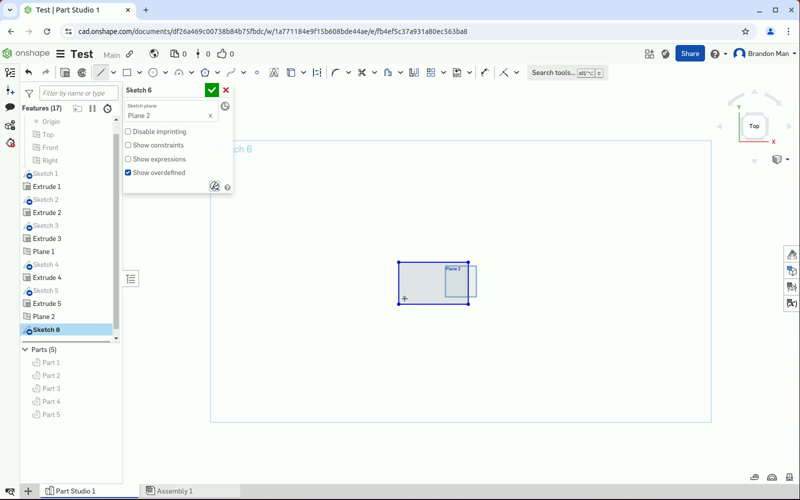
mouse_move(434, 298)
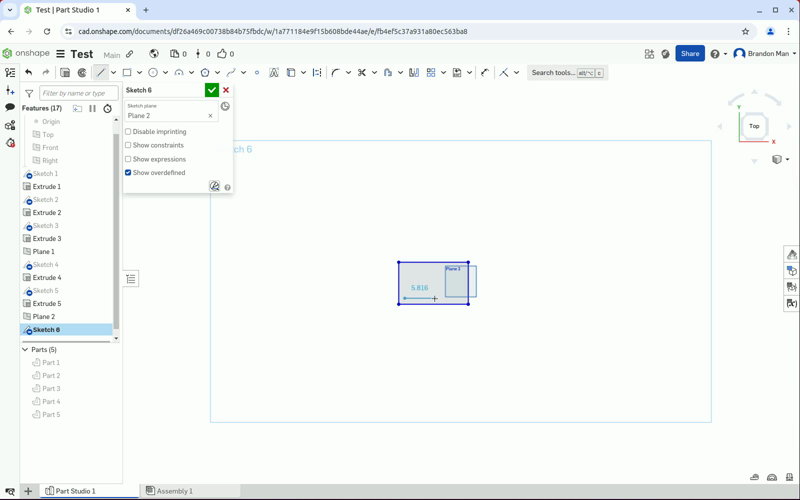
mouse_move(462, 298)
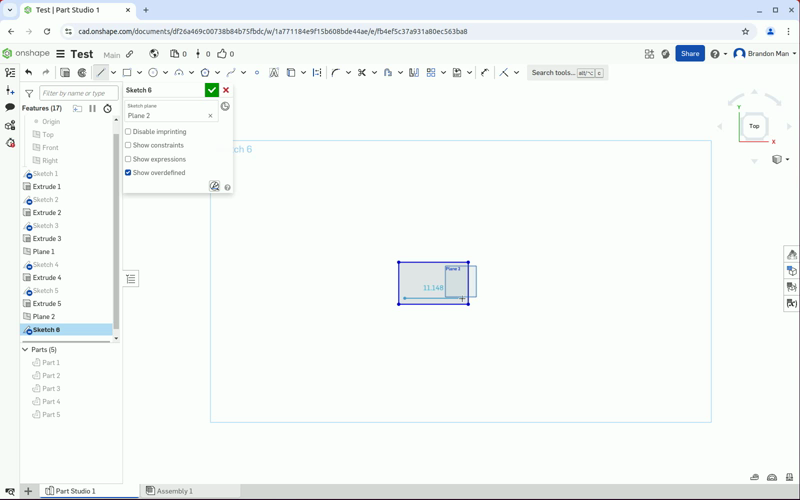
click(462, 298)
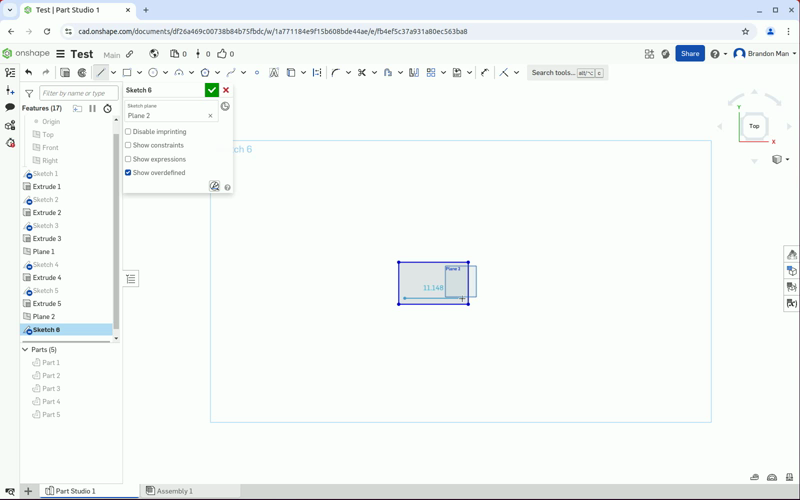
key_up(shift)
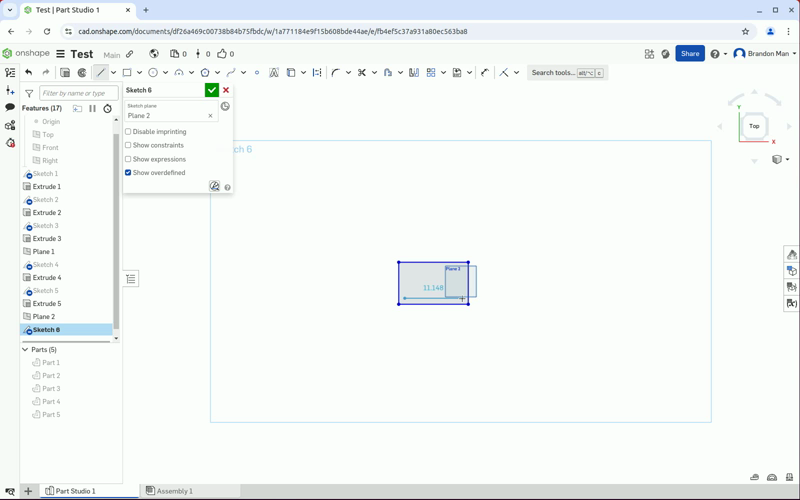
key_down(shift)
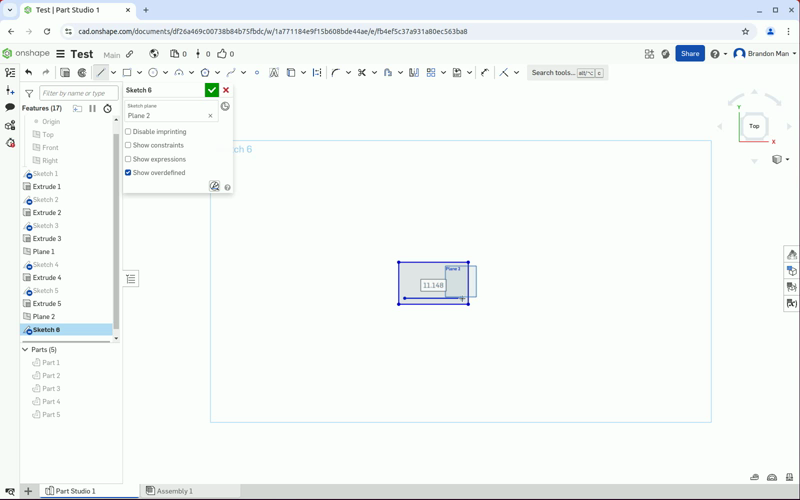
mouse_move(492, 298)
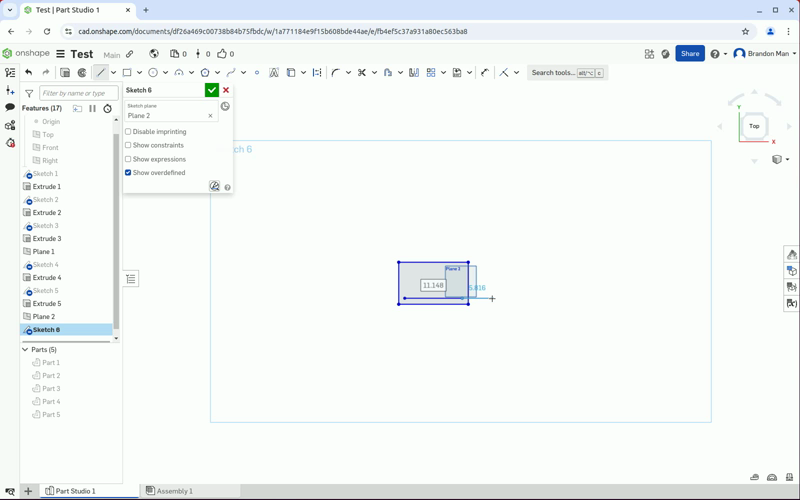
mouse_move(462, 268)
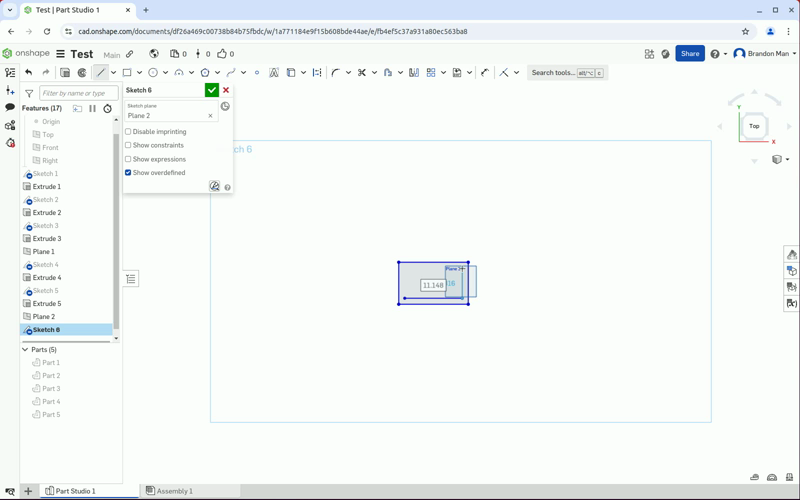
click(462, 268)
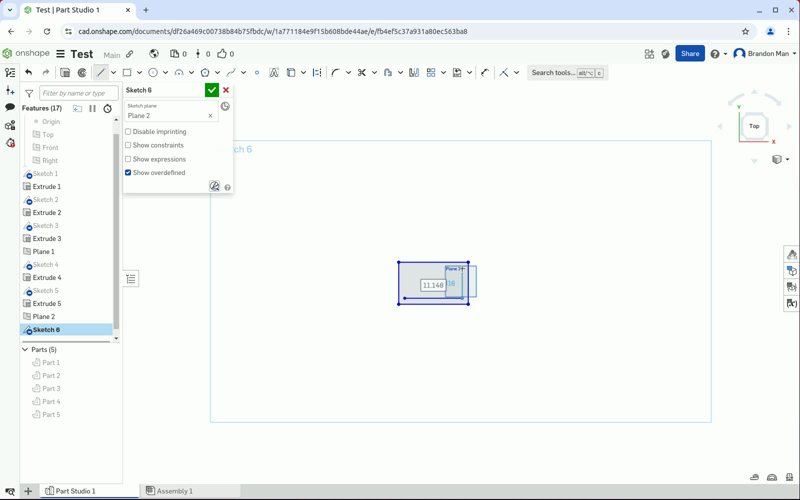
key_up(shift)
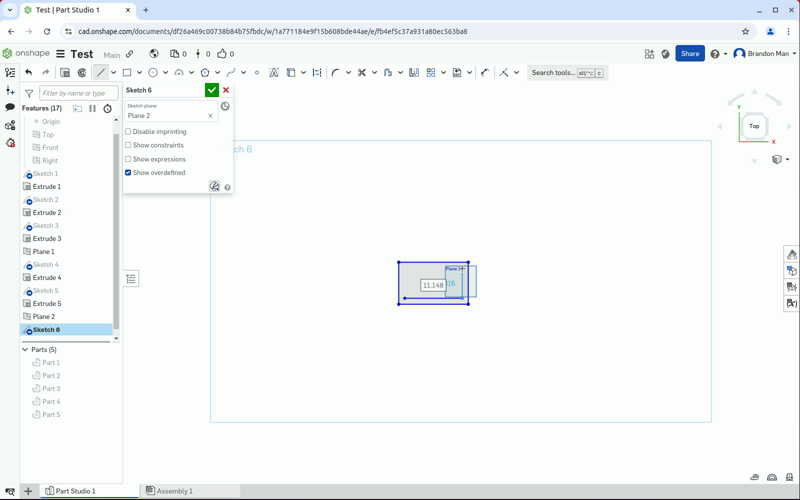
key_down(shift)
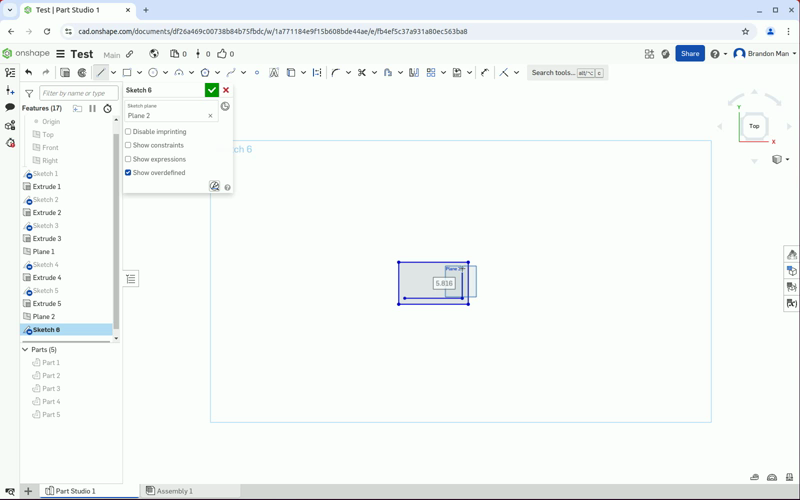
mouse_move(492, 268)
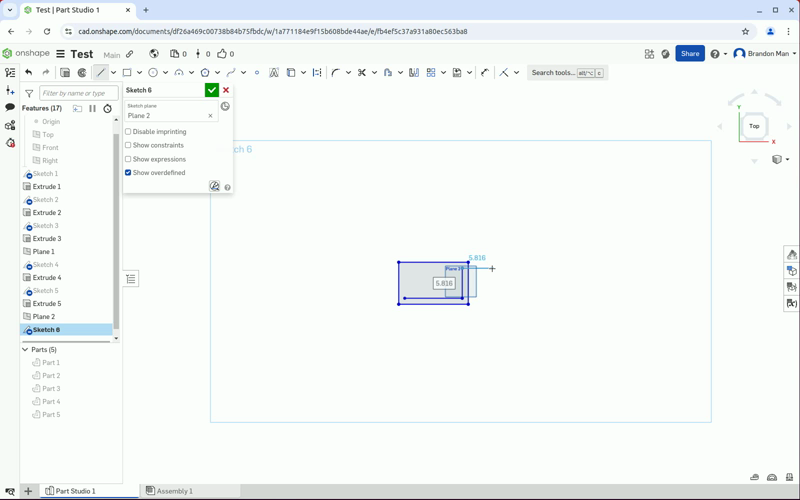
mouse_move(404, 268)
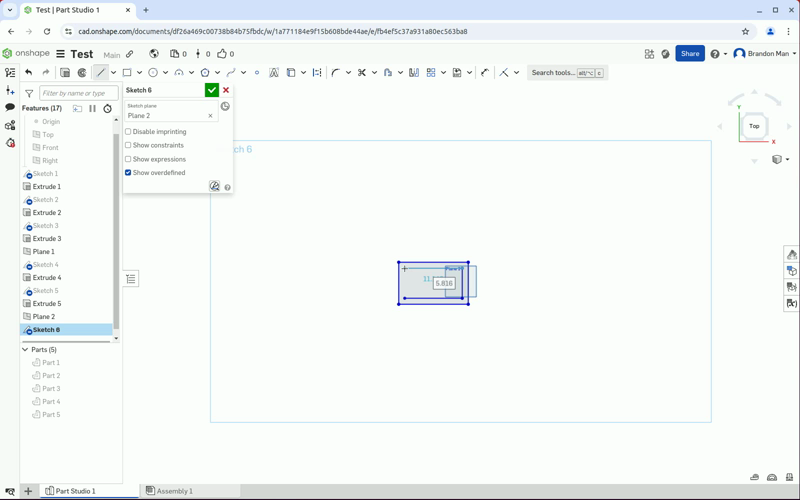
click(404, 268)
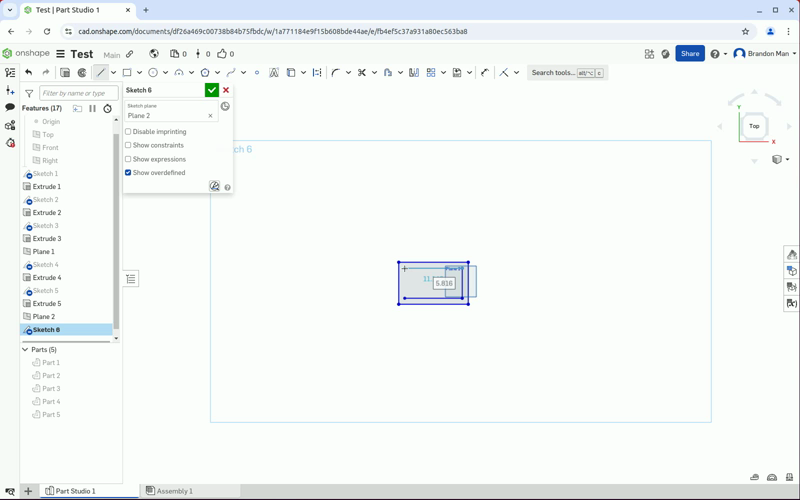
key_up(shift)
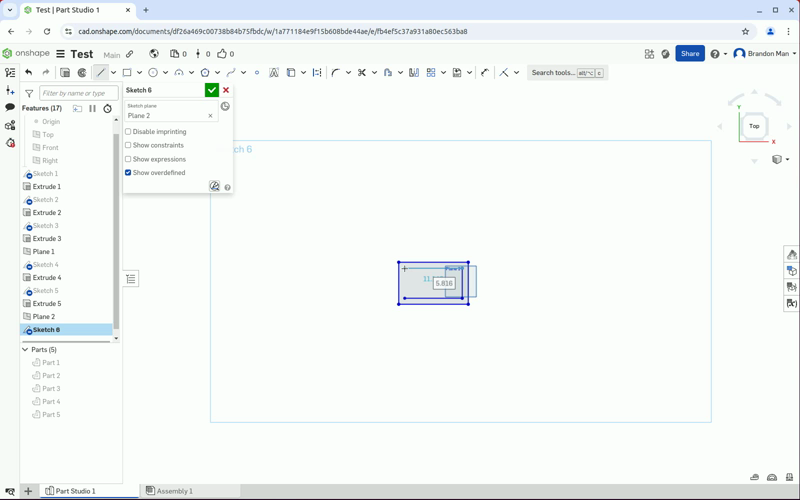
mouse_move(434, 268)
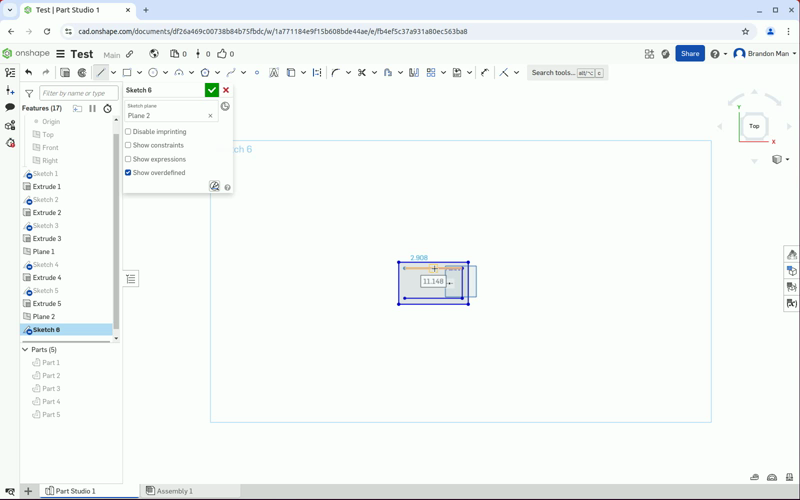
key_down(shift)
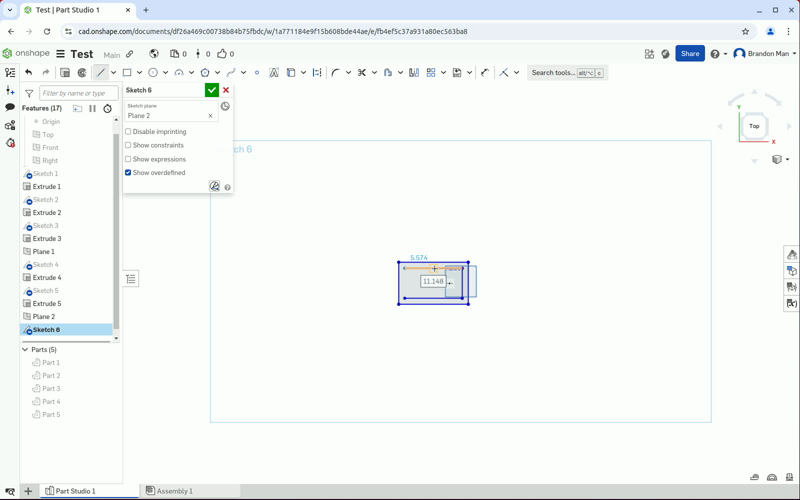
mouse_move(404, 298)
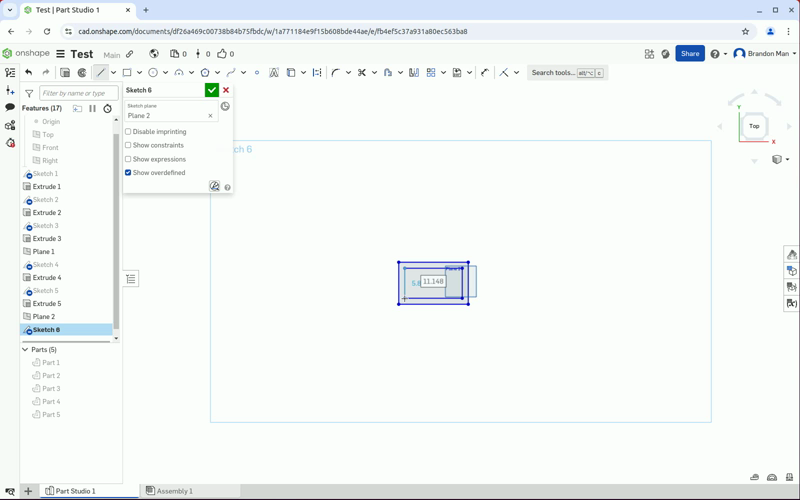
key_up(shift)
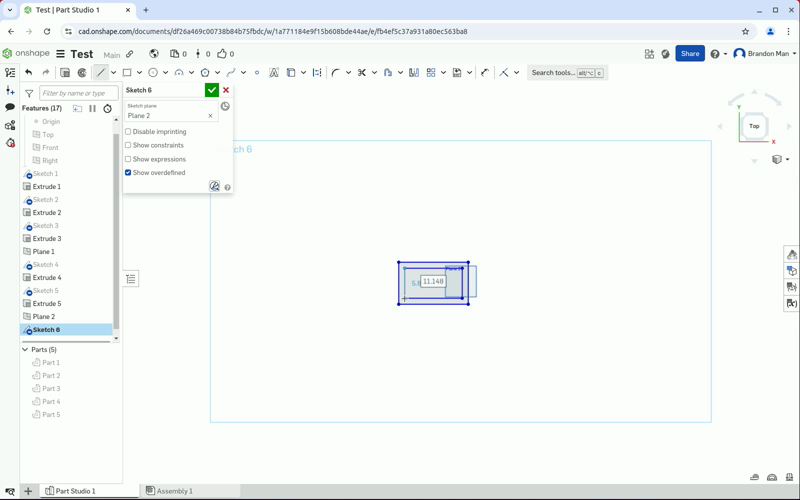
click(404, 298)
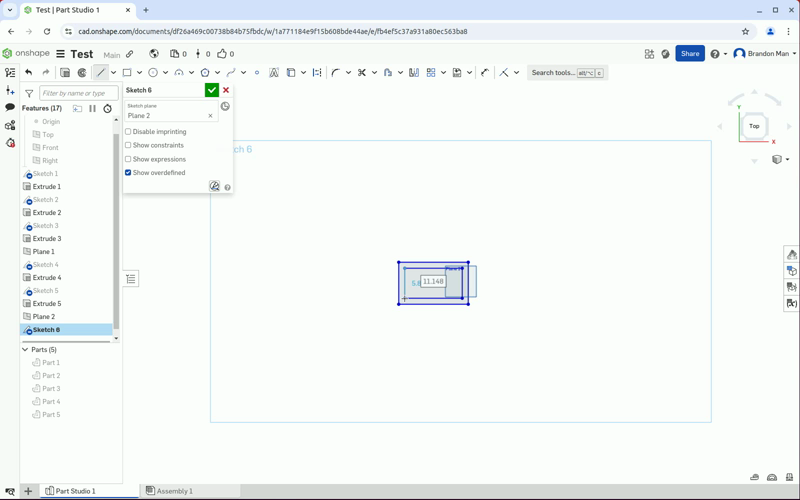
key(esc)
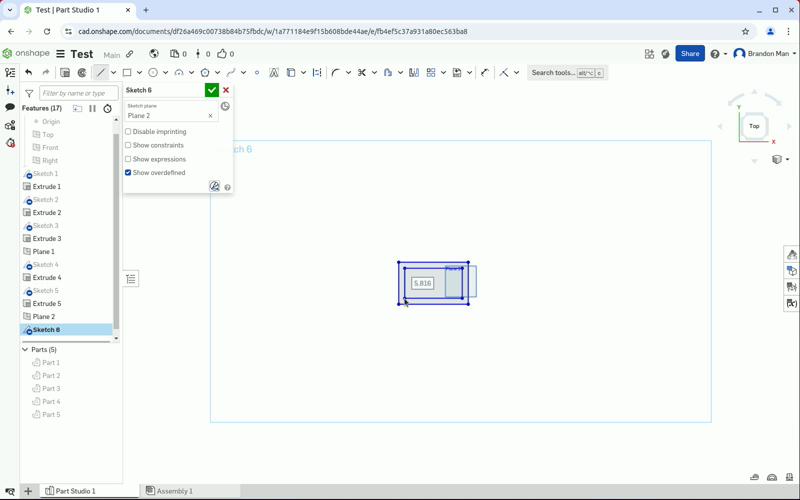
mouse_move(401, 290)
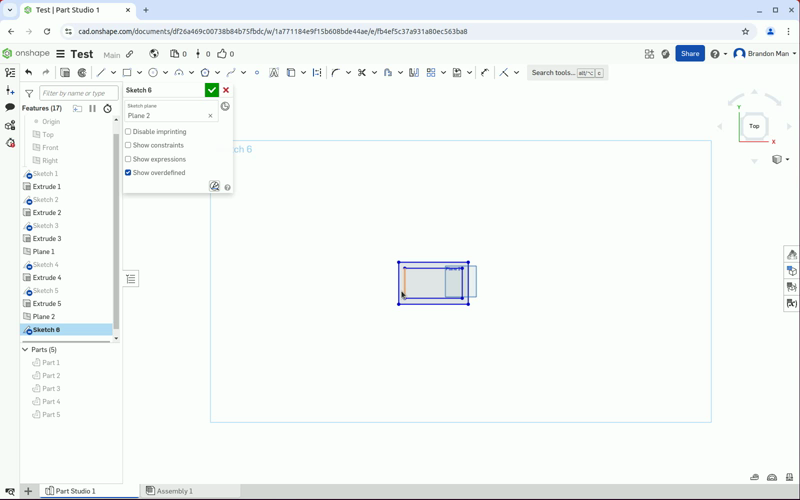
scroll(6)
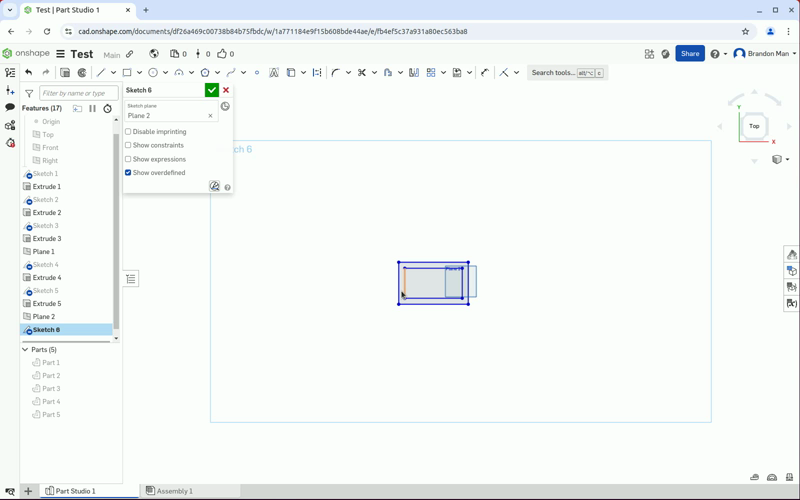
scroll(6)
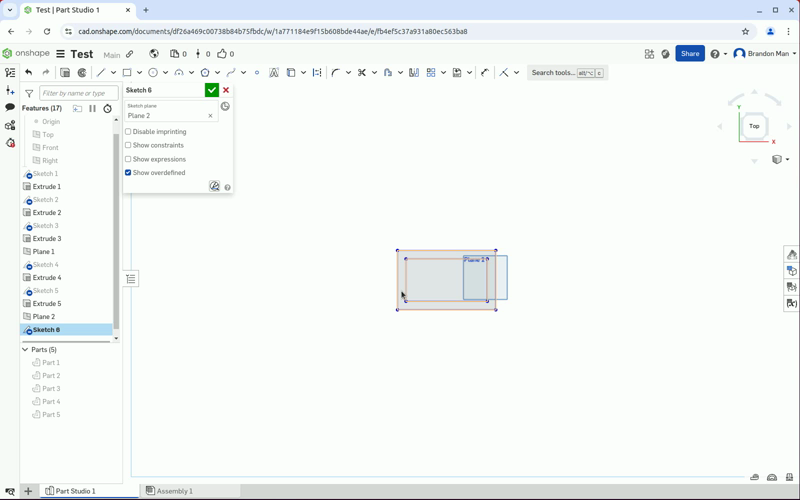
scroll(6)
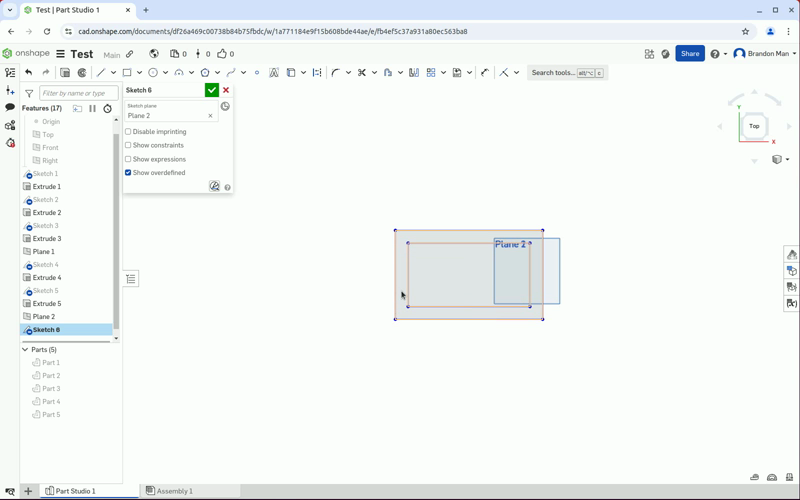
scroll(6)
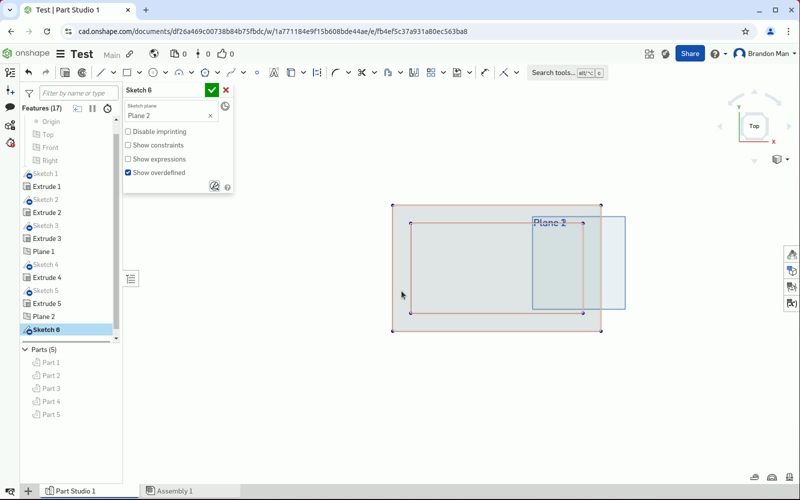
scroll(6)
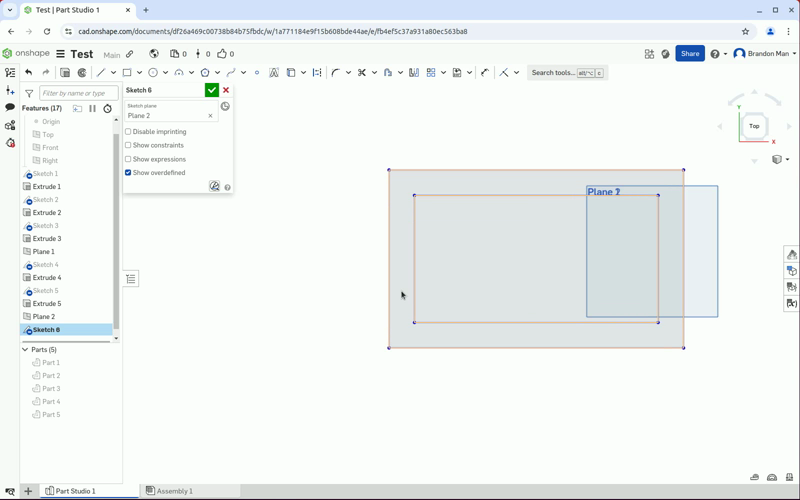
scroll(6)
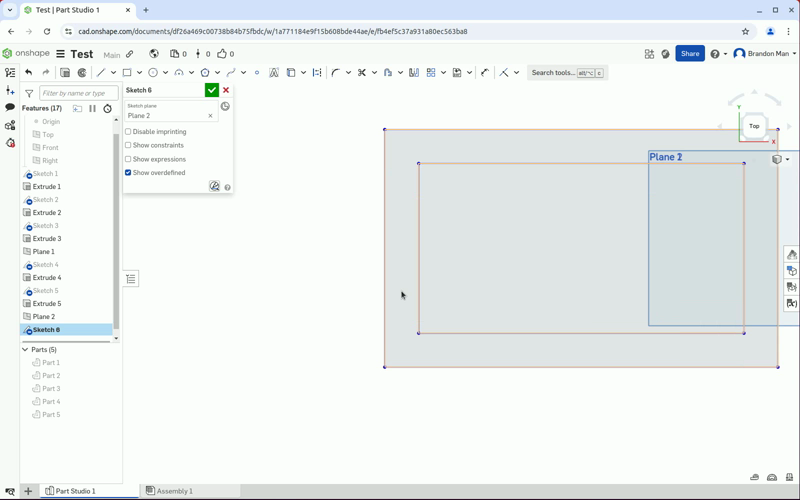
scroll(6)
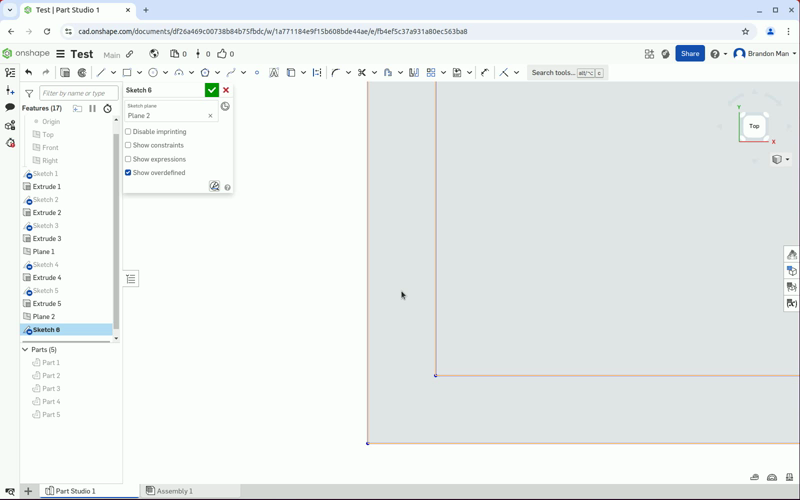
click(401, 290)
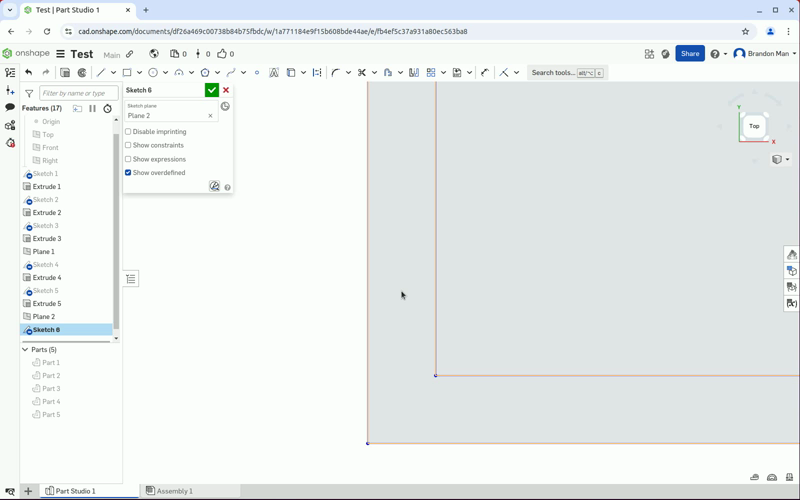
scroll(-6)
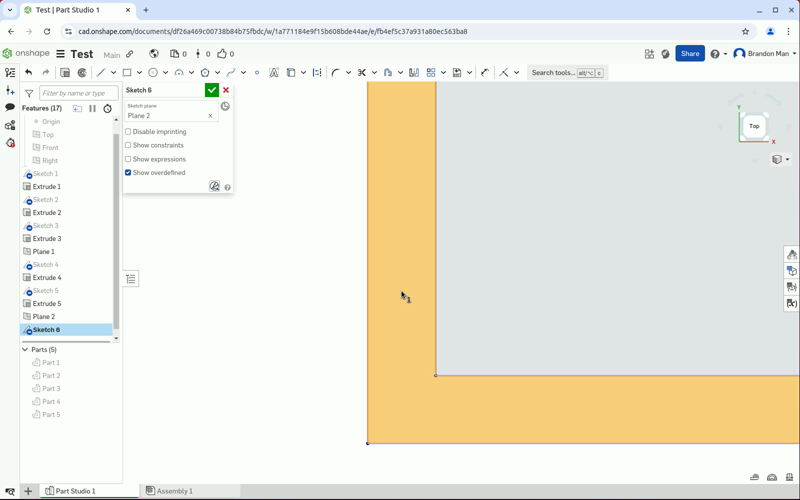
scroll(-6)
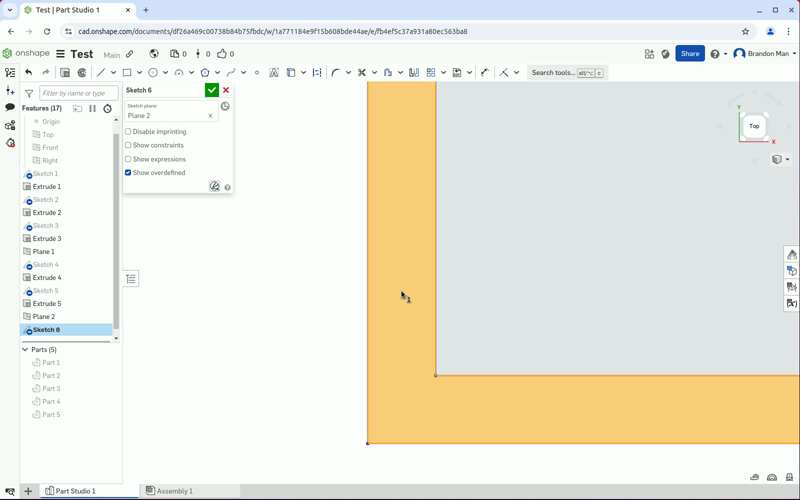
scroll(-6)
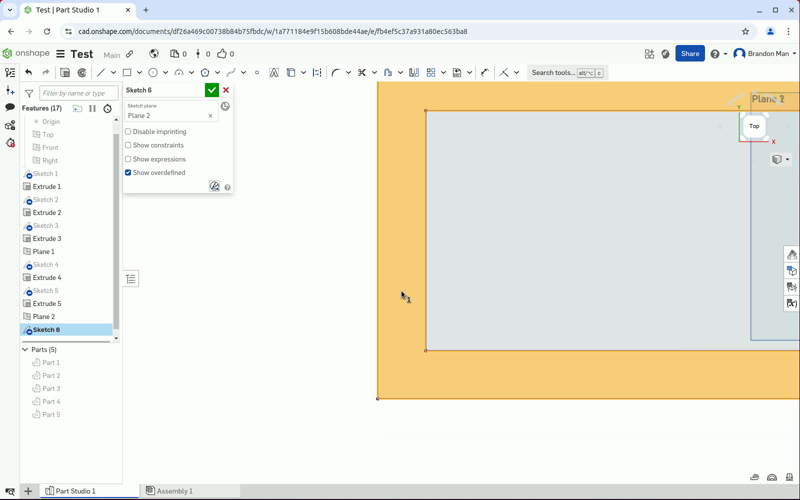
scroll(-6)
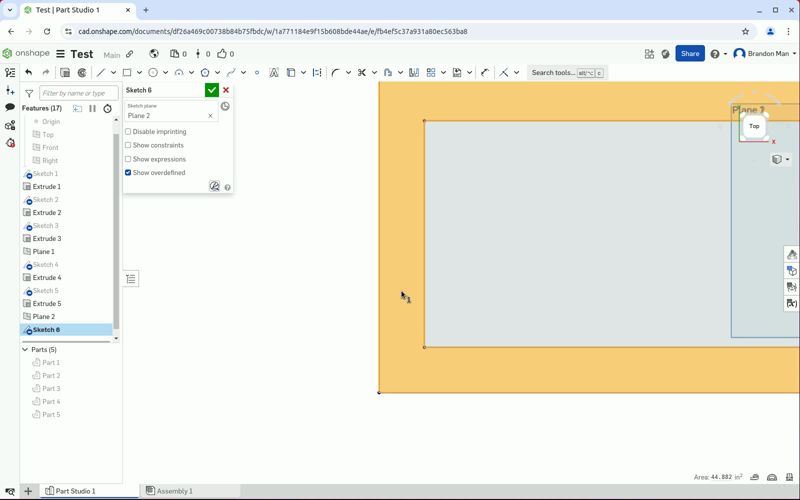
scroll(-6)
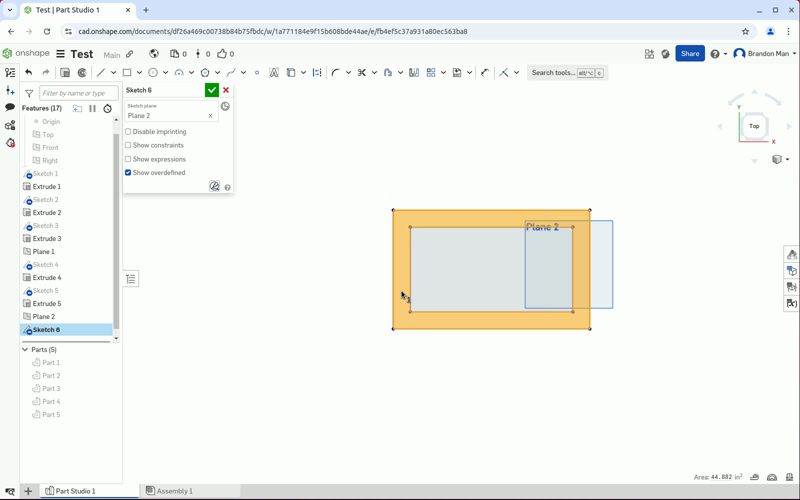
scroll(-6)
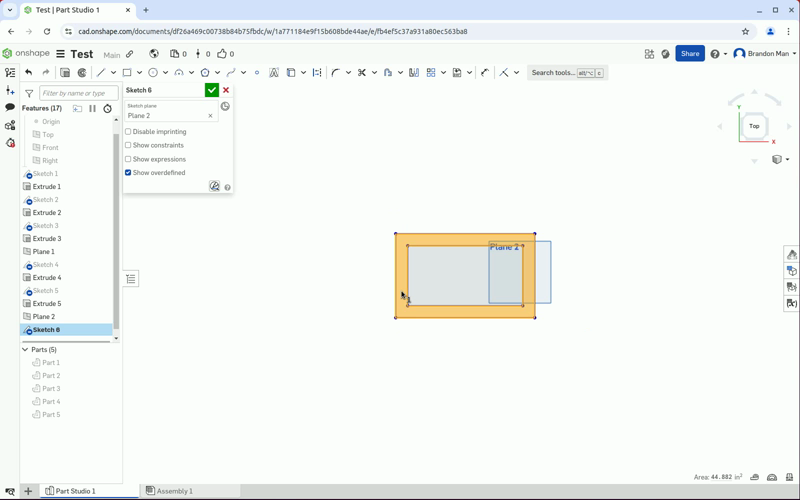
scroll(-6)
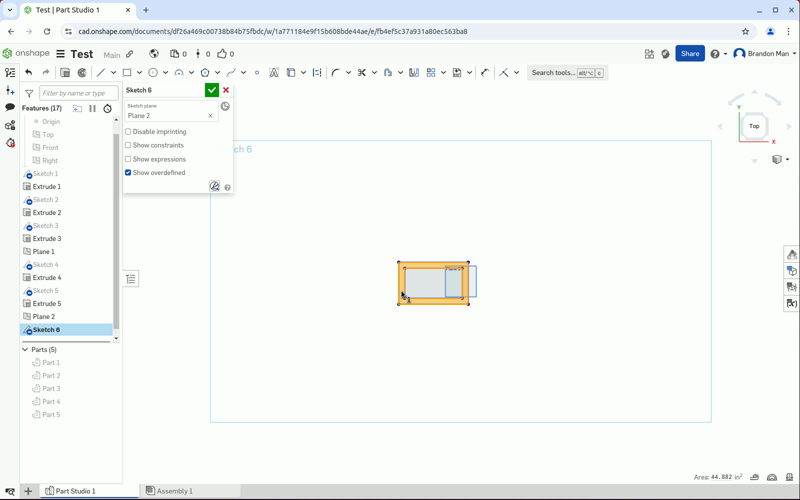
mouse_move(73, 352)
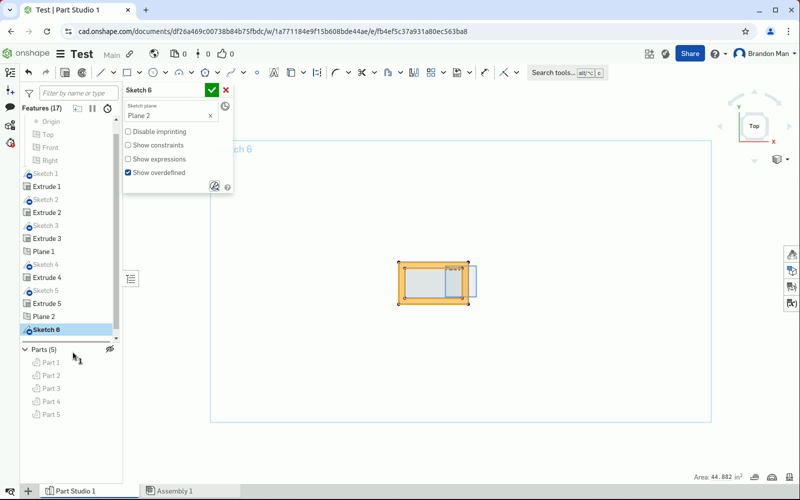
key(shift+y)
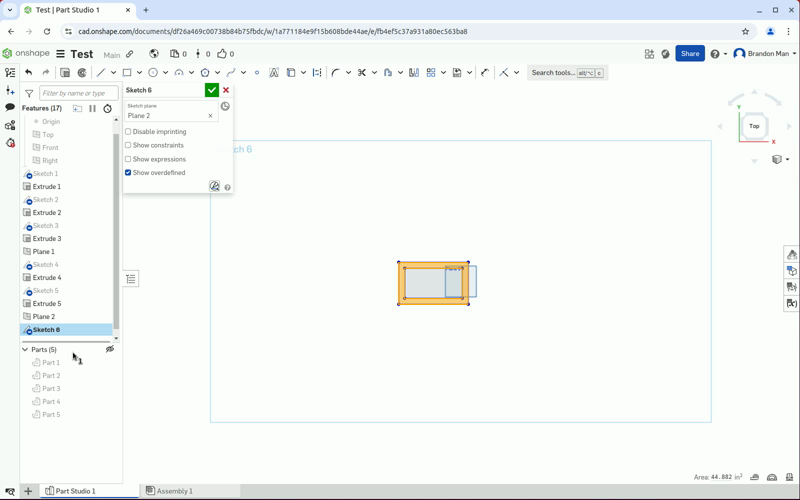
key(shift+e)
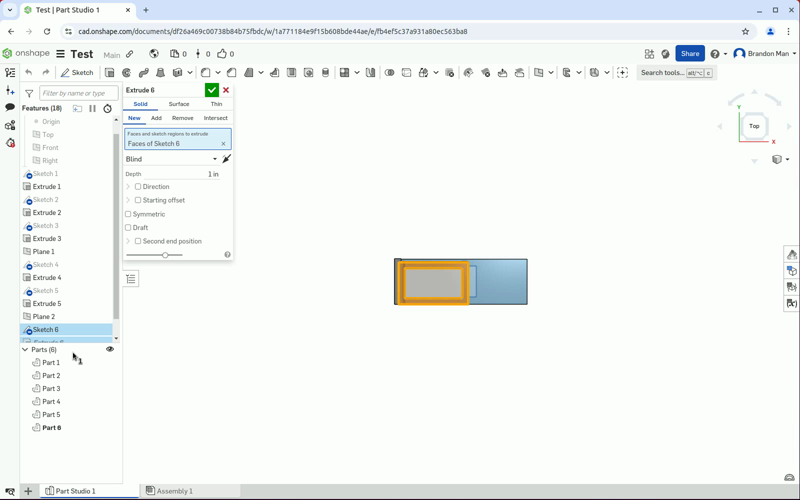
mouse_move(143, 106)
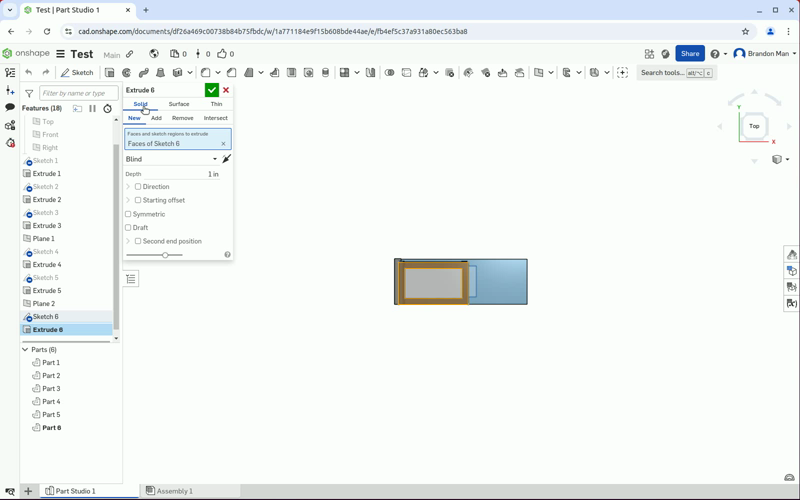
click(143, 106)
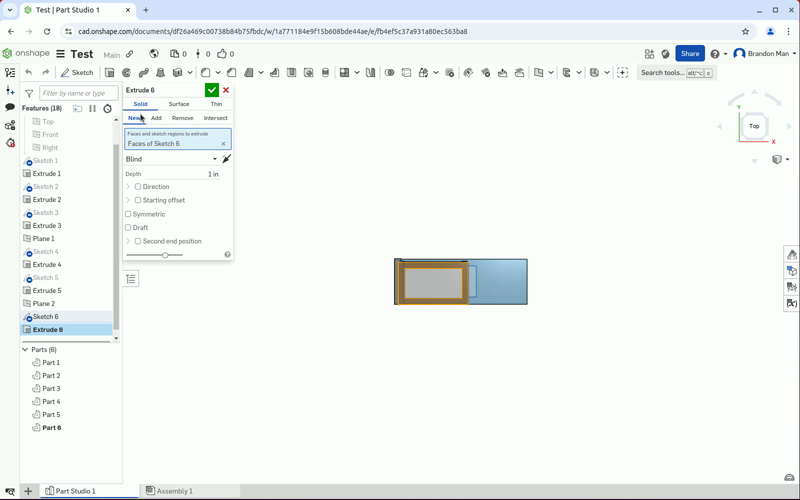
mouse_move(137, 120)
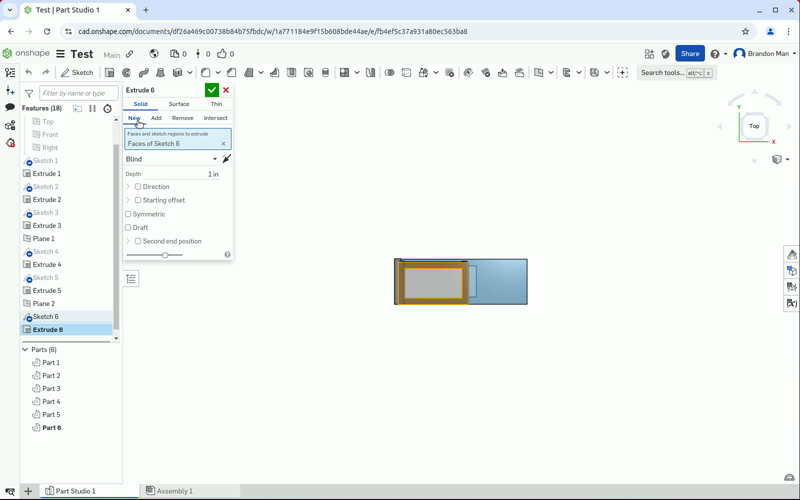
click(137, 120)
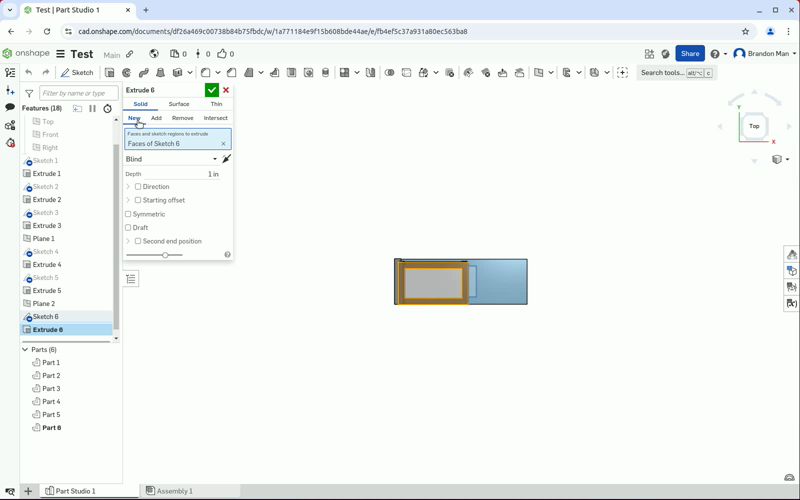
key(tab, 4)
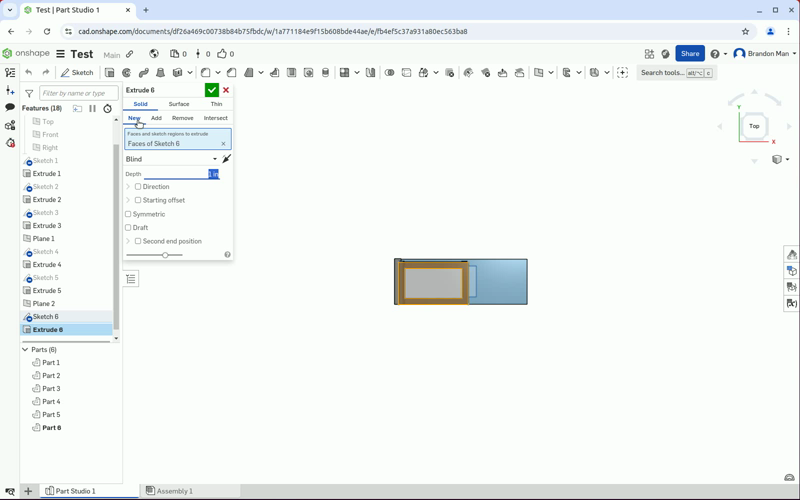
text(17.09)
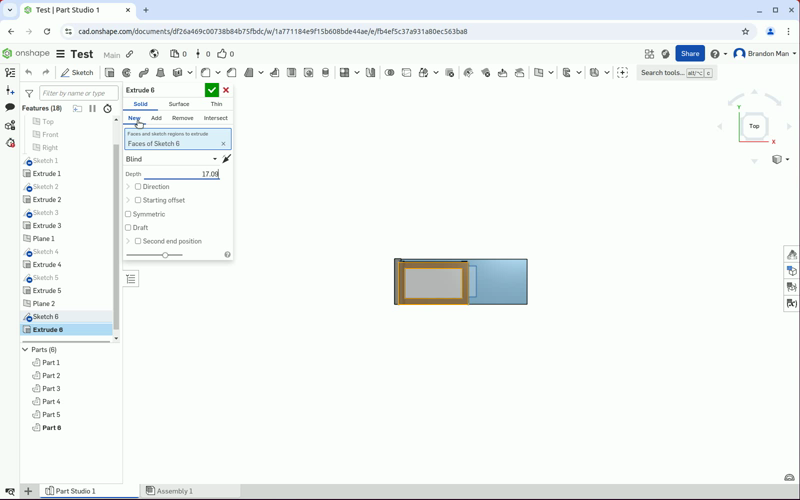
key(enter)
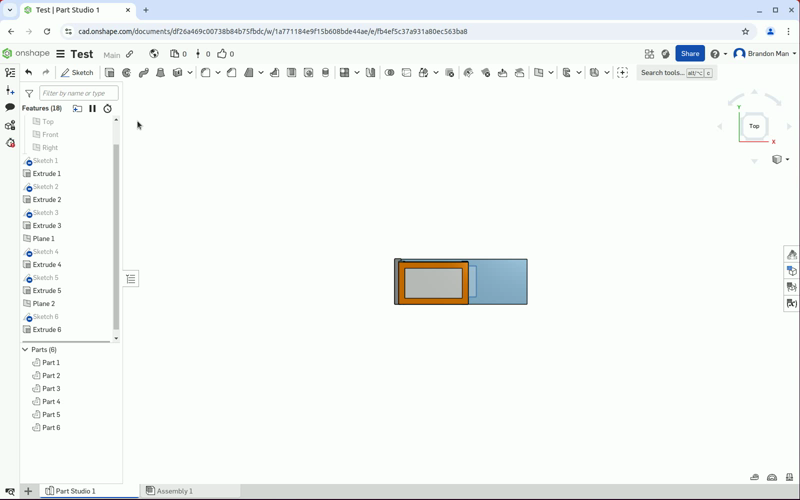
key(shift+h)
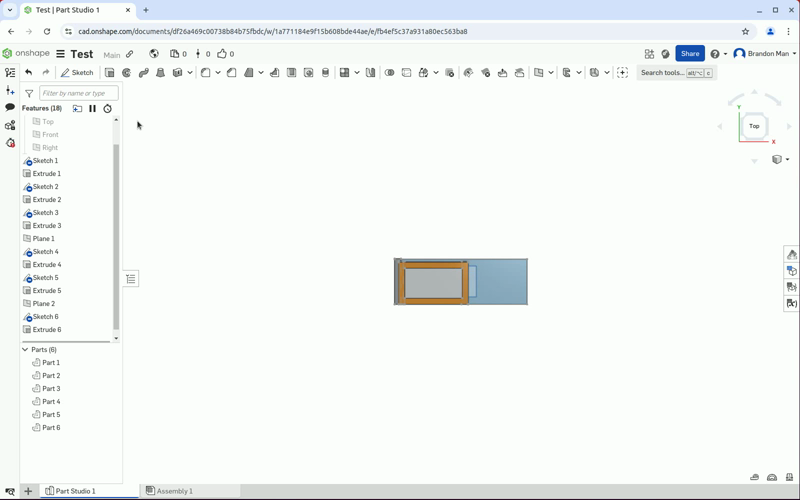
key(shift+h)
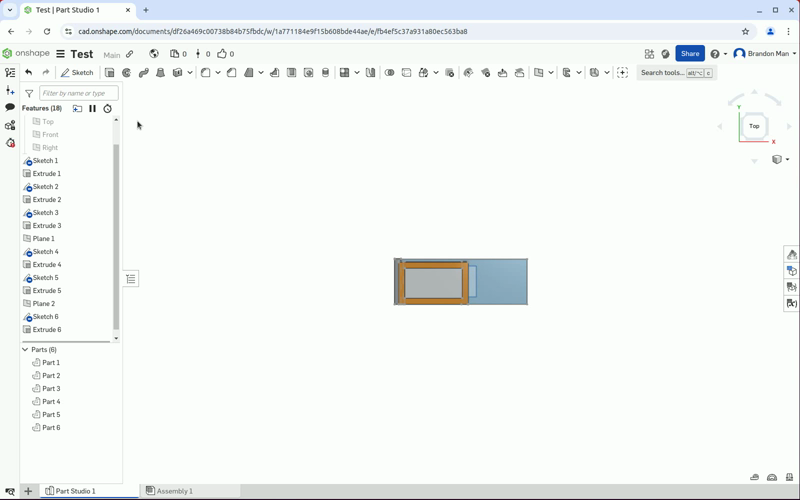
key(shift+7)
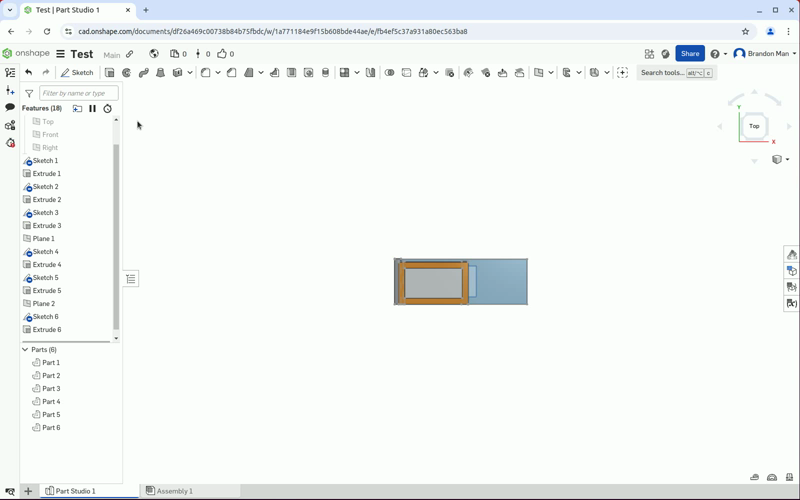
key(up, 3)
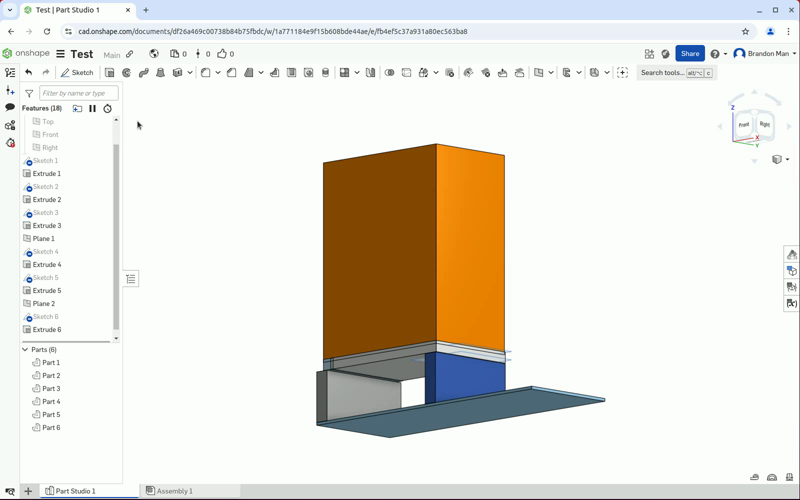
key(left, 3)
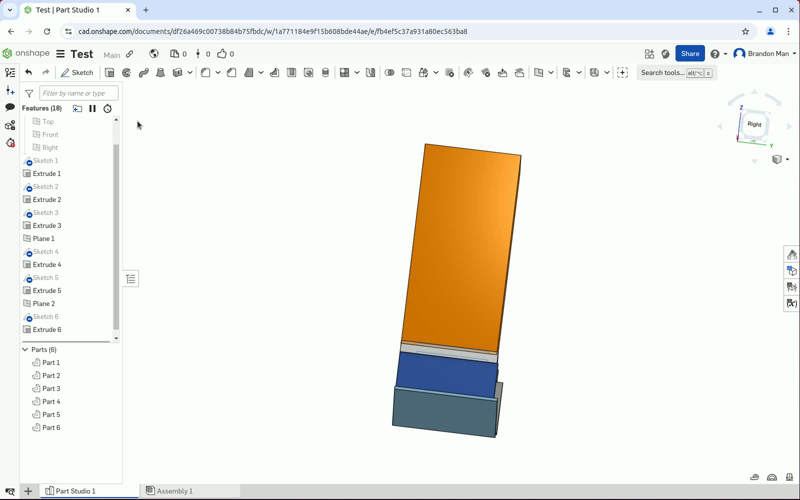
key(right, 3)
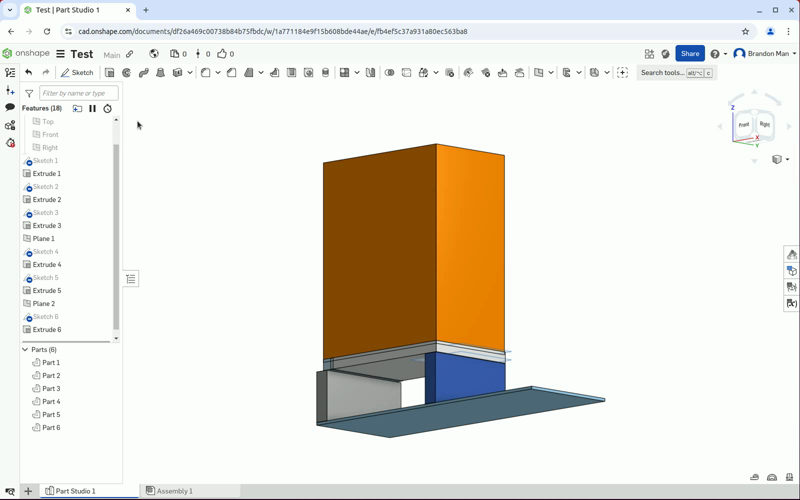
key(down, 3)
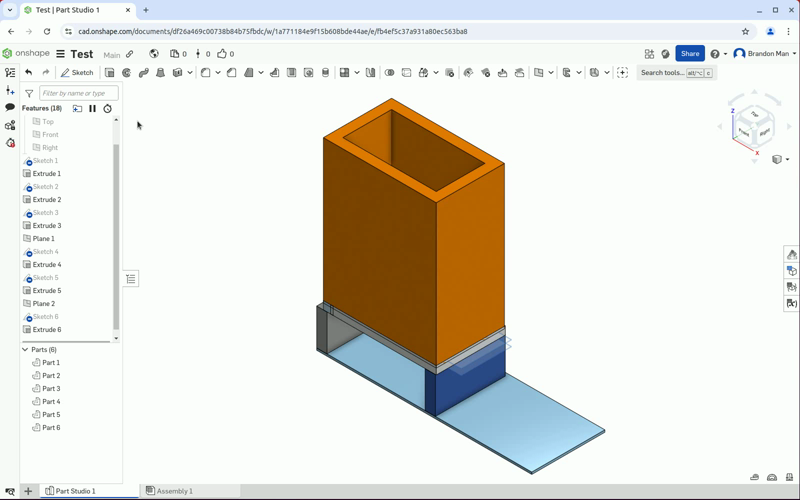
mouse_move(69, 163)
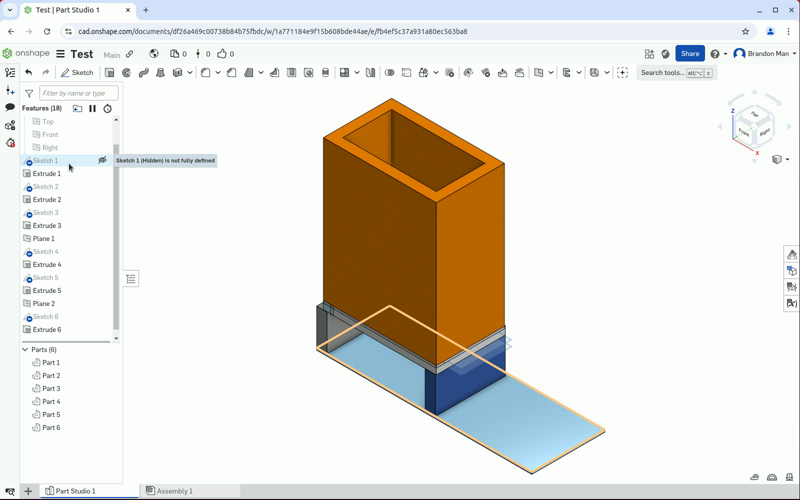
click(69, 163)